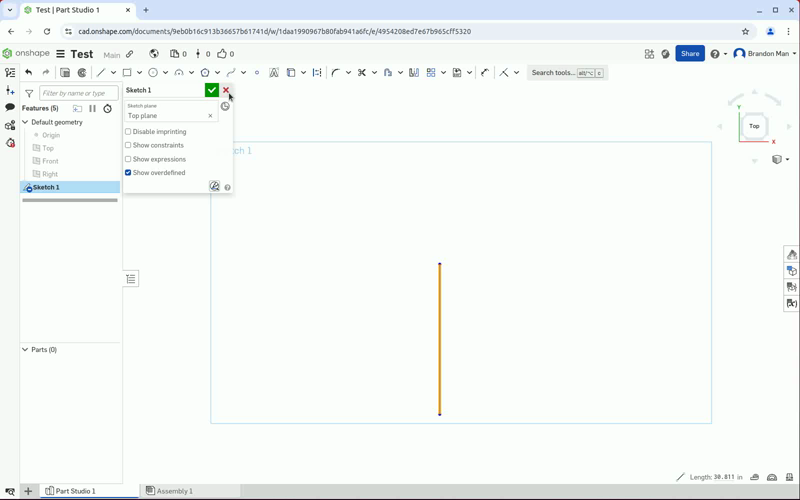
key(shift+h)
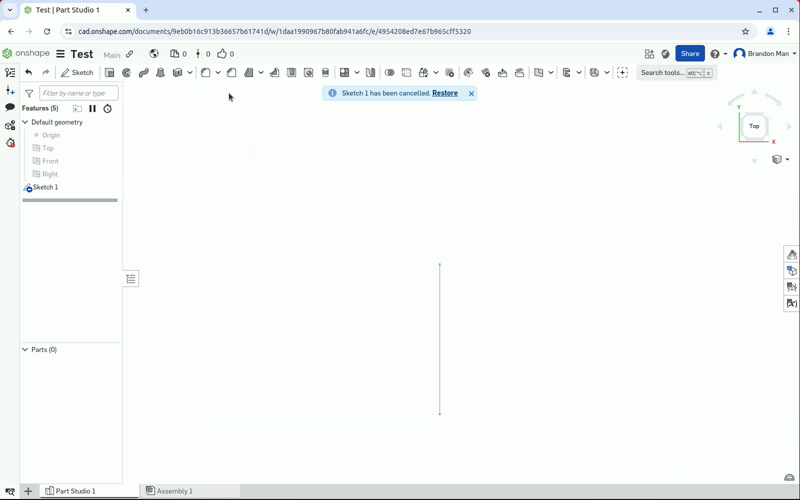
key(shift+s)
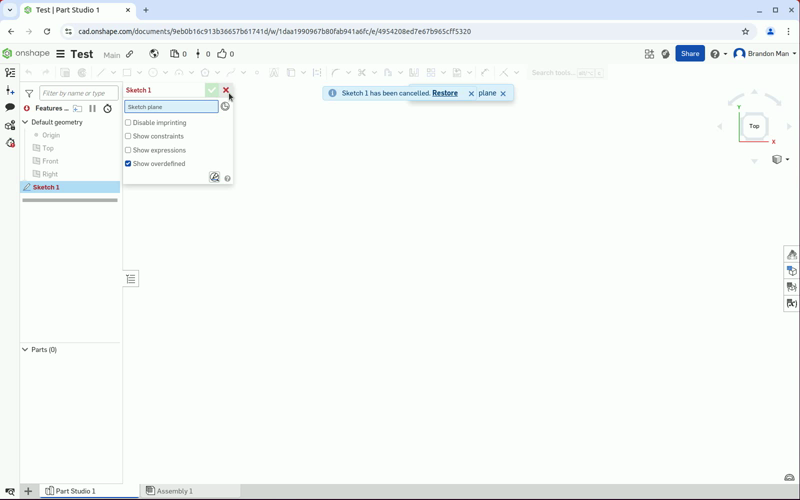
mouse_move(73, 150)
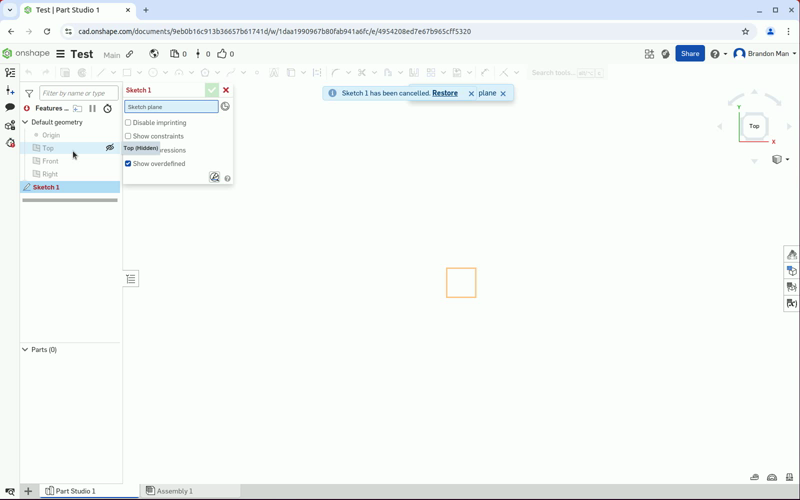
click(73, 150)
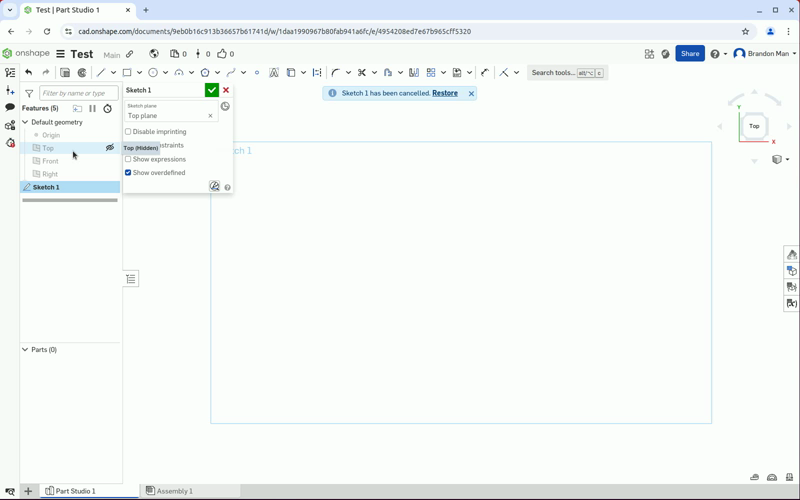
mouse_move(73, 352)
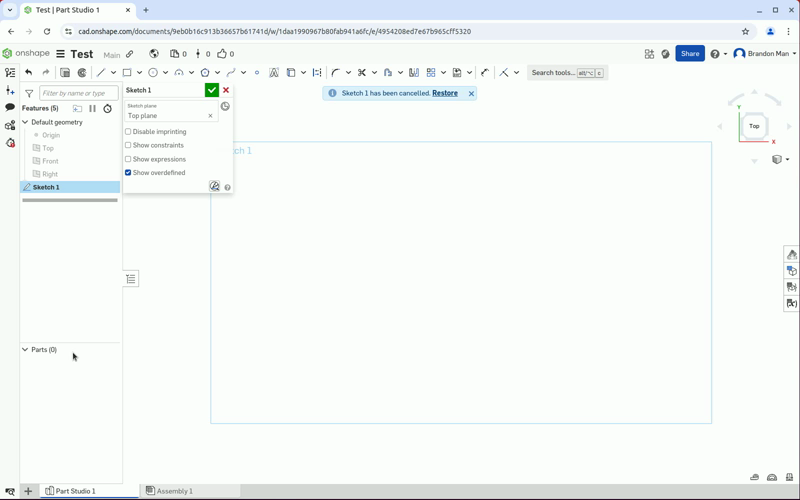
key(y)
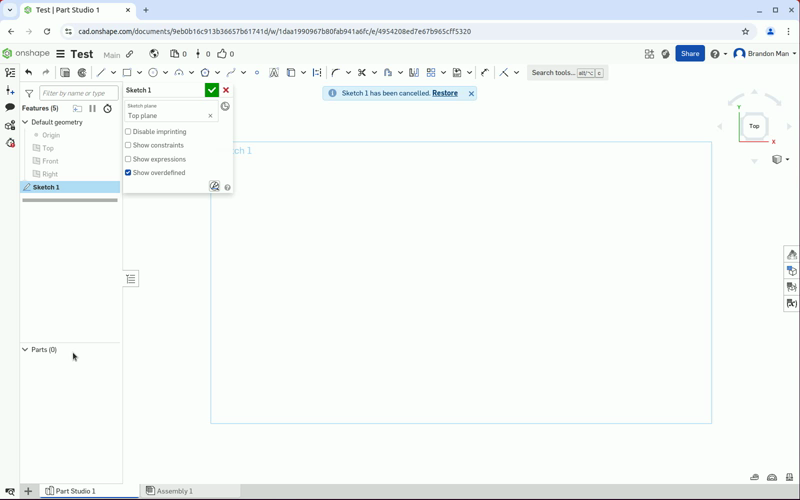
key(l)
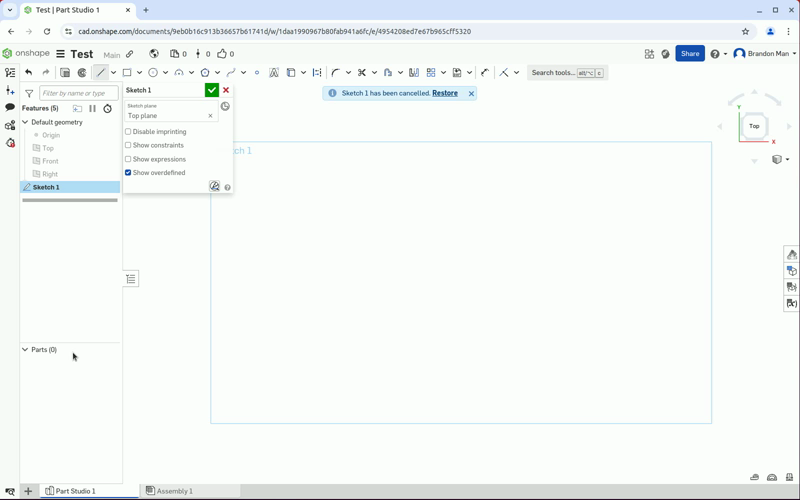
key_down(shift)
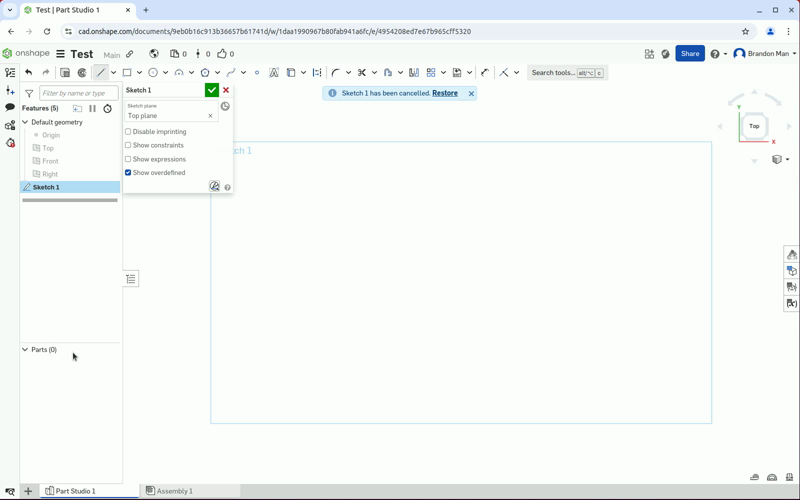
mouse_move(351, 335)
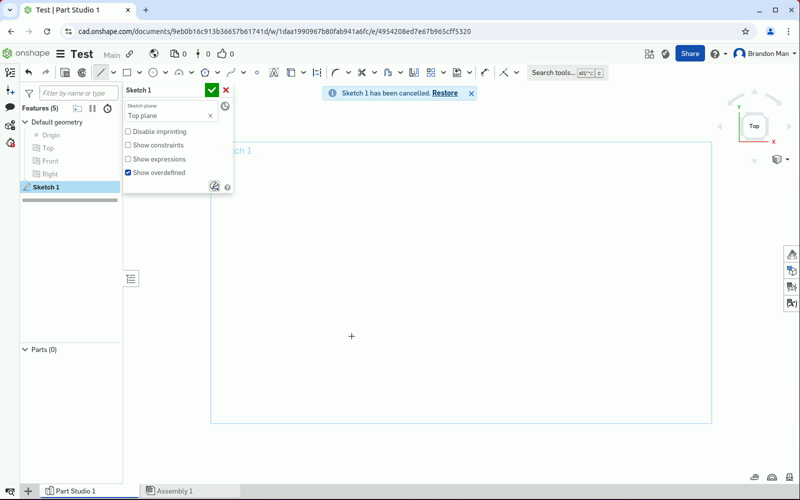
click(351, 335)
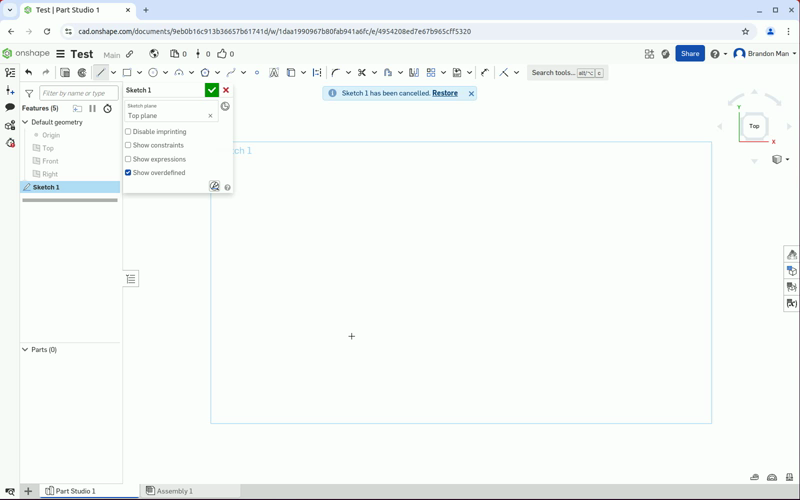
key_up(shift)
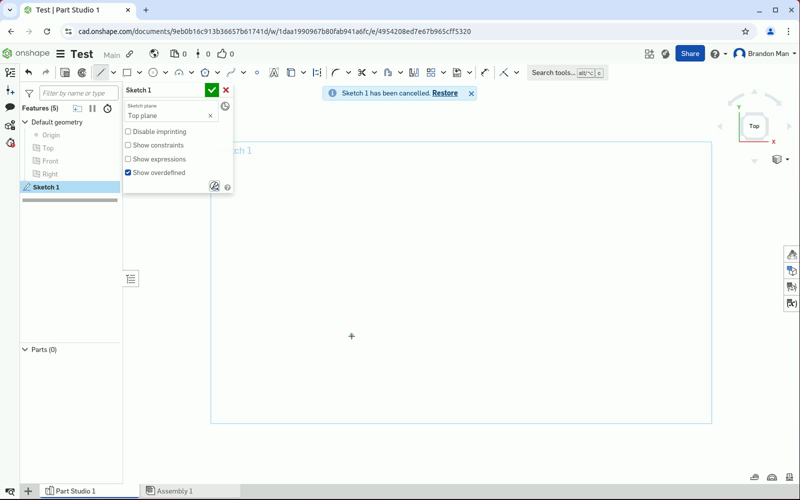
key_down(shift)
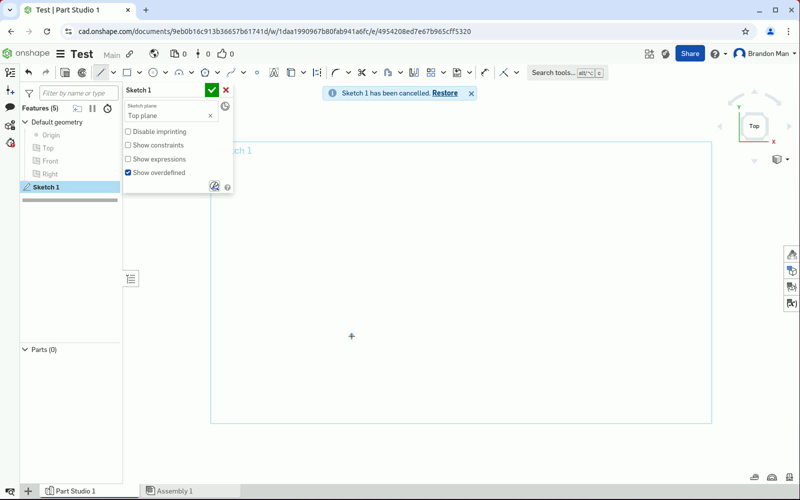
mouse_move(569, 335)
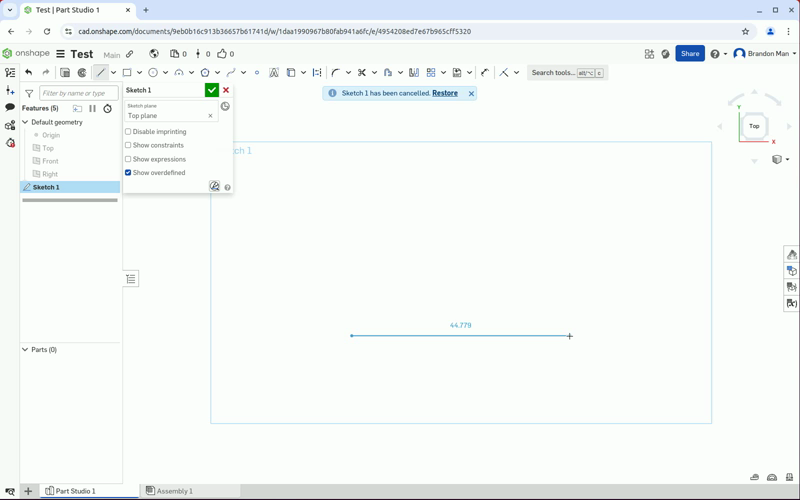
click(569, 335)
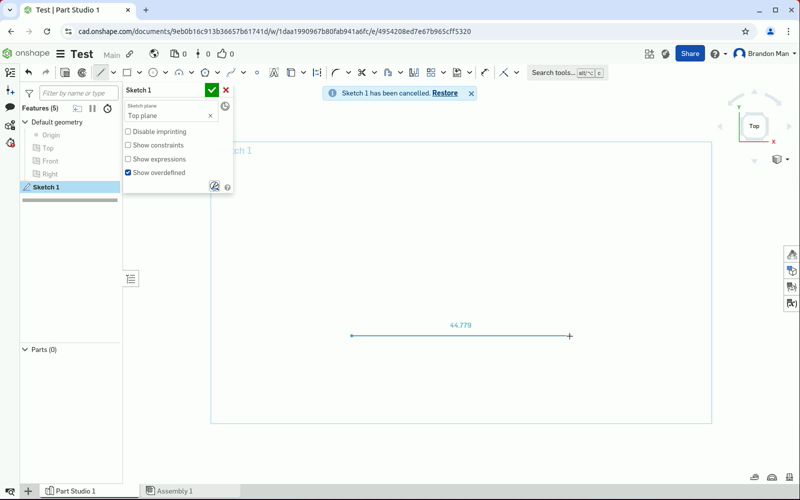
key_up(shift)
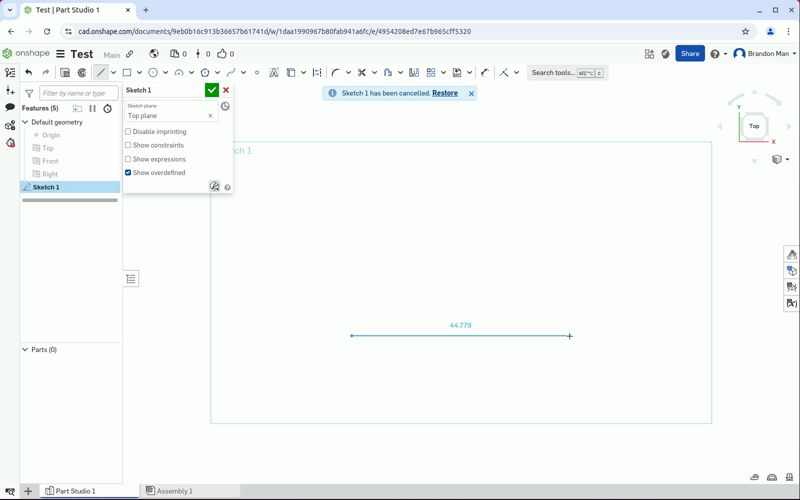
key_down(shift)
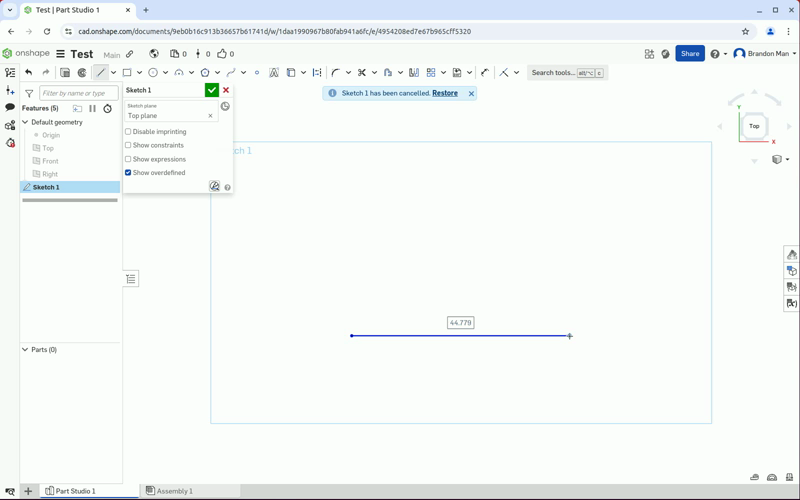
mouse_move(569, 230)
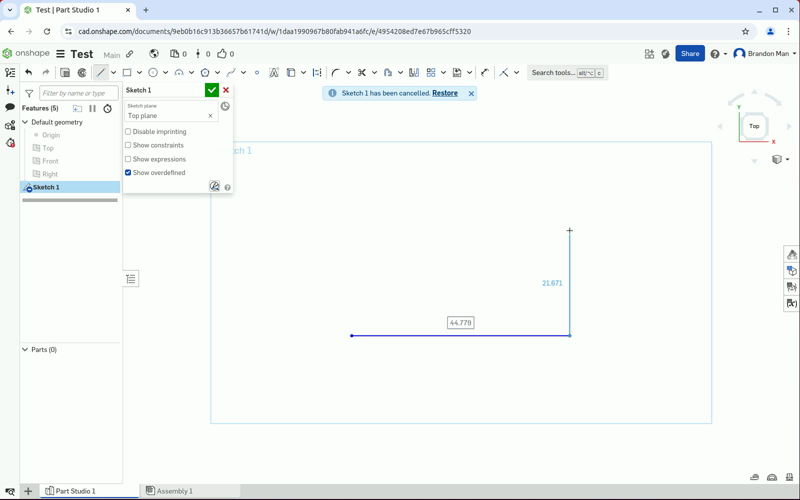
click(569, 230)
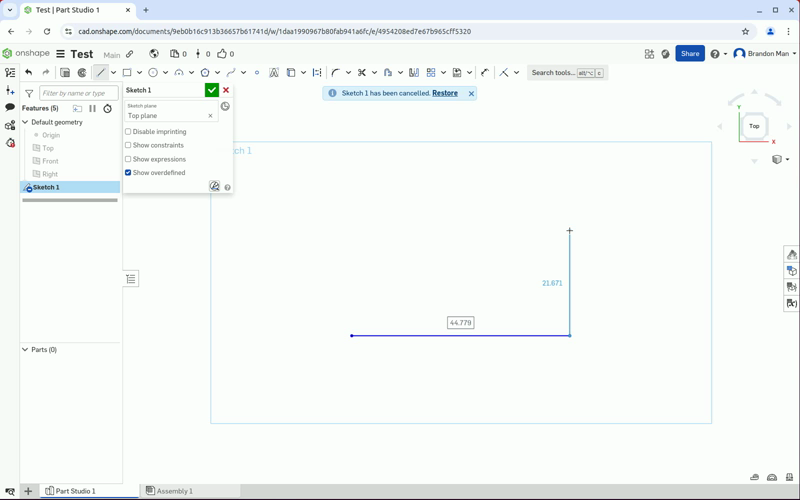
key_up(shift)
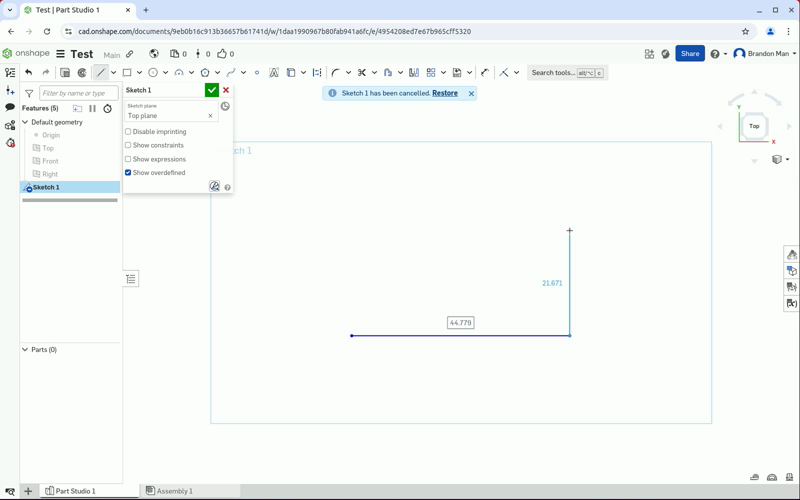
key_down(shift)
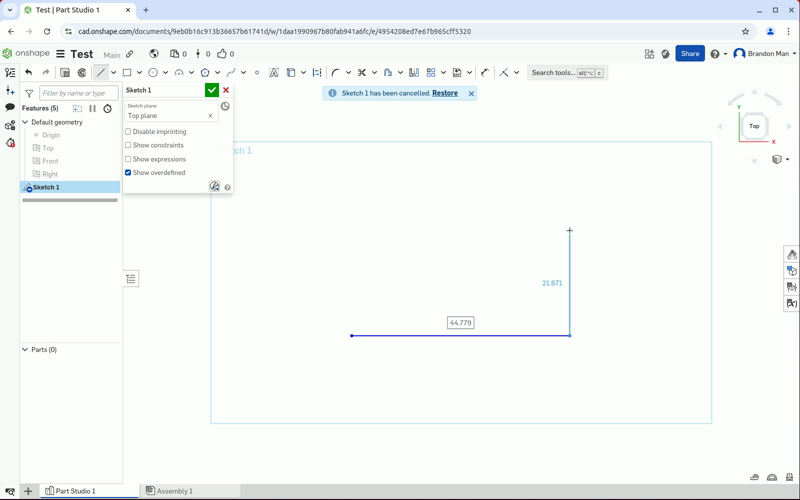
mouse_move(351, 230)
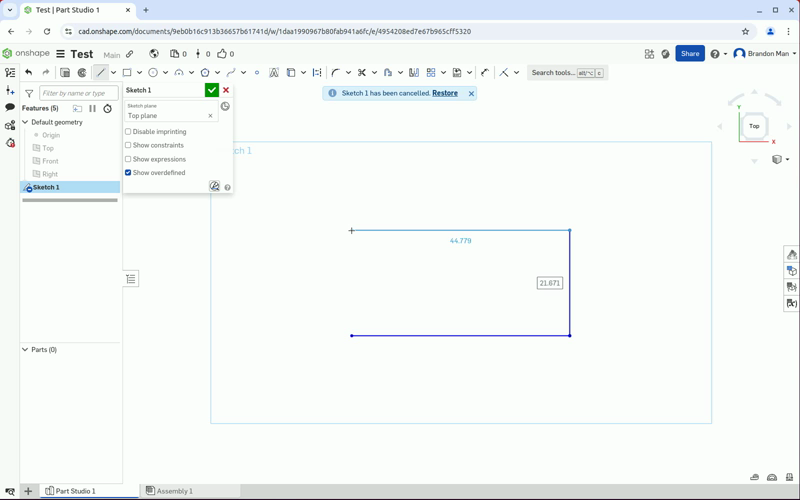
click(351, 230)
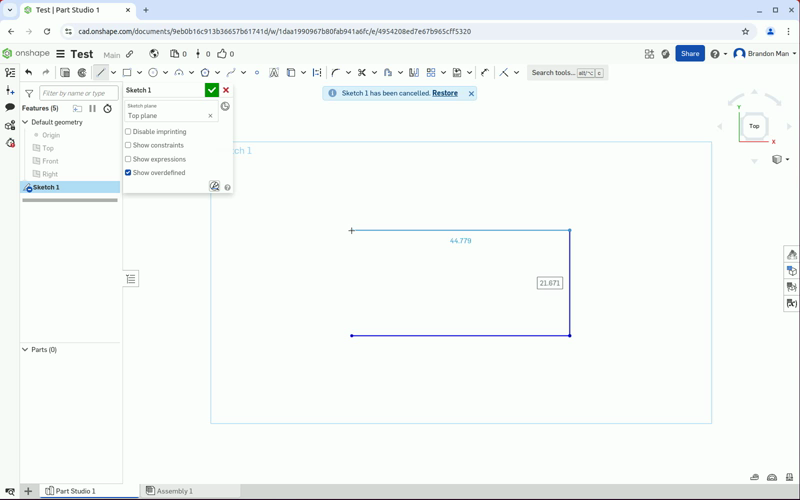
key_up(shift)
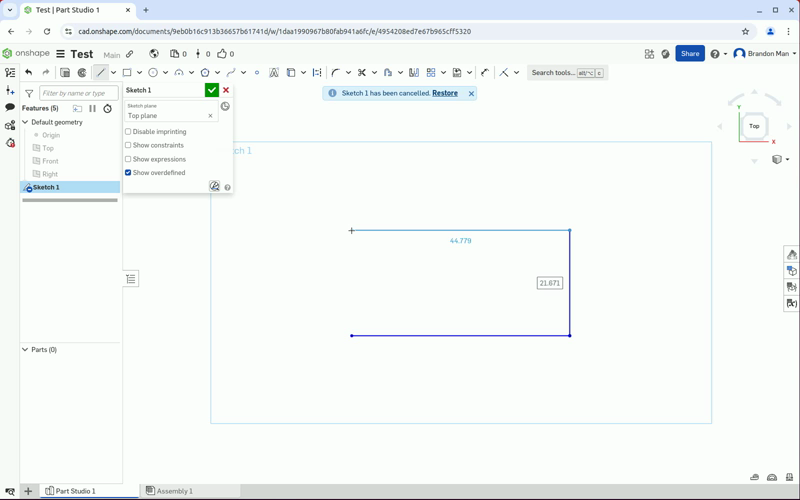
key_down(shift)
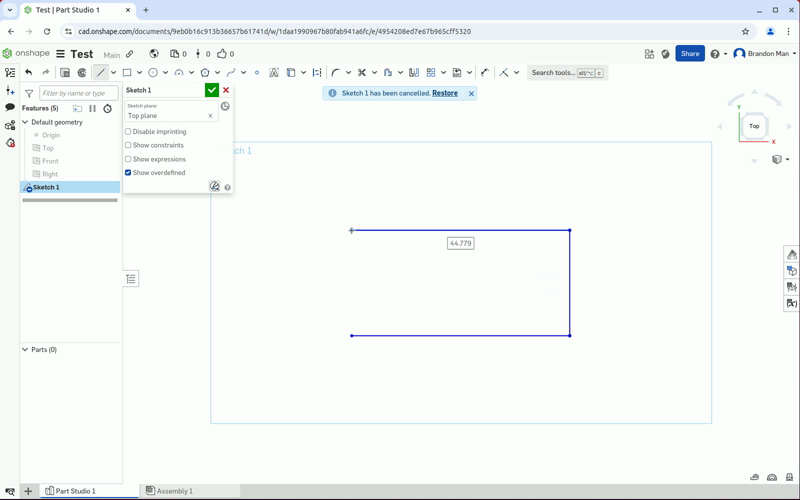
mouse_move(351, 335)
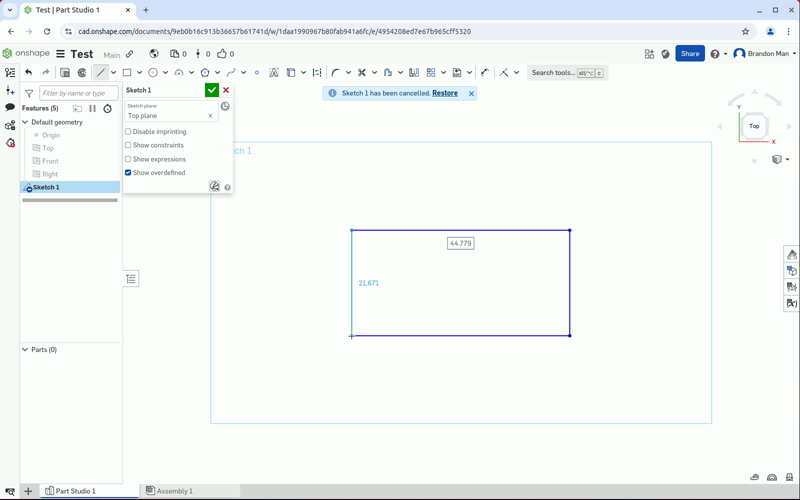
key_up(shift)
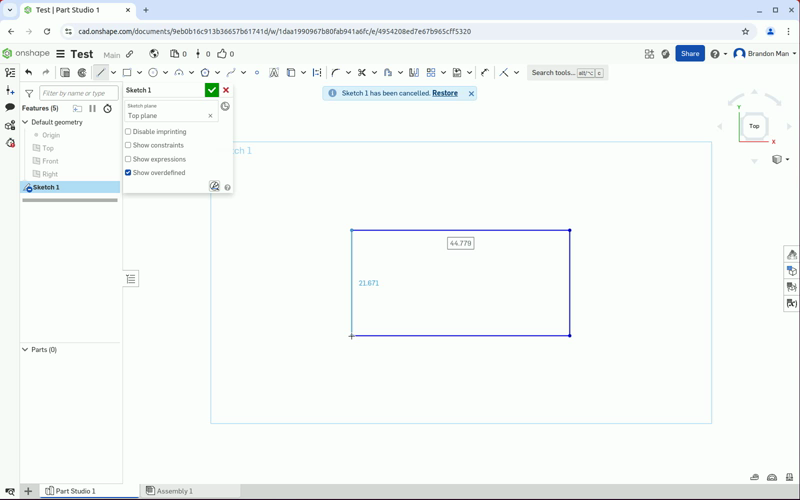
click(351, 335)
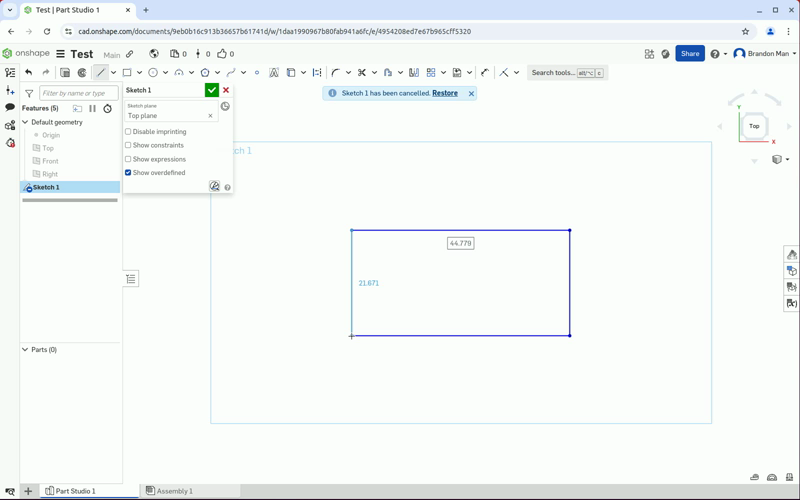
key(esc)
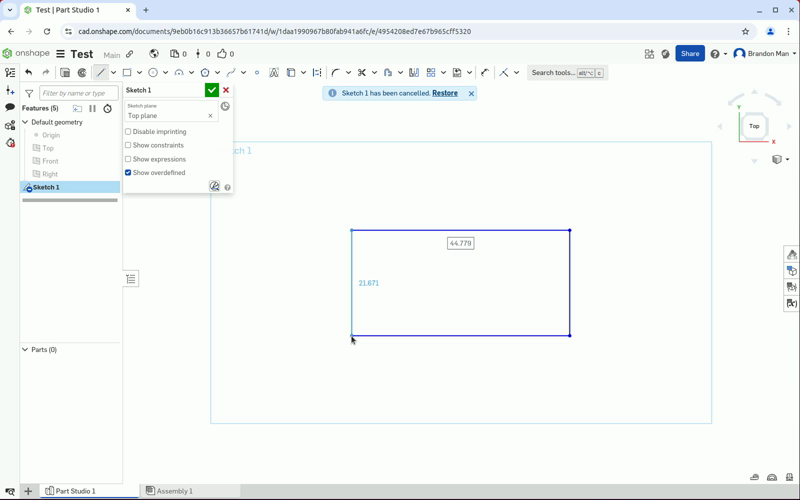
mouse_move(478, 283)
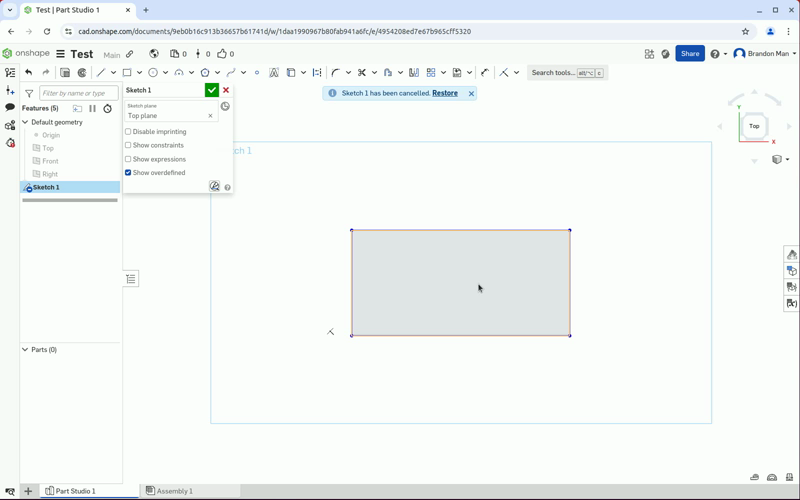
click(478, 283)
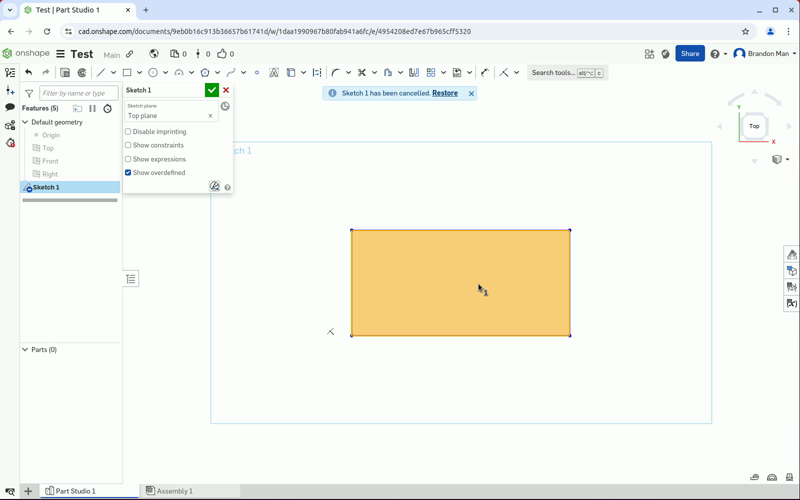
mouse_move(73, 352)
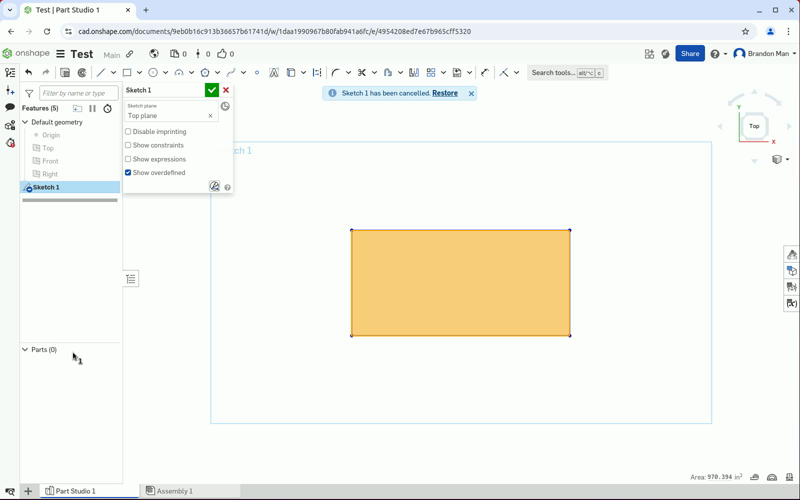
key(shift+y)
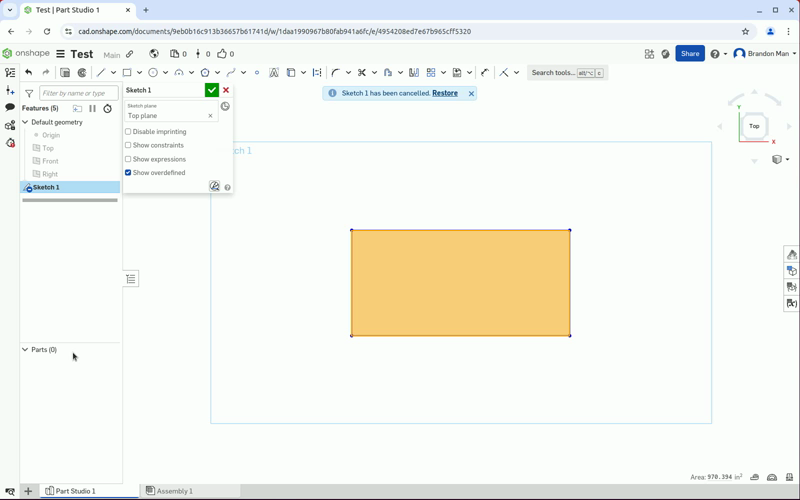
key(shift+e)
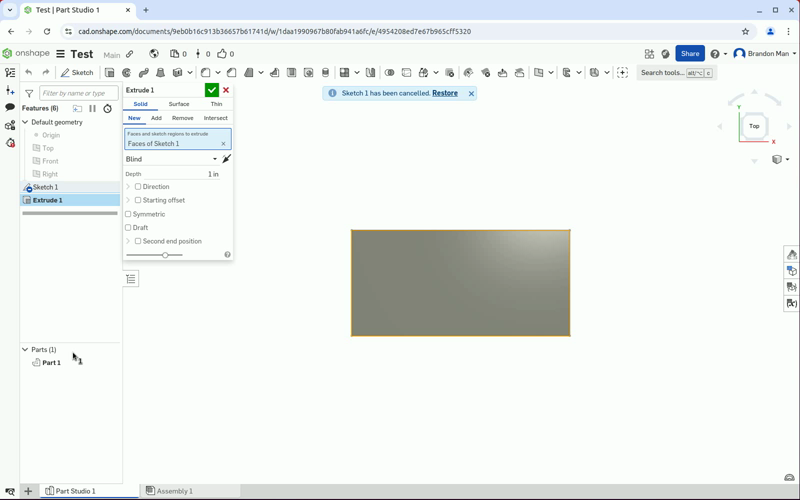
mouse_move(143, 106)
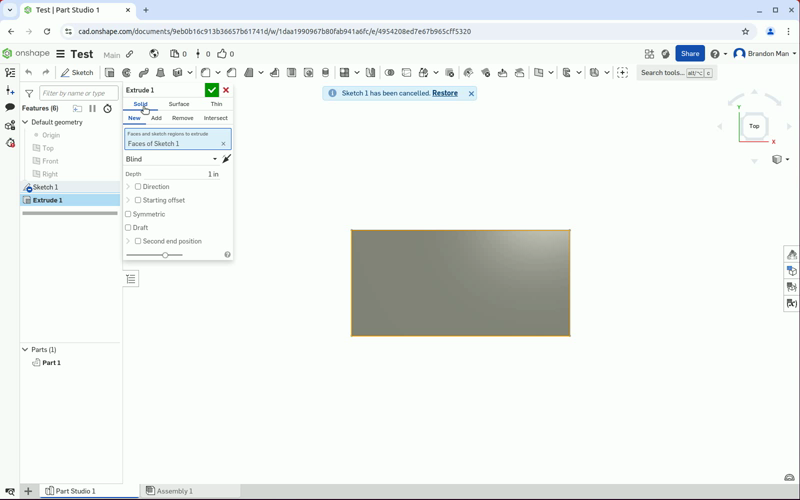
click(143, 106)
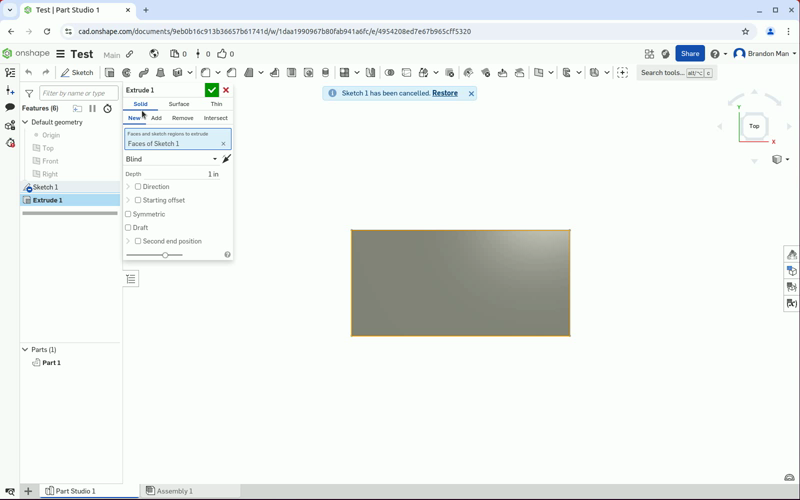
mouse_move(137, 120)
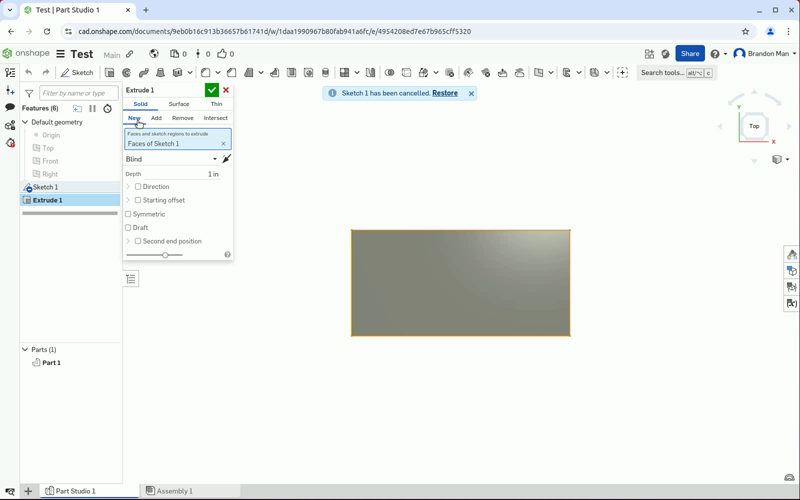
click(137, 120)
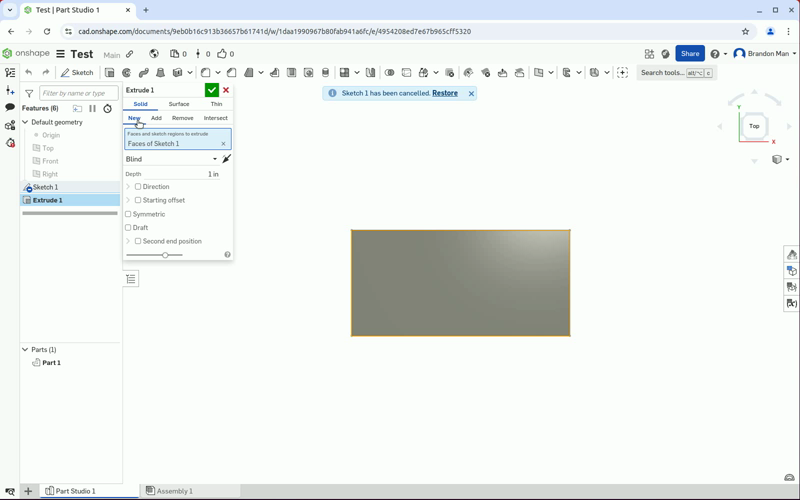
key(tab, 4)
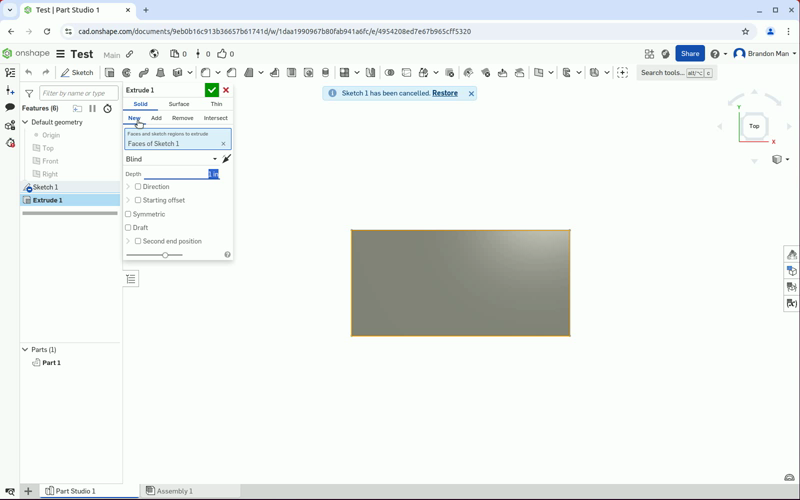
text(4.574)
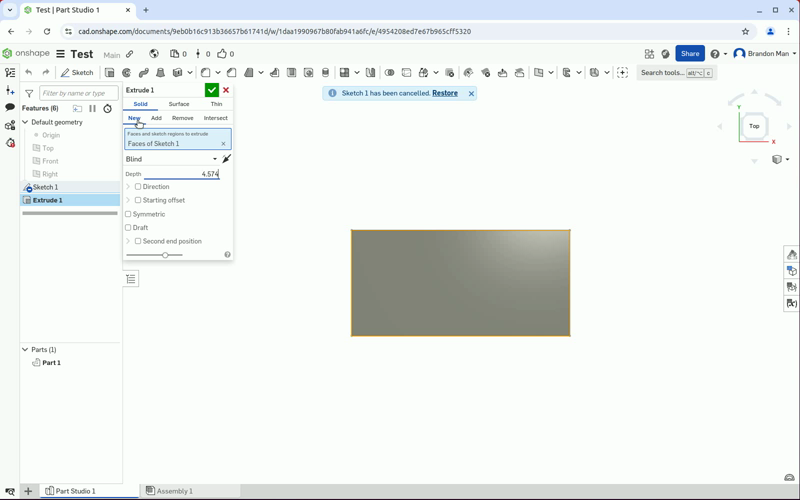
key(enter)
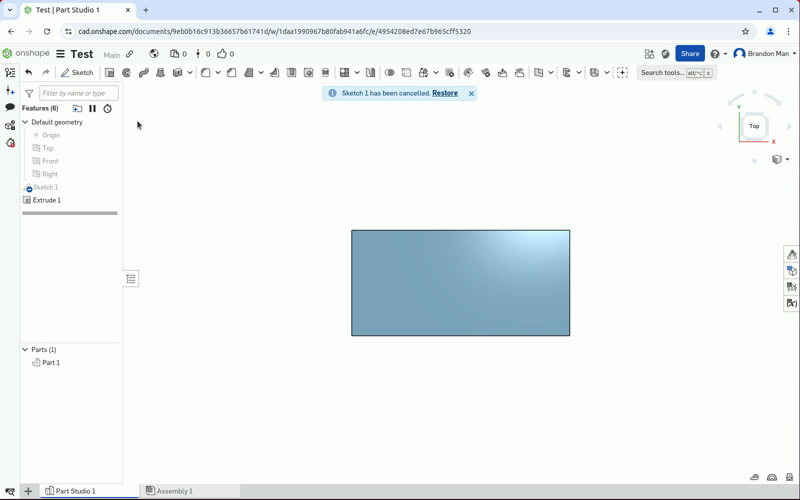
key(shift+h)
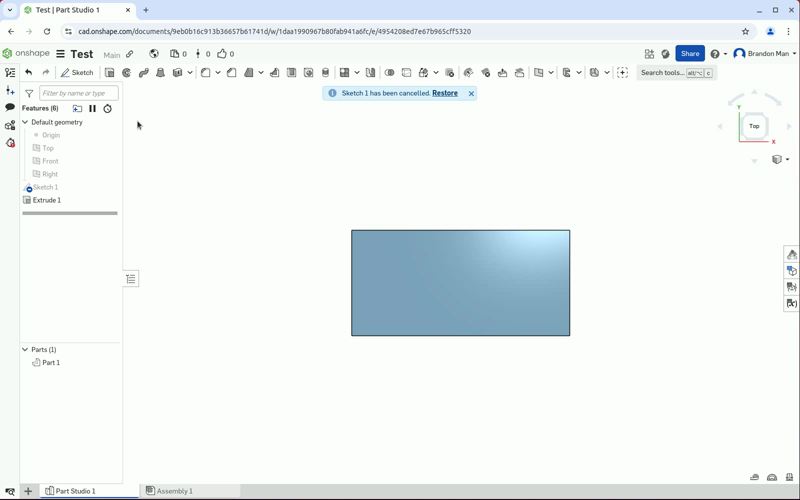
key(shift+h)
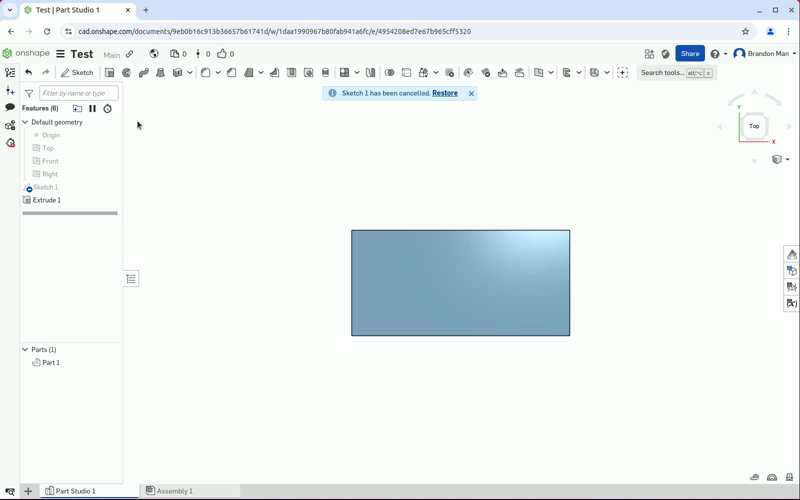
mouse_move(73, 189)
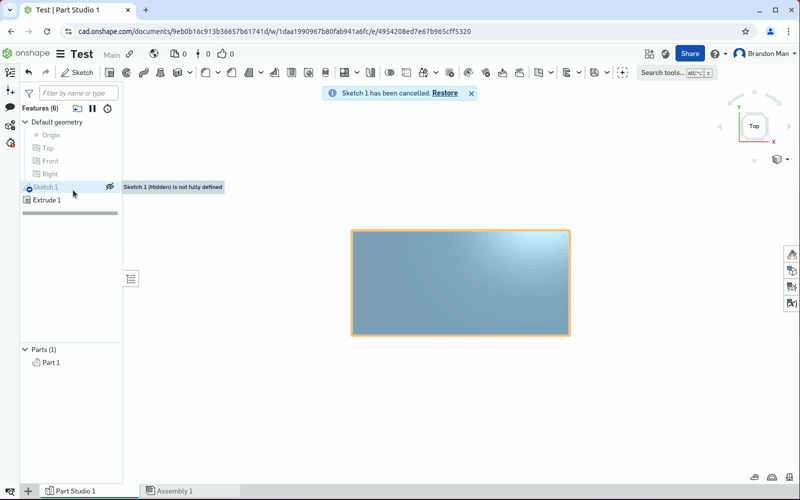
click(73, 189)
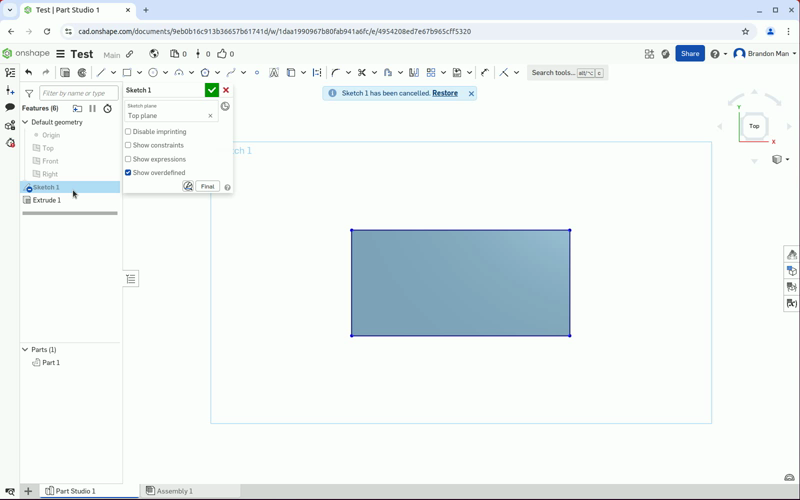
mouse_move(229, 92)
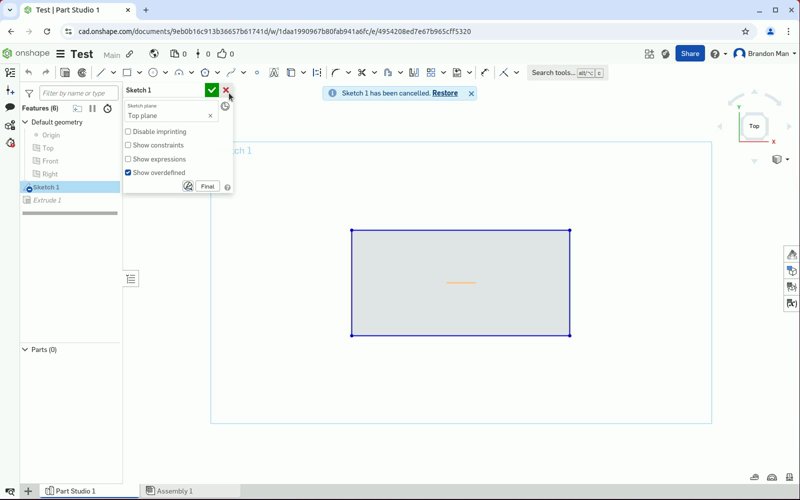
click(229, 92)
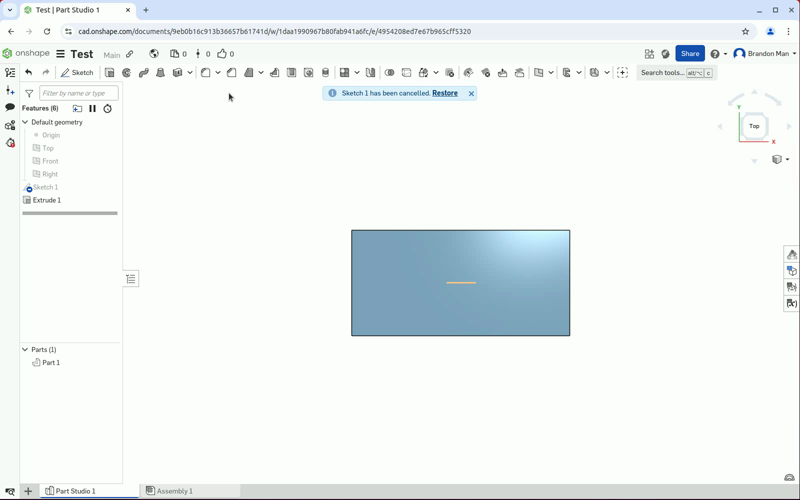
mouse_move(73, 352)
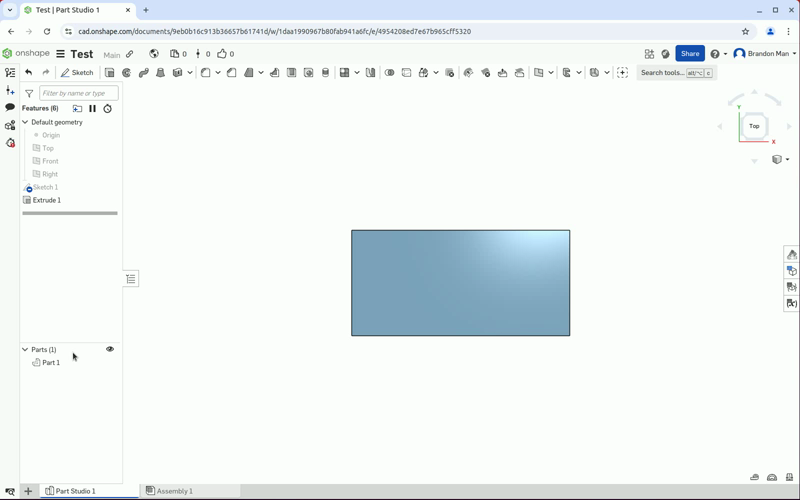
key(y)
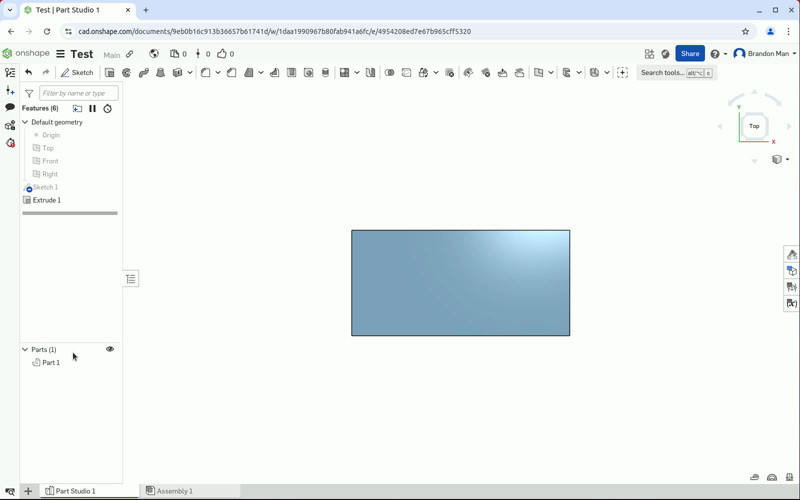
key(shift+p)
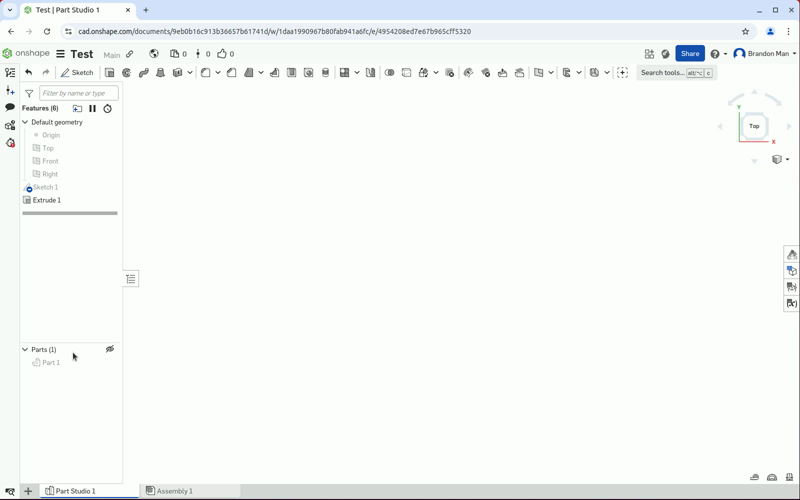
key(space)
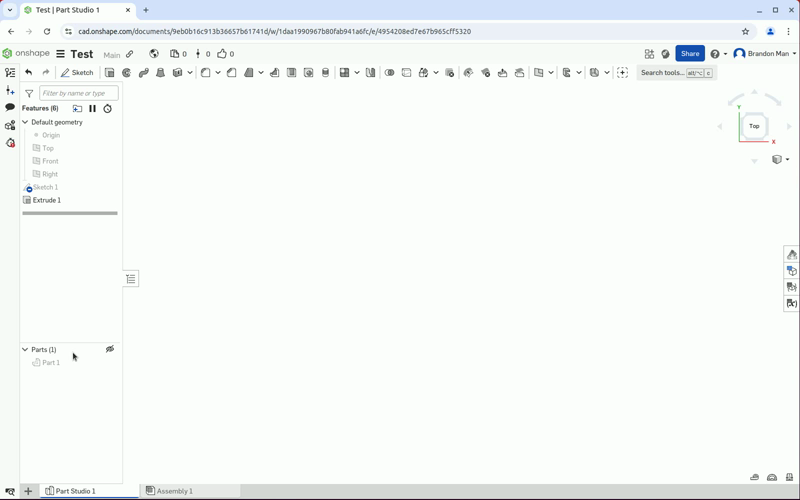
key_down(shift)
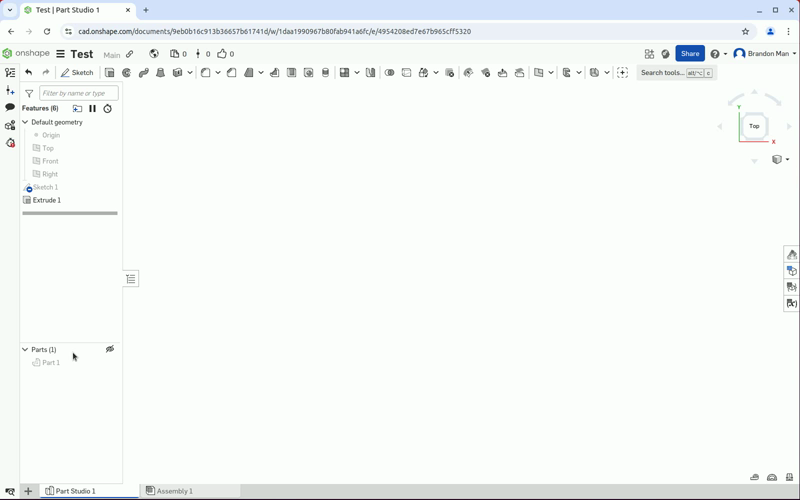
key(up)
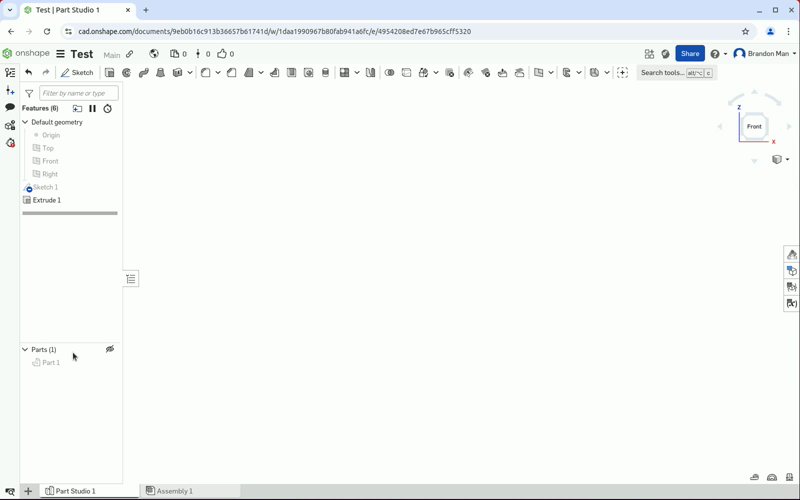
key_up(shift)
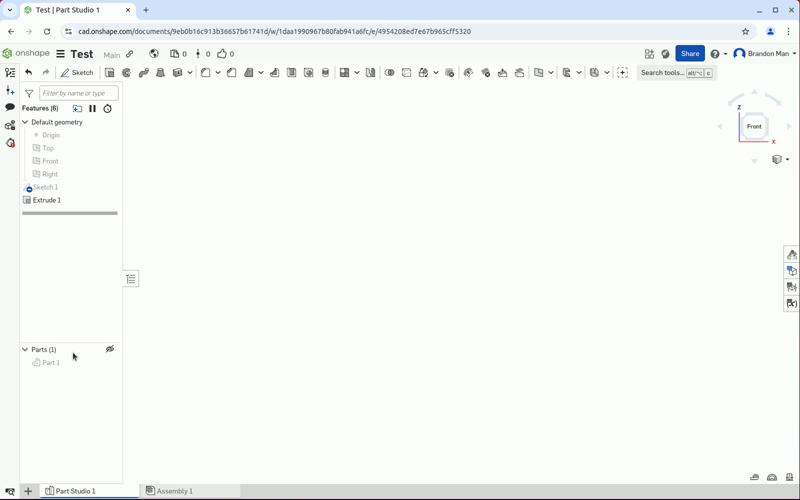
key(space)
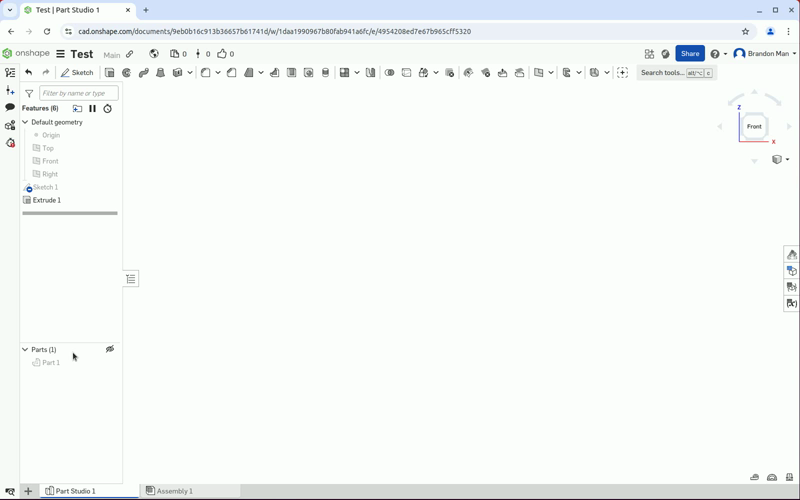
key_down(shift)
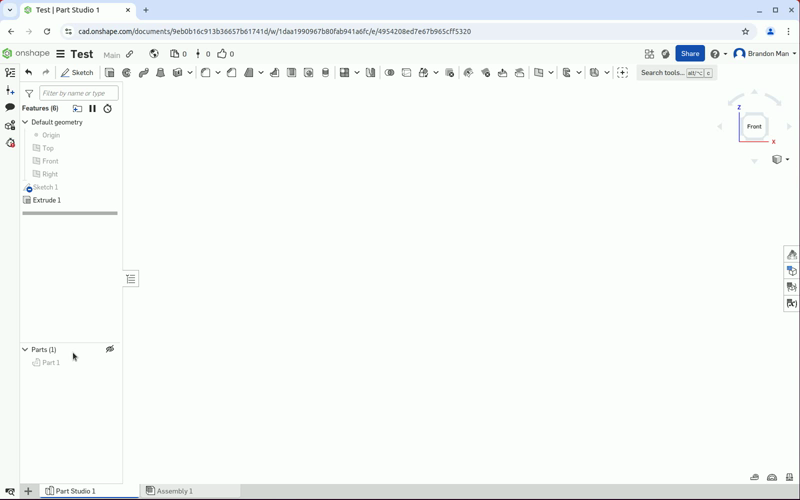
key(left)
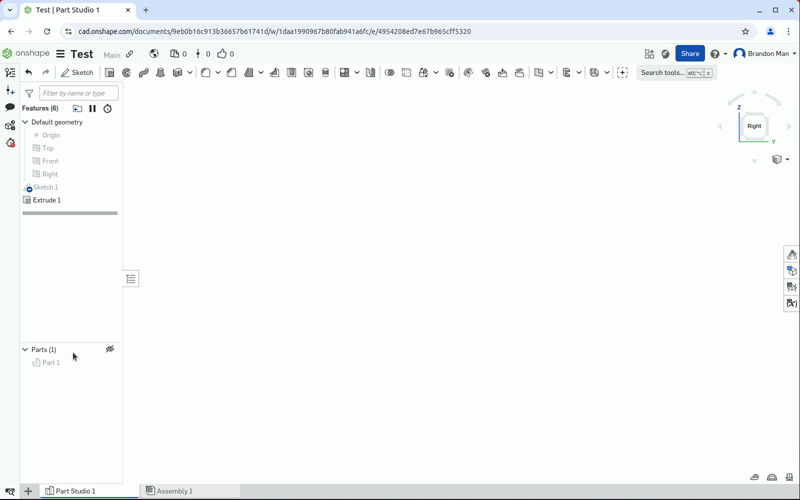
key_up(shift)
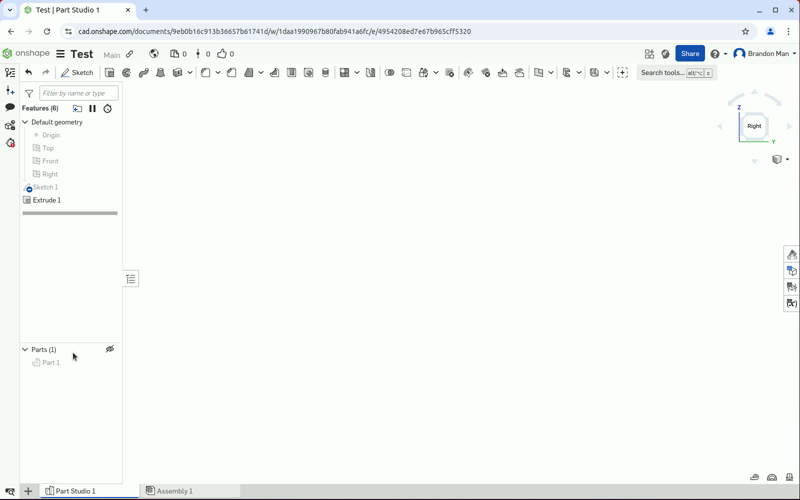
mouse_move(73, 352)
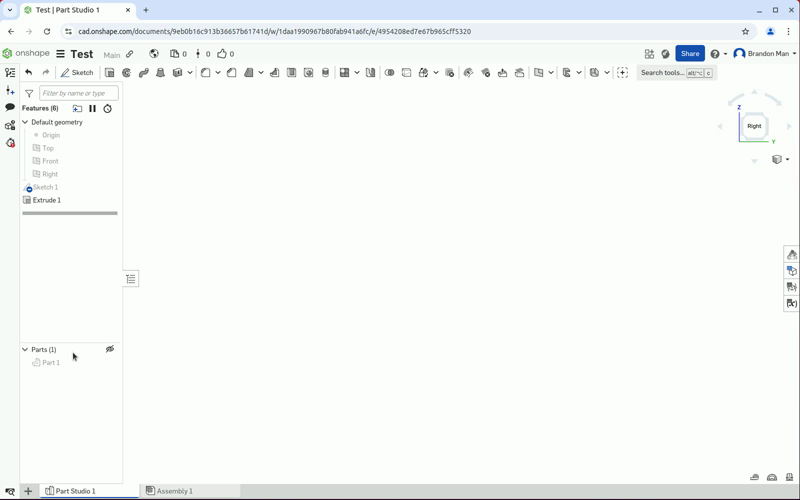
key(shift+y)
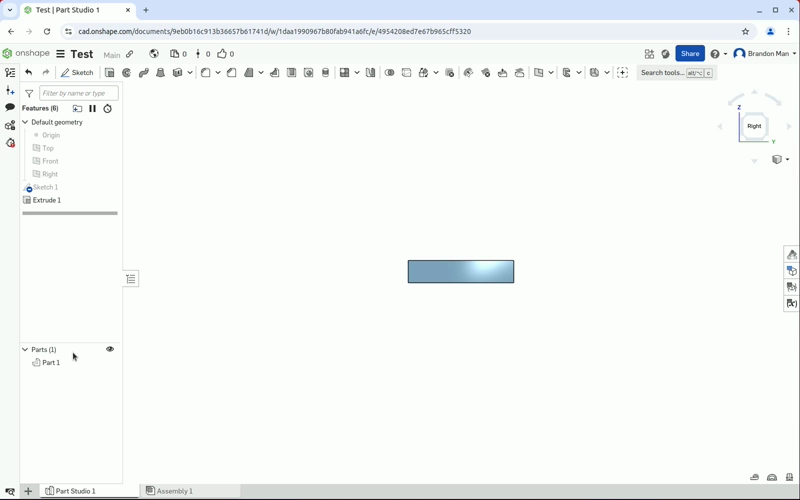
mouse_move(541, 75)
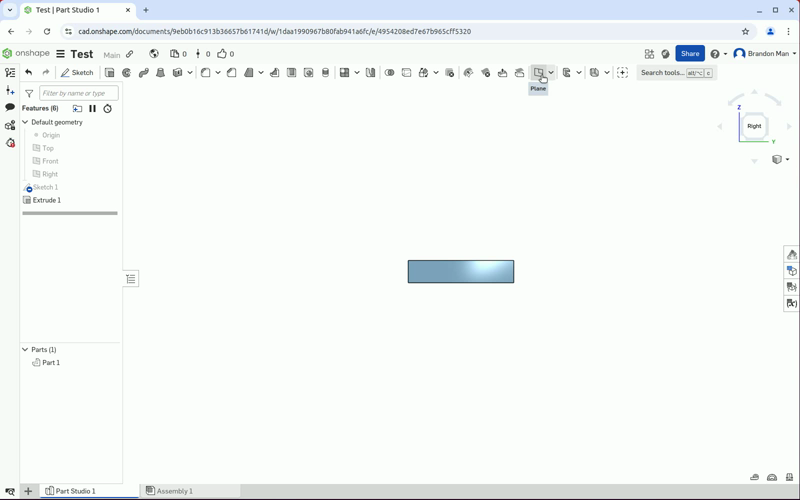
click(541, 75)
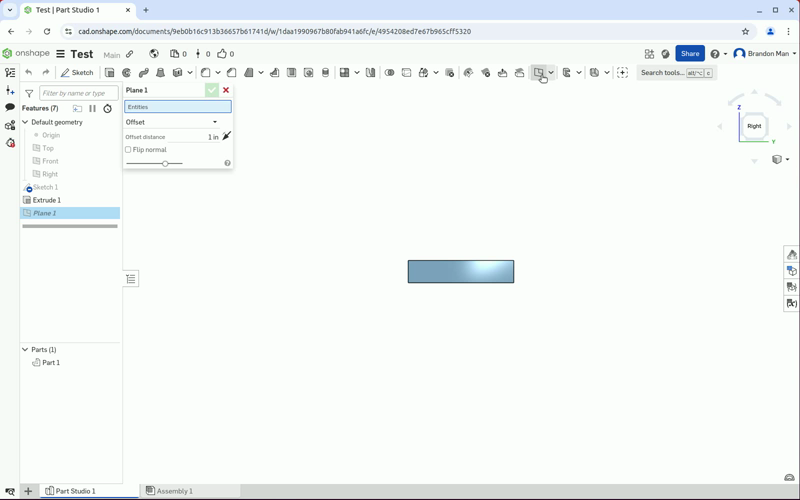
mouse_move(73, 176)
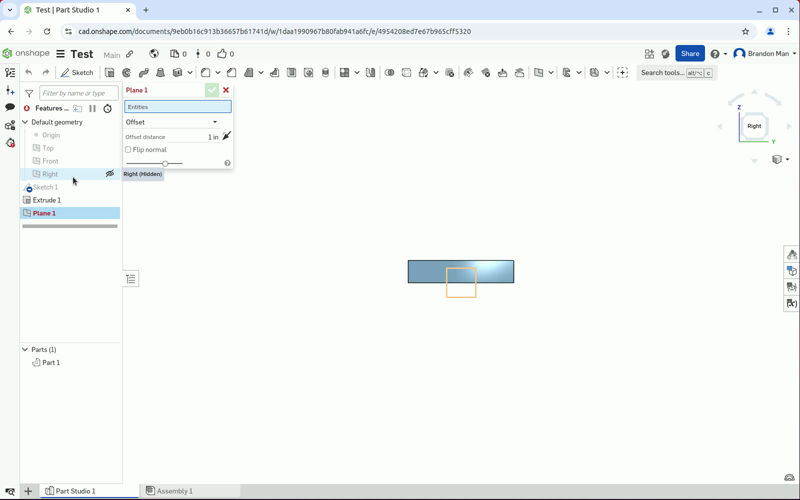
click(73, 176)
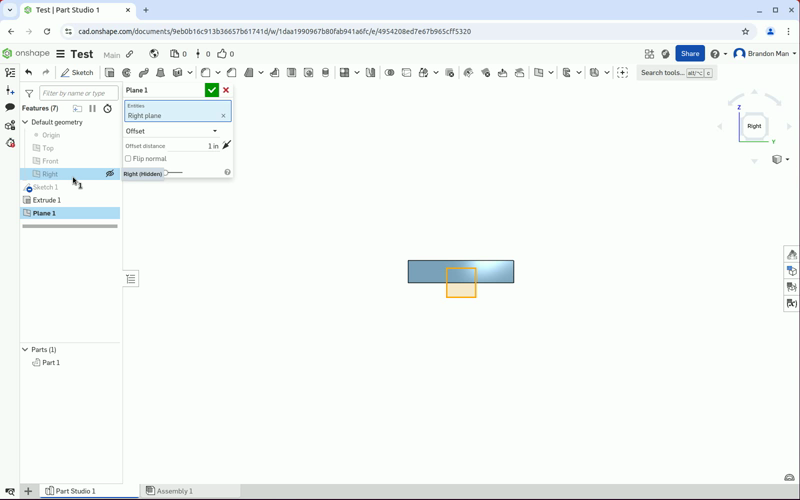
key(tab, 2)
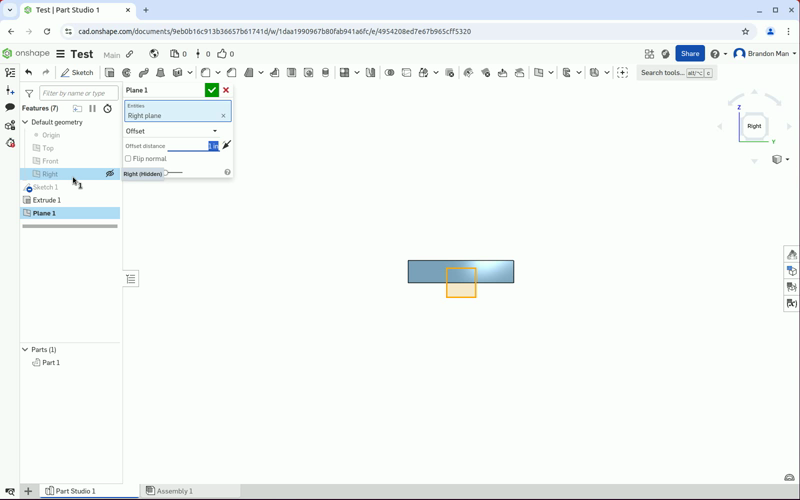
text(22.4)
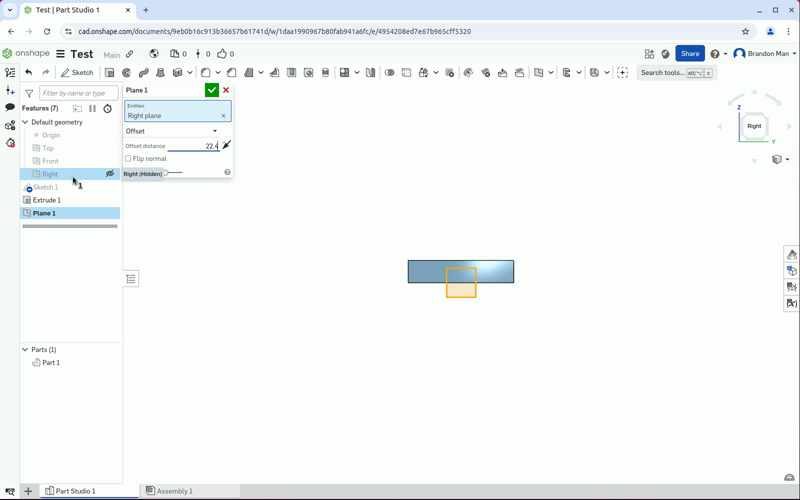
key(enter, 2)
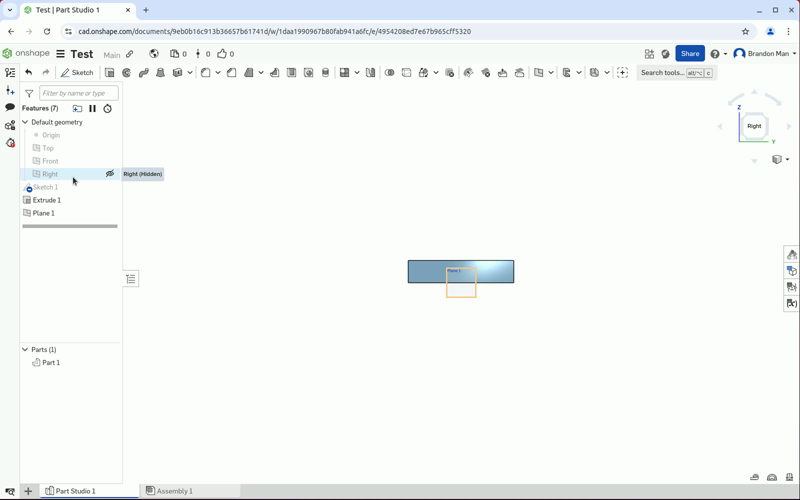
key(shift+s)
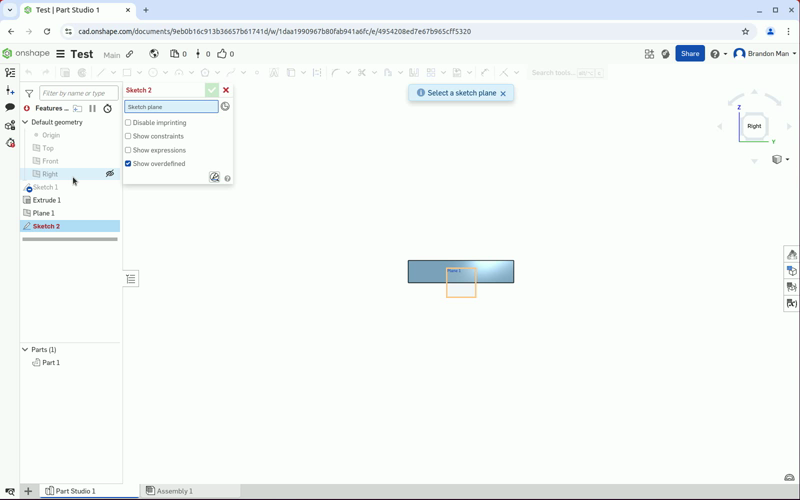
mouse_move(73, 215)
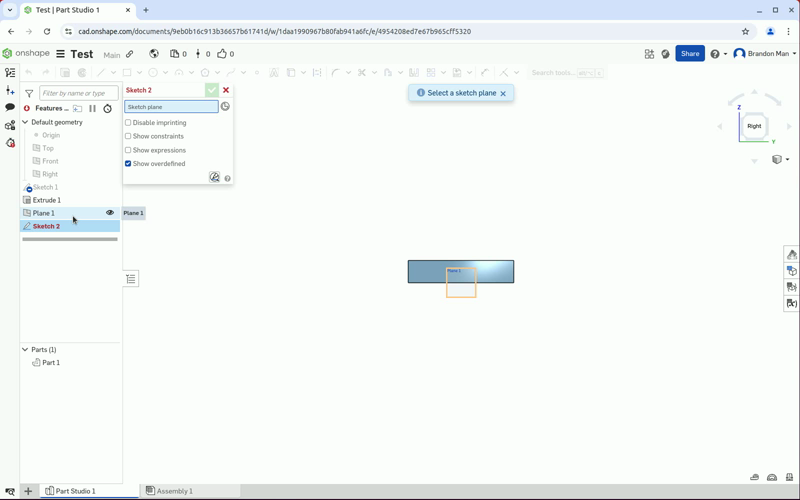
click(73, 215)
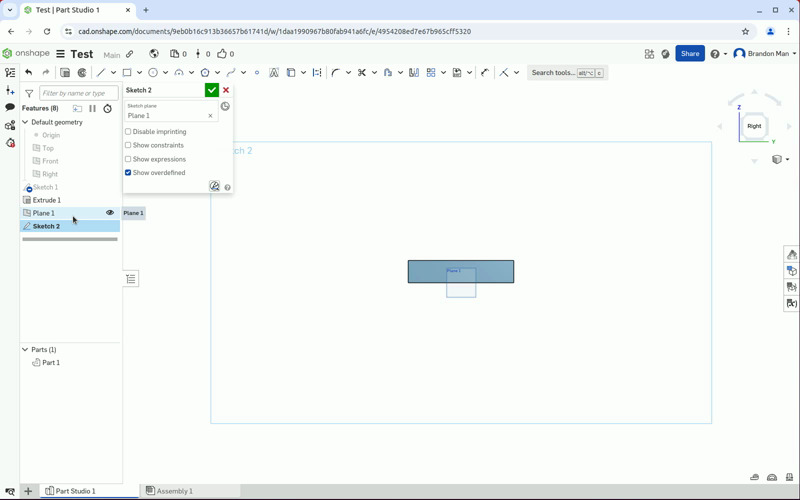
mouse_move(73, 352)
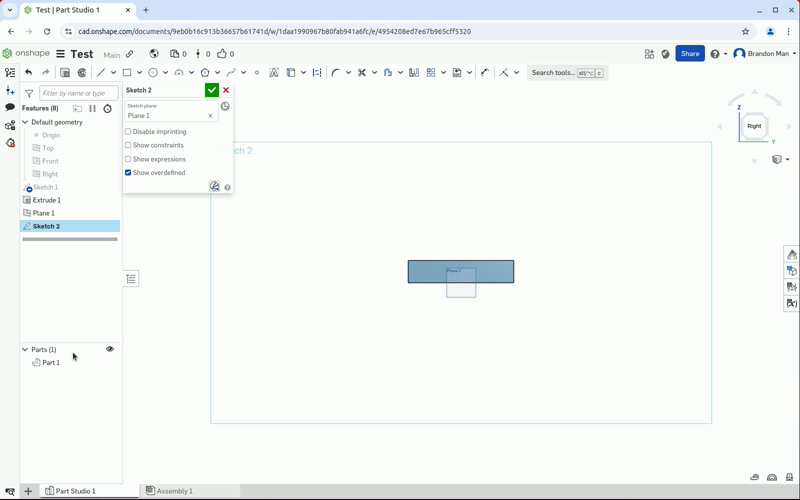
key(y)
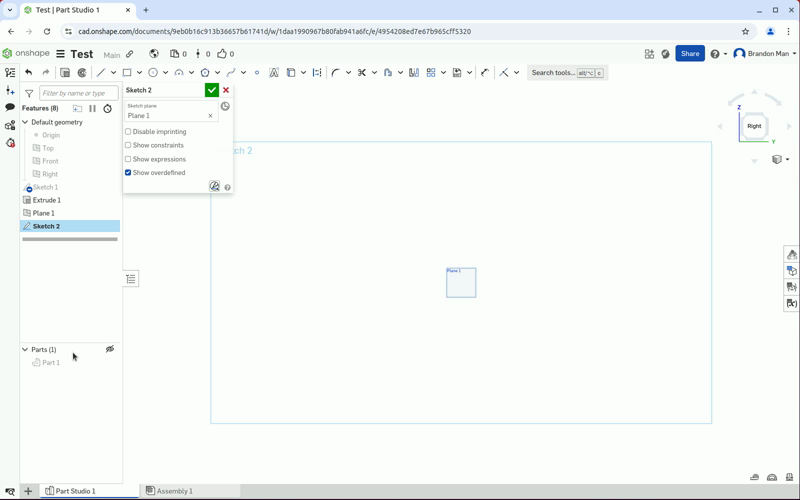
key(l)
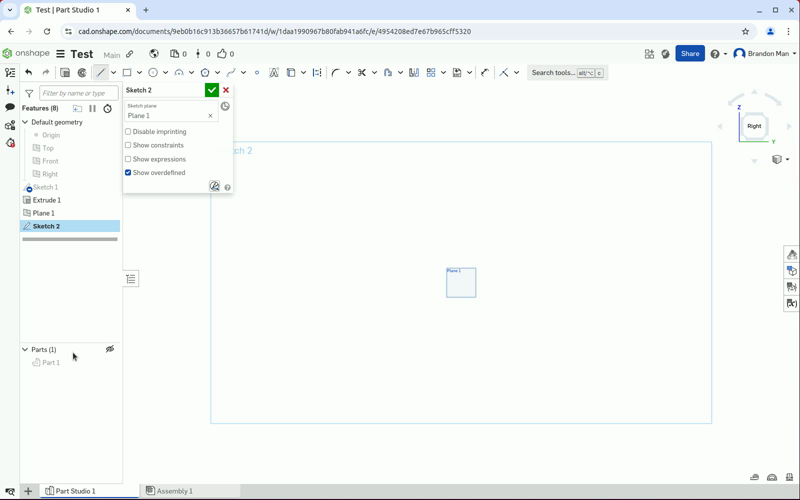
key_down(shift)
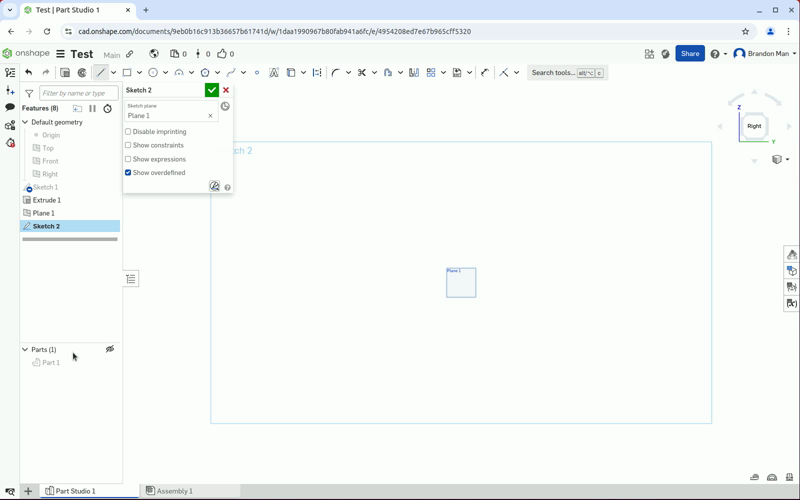
mouse_move(407, 282)
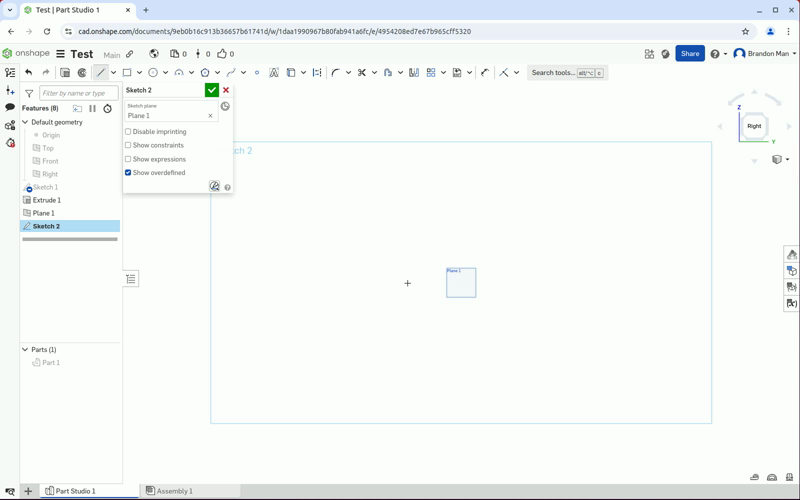
click(407, 282)
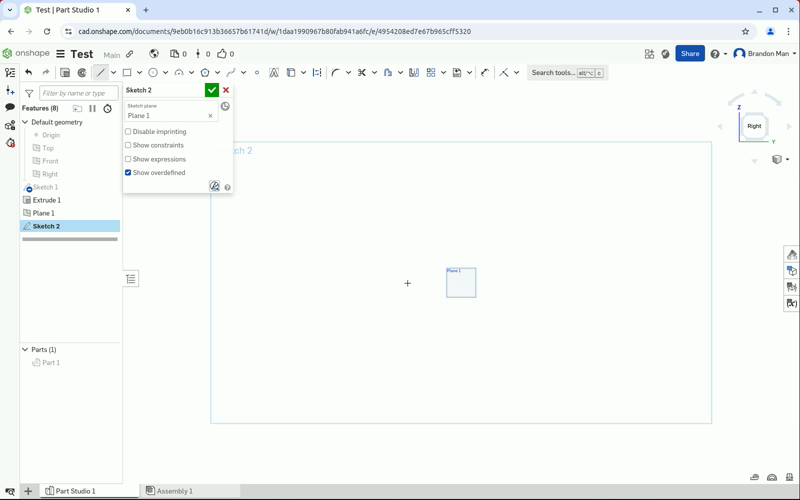
key_up(shift)
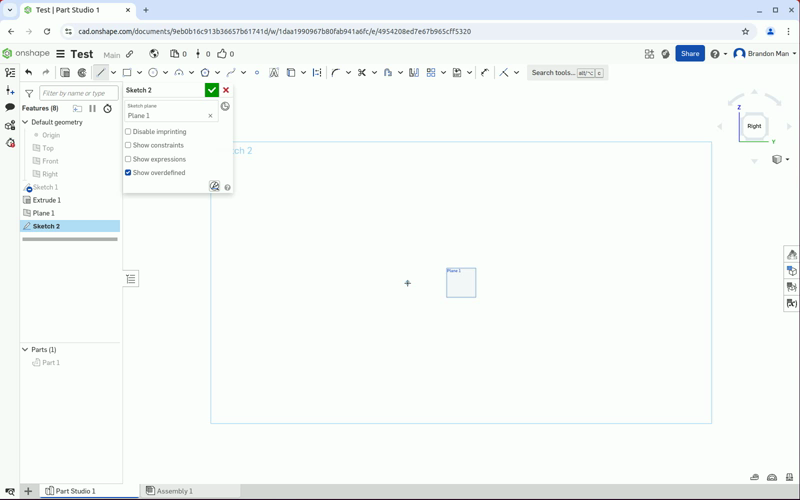
key_down(shift)
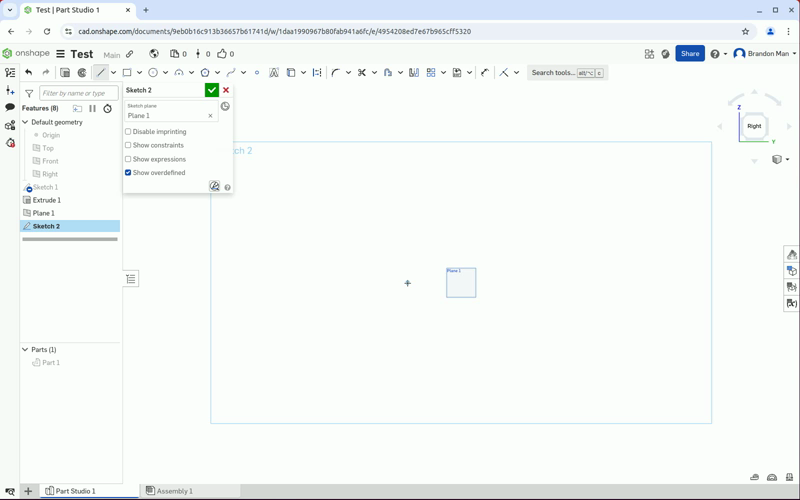
mouse_move(513, 282)
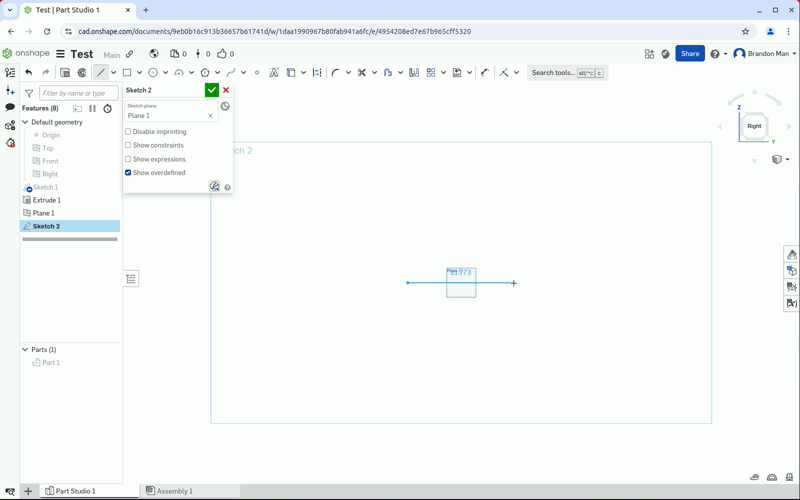
click(513, 282)
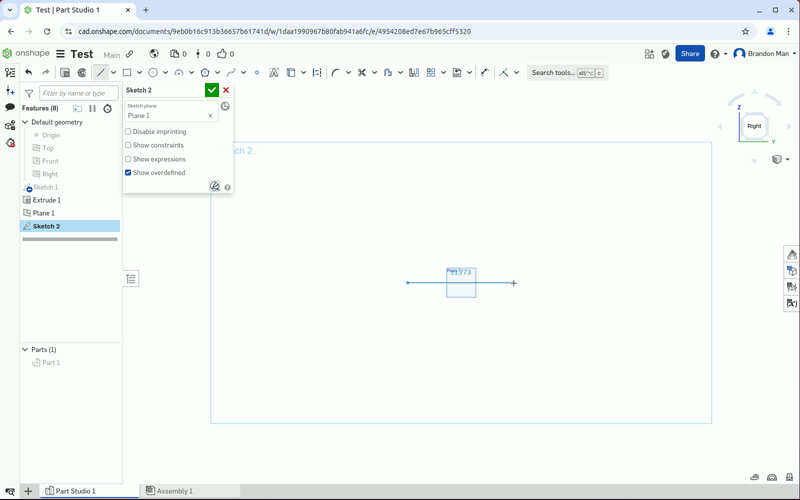
key_up(shift)
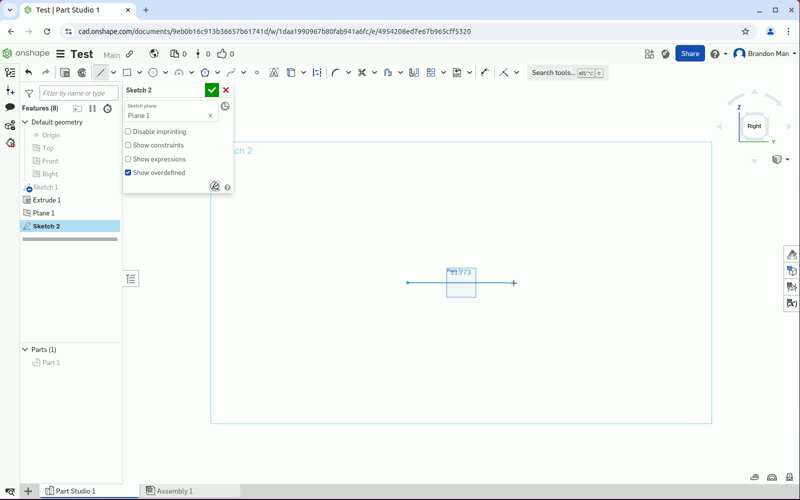
key_down(shift)
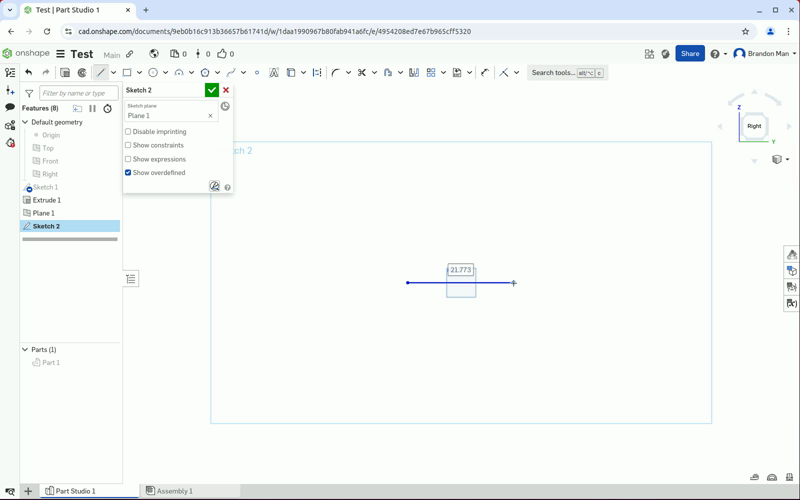
mouse_move(543, 282)
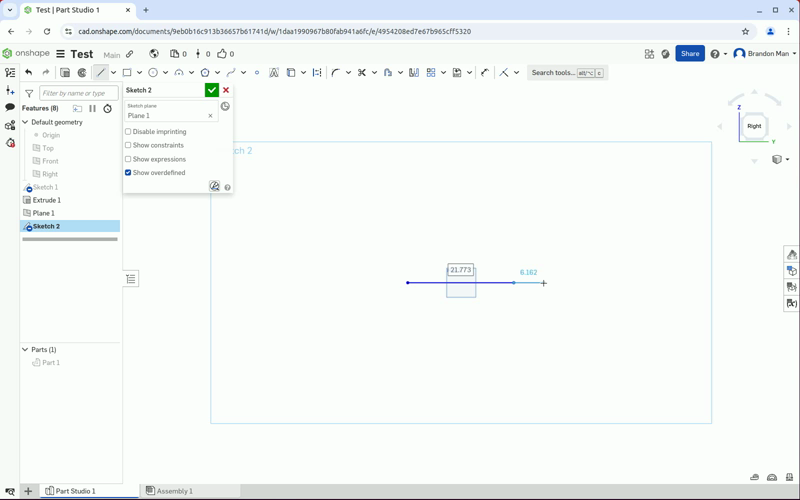
mouse_move(513, 260)
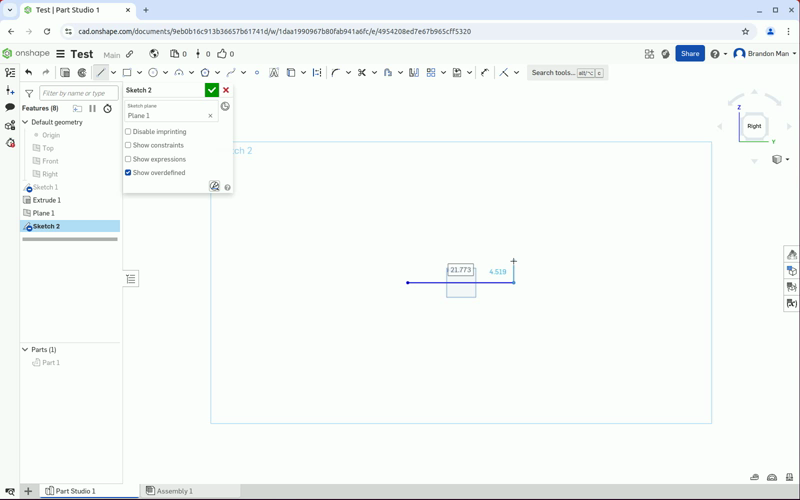
click(513, 260)
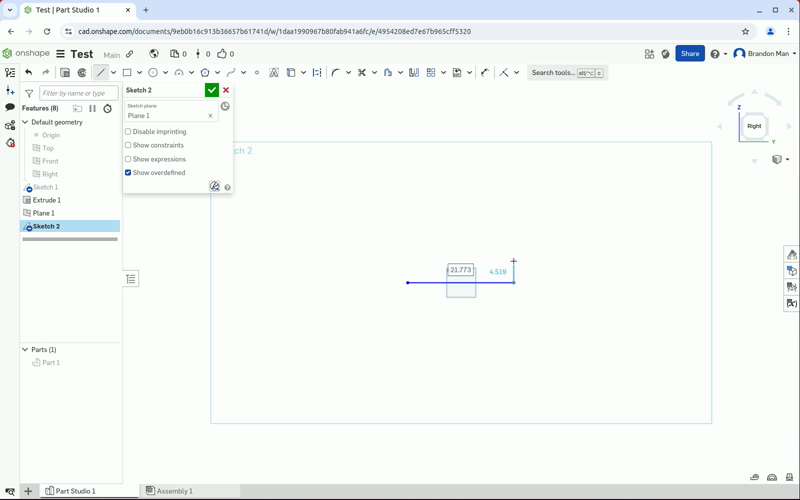
key_up(shift)
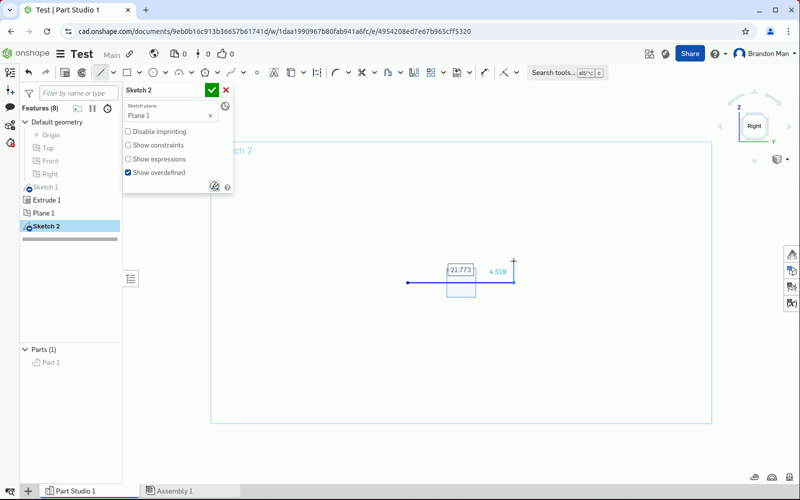
key_down(shift)
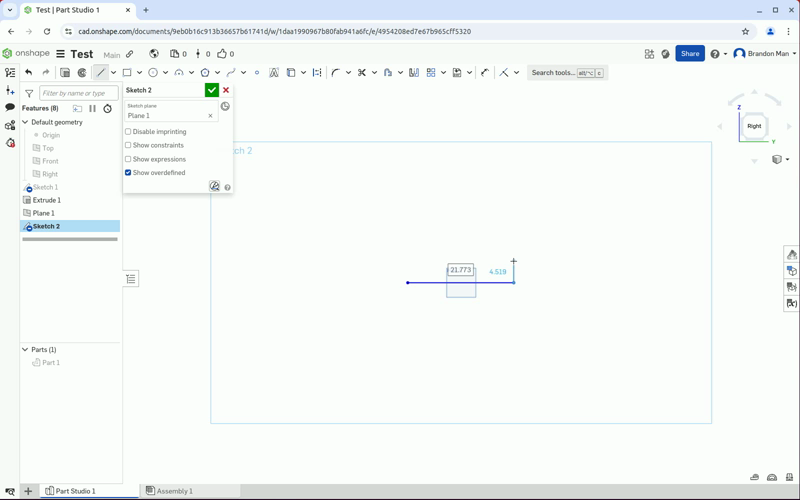
mouse_move(407, 260)
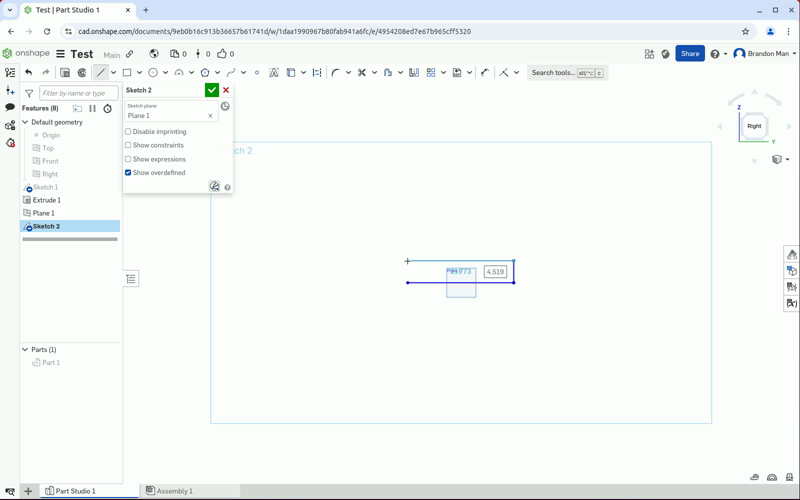
click(407, 260)
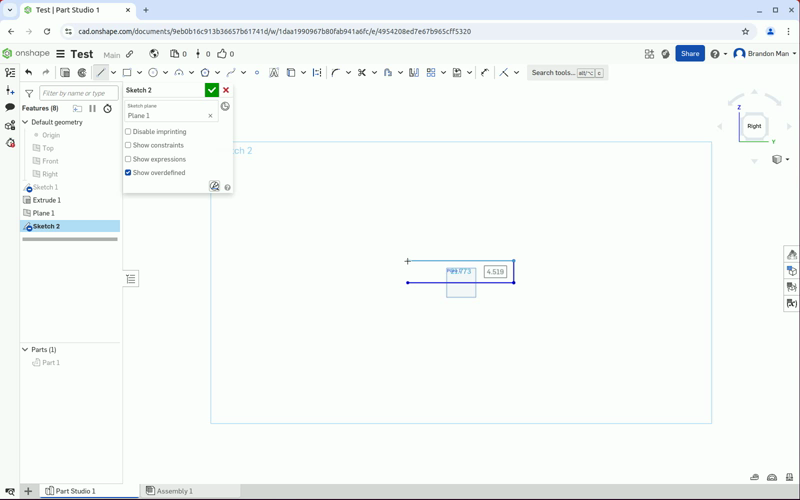
key_up(shift)
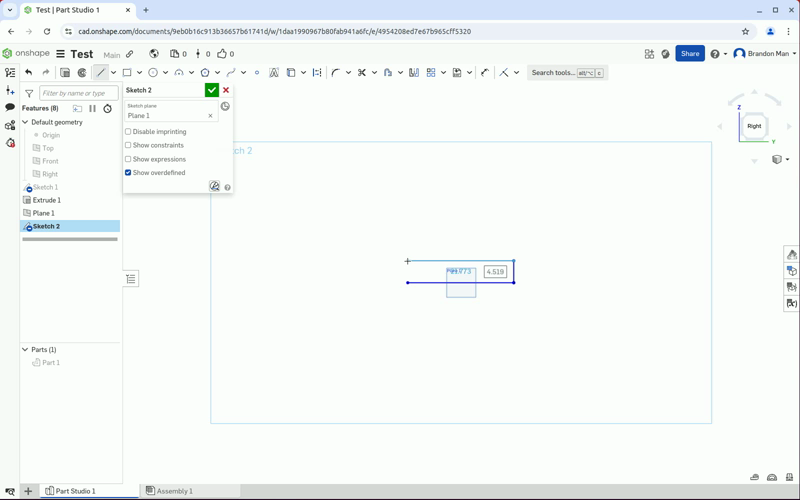
mouse_move(437, 260)
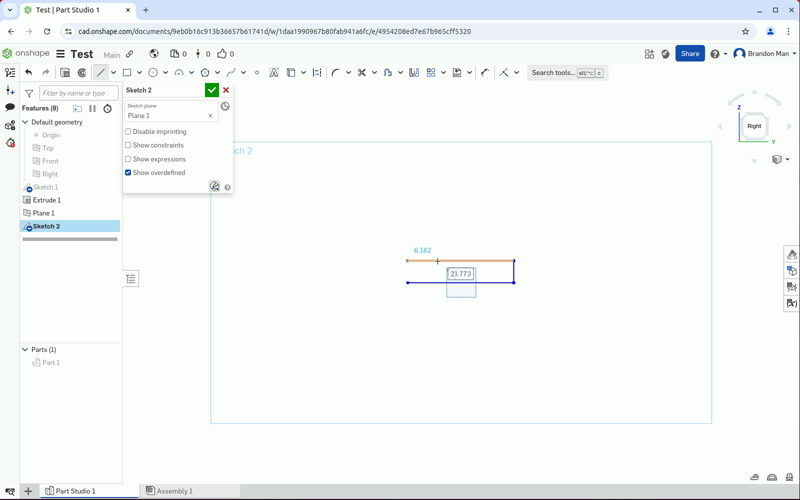
key_down(shift)
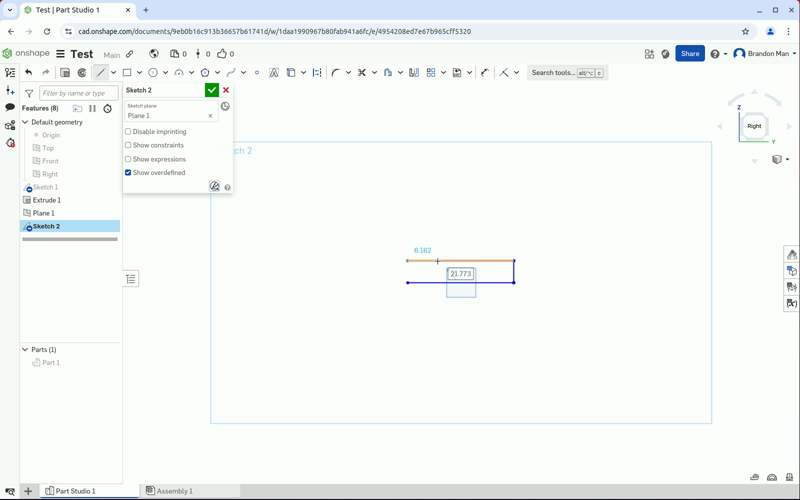
mouse_move(407, 282)
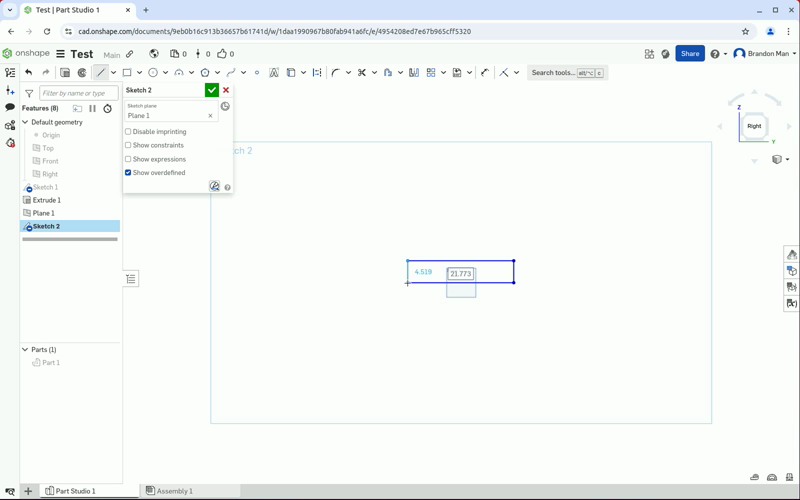
key_up(shift)
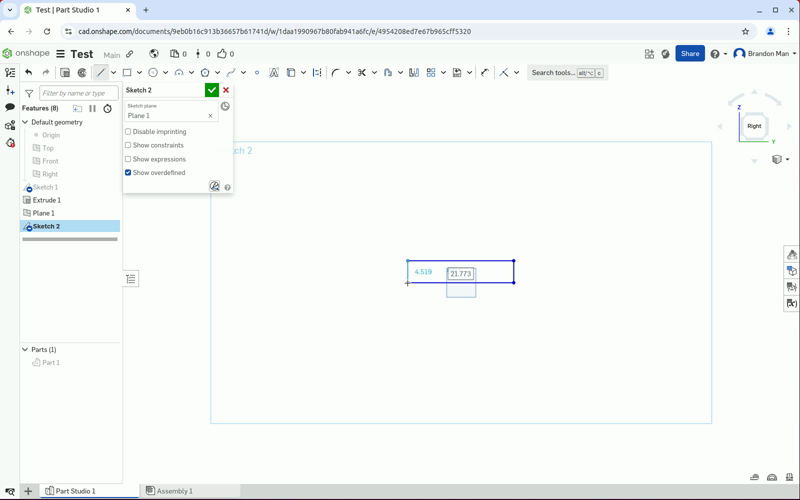
click(407, 282)
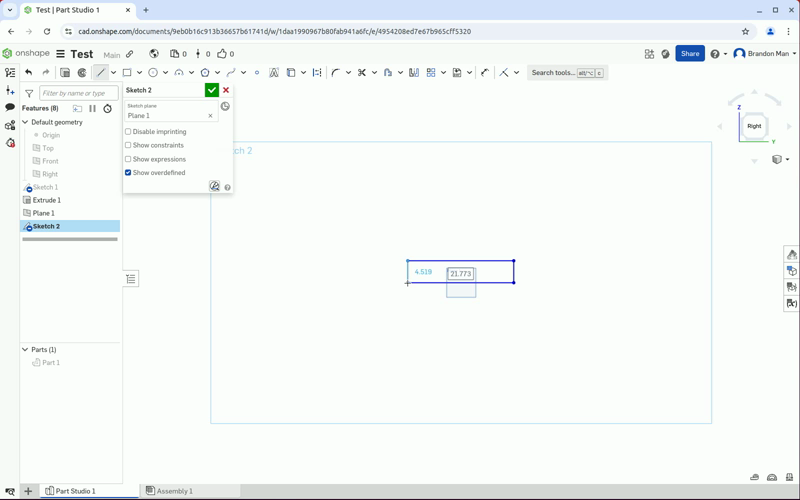
key(esc)
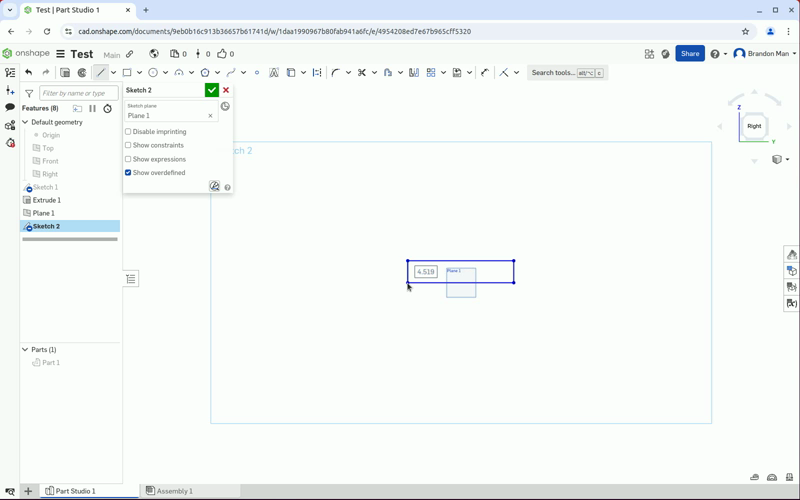
mouse_move(414, 268)
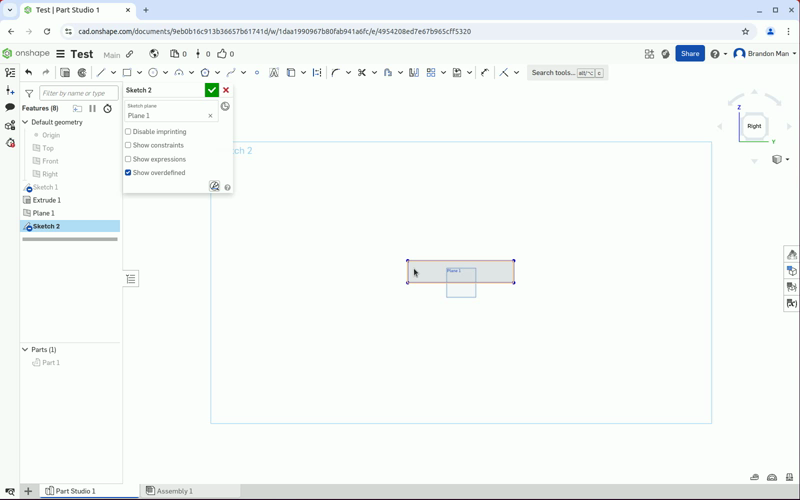
click(414, 268)
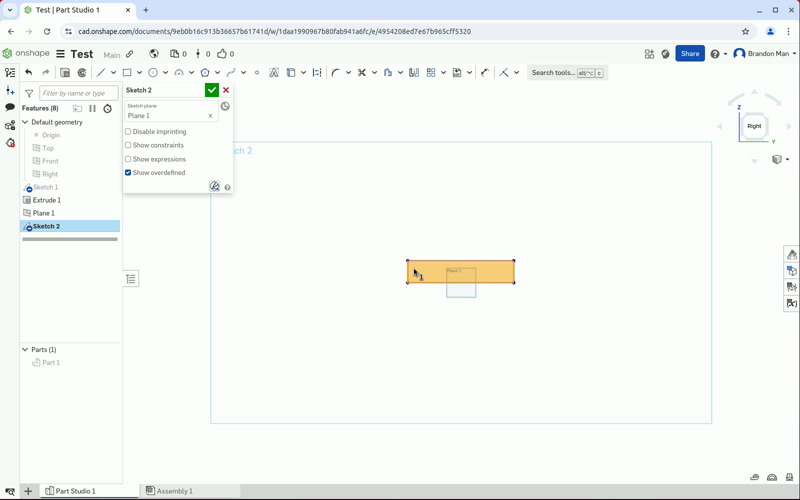
mouse_move(73, 352)
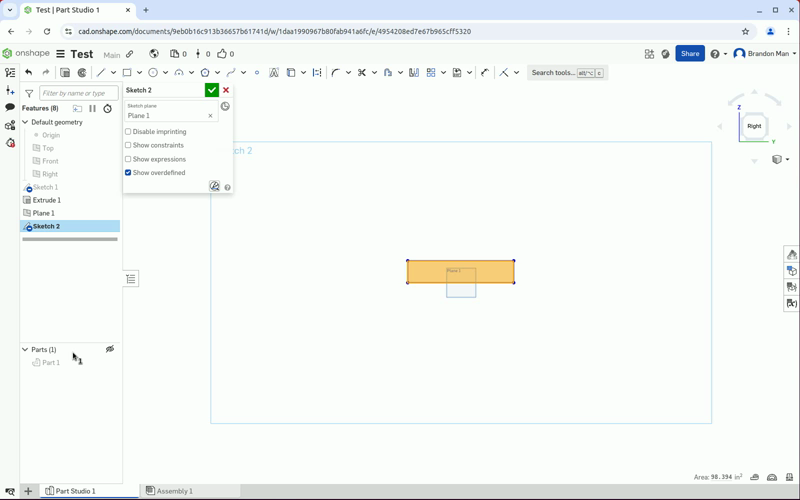
key(shift+y)
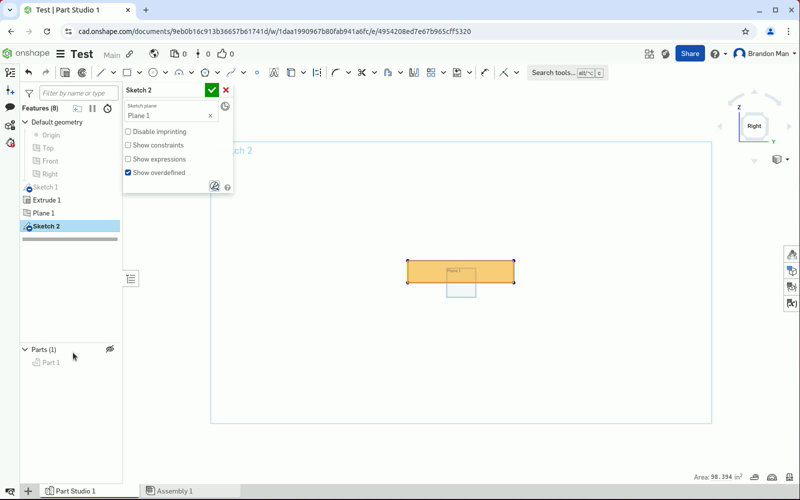
key(shift+e)
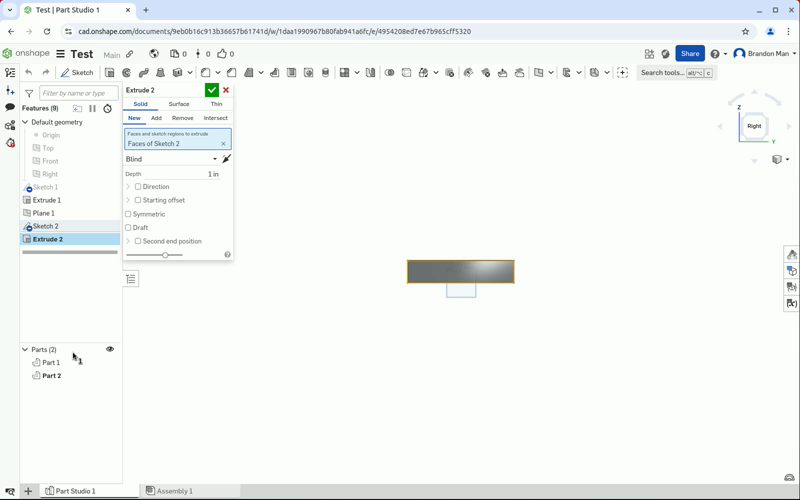
mouse_move(143, 106)
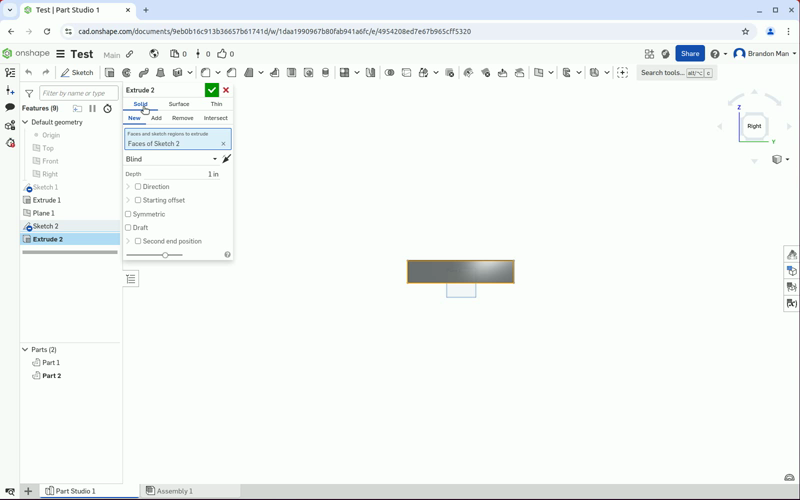
click(143, 106)
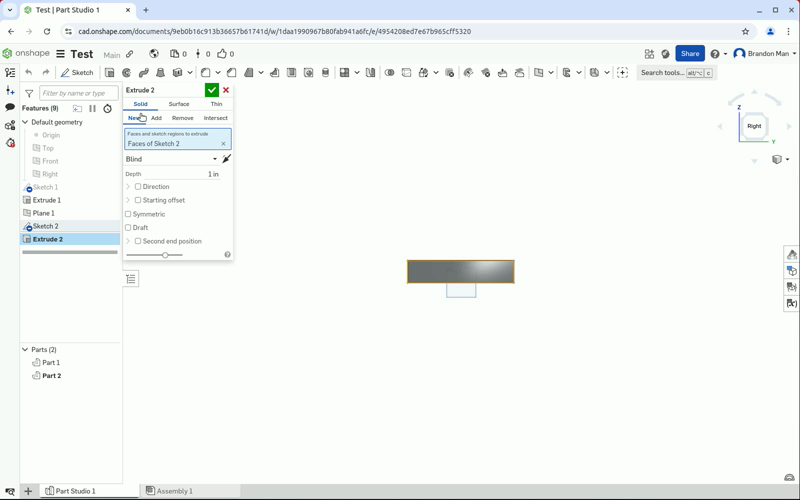
mouse_move(137, 120)
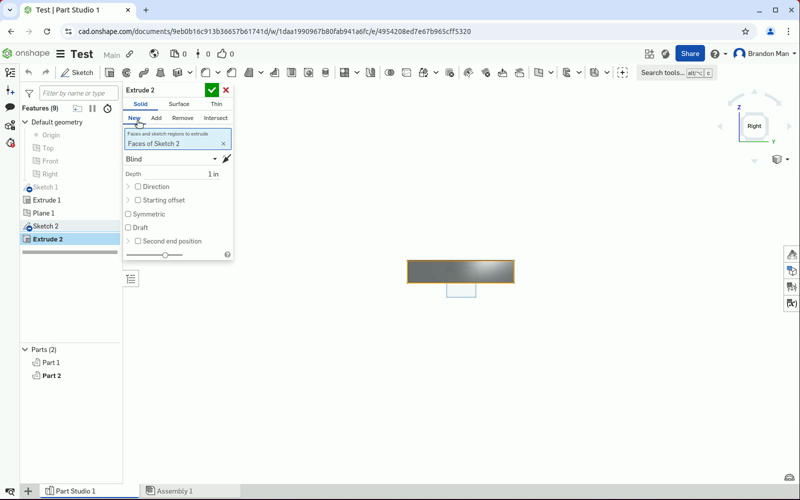
click(137, 120)
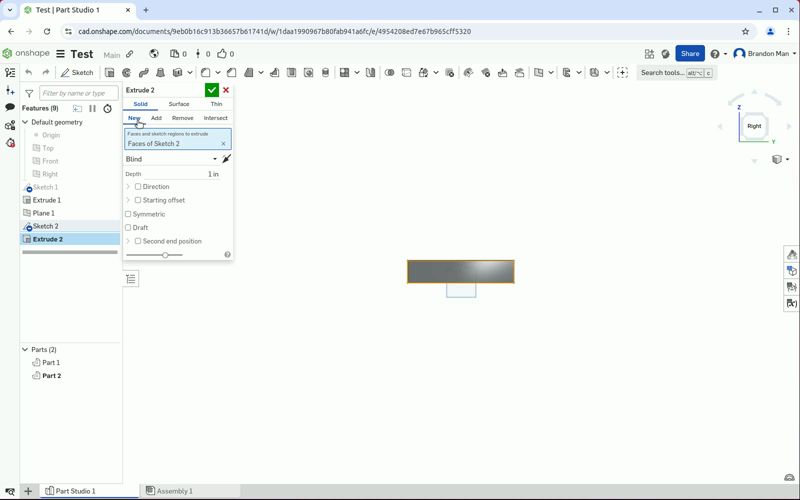
key(tab, 4)
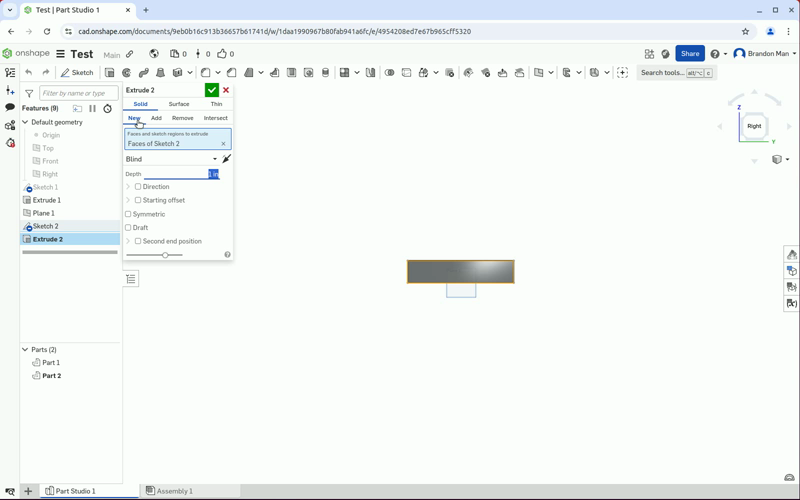
text(0.722)
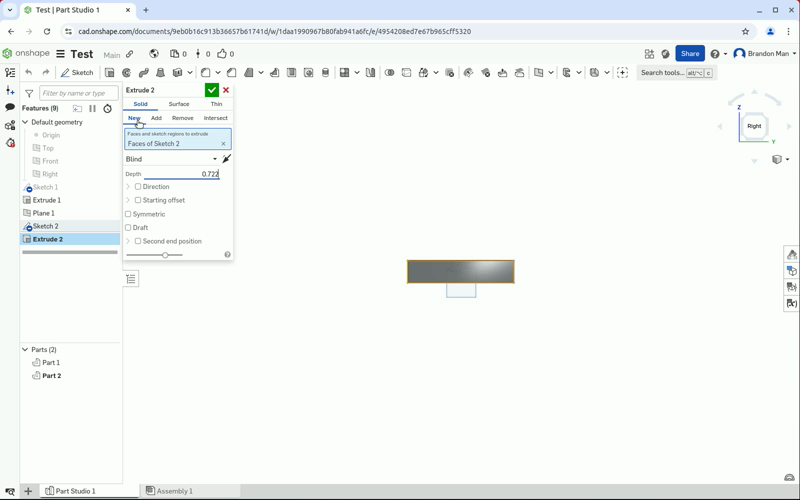
key(enter)
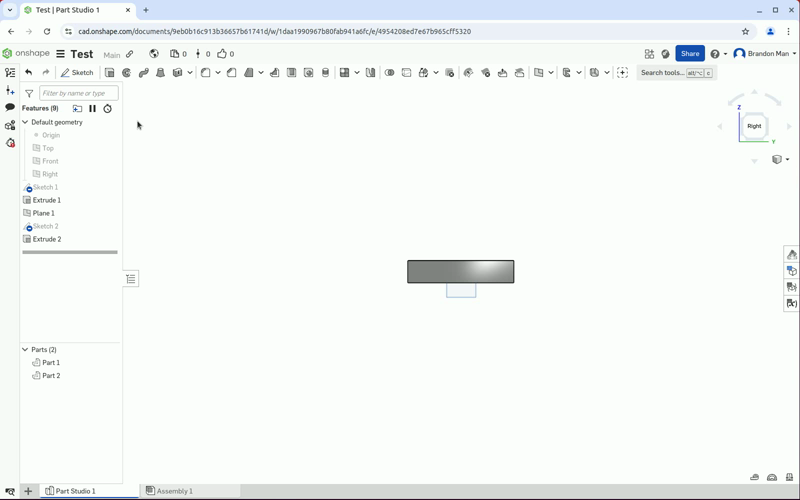
key(shift+h)
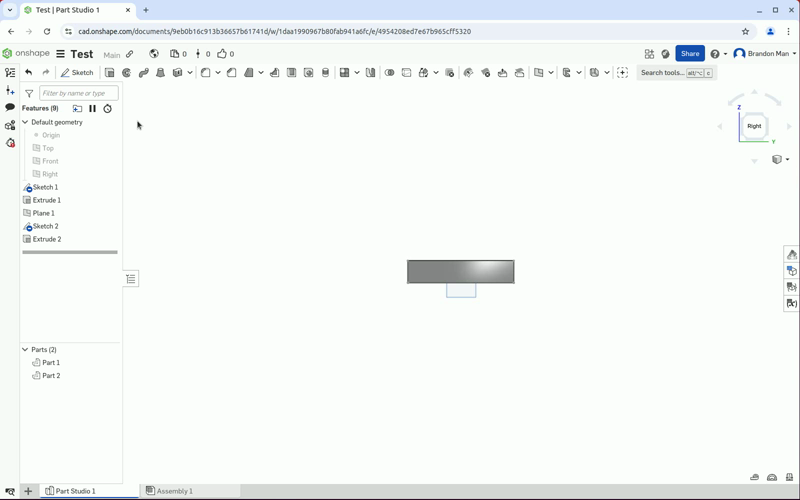
key(shift+h)
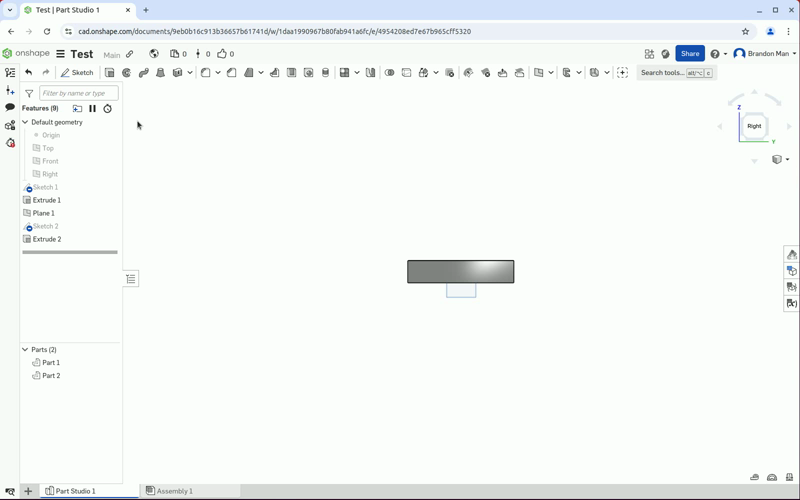
mouse_move(73, 189)
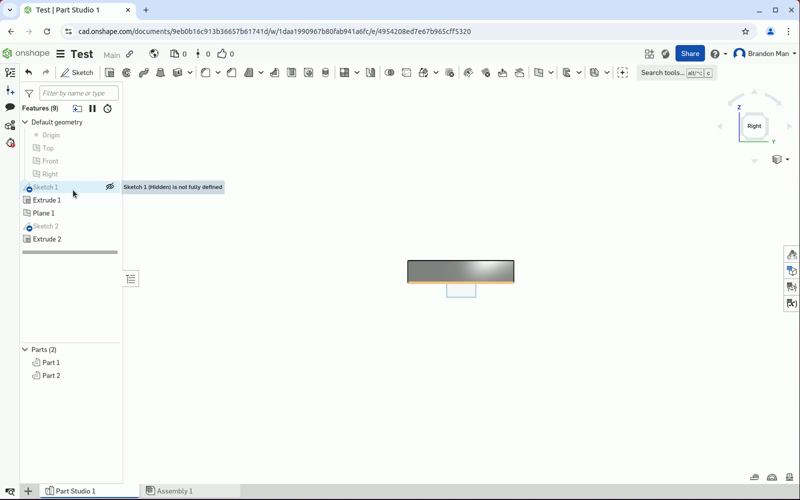
click(73, 189)
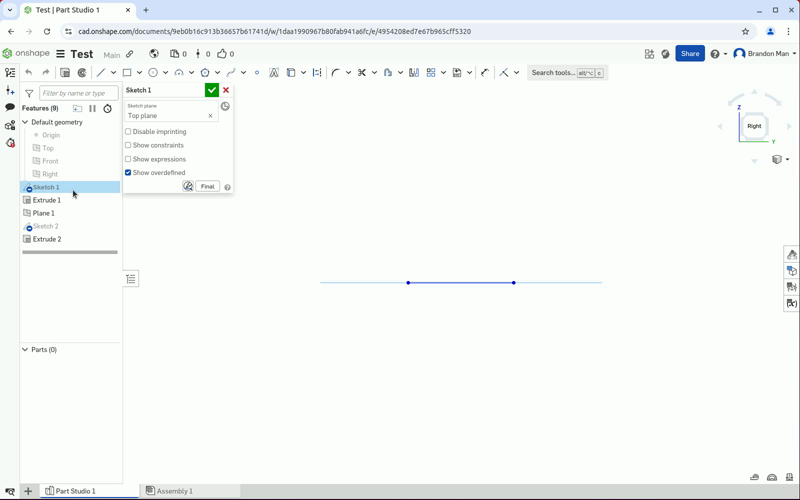
mouse_move(229, 92)
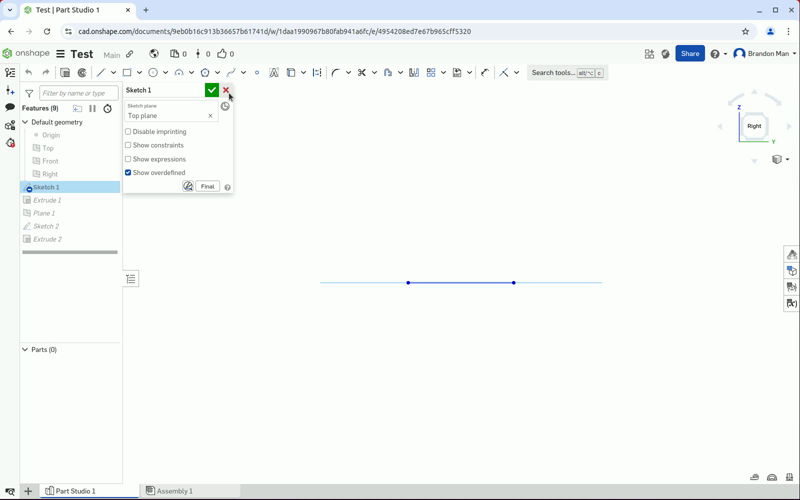
click(229, 92)
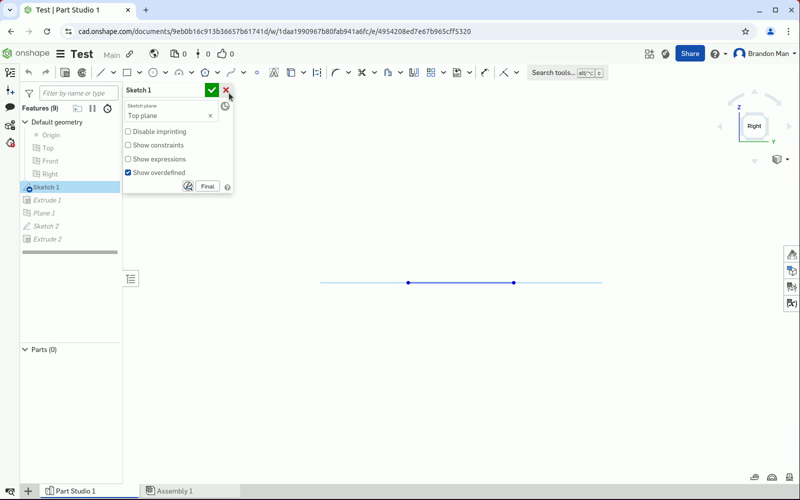
key(shift+s)
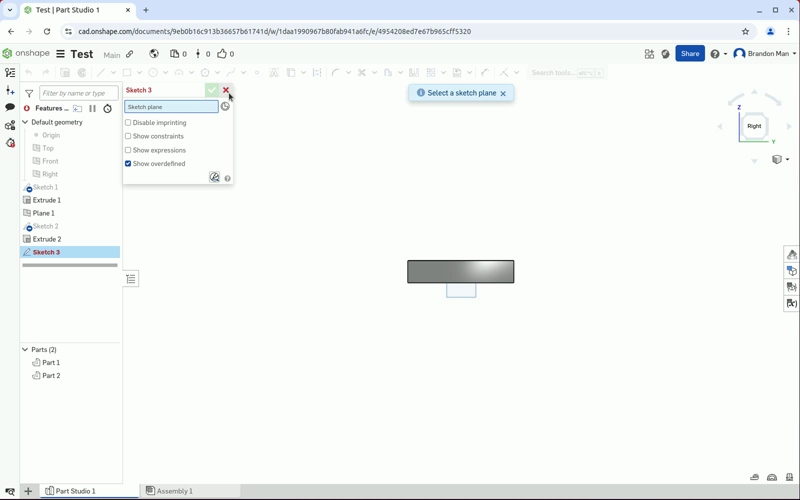
mouse_move(73, 215)
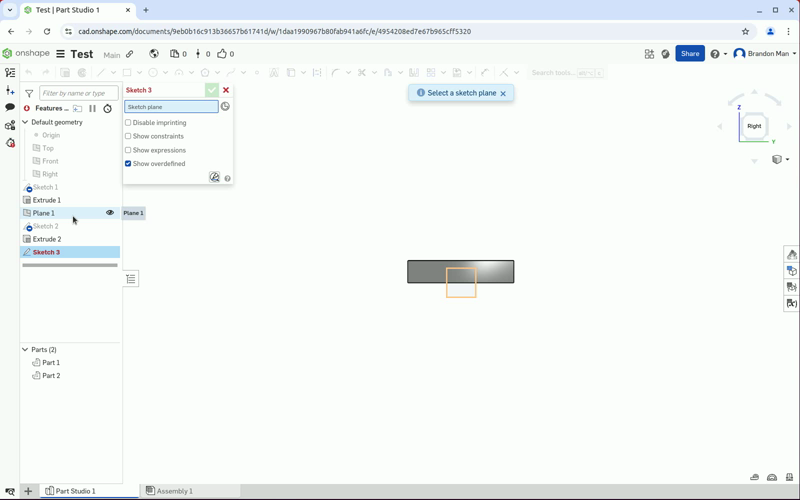
click(73, 215)
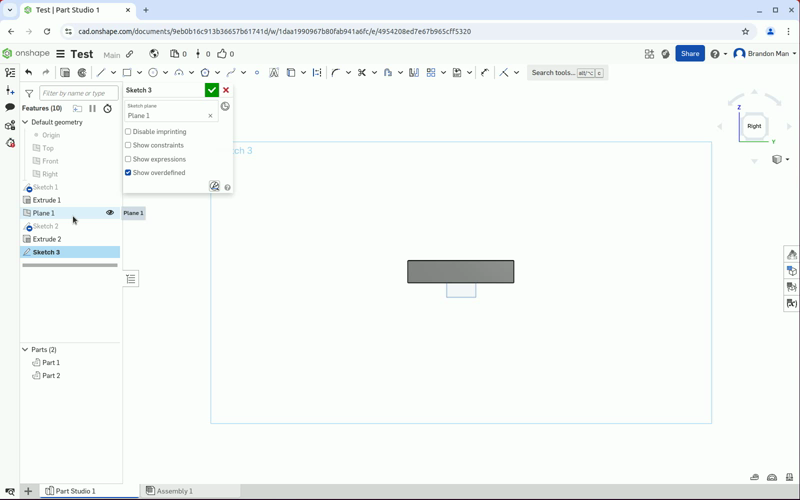
mouse_move(73, 352)
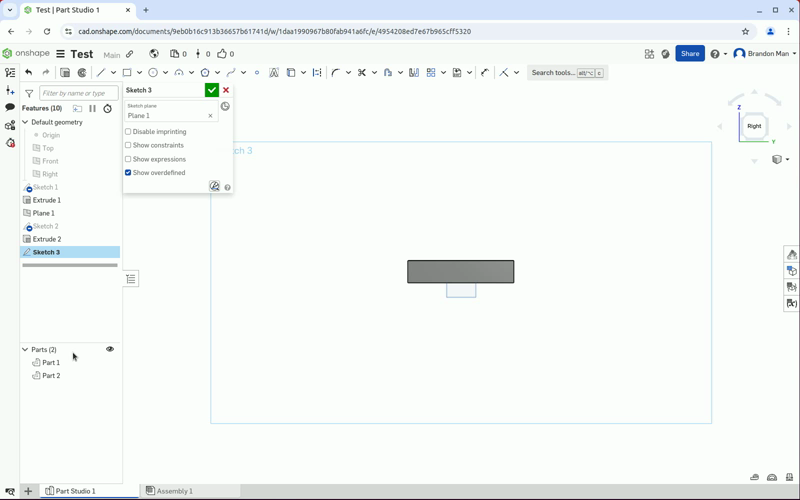
key(y)
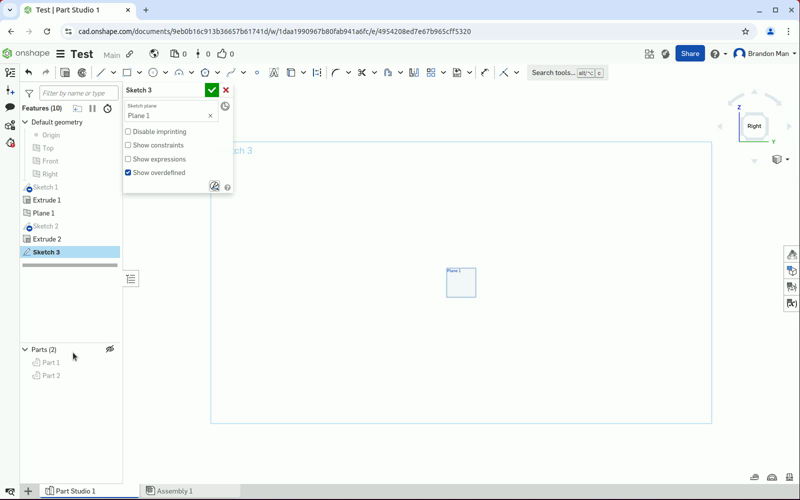
key(l)
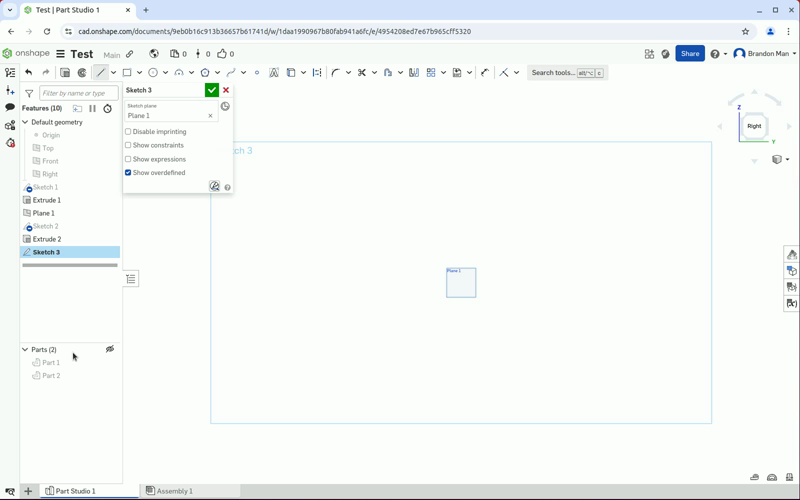
key_down(shift)
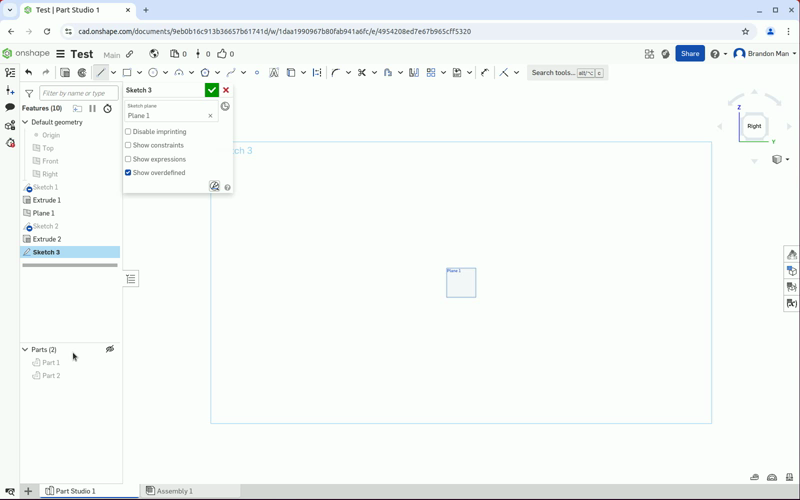
mouse_move(407, 260)
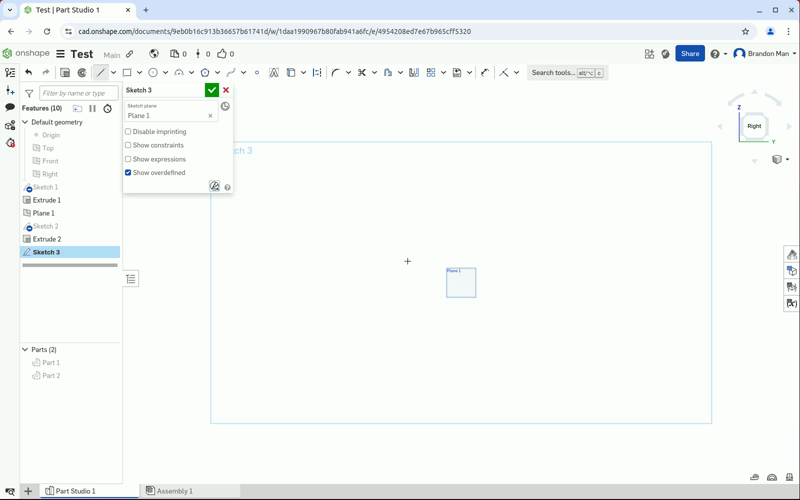
click(407, 260)
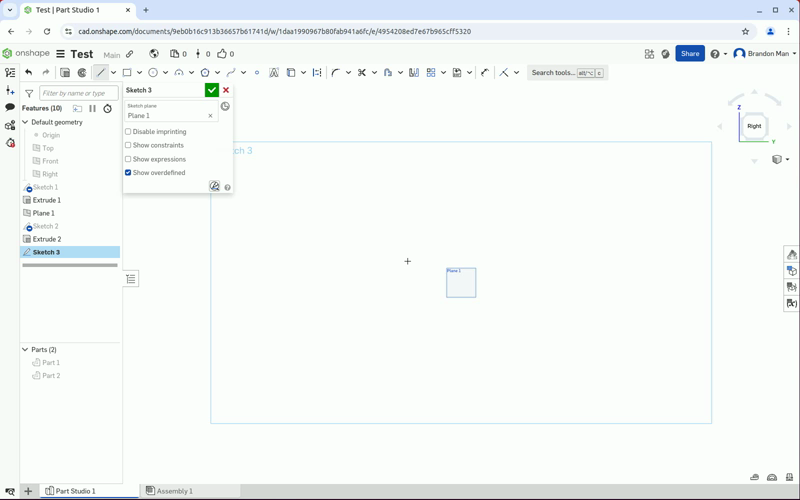
key_up(shift)
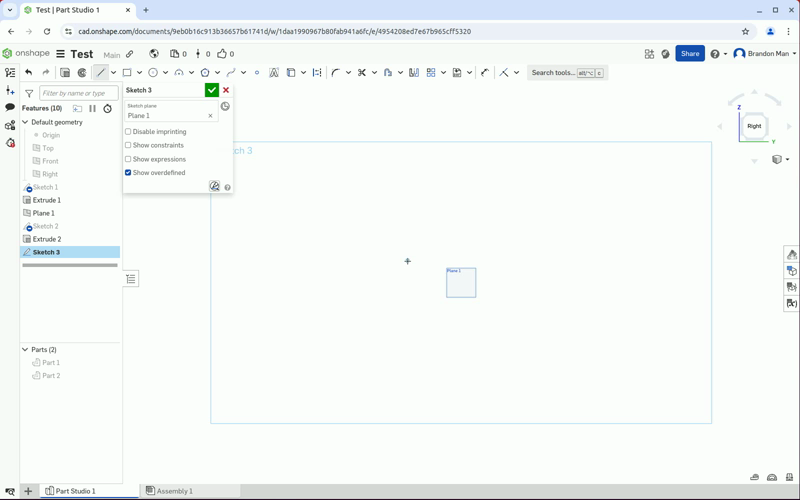
key_down(shift)
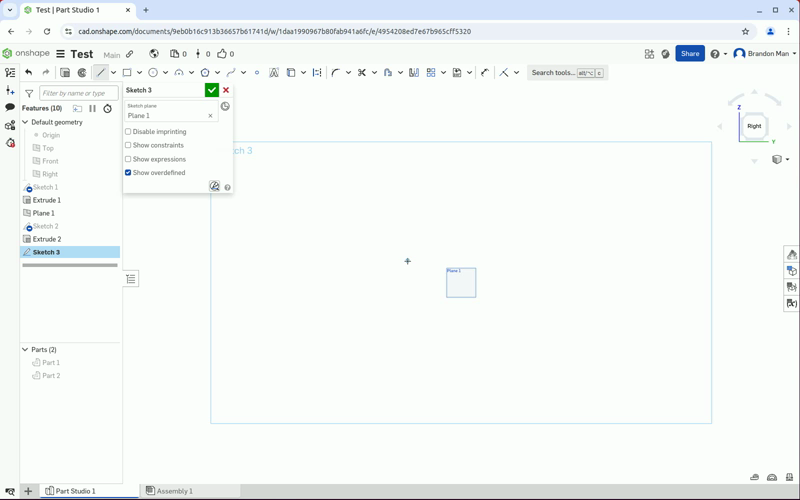
mouse_move(513, 260)
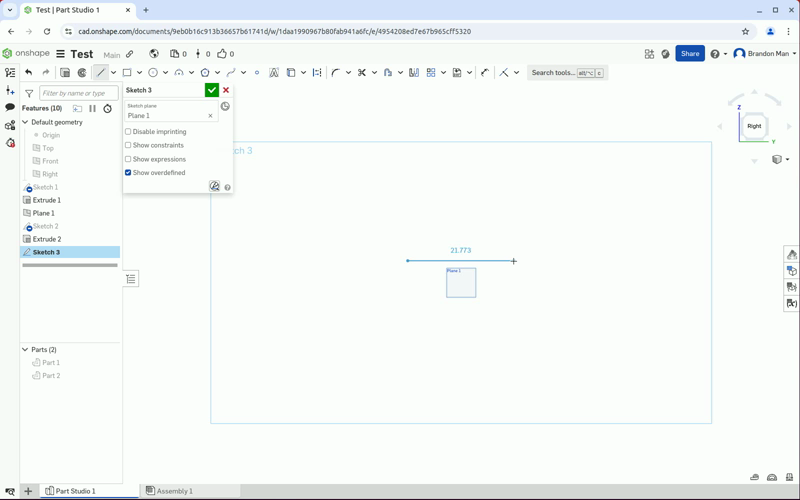
click(513, 260)
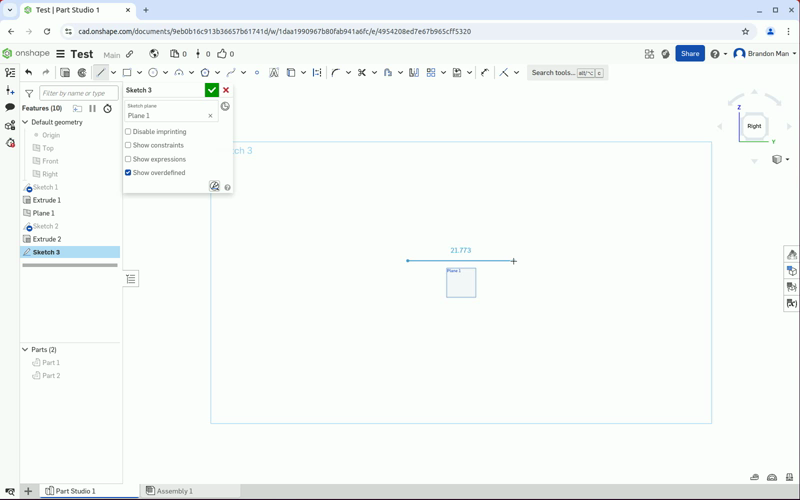
key_up(shift)
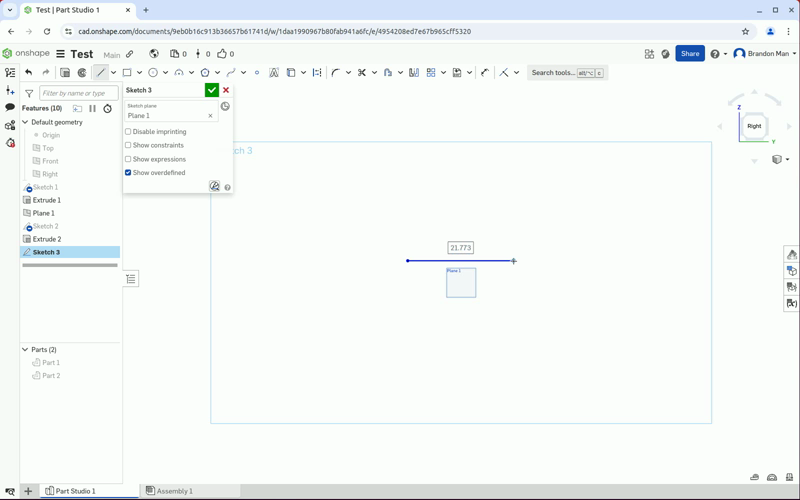
key_down(shift)
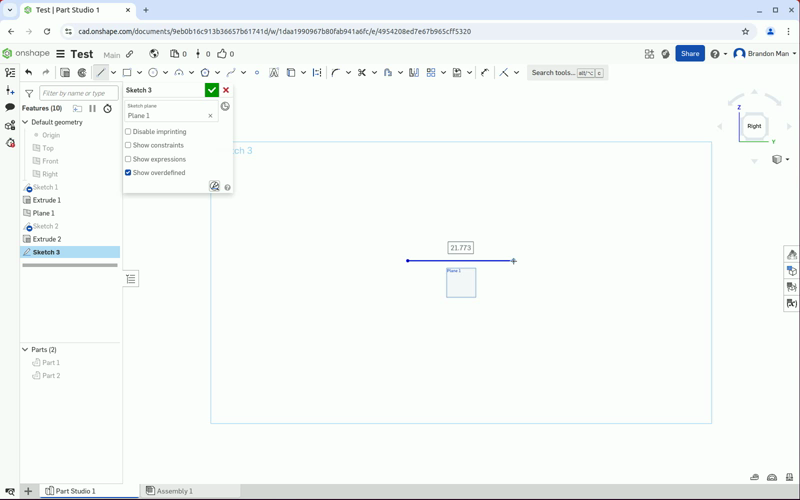
mouse_move(543, 260)
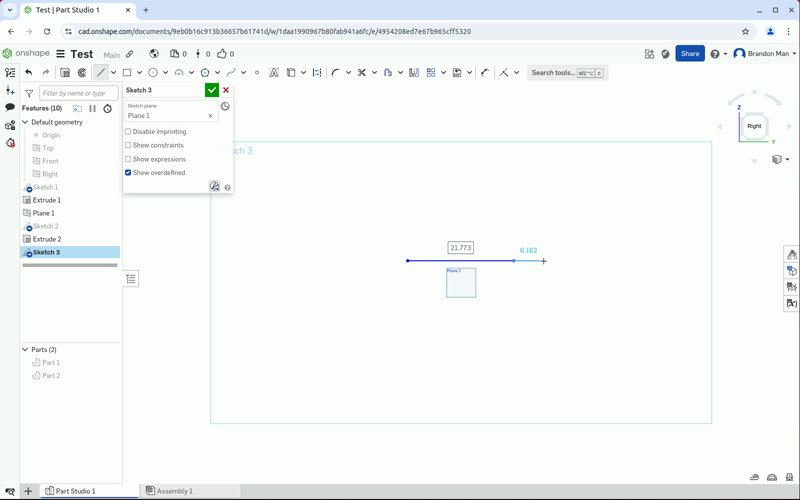
mouse_move(513, 257)
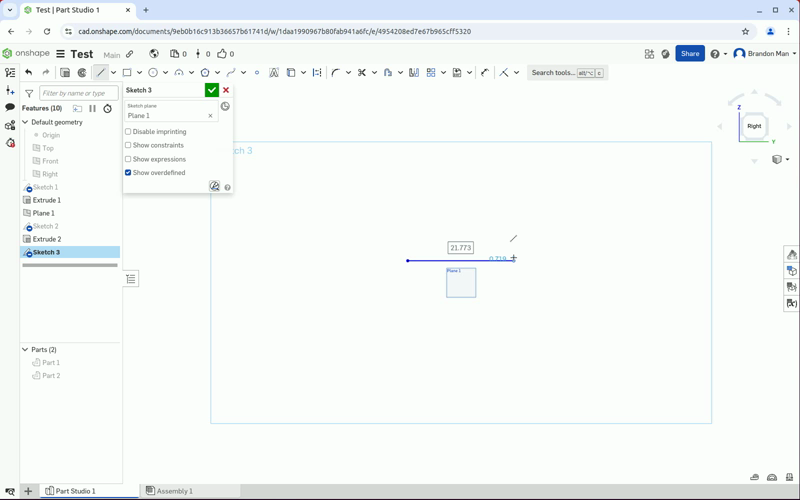
scroll(6)
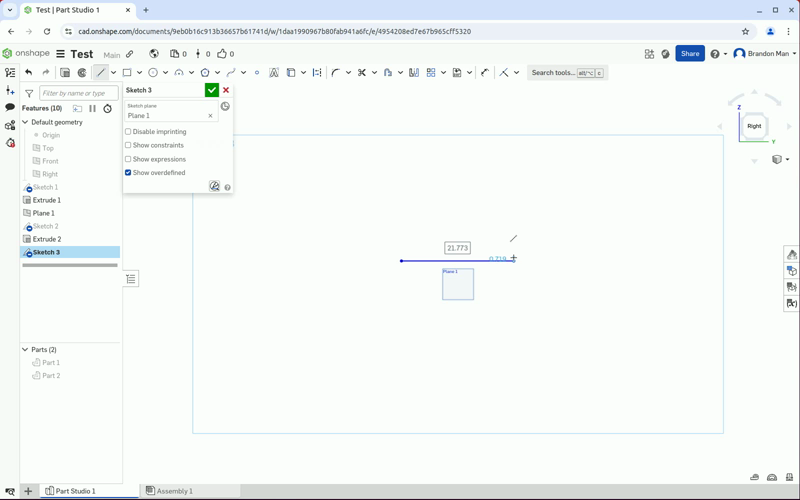
scroll(6)
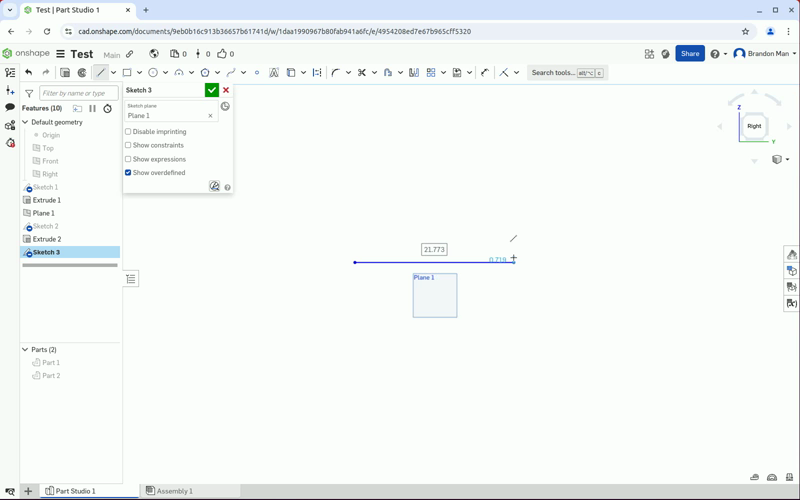
scroll(6)
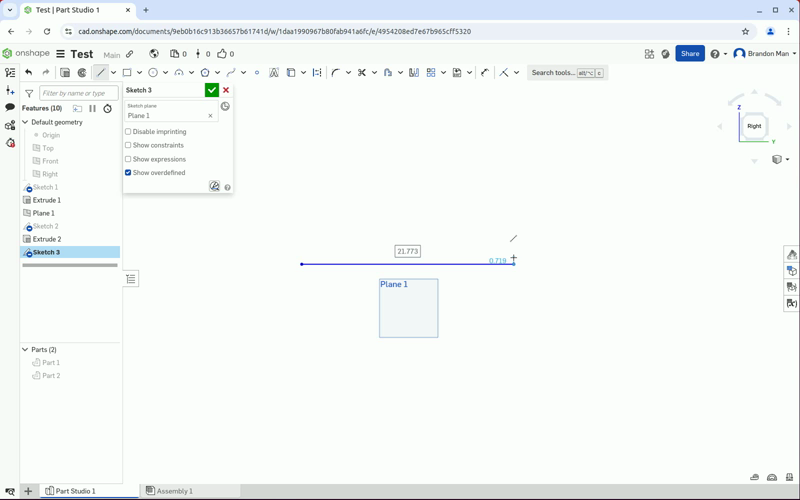
scroll(6)
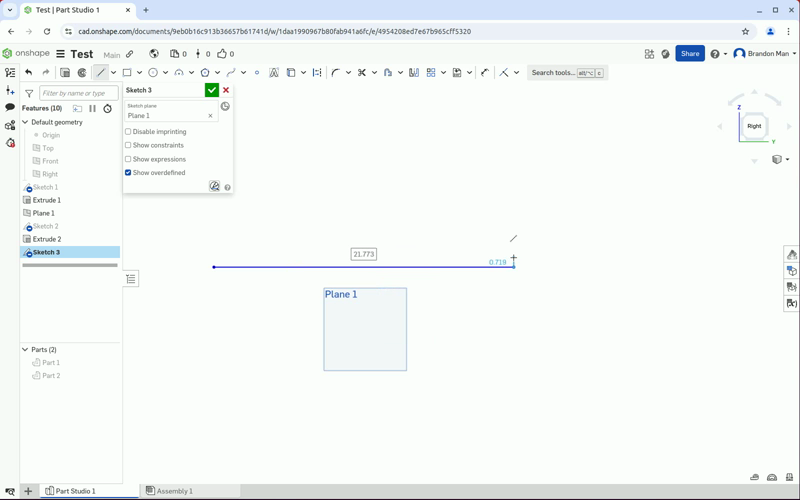
scroll(6)
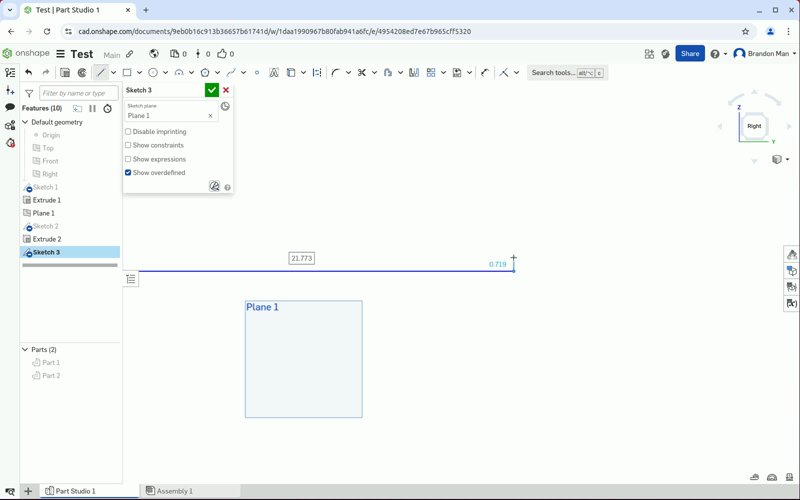
scroll(6)
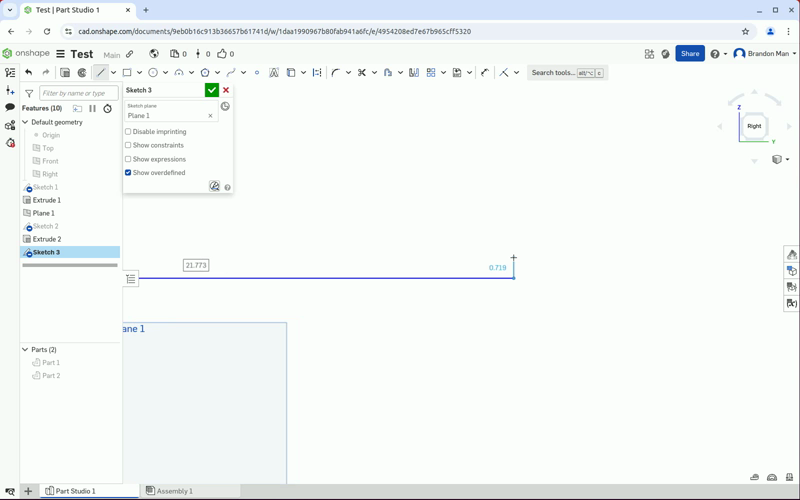
scroll(6)
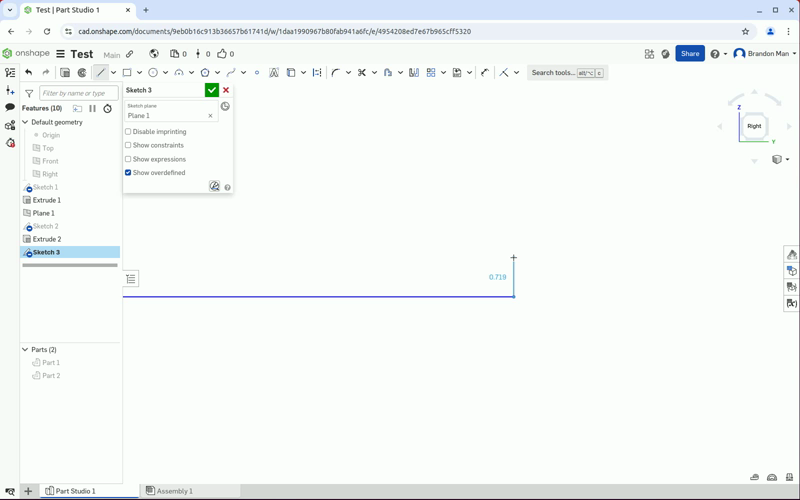
click(513, 257)
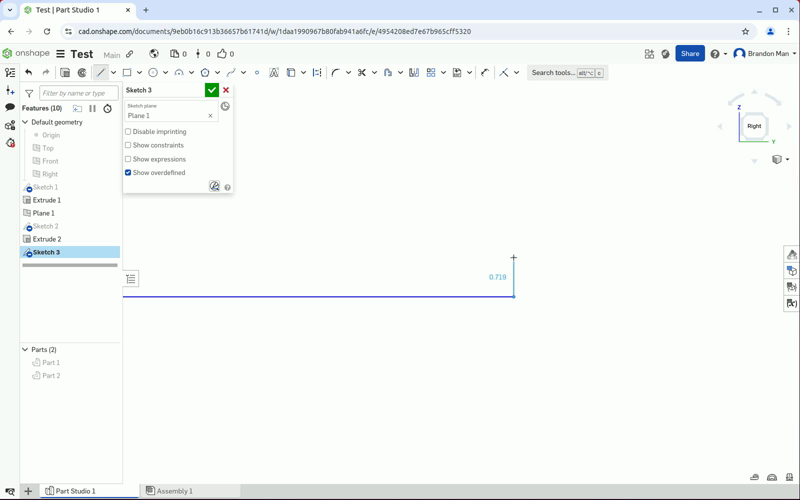
scroll(-6)
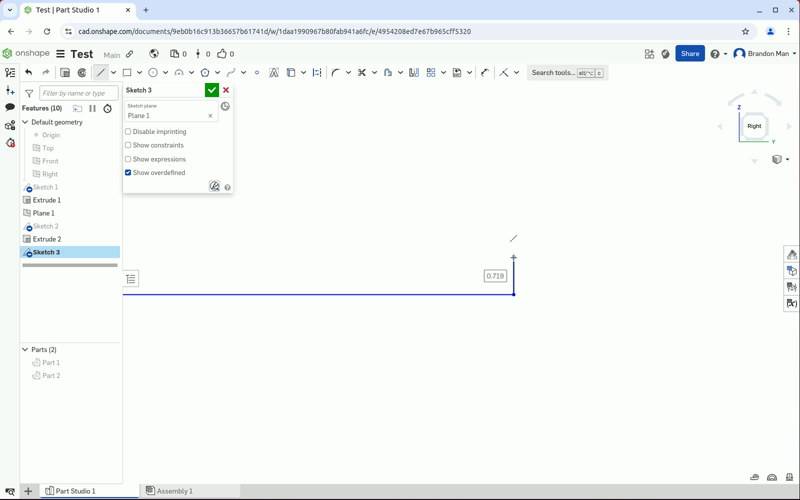
scroll(-6)
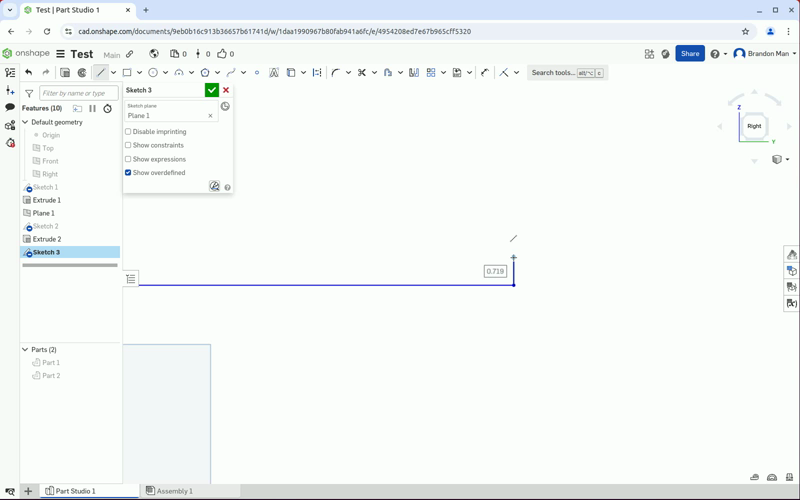
scroll(-6)
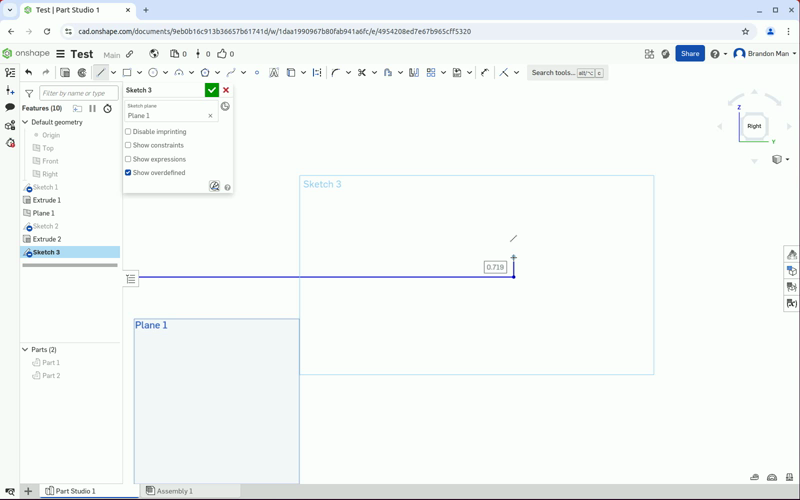
scroll(-6)
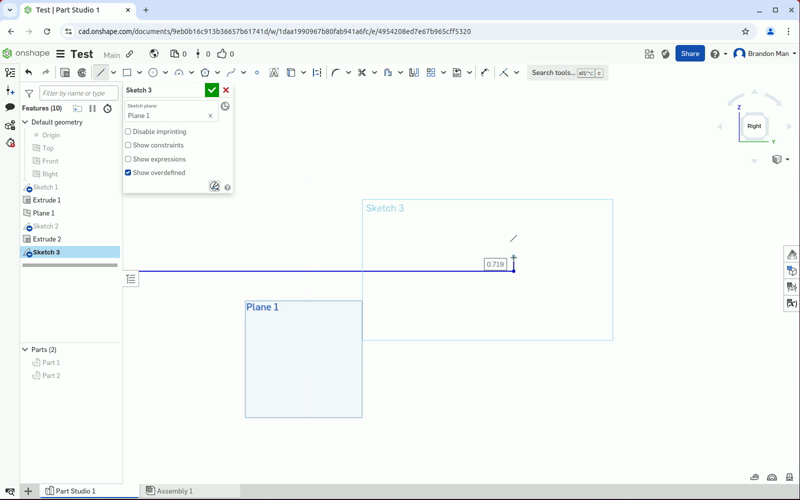
scroll(-6)
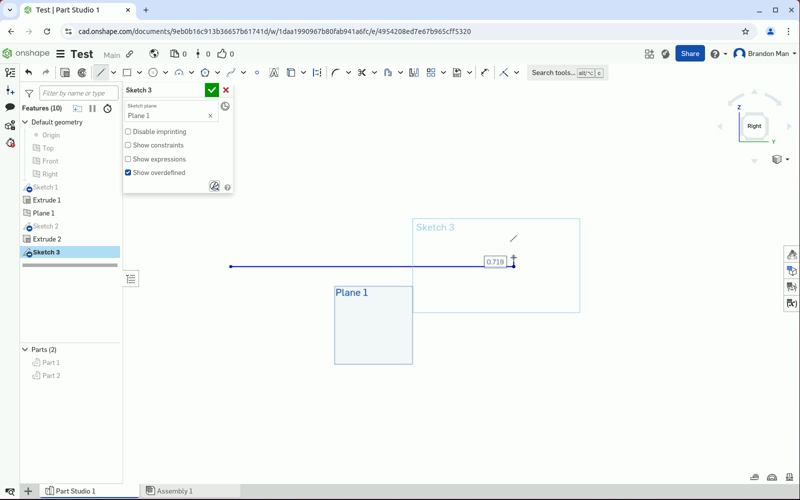
scroll(-6)
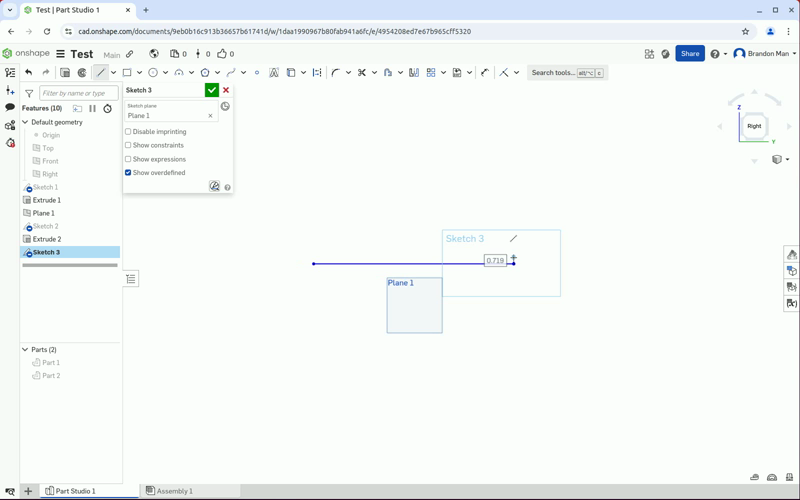
scroll(-6)
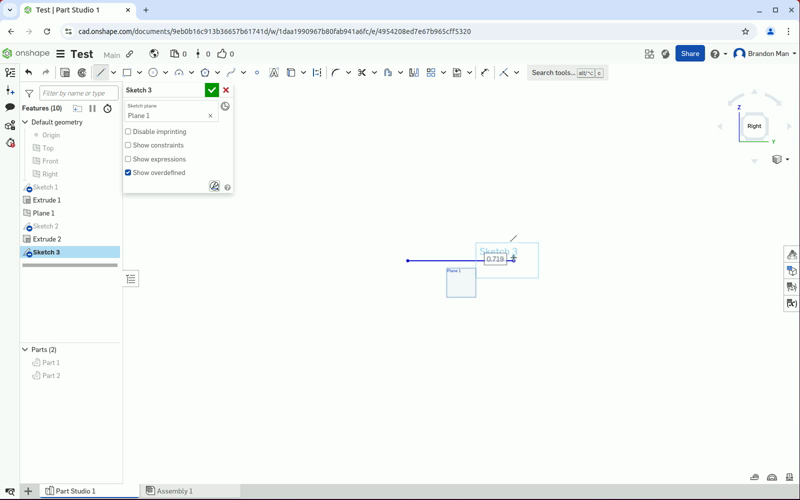
key_up(shift)
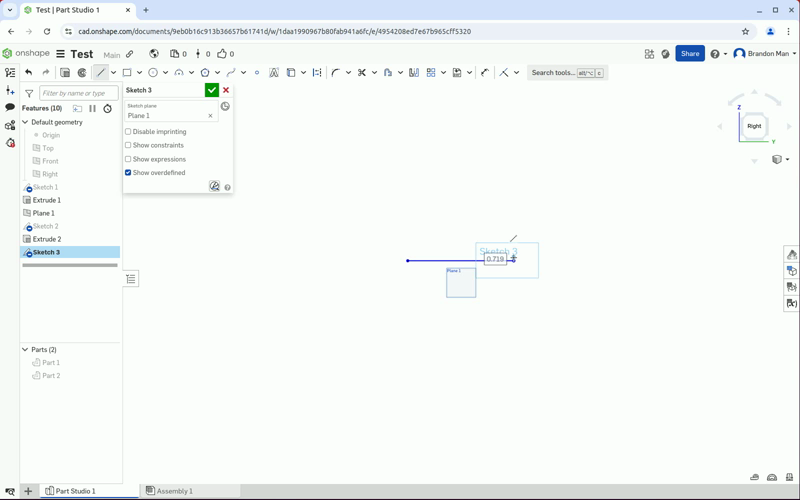
key_down(shift)
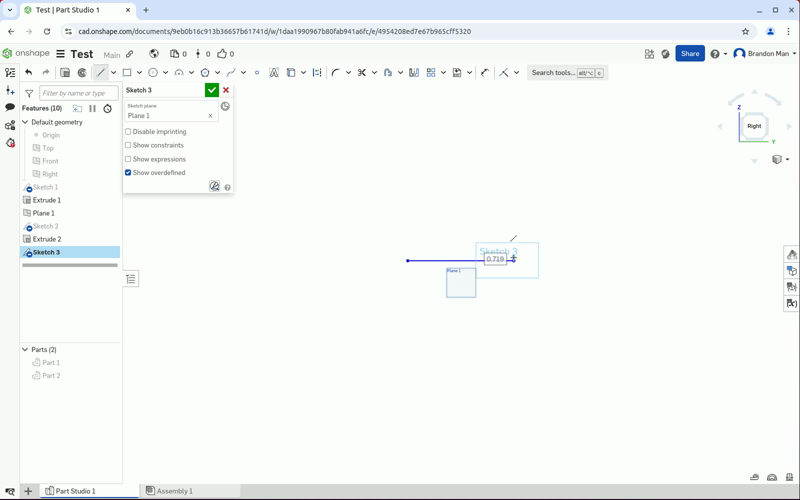
mouse_move(407, 257)
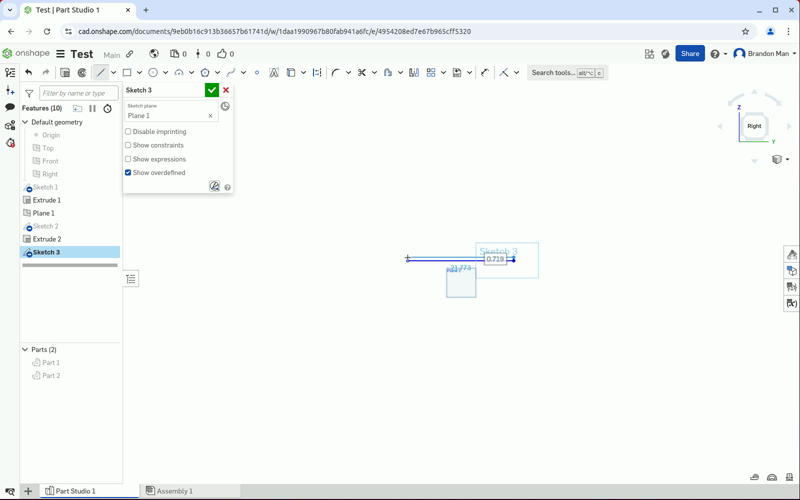
scroll(6)
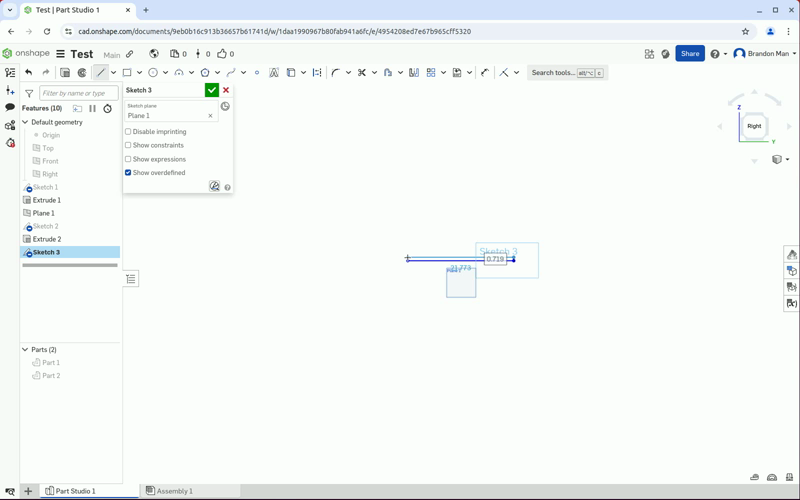
scroll(6)
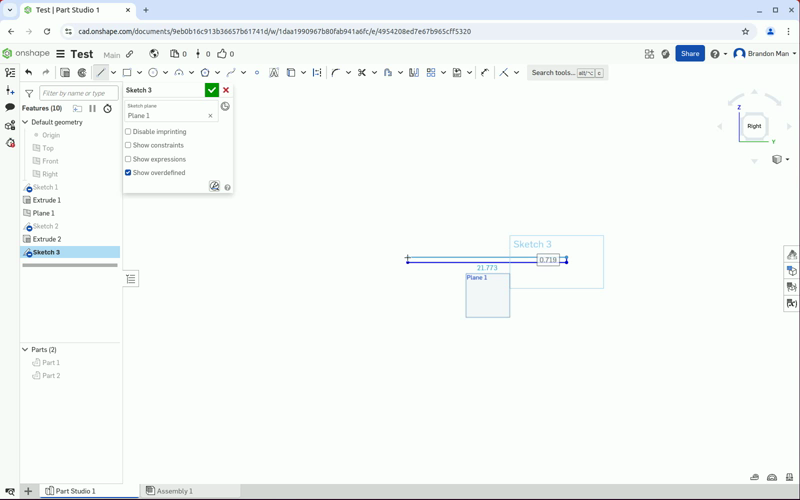
scroll(6)
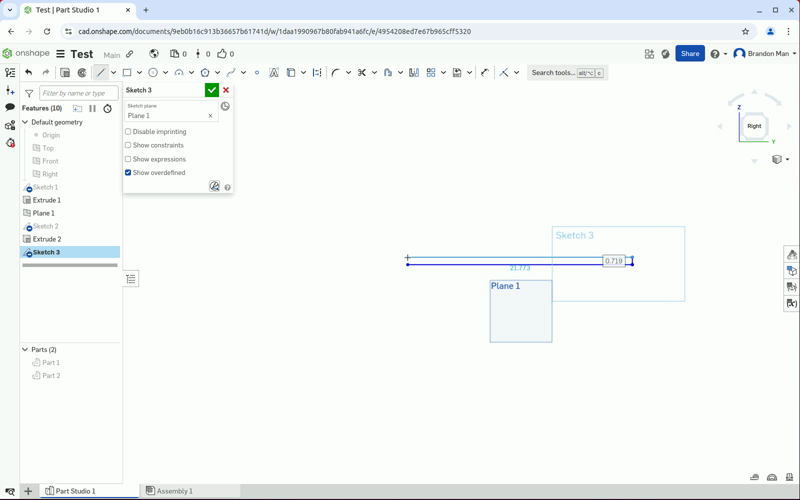
scroll(6)
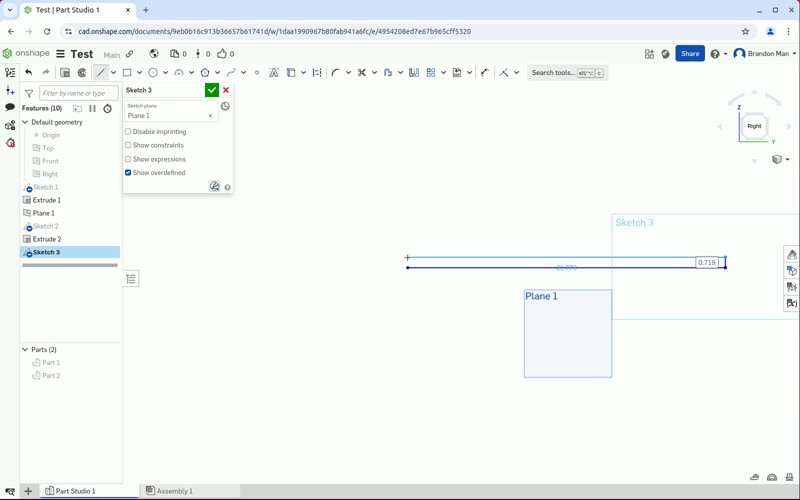
scroll(6)
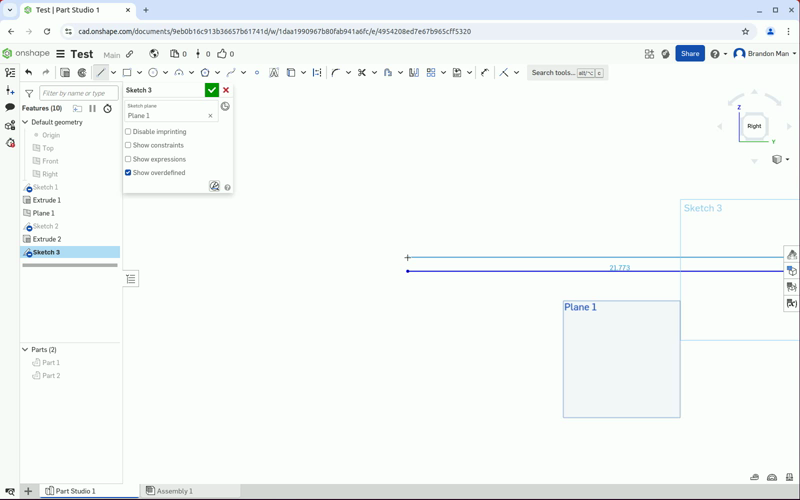
scroll(6)
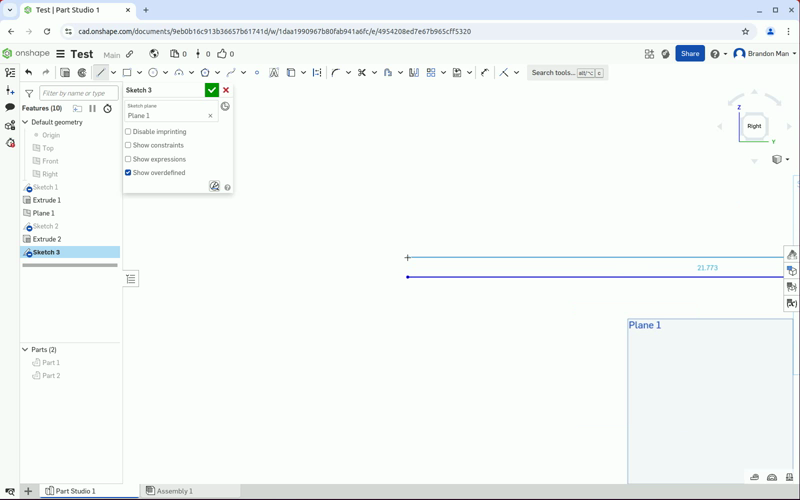
scroll(6)
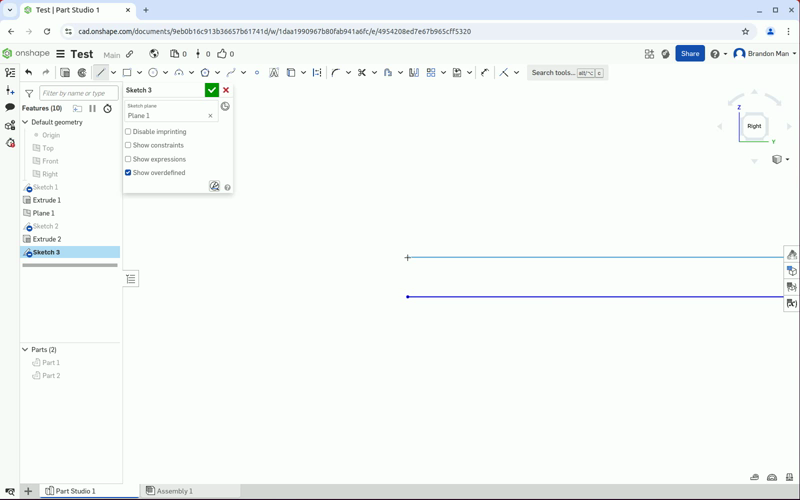
click(407, 257)
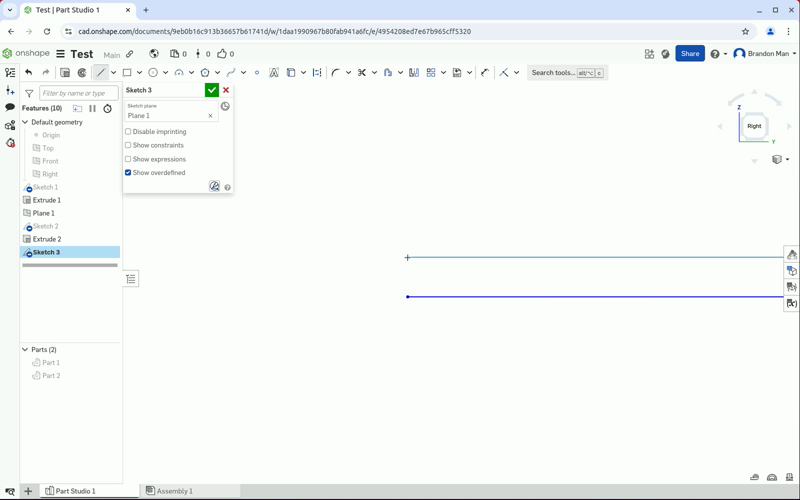
scroll(-6)
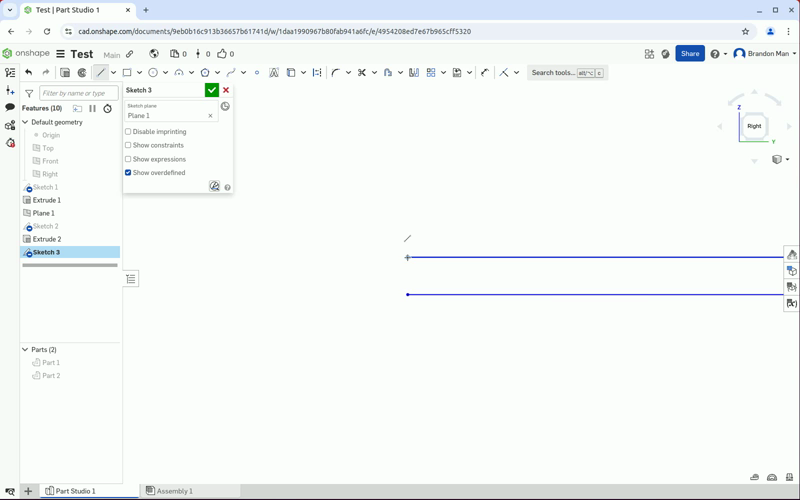
scroll(-6)
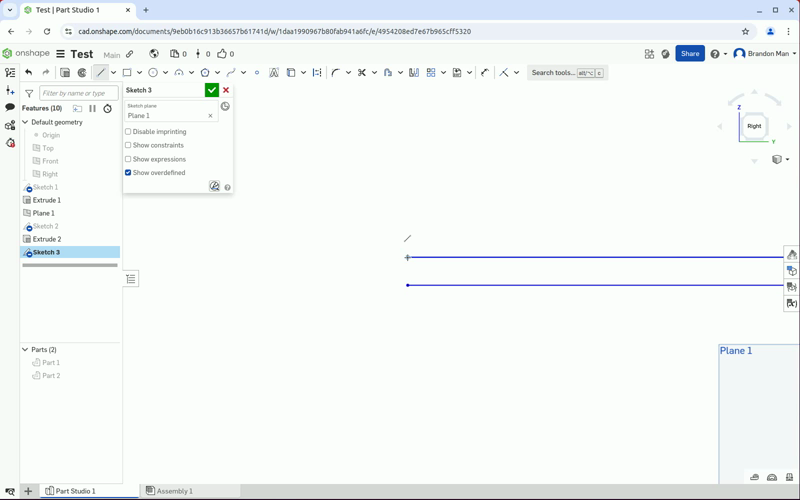
scroll(-6)
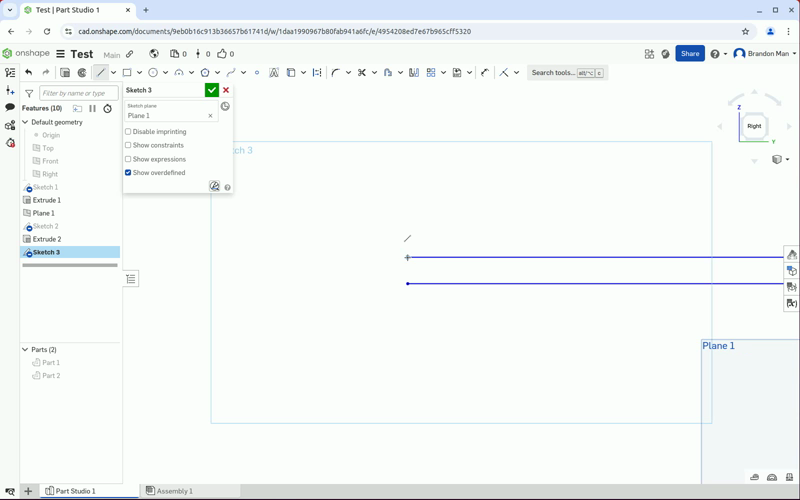
scroll(-6)
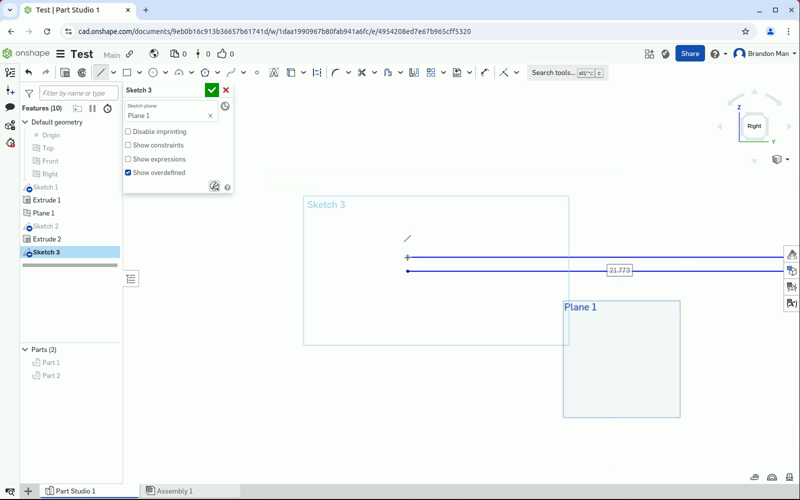
scroll(-6)
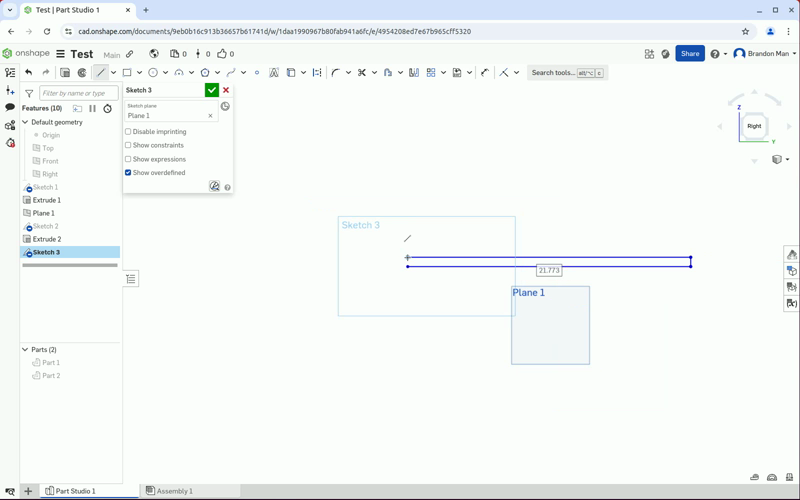
scroll(-6)
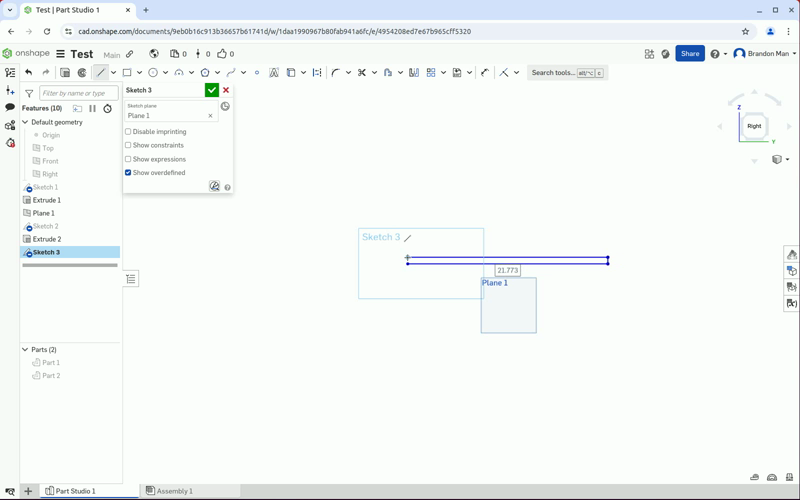
scroll(-6)
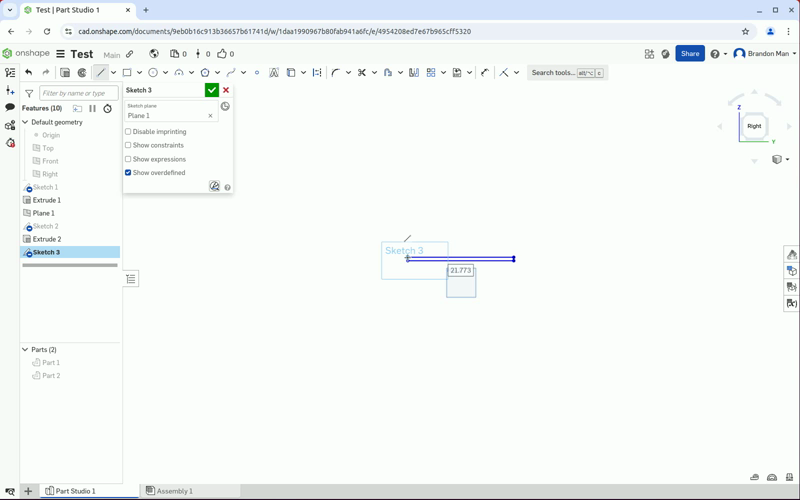
key_up(shift)
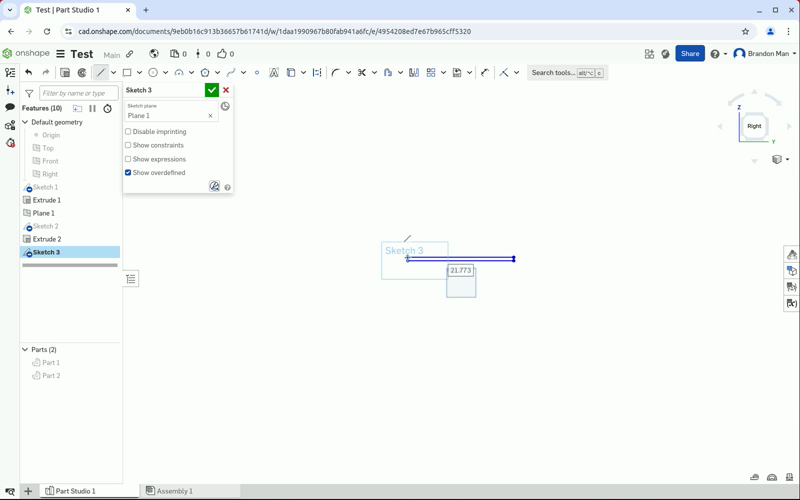
mouse_move(437, 257)
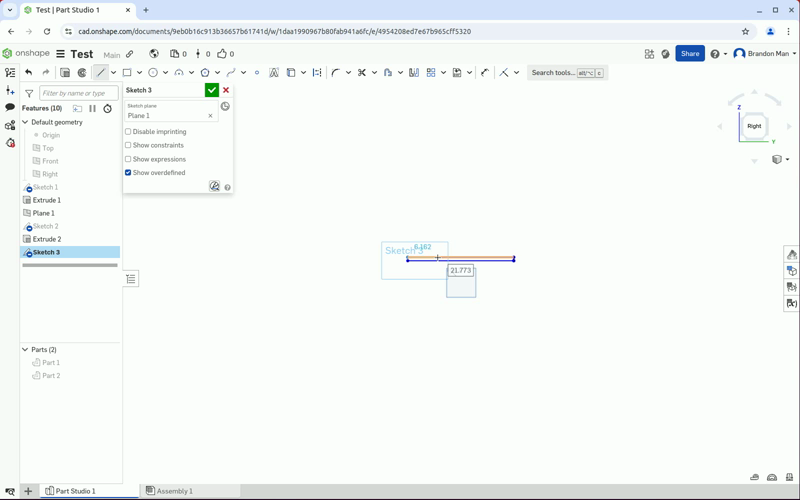
key_down(shift)
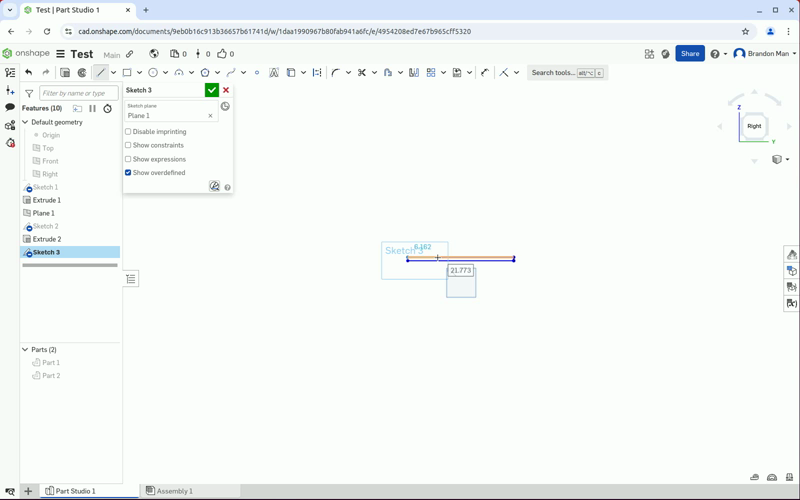
mouse_move(407, 260)
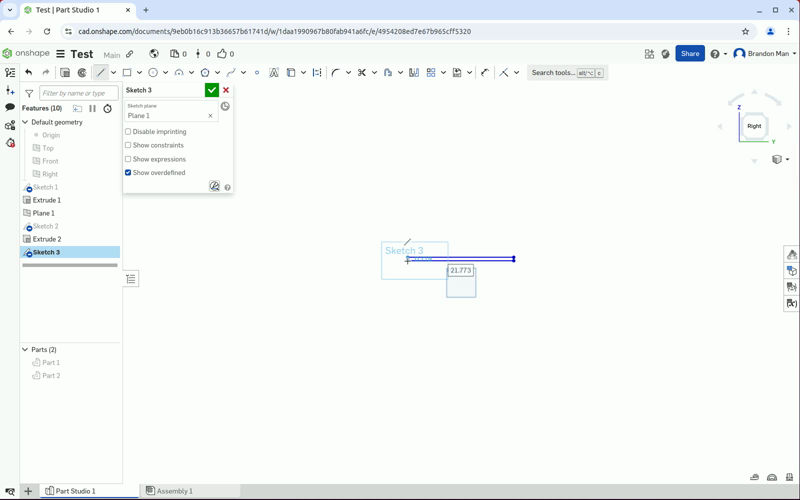
scroll(6)
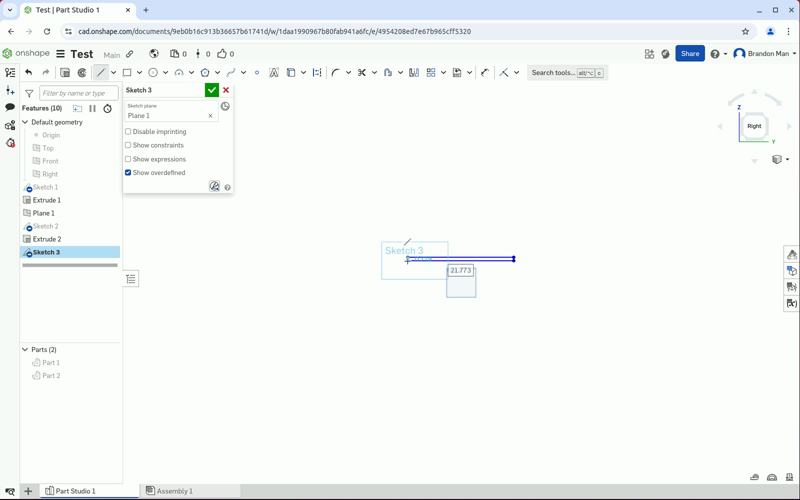
scroll(6)
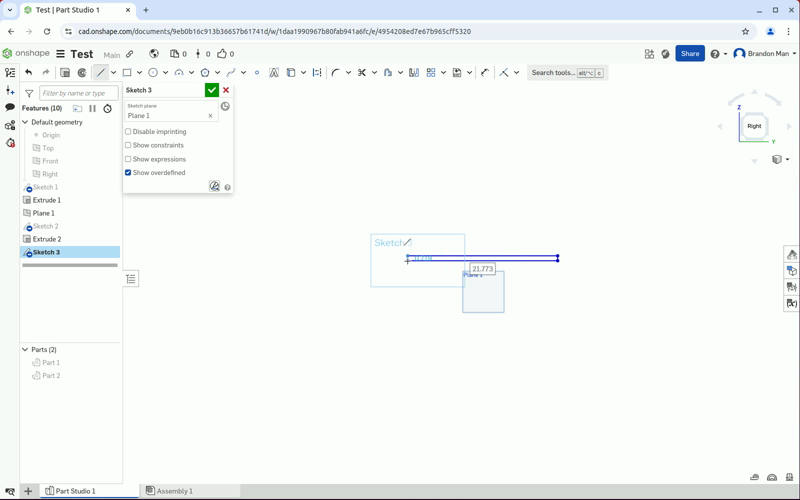
scroll(6)
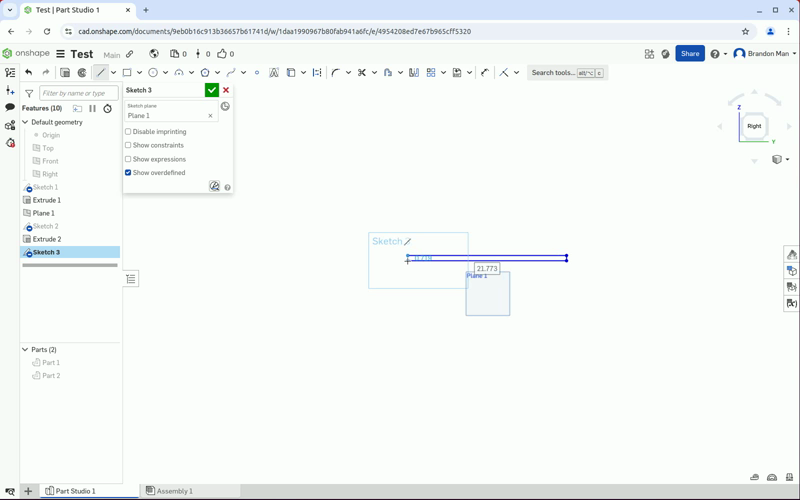
scroll(6)
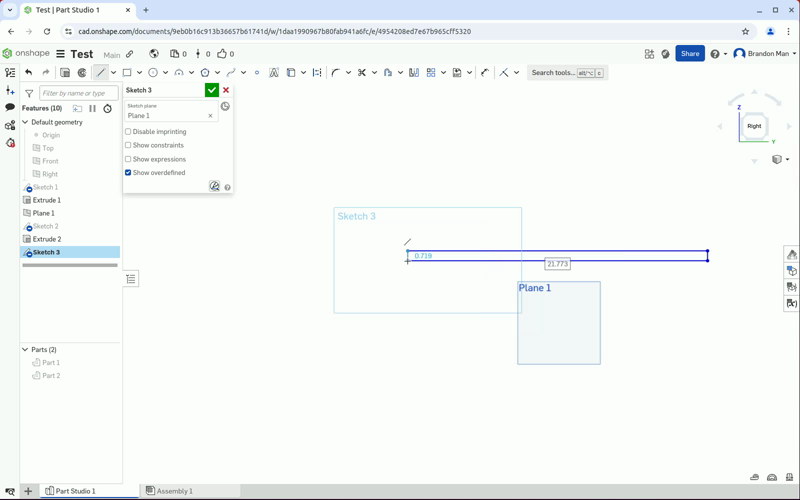
scroll(6)
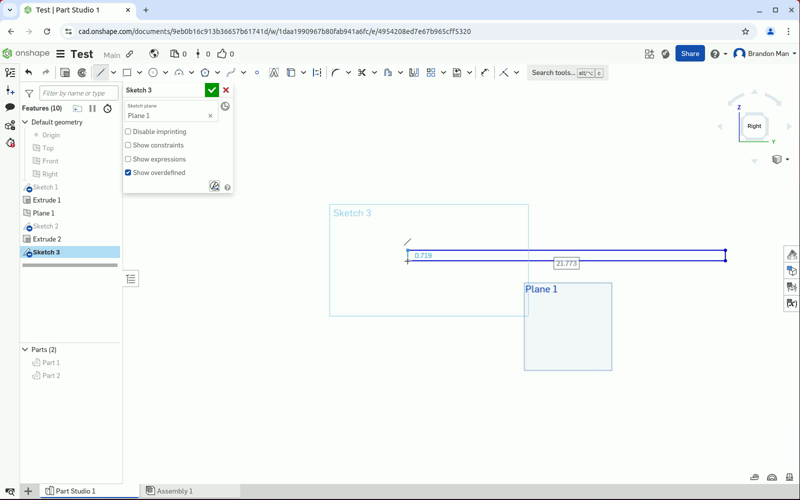
scroll(6)
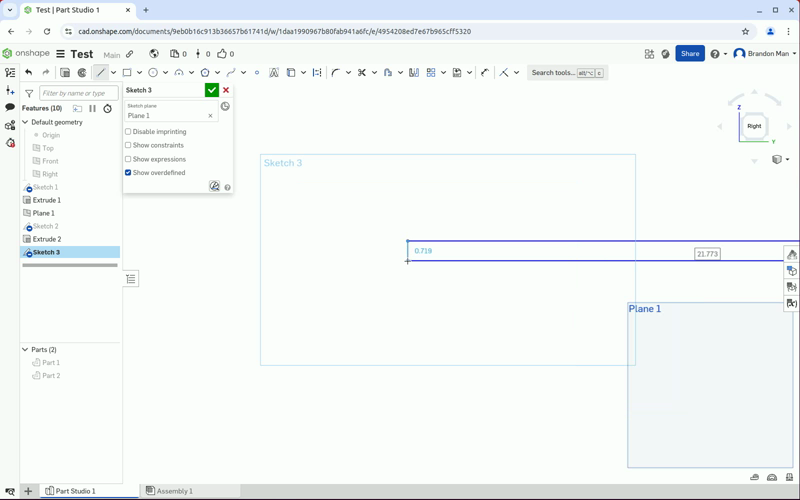
scroll(6)
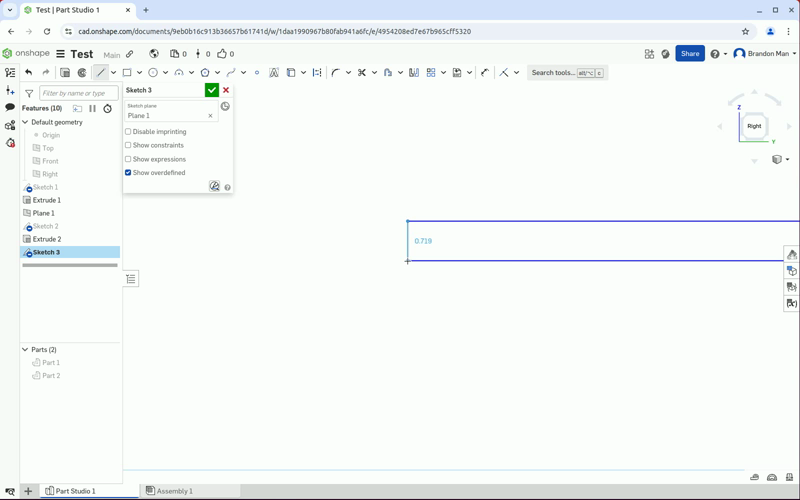
key_up(shift)
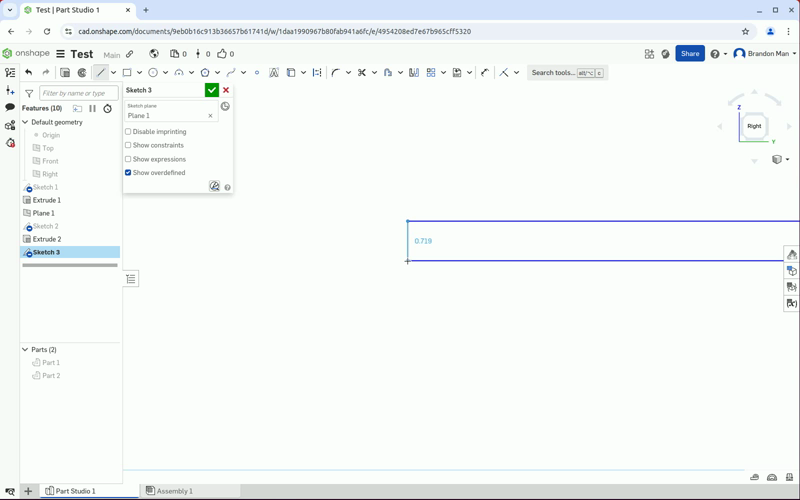
click(407, 260)
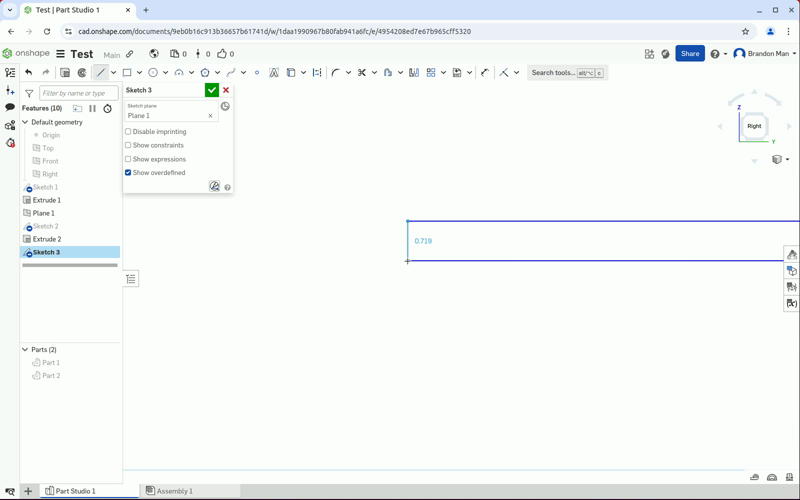
scroll(-6)
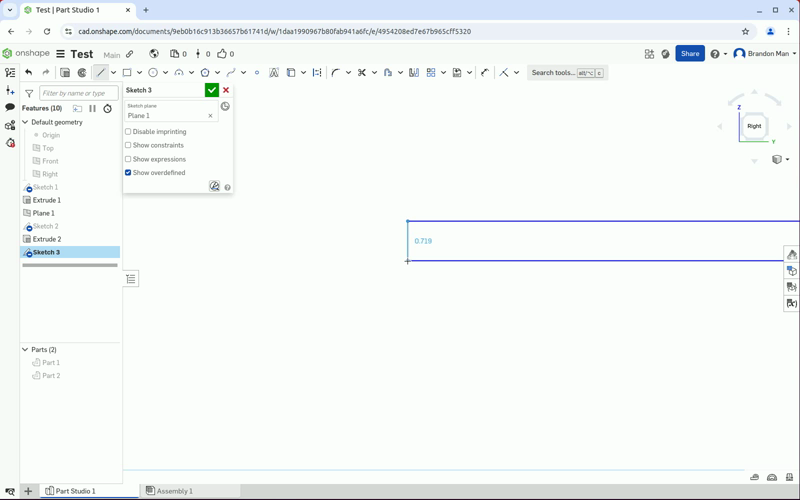
scroll(-6)
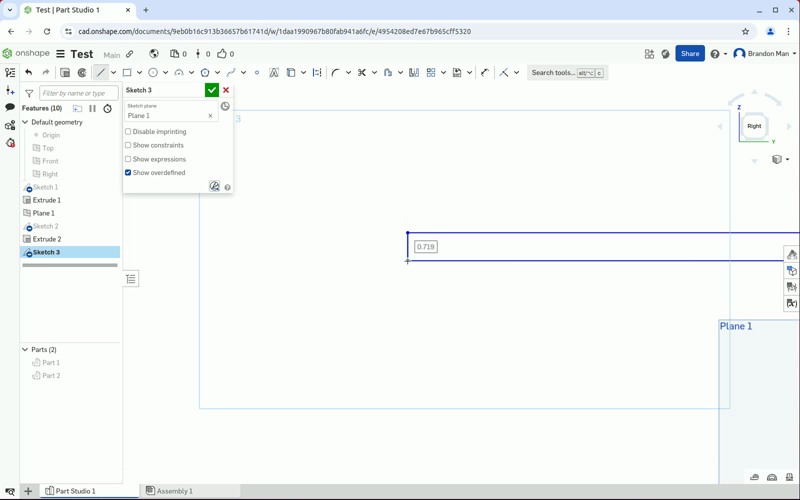
scroll(-6)
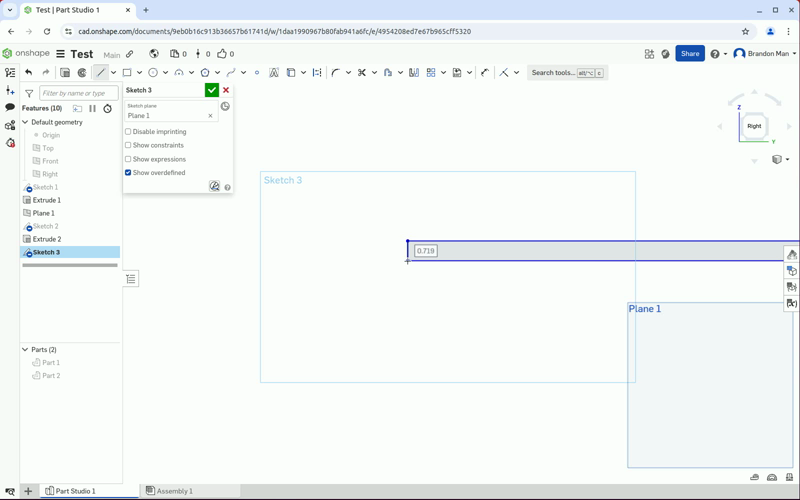
scroll(-6)
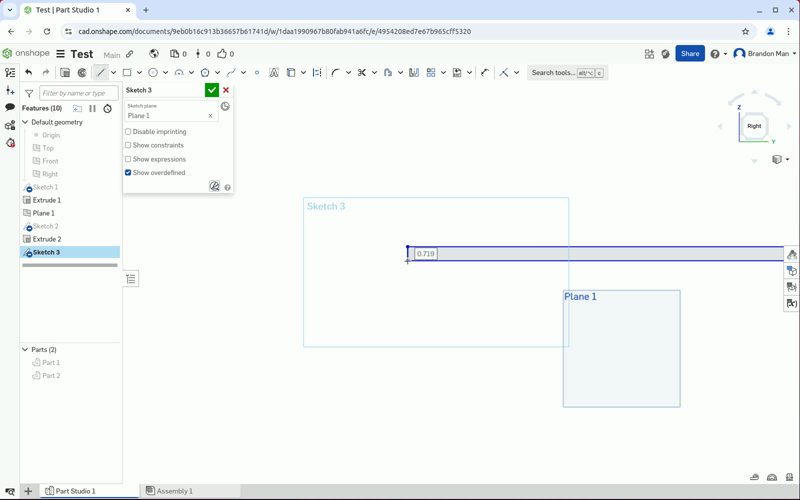
scroll(-6)
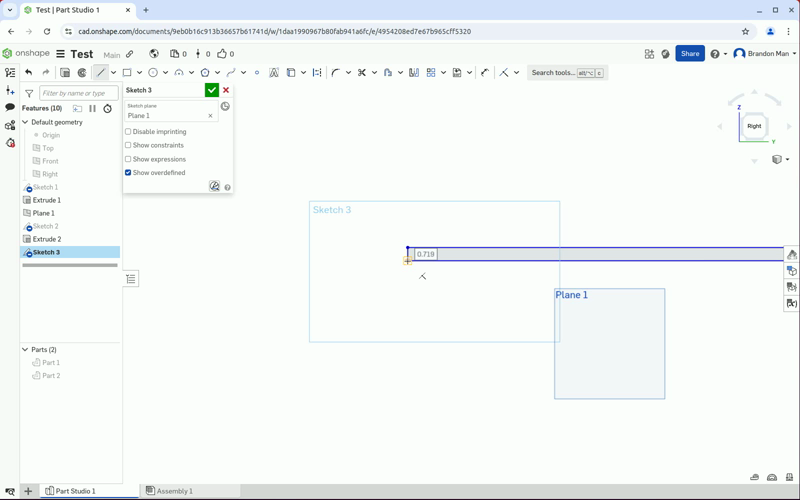
scroll(-6)
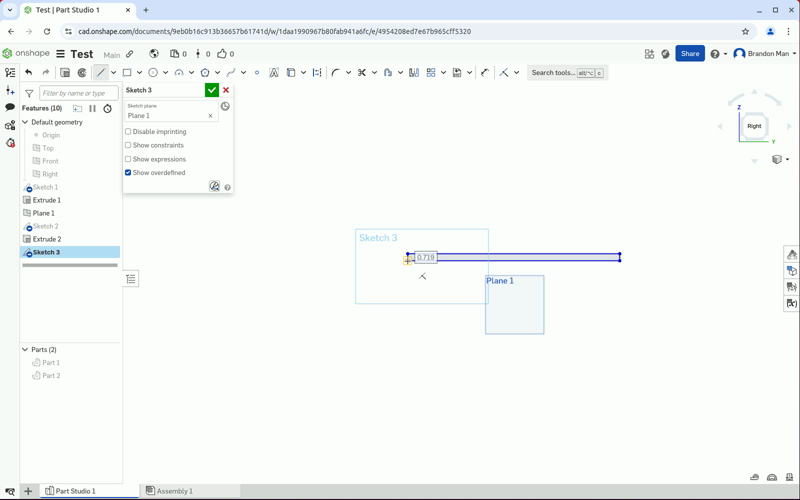
scroll(-6)
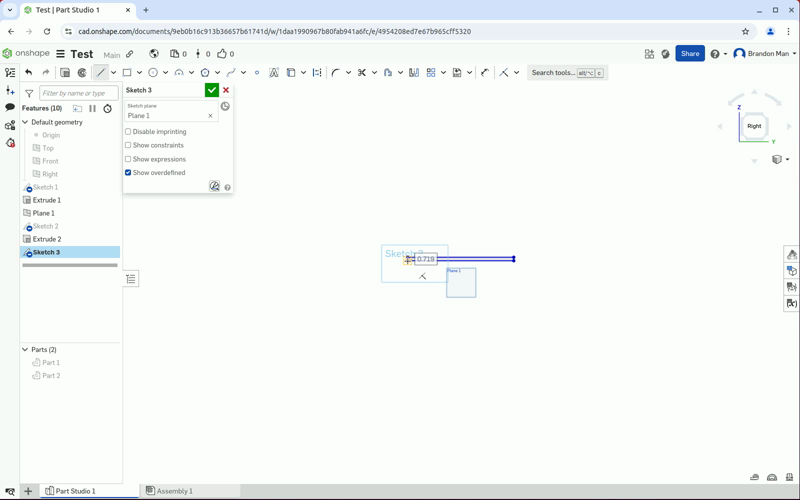
key(esc)
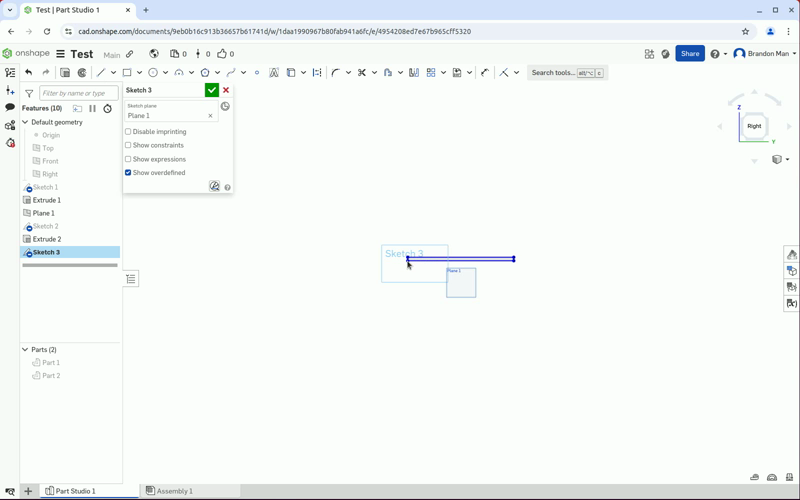
mouse_move(499, 257)
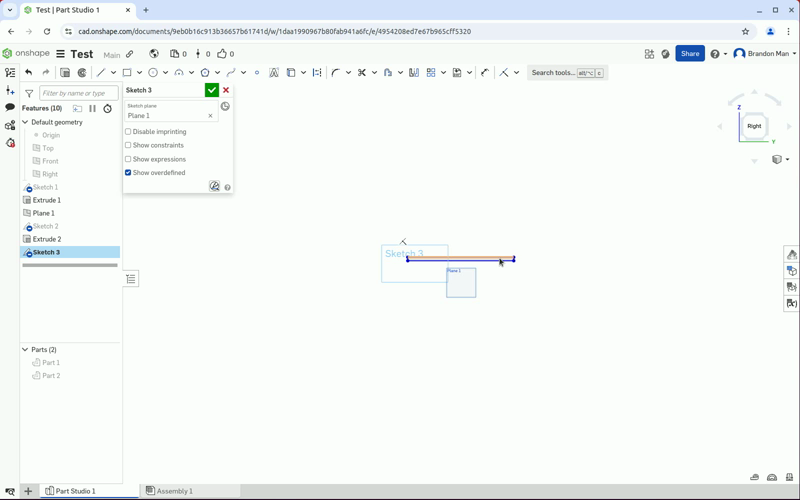
scroll(6)
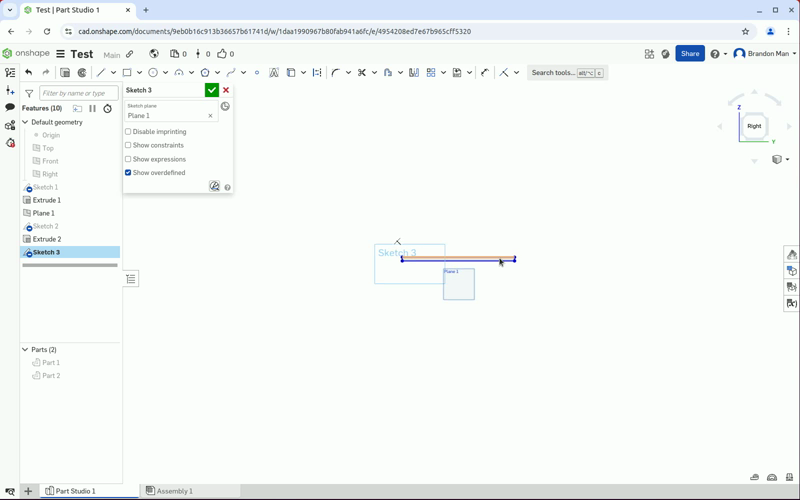
scroll(6)
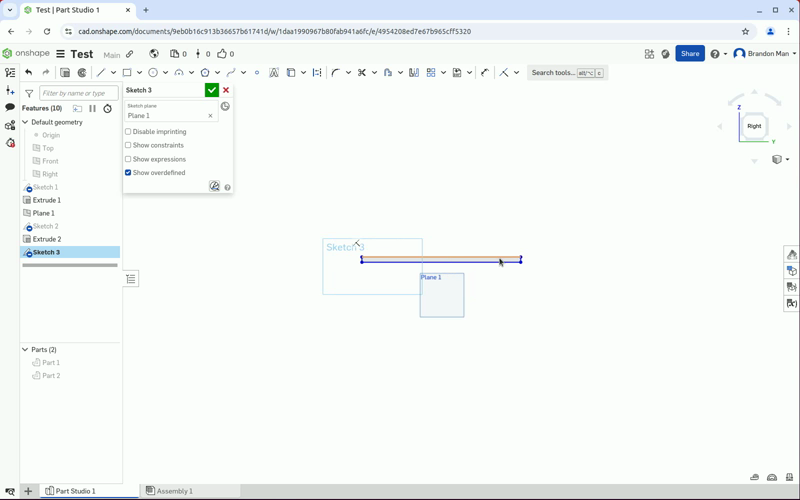
scroll(6)
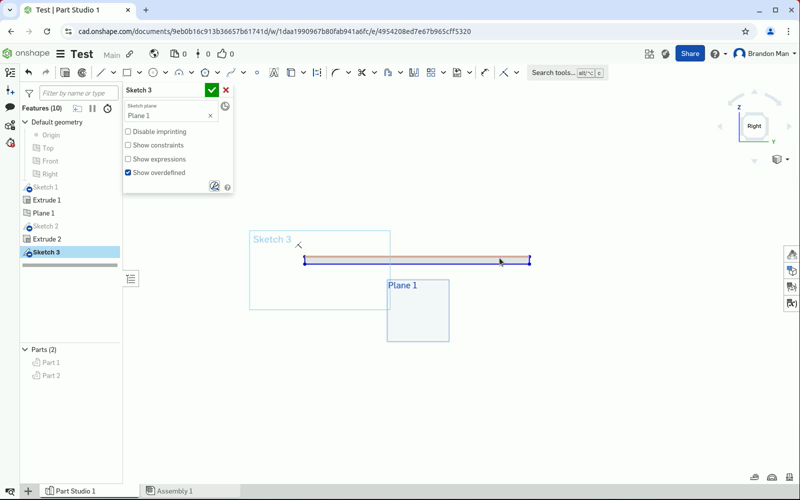
scroll(6)
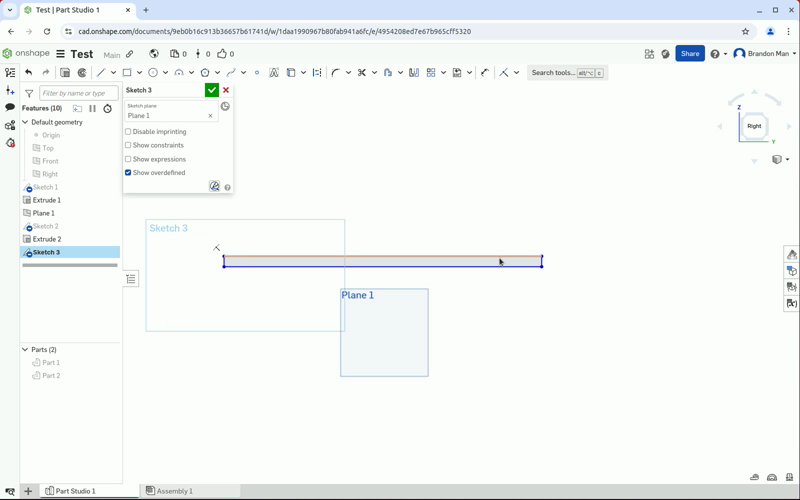
scroll(6)
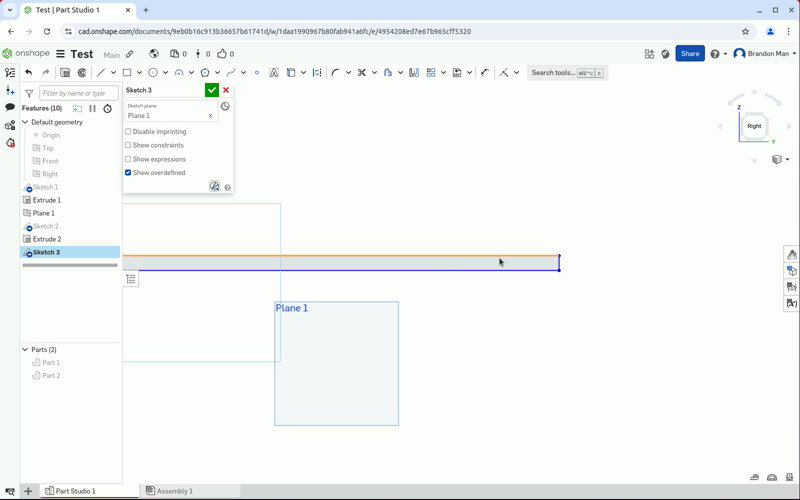
scroll(6)
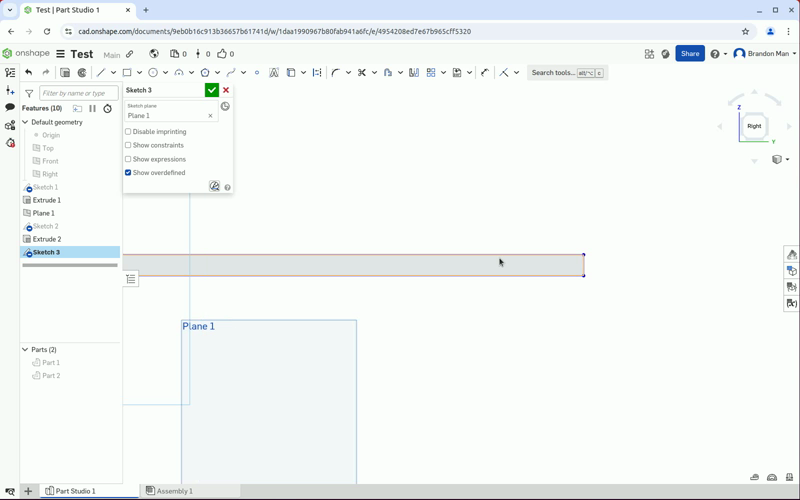
scroll(6)
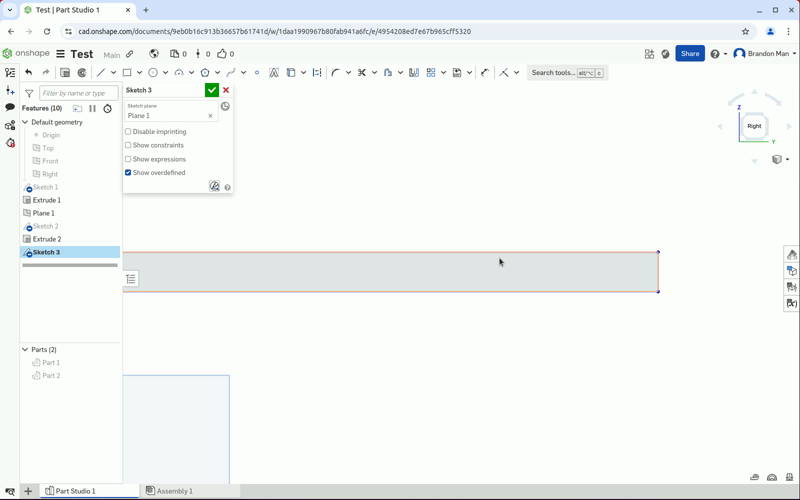
click(499, 257)
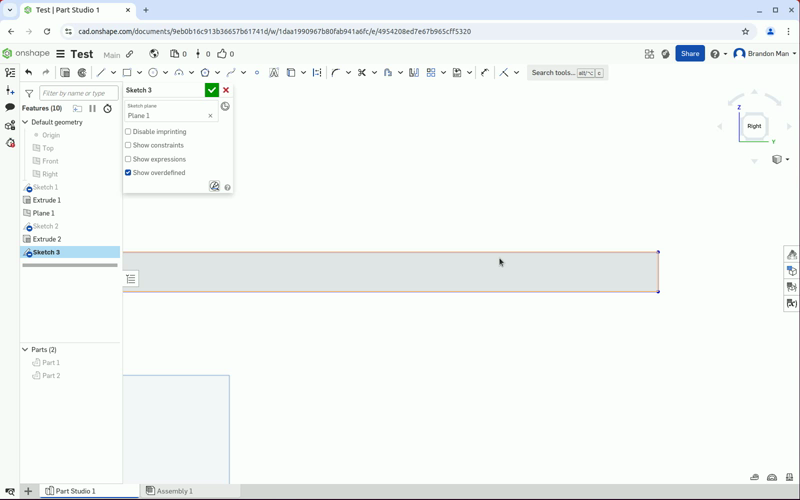
scroll(-6)
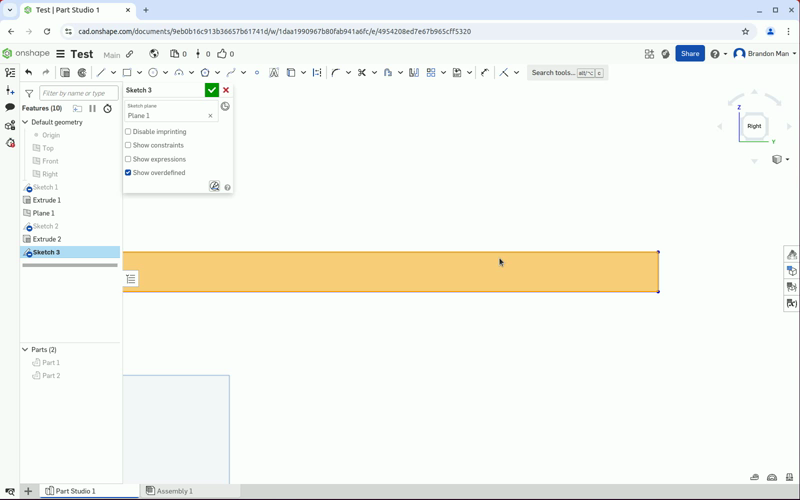
scroll(-6)
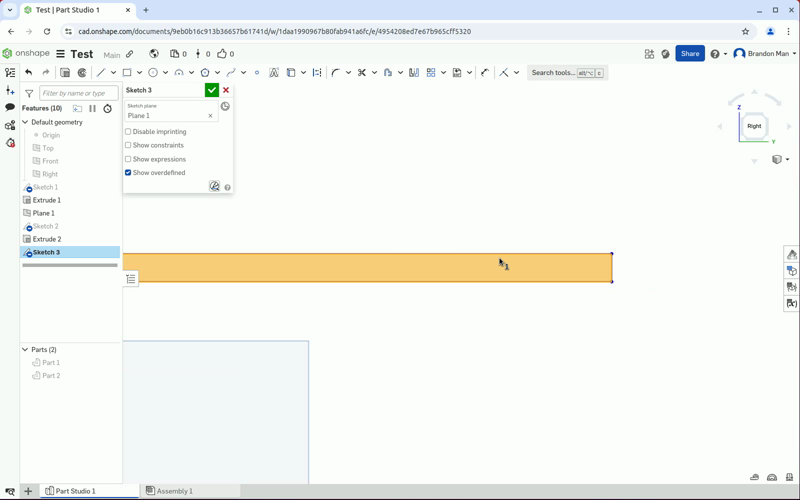
scroll(-6)
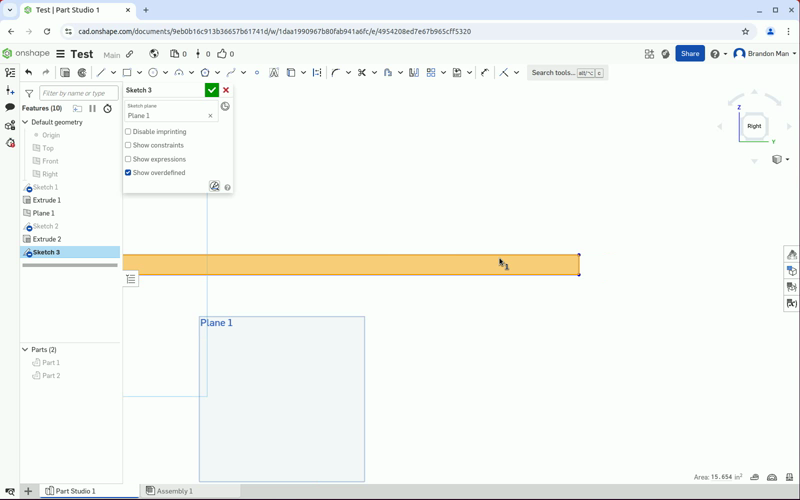
scroll(-6)
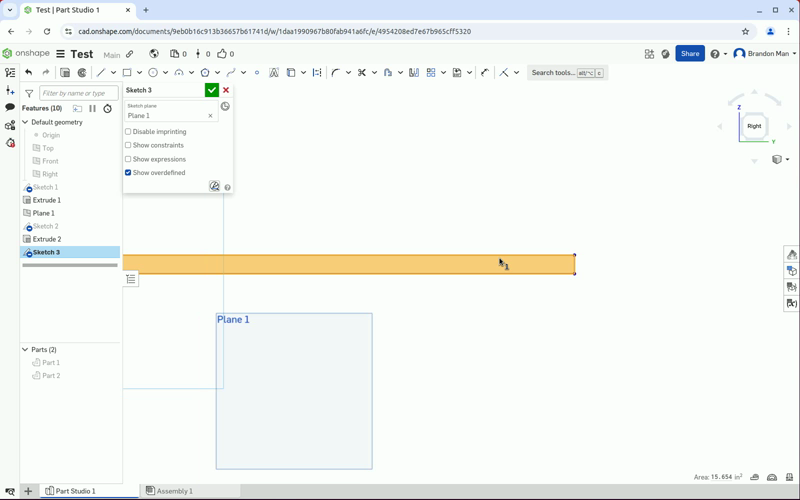
scroll(-6)
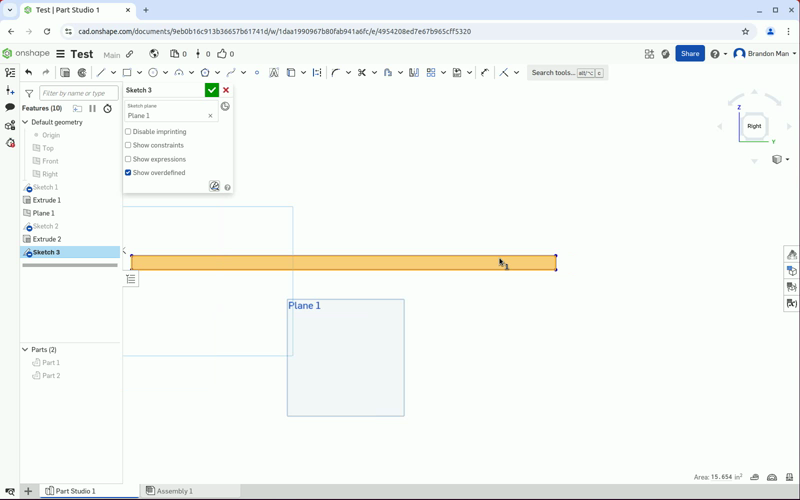
scroll(-6)
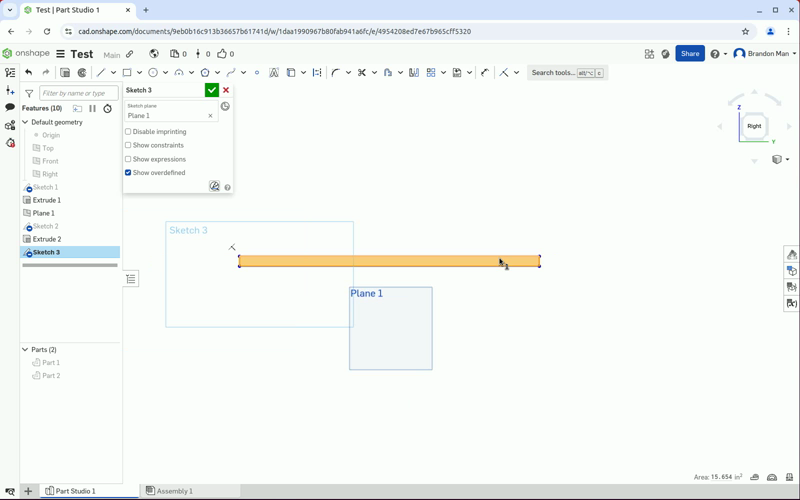
scroll(-6)
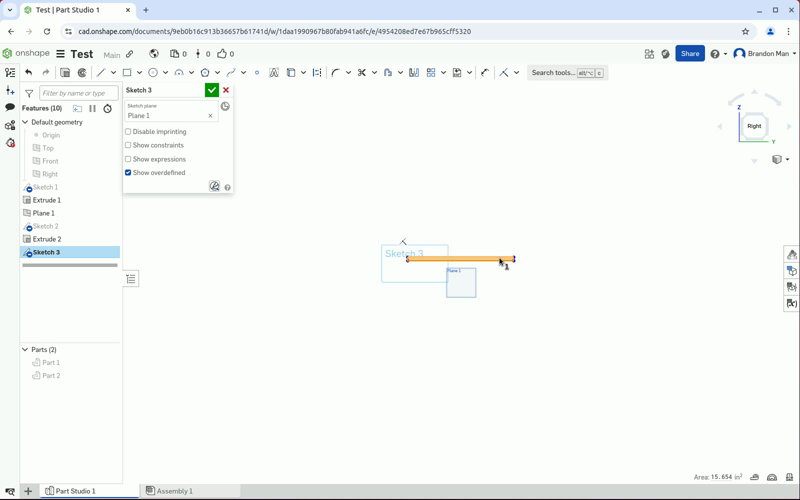
mouse_move(73, 352)
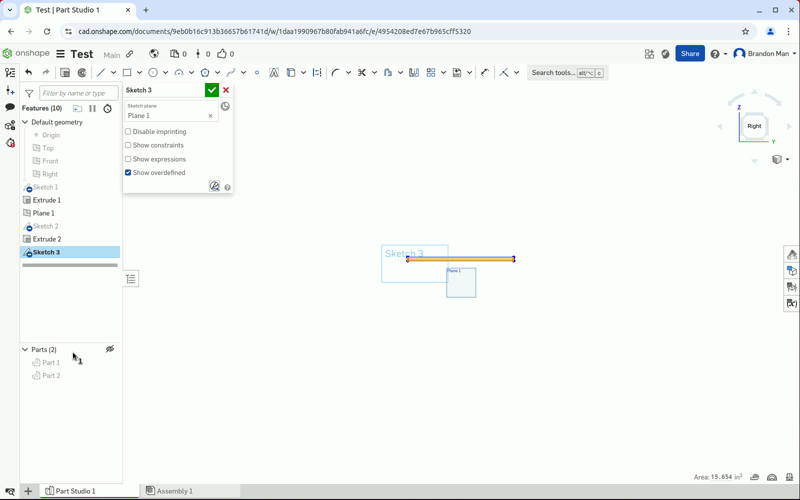
key(shift+y)
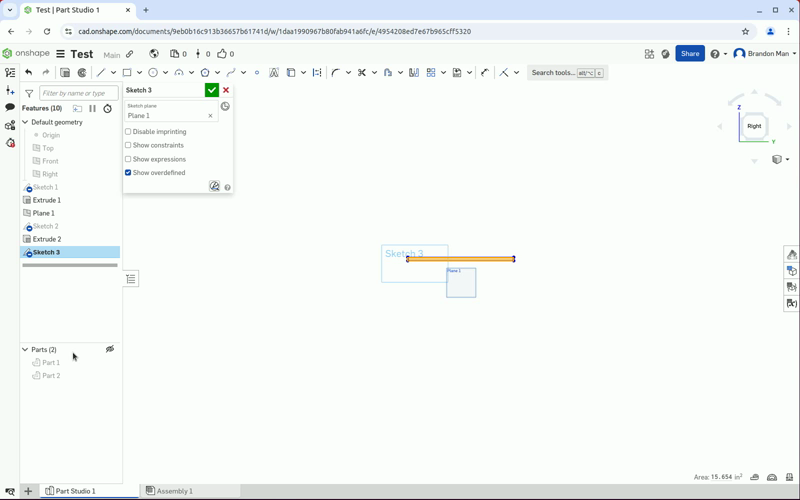
key(shift+e)
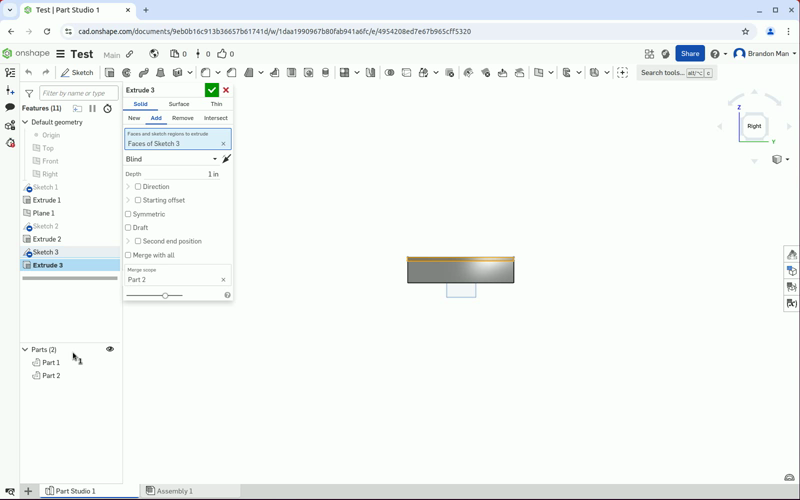
mouse_move(143, 106)
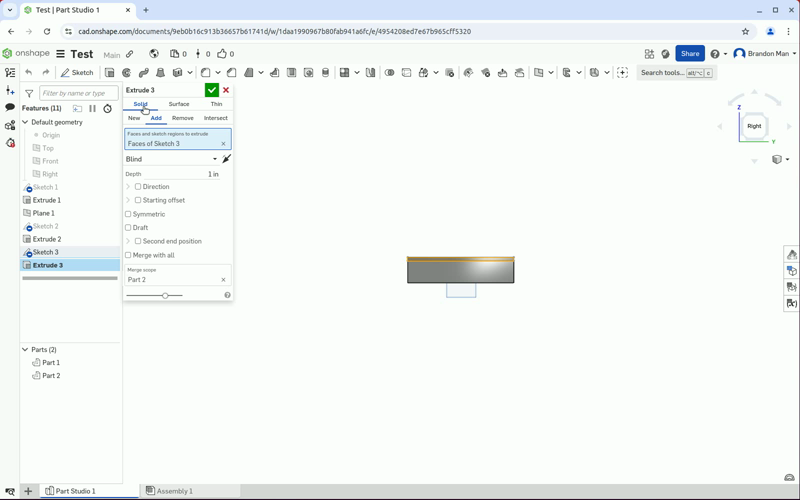
click(143, 106)
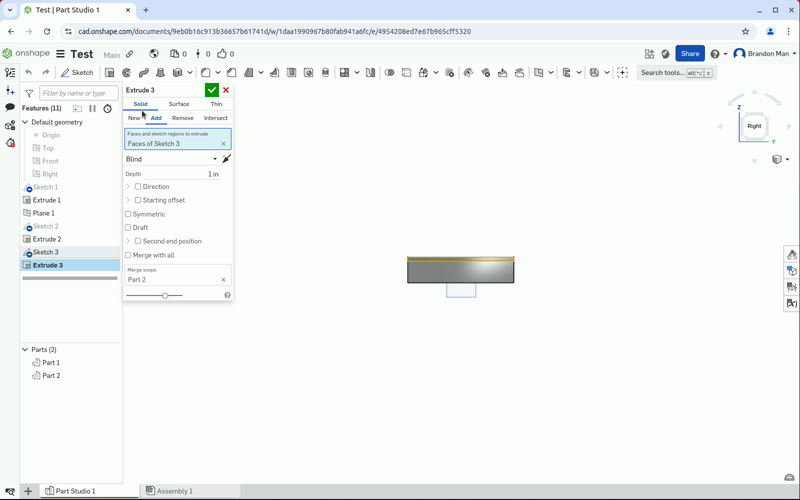
mouse_move(137, 120)
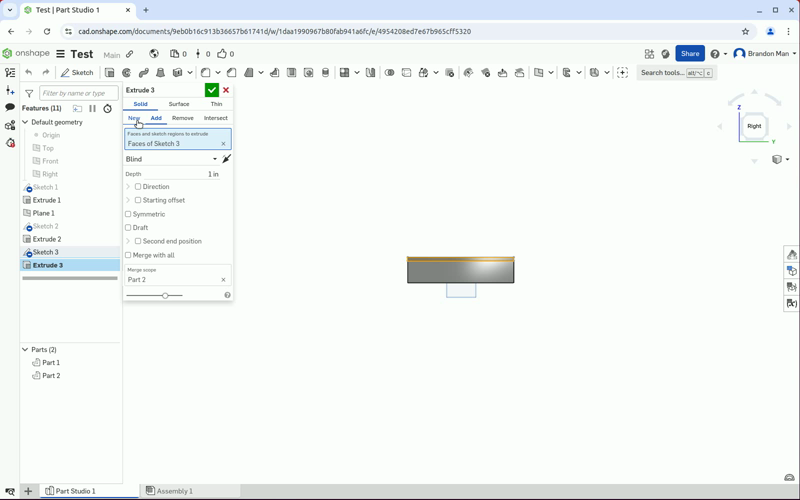
click(137, 120)
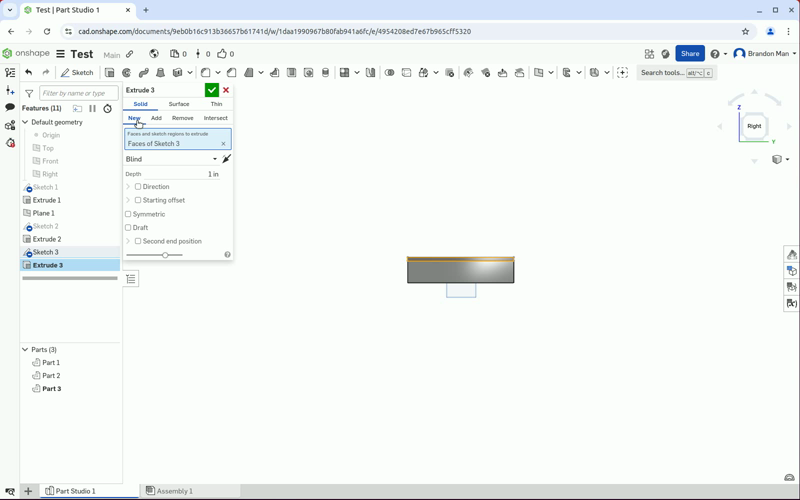
key(tab, 4)
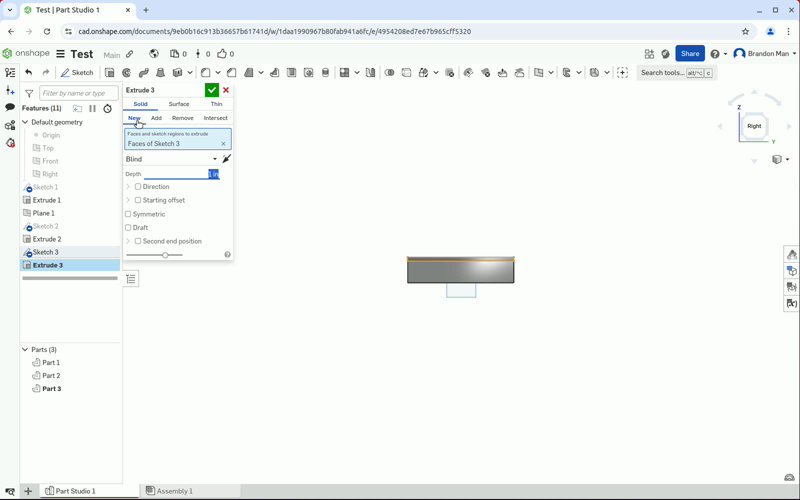
text(0.722)
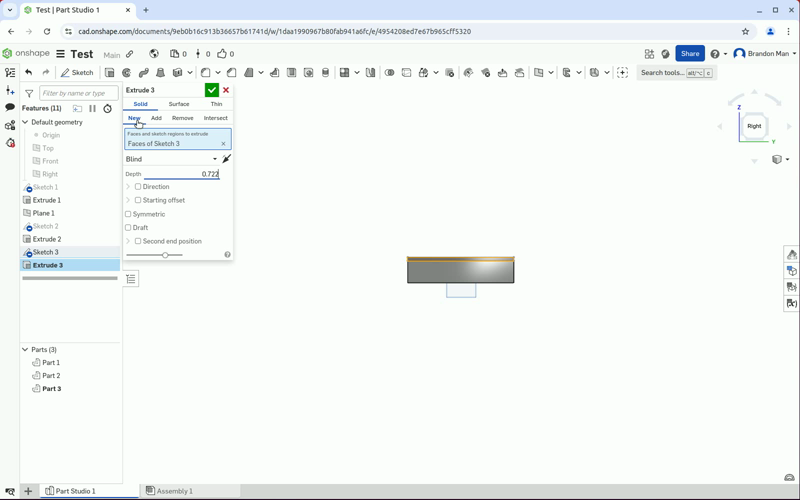
key(enter)
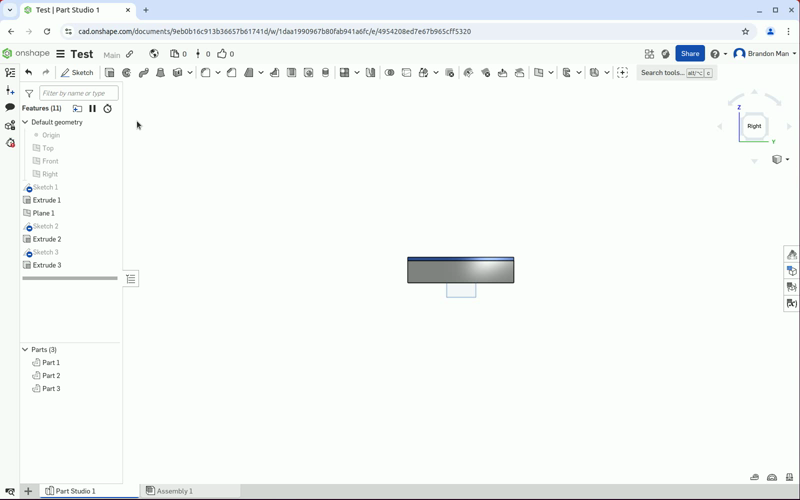
key(shift+h)
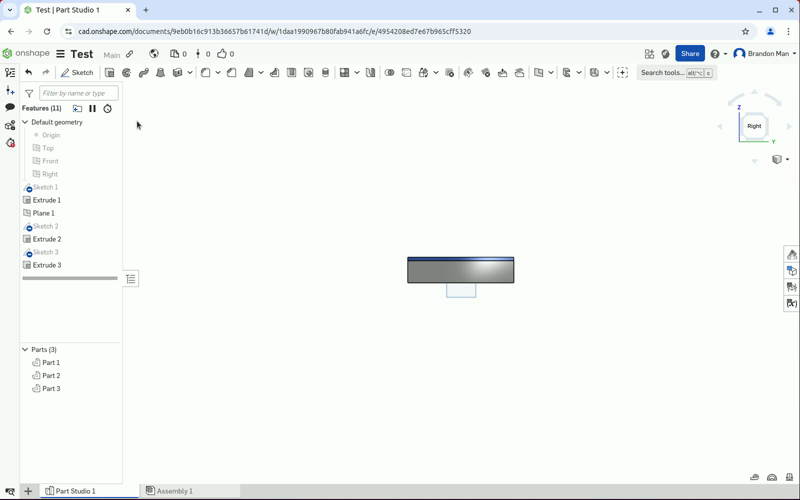
key(shift+h)
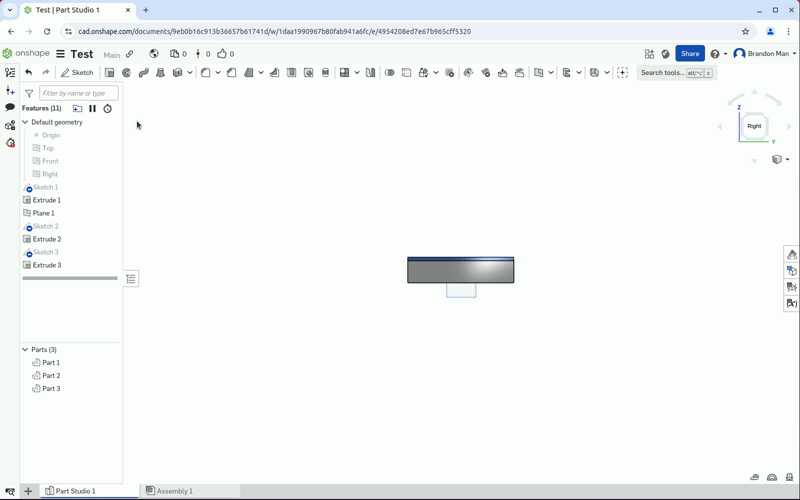
mouse_move(73, 189)
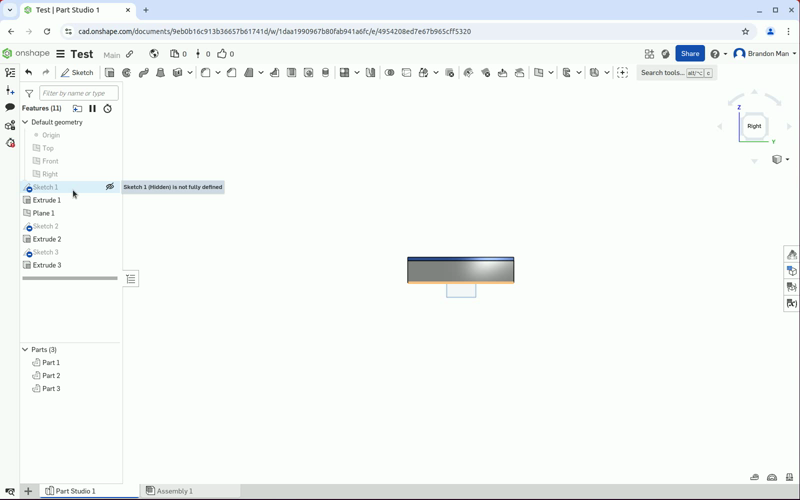
click(73, 189)
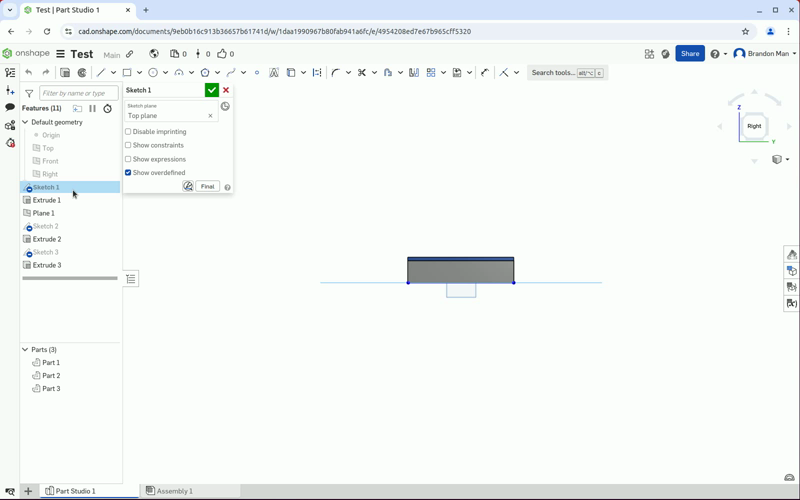
mouse_move(229, 92)
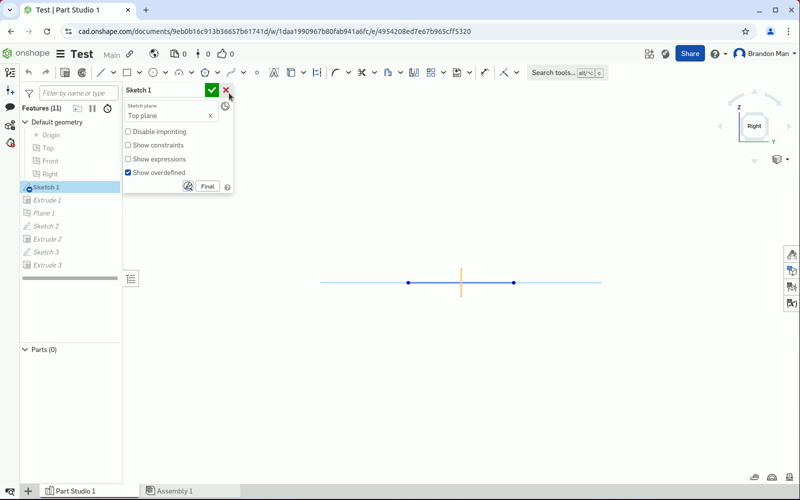
click(229, 92)
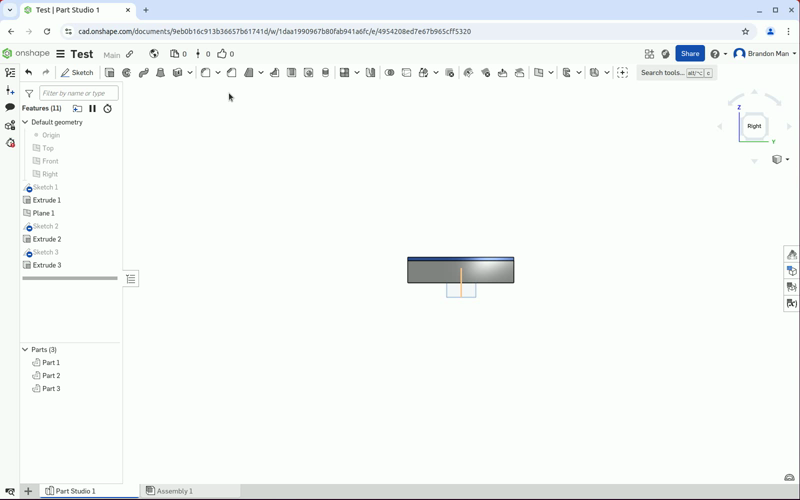
mouse_move(73, 352)
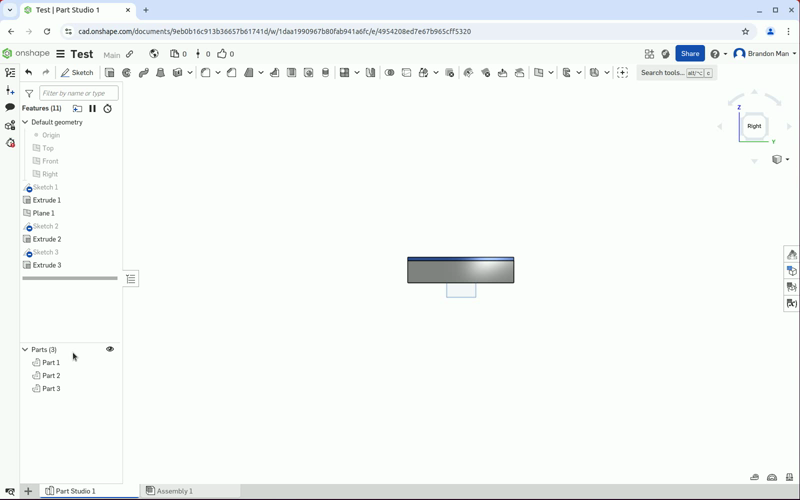
key(y)
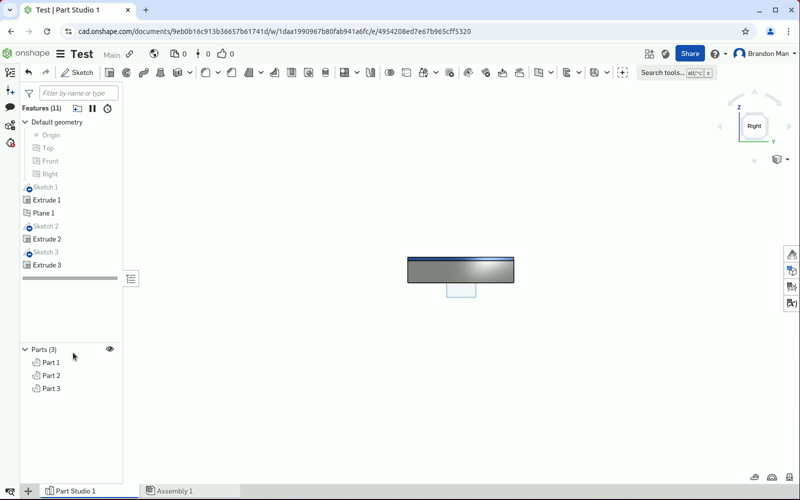
key(shift+p)
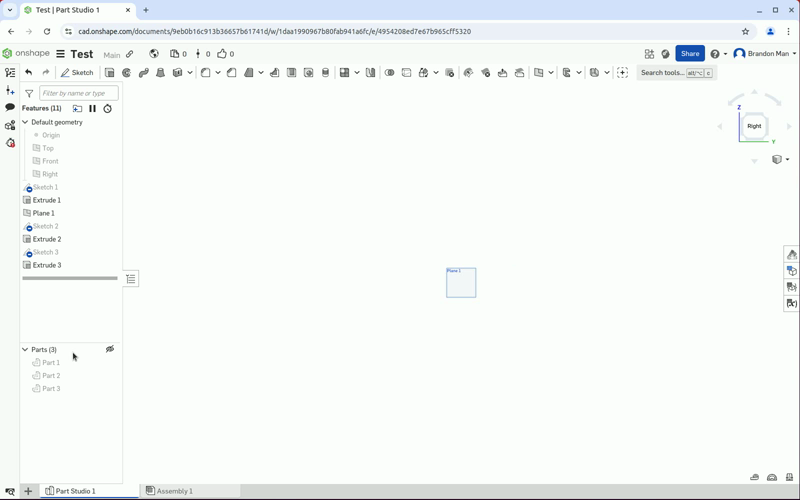
key(space)
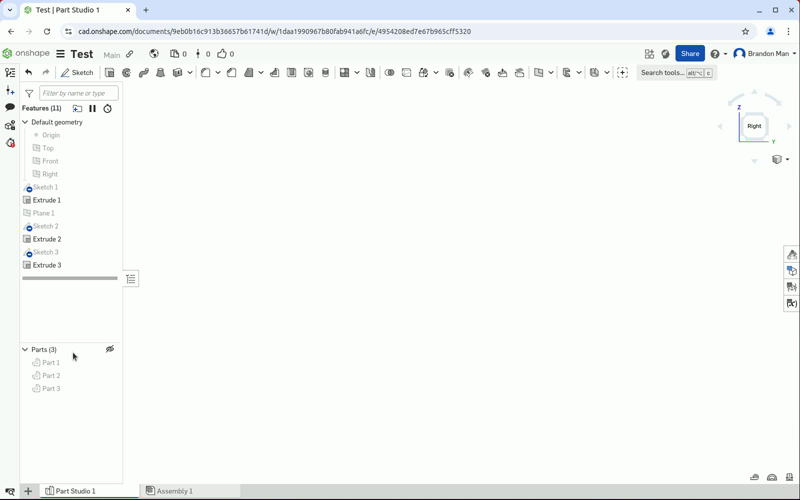
key_down(shift)
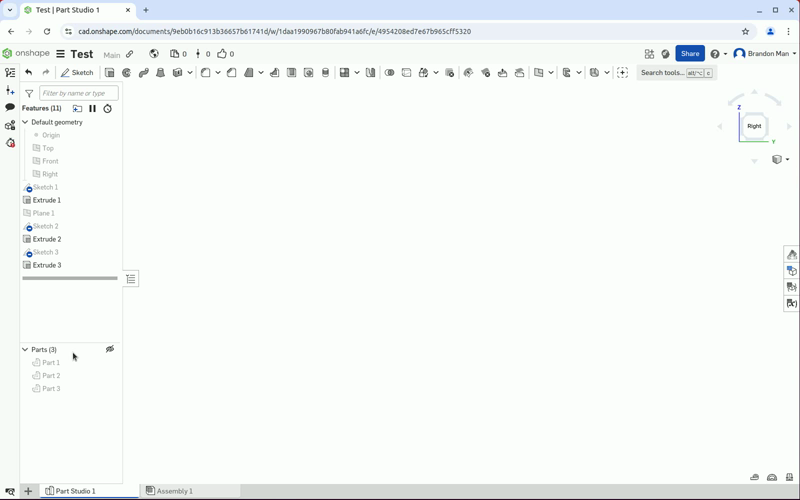
key(right)
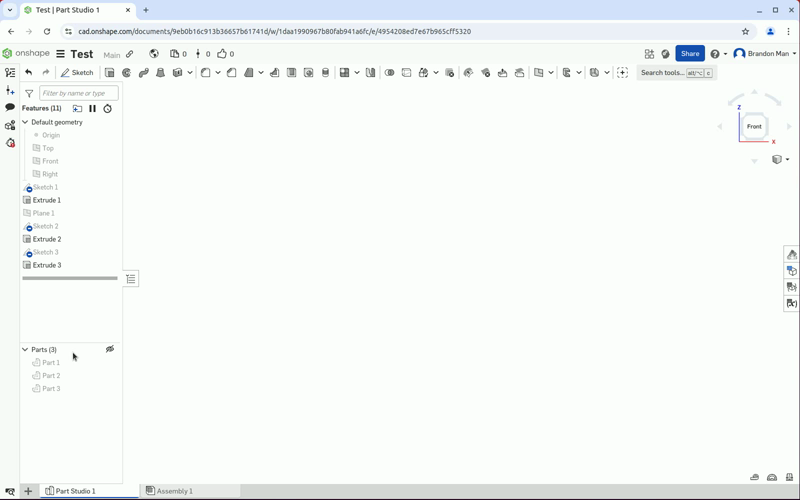
key_up(shift)
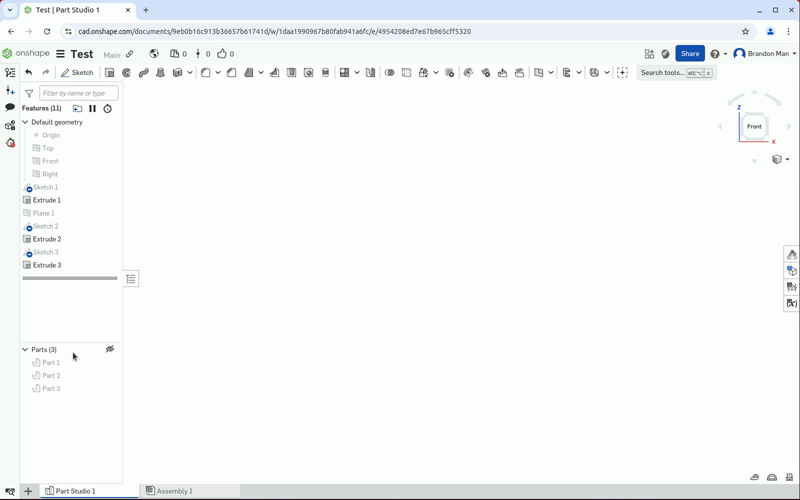
mouse_move(73, 352)
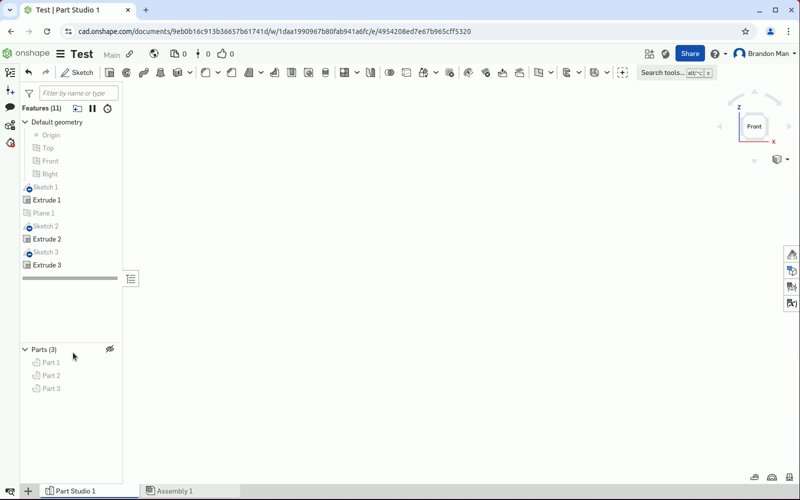
key(shift+y)
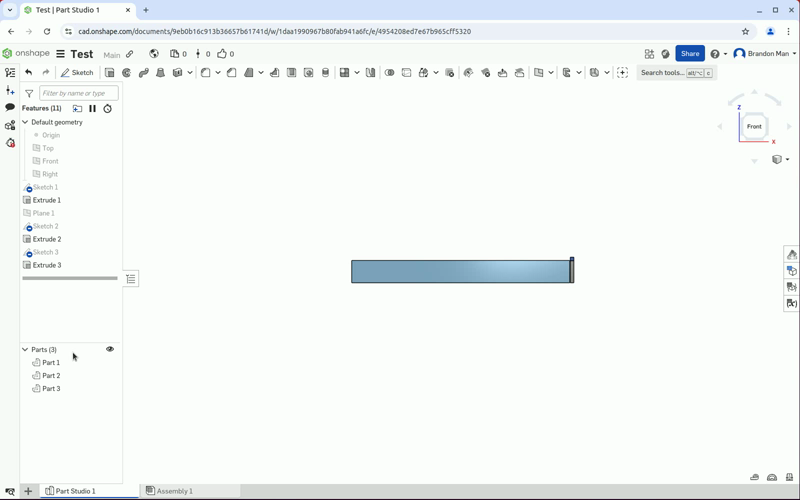
mouse_move(541, 75)
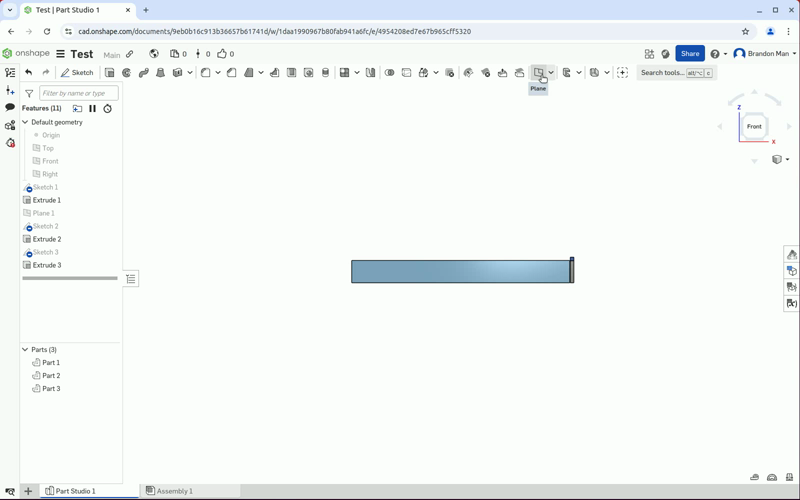
click(541, 75)
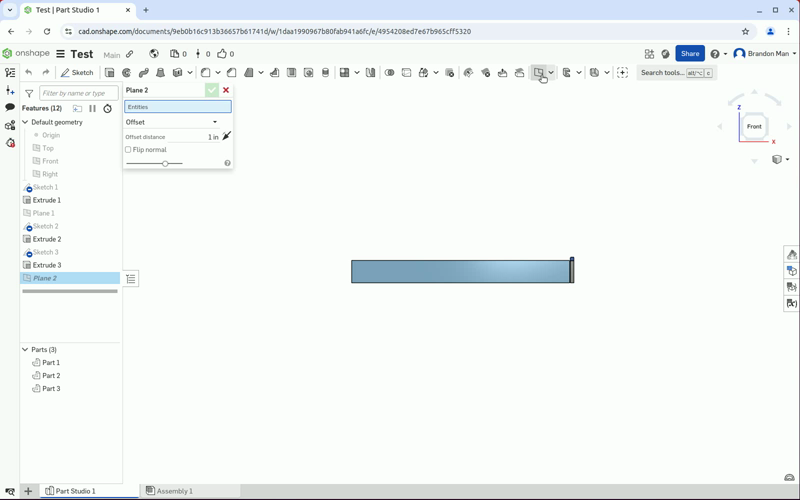
mouse_move(73, 163)
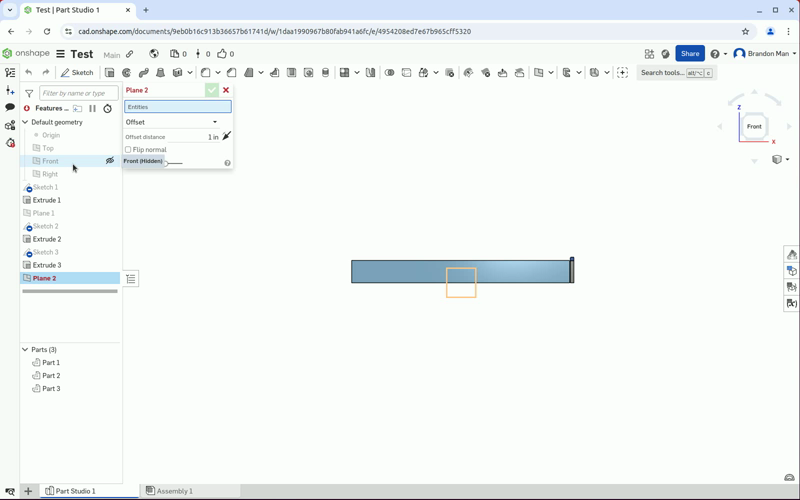
click(73, 163)
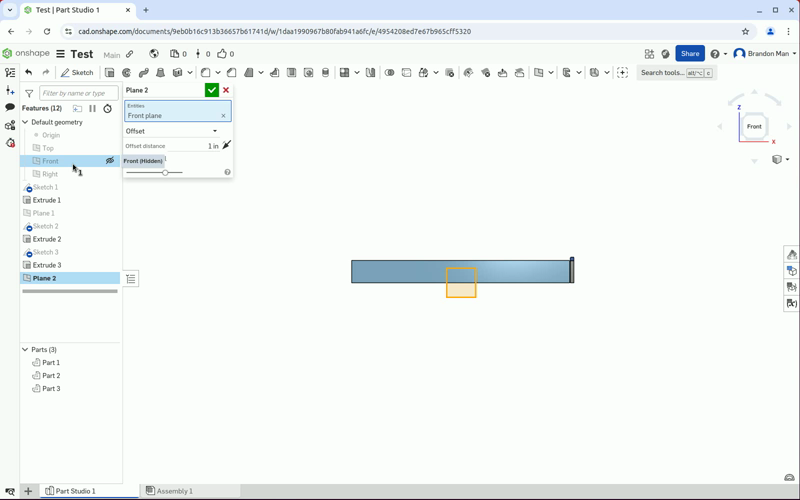
key(tab, 2)
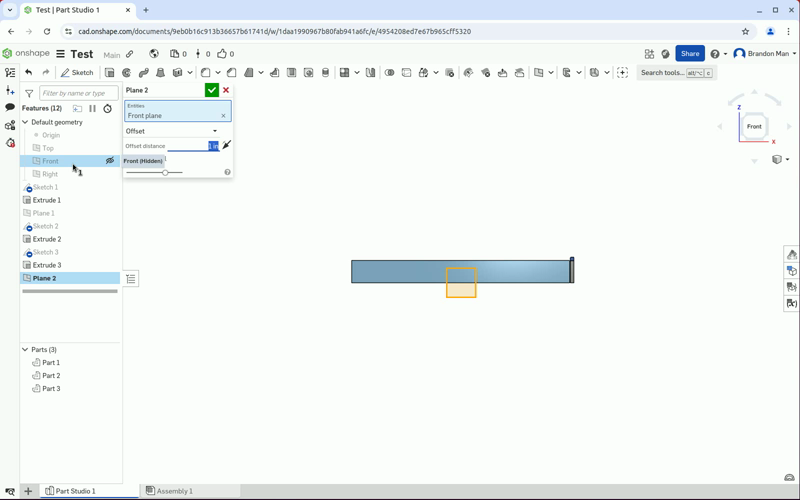
text(10.845)
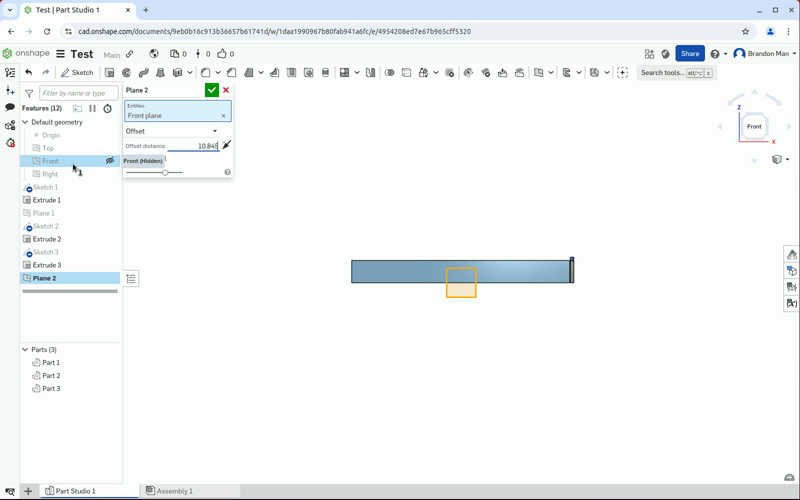
key(enter, 2)
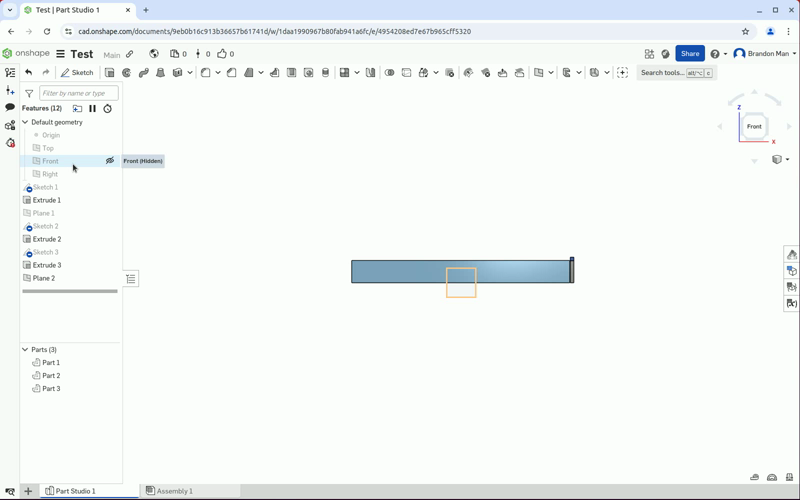
key(shift+s)
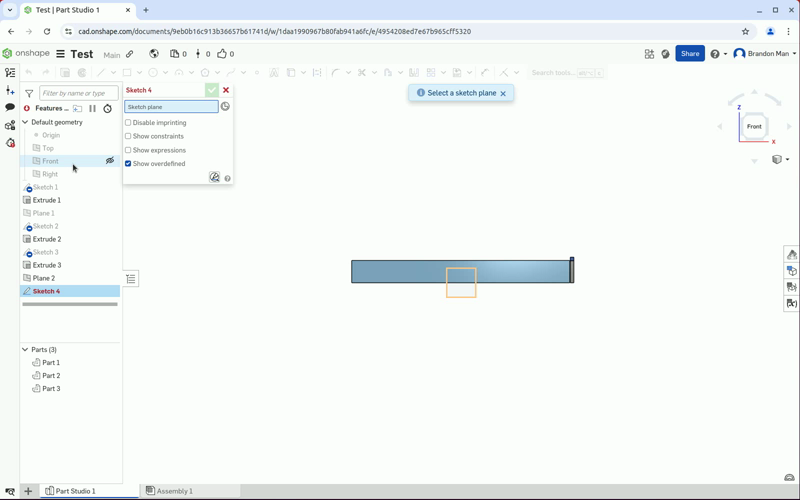
mouse_move(73, 280)
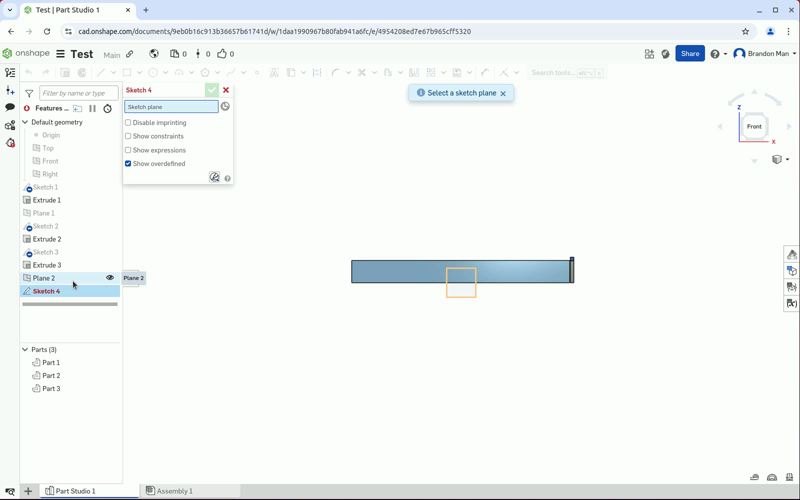
click(73, 280)
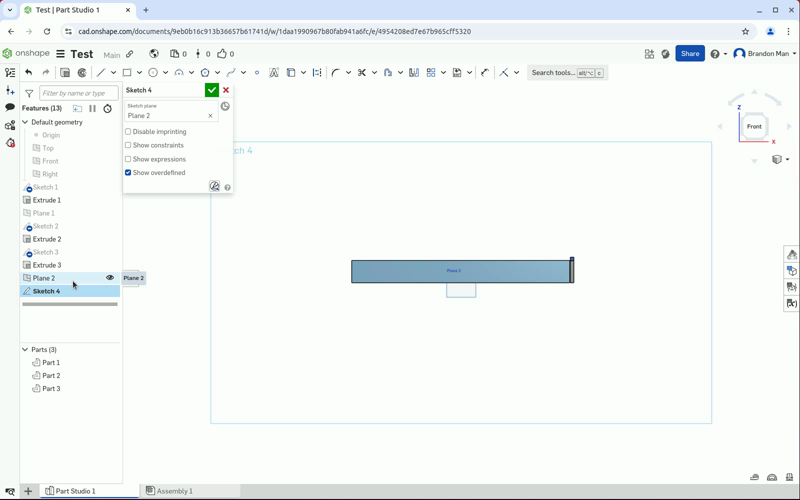
mouse_move(73, 352)
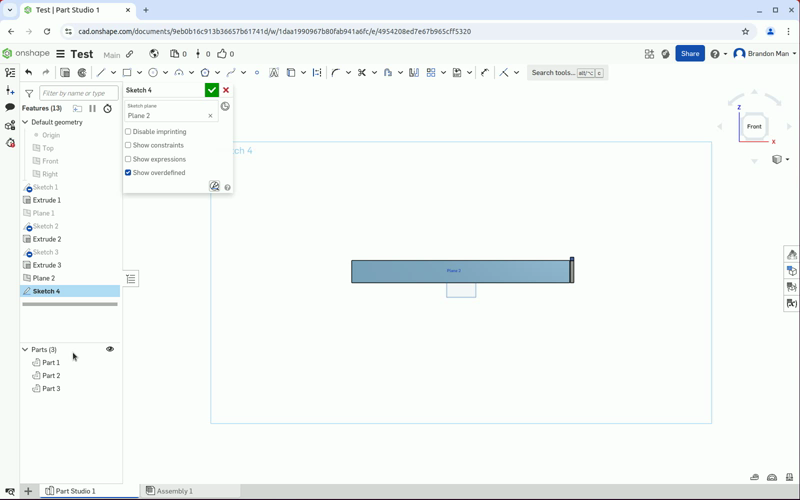
key(y)
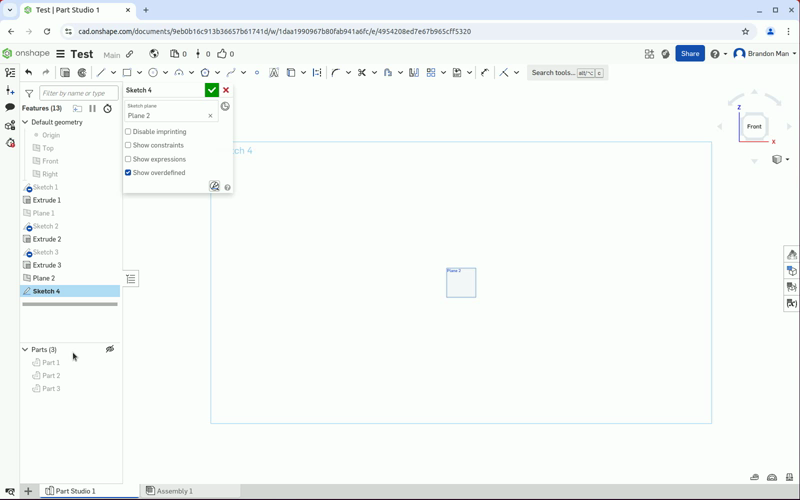
key(l)
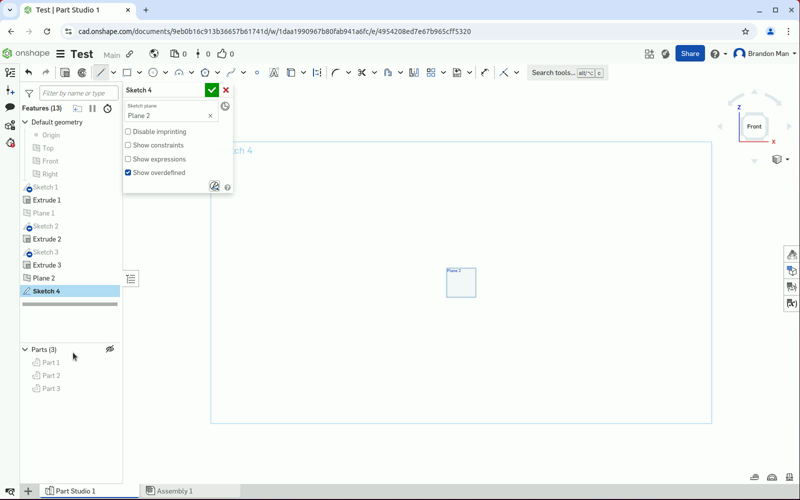
key_down(shift)
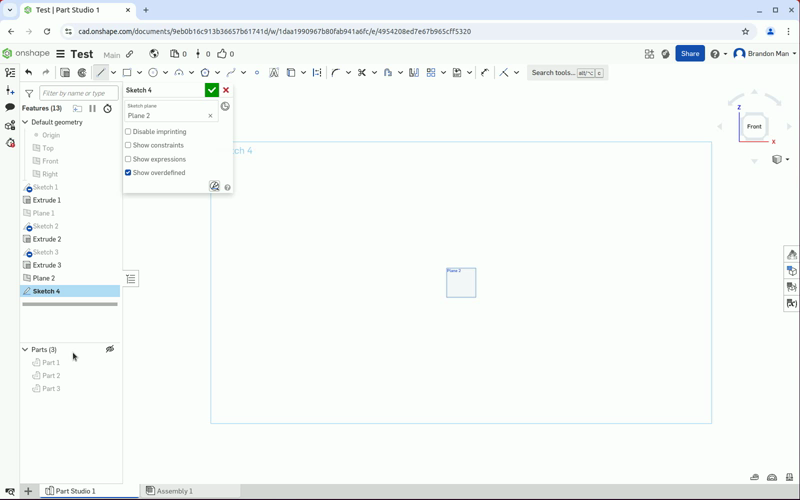
mouse_move(348, 282)
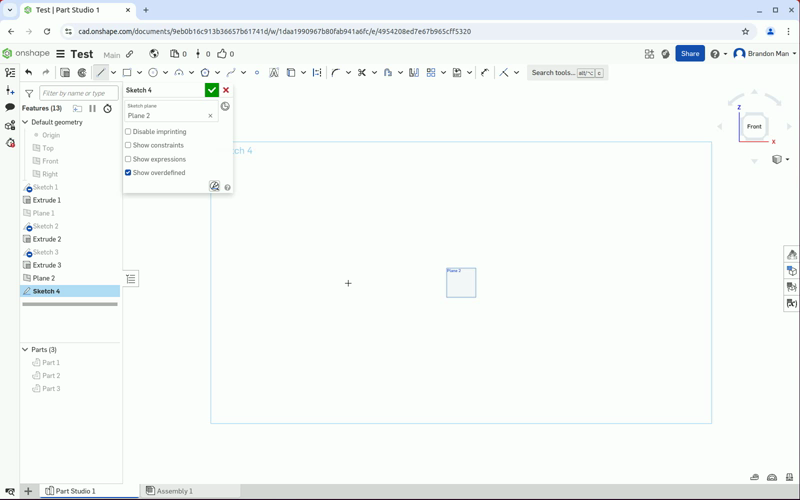
click(348, 282)
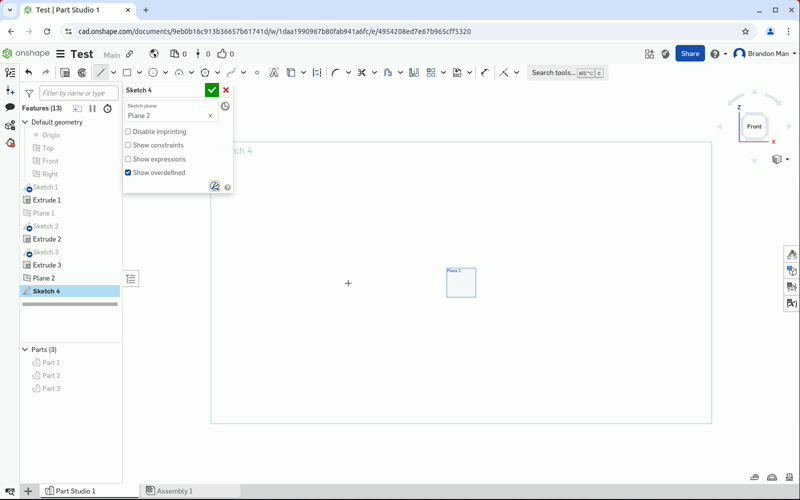
key_up(shift)
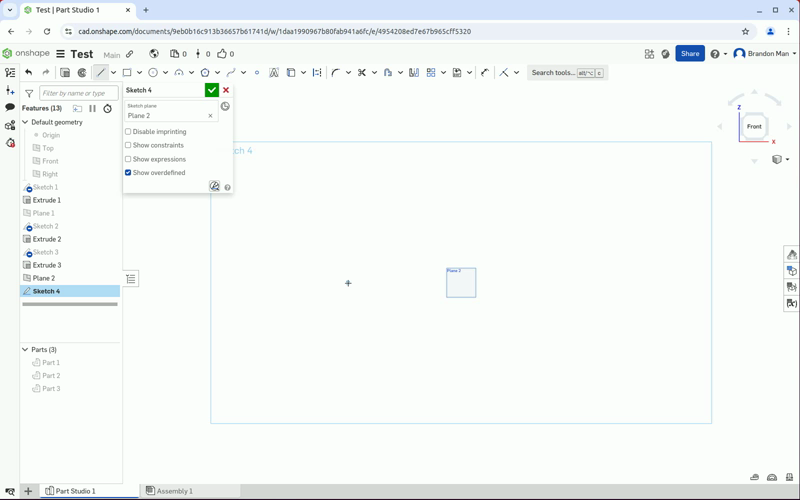
key_down(shift)
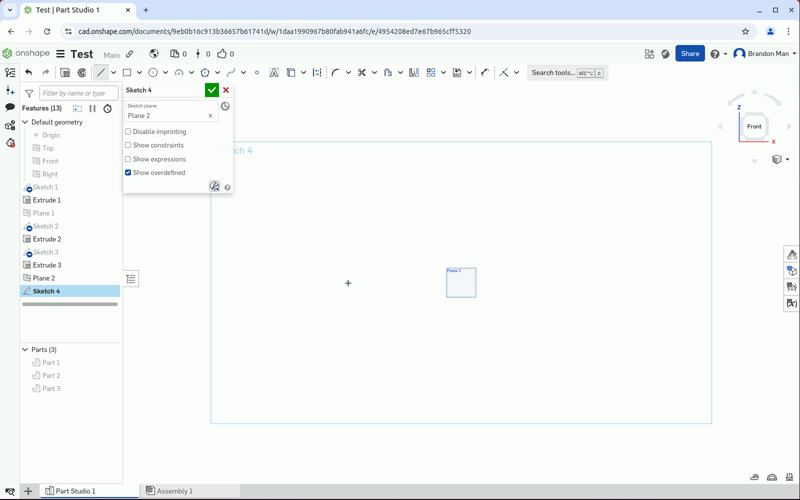
mouse_move(378, 282)
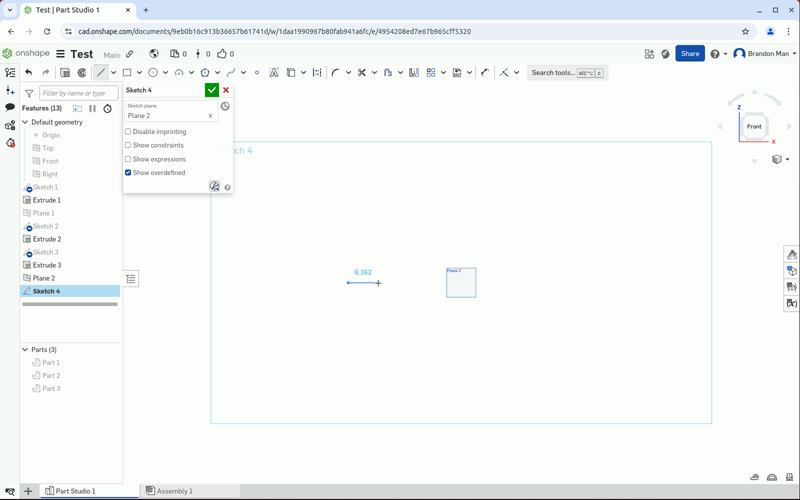
mouse_move(350, 282)
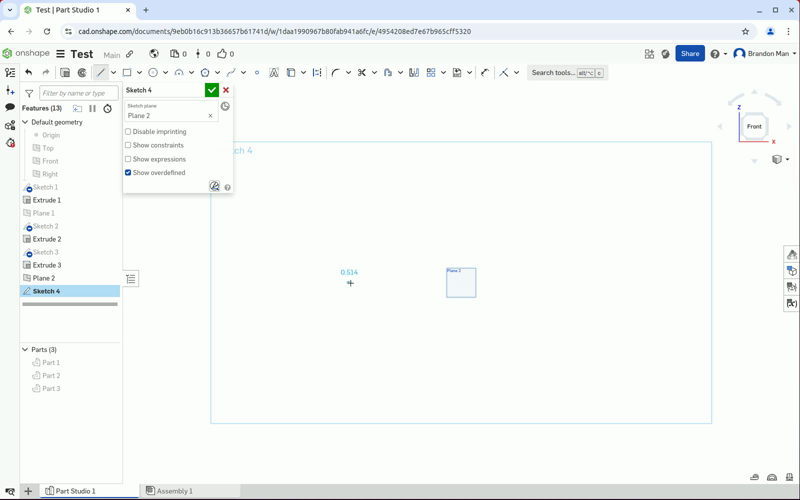
scroll(6)
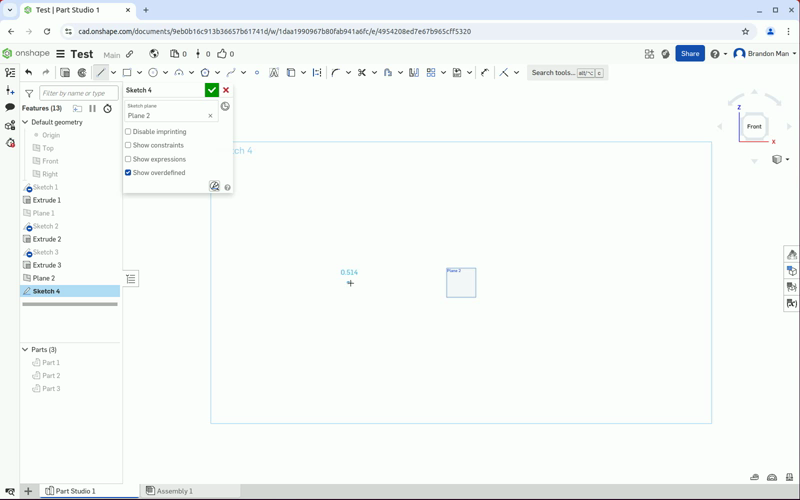
scroll(6)
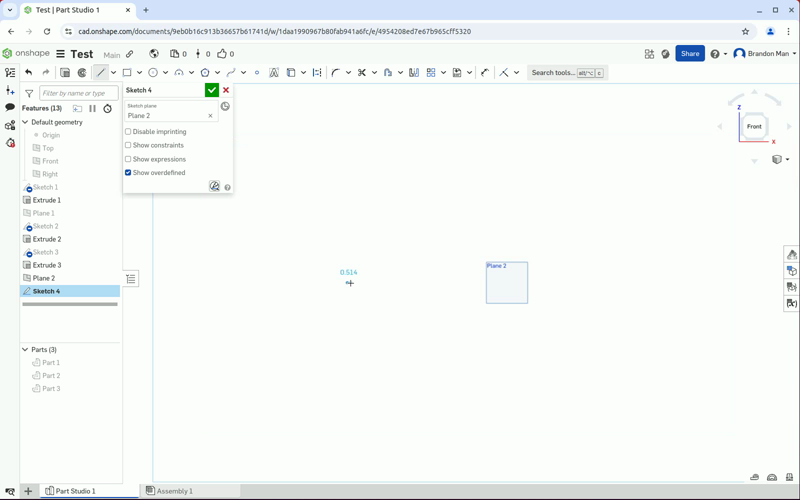
scroll(6)
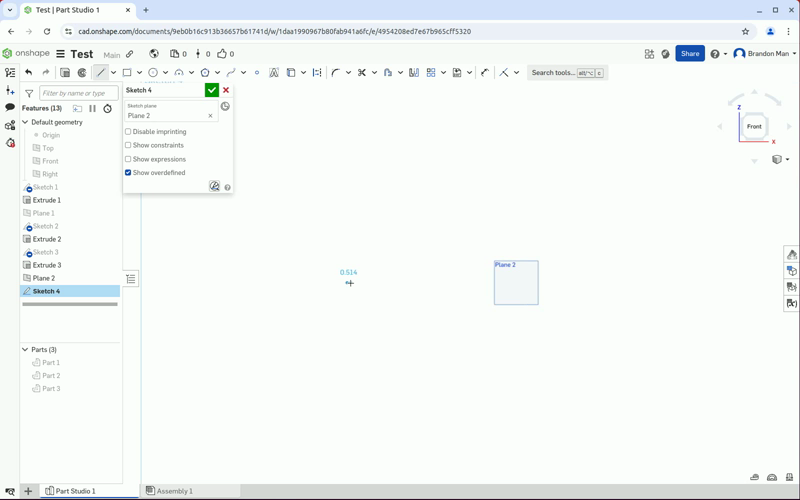
scroll(6)
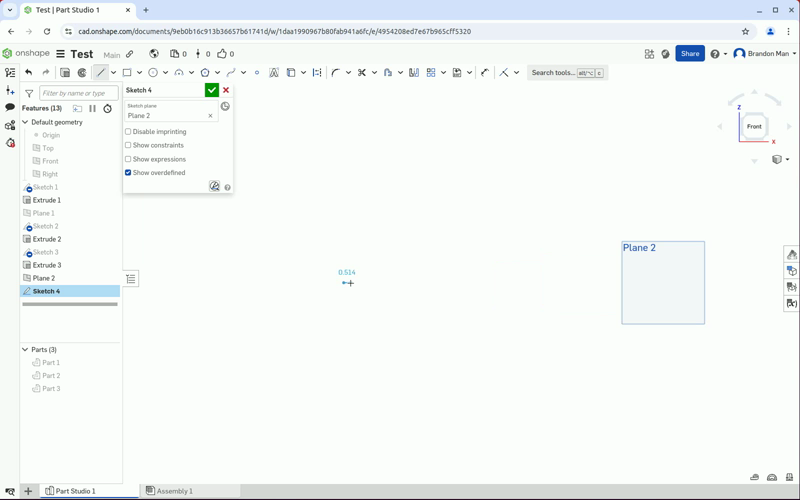
scroll(6)
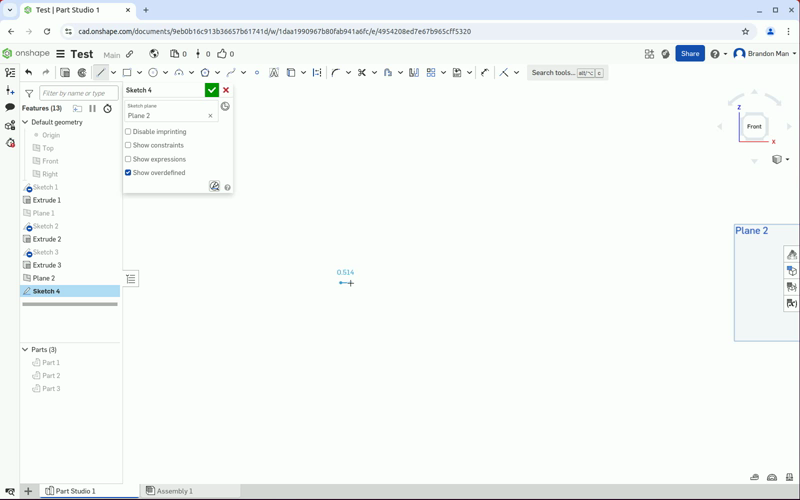
scroll(6)
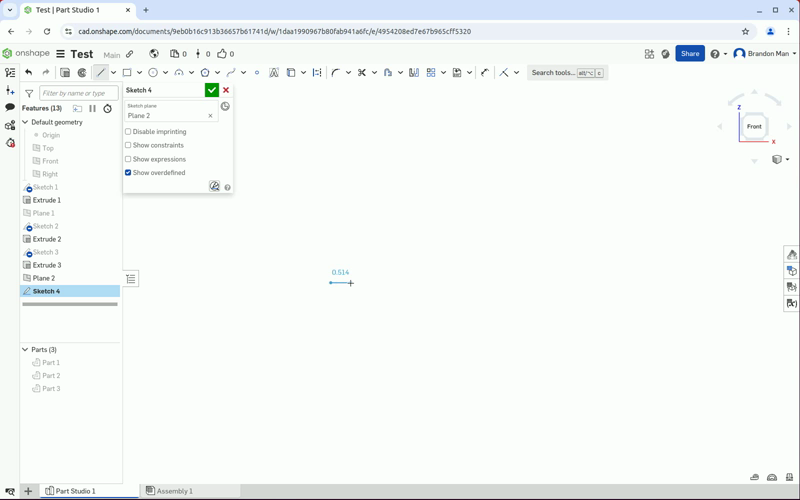
scroll(6)
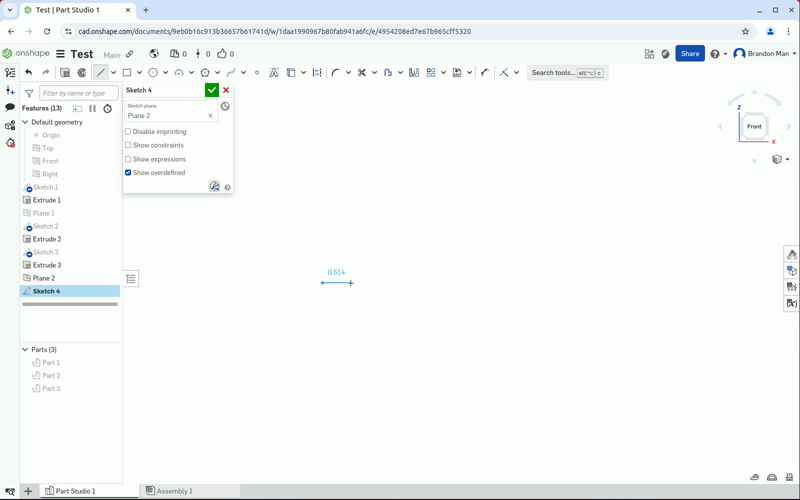
click(350, 282)
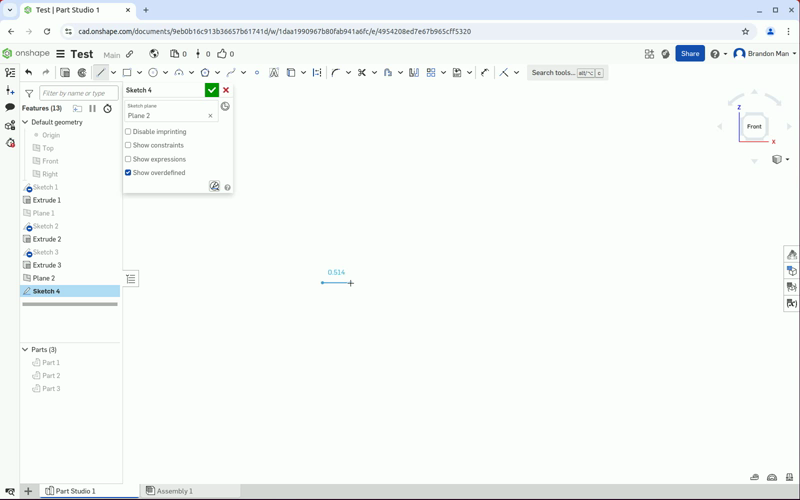
scroll(-6)
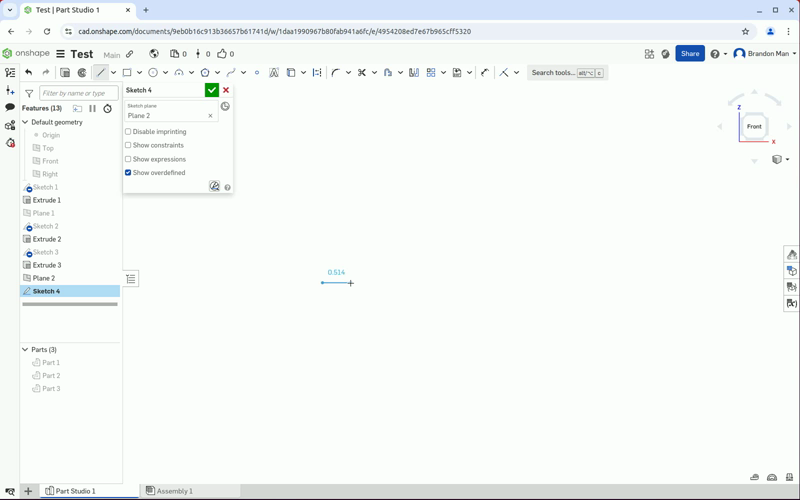
scroll(-6)
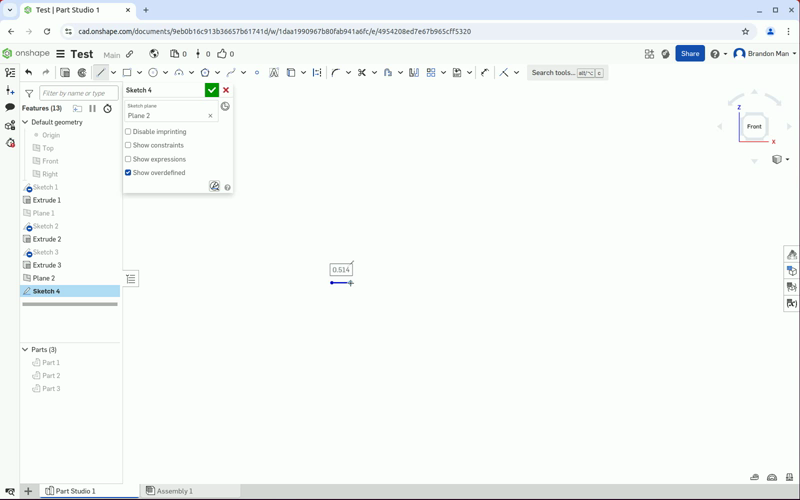
scroll(-6)
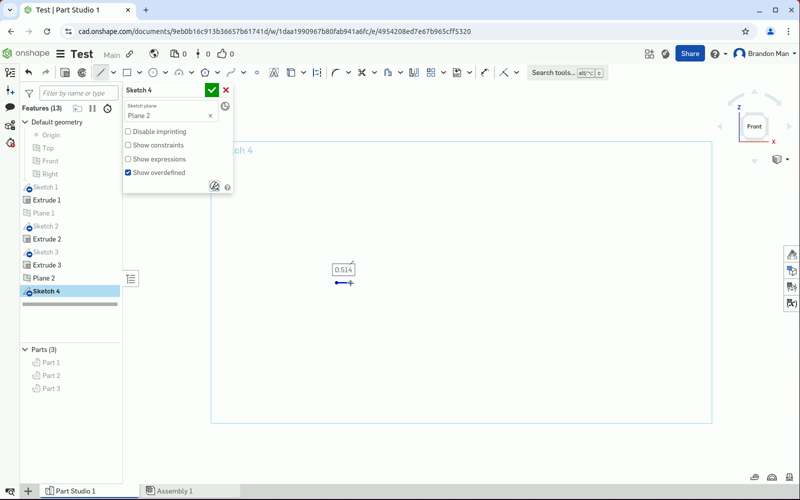
scroll(-6)
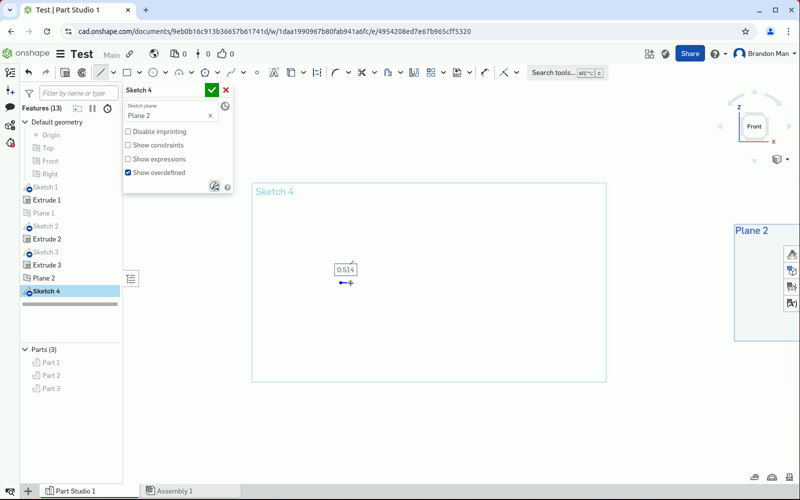
scroll(-6)
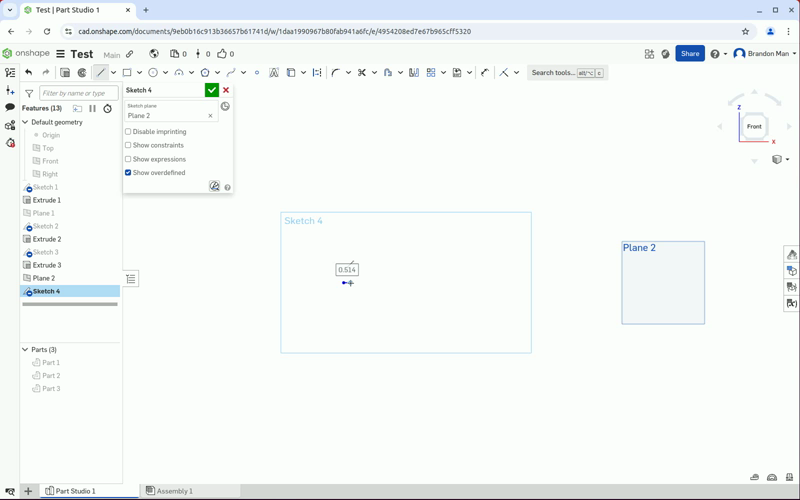
scroll(-6)
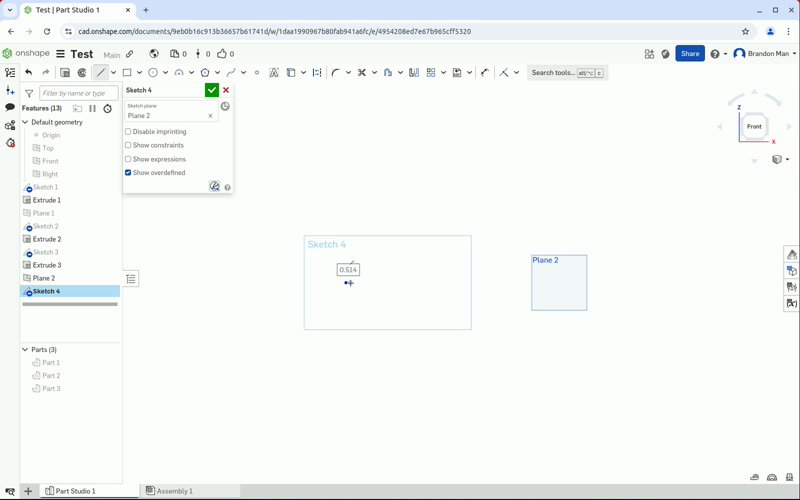
scroll(-6)
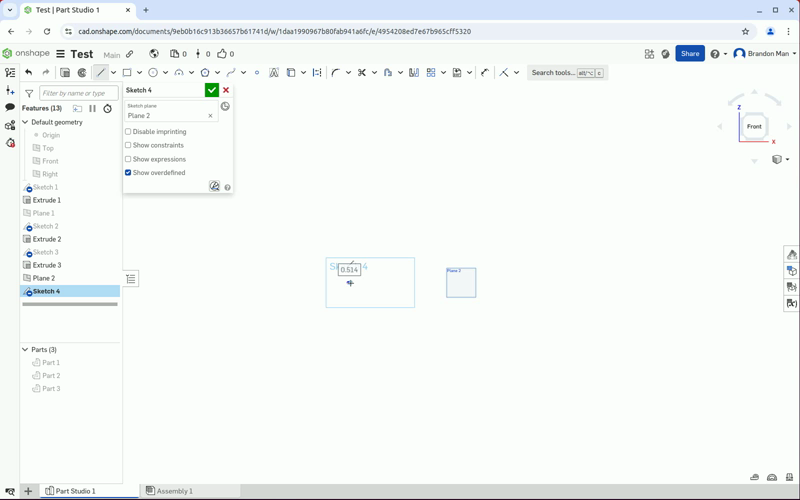
key_up(shift)
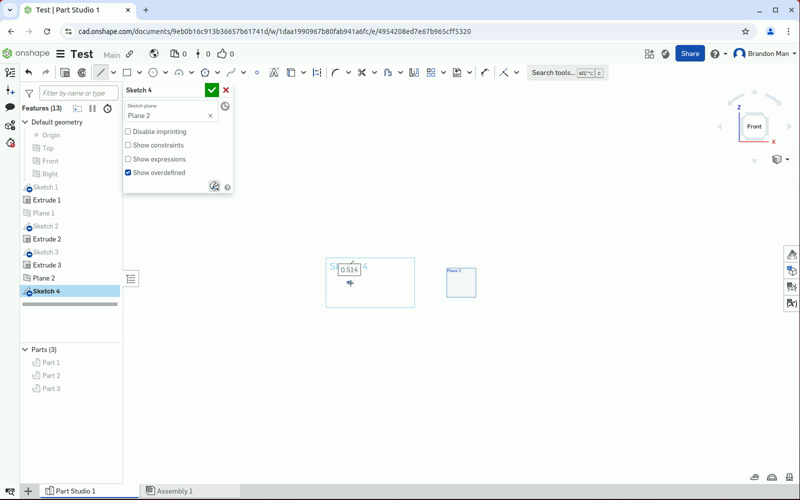
key_down(shift)
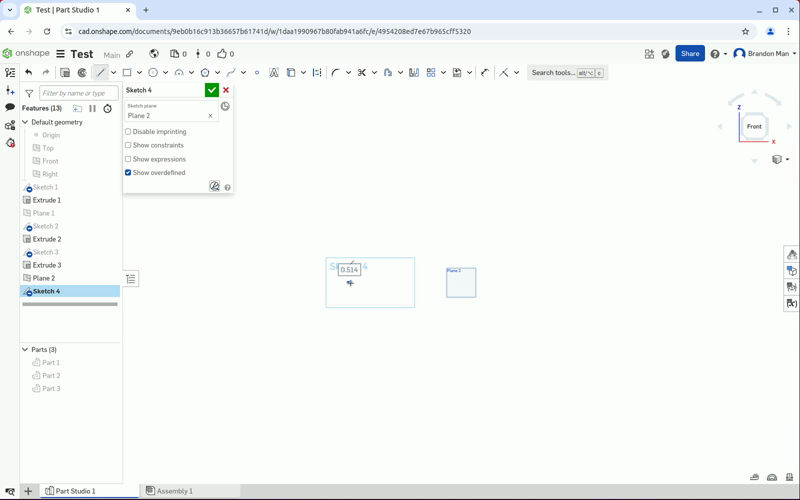
mouse_move(380, 282)
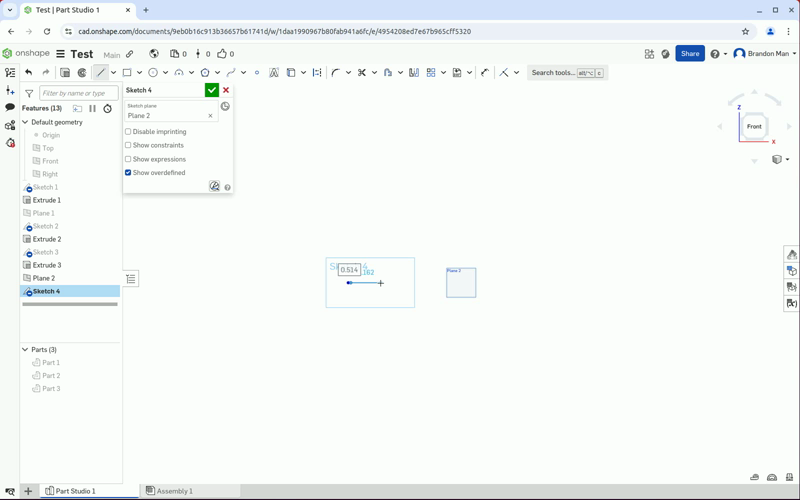
mouse_move(350, 259)
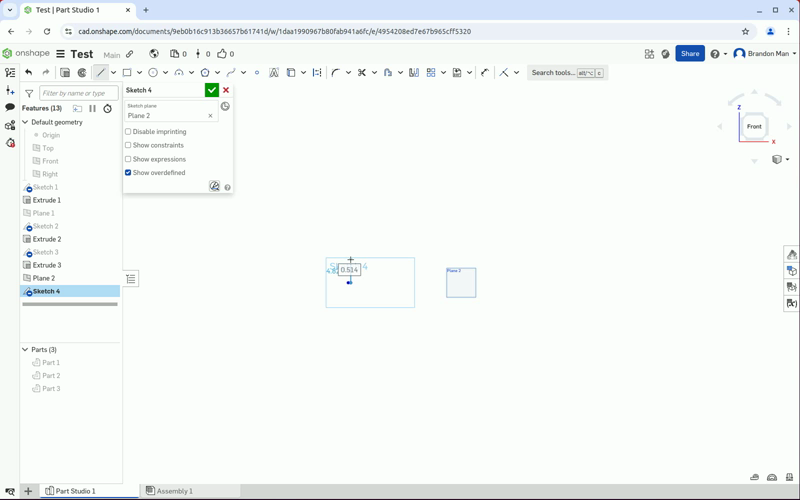
click(350, 259)
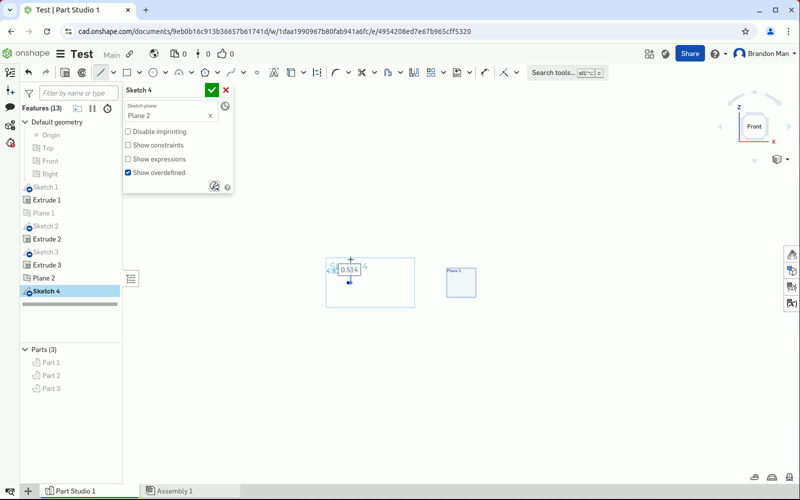
key_up(shift)
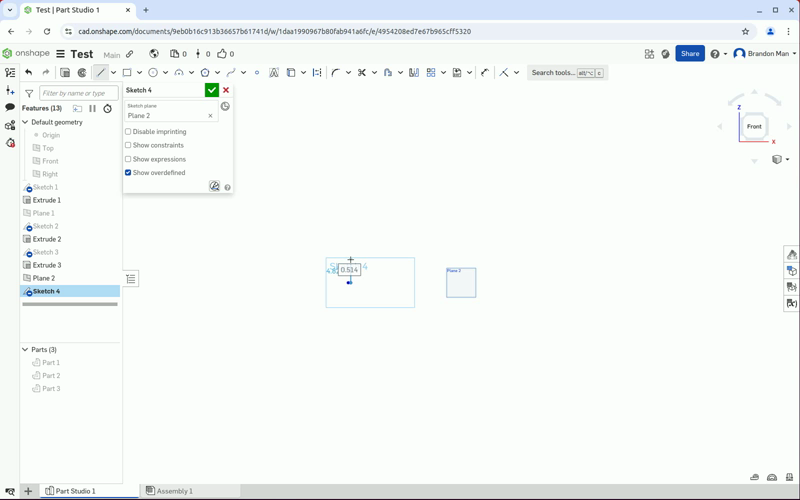
key_down(shift)
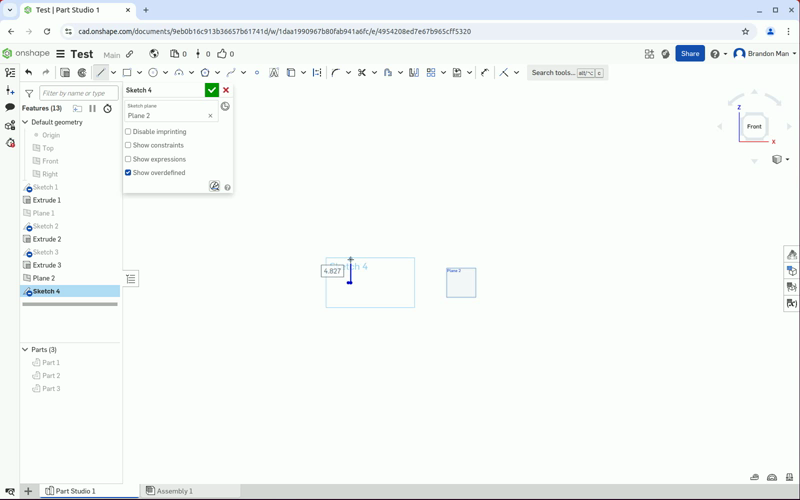
mouse_move(569, 259)
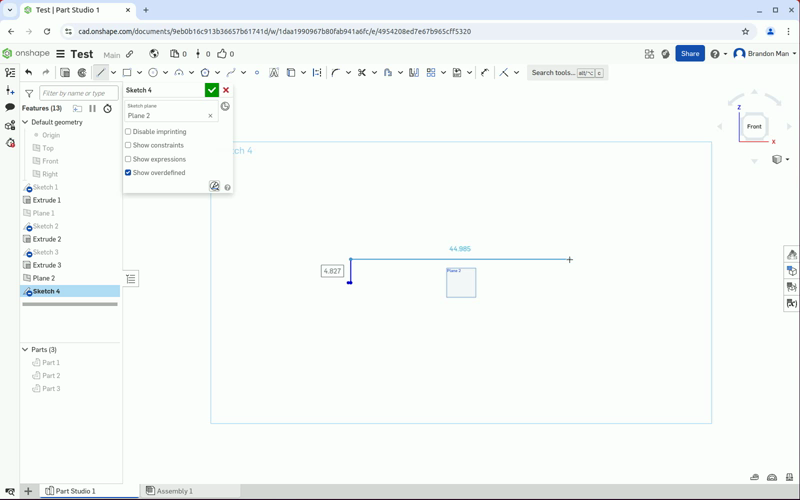
click(569, 259)
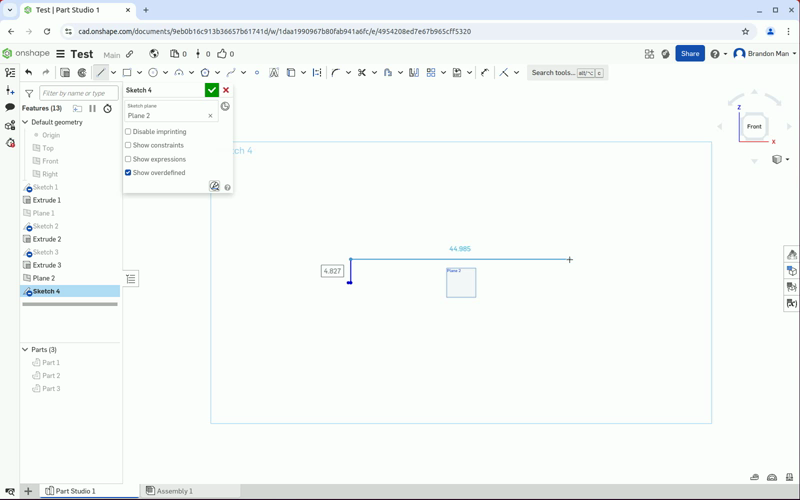
key_up(shift)
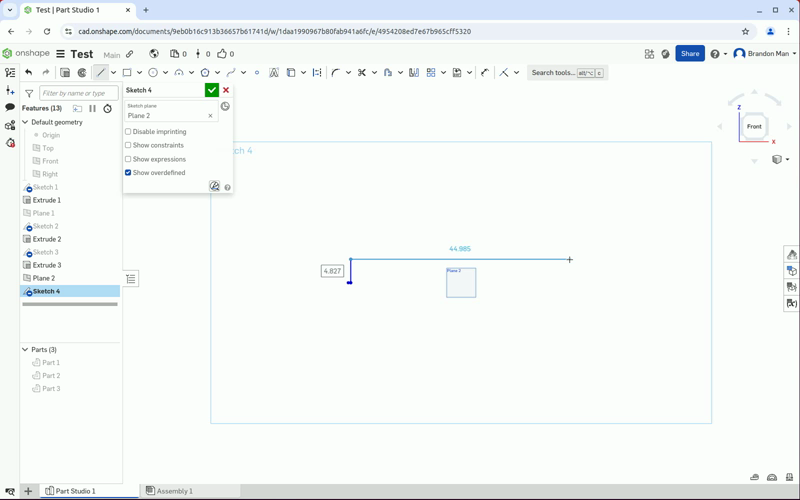
key_down(shift)
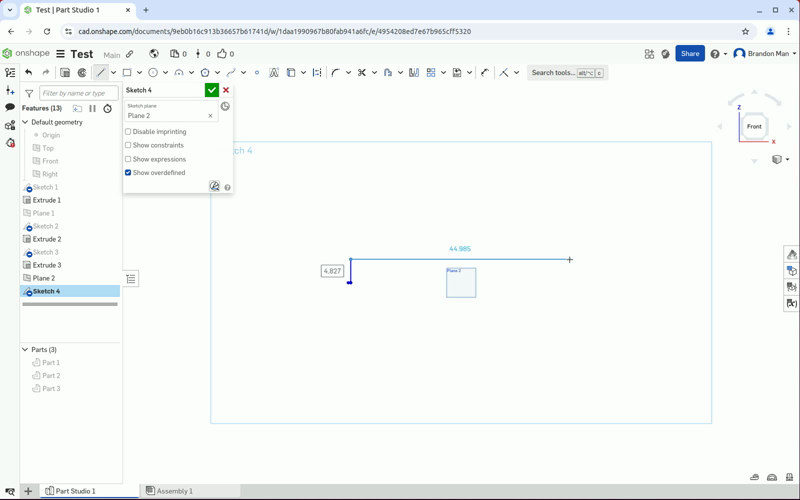
mouse_move(589, 259)
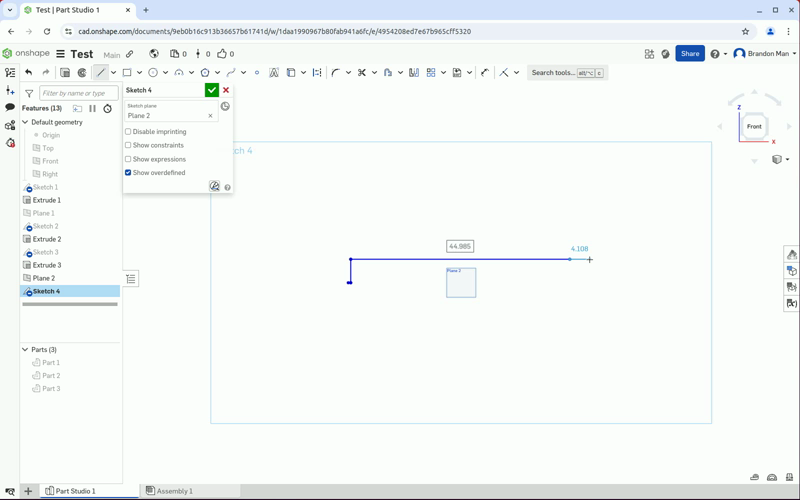
mouse_move(569, 282)
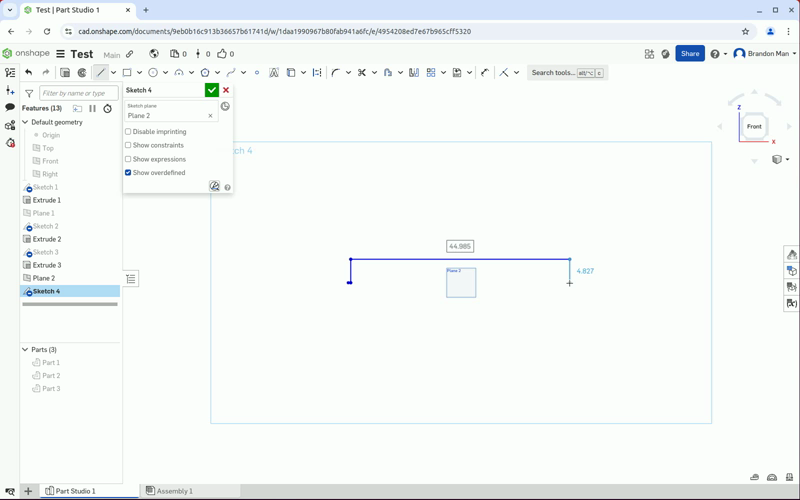
click(569, 282)
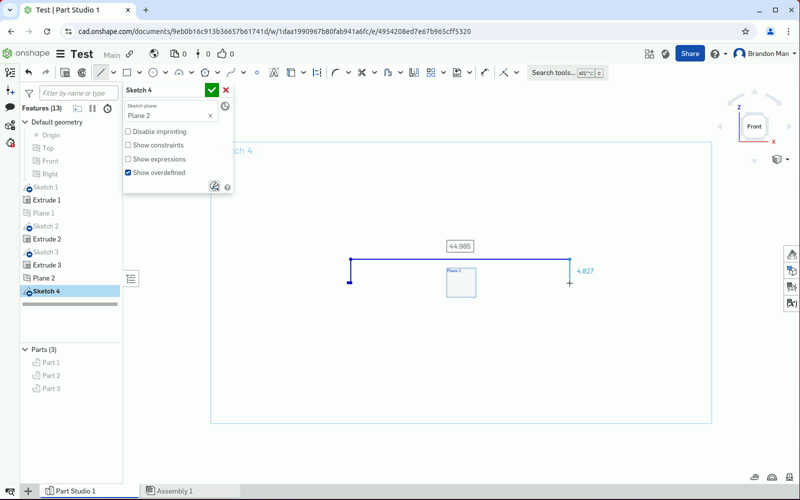
key_up(shift)
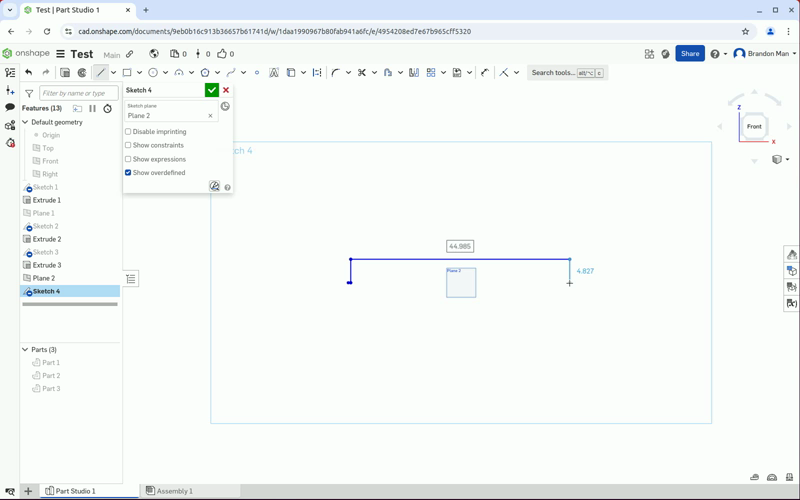
key_down(shift)
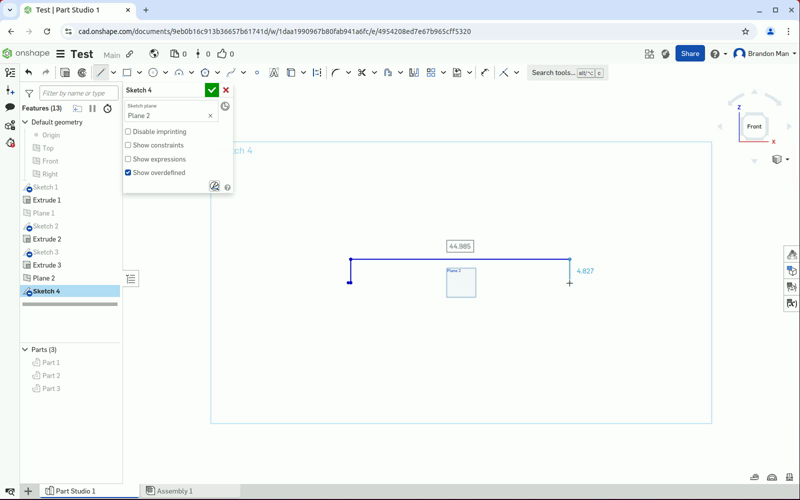
mouse_move(589, 282)
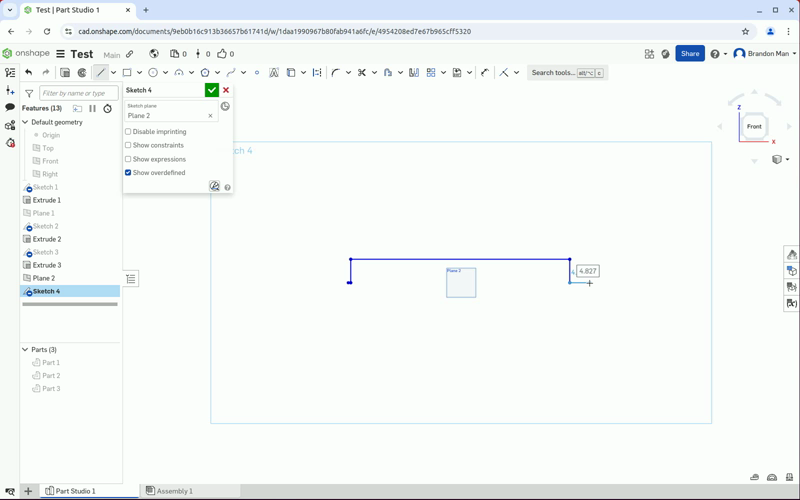
mouse_move(572, 282)
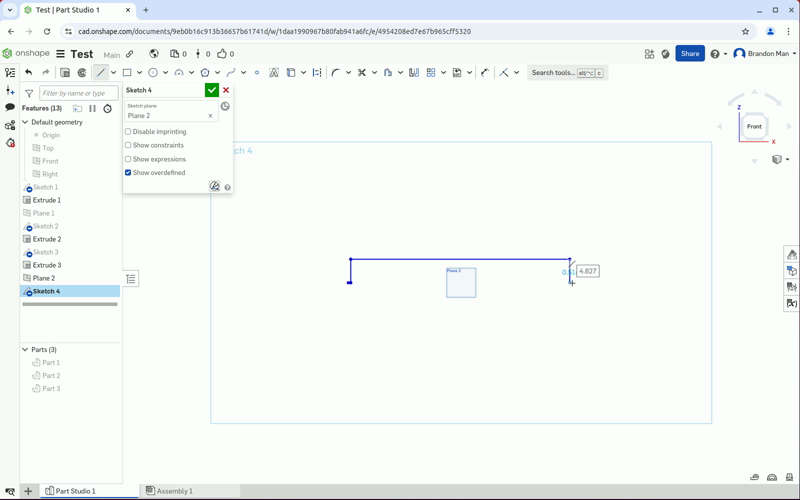
scroll(6)
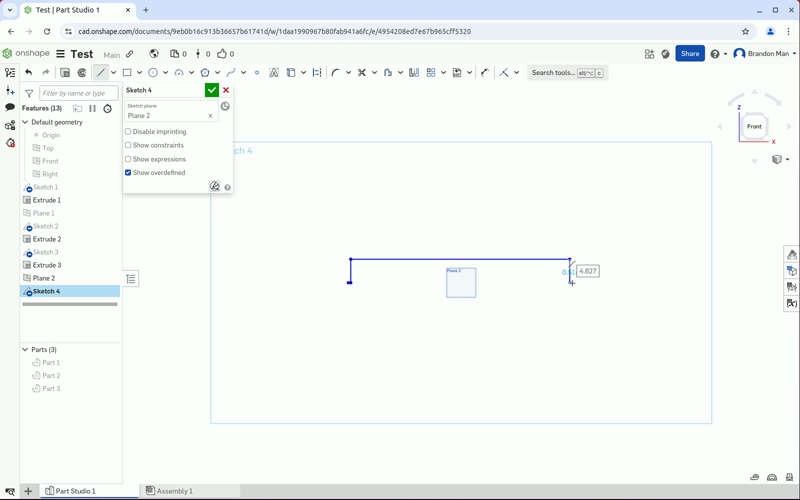
scroll(6)
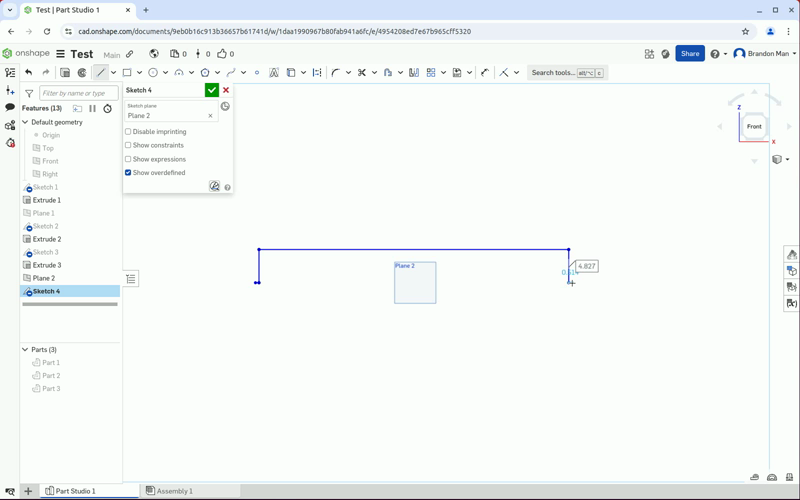
scroll(6)
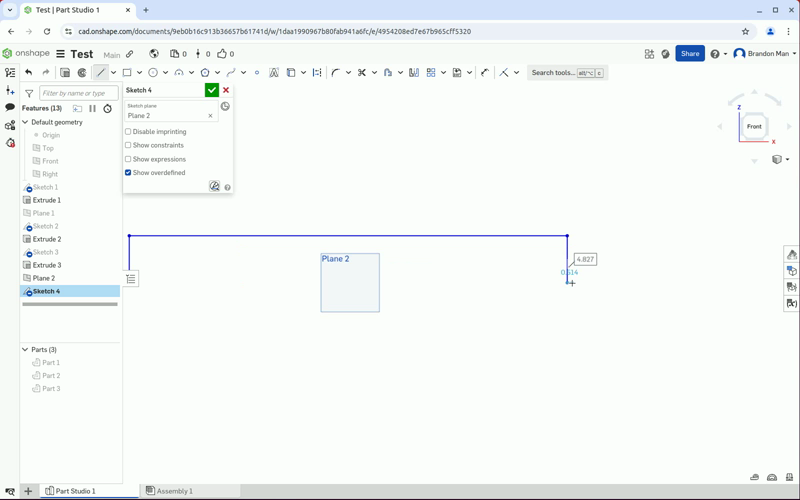
scroll(6)
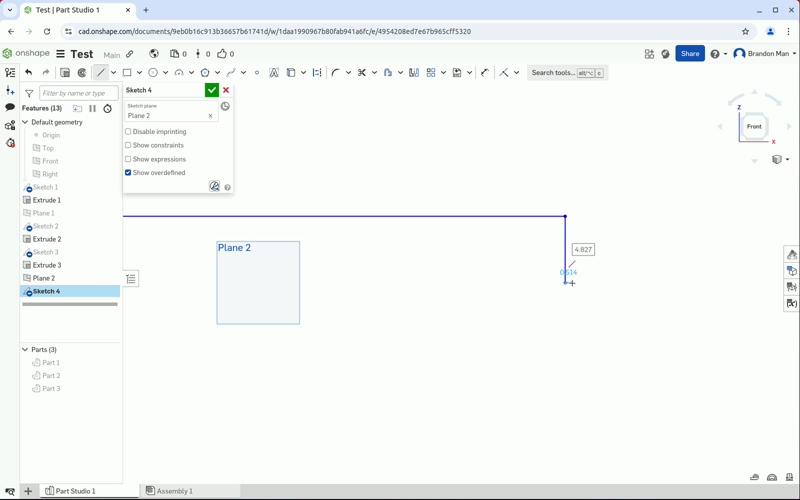
scroll(6)
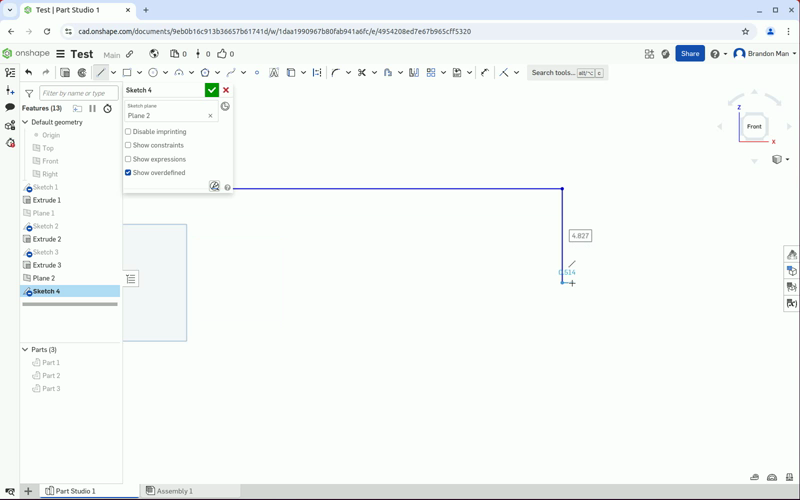
scroll(6)
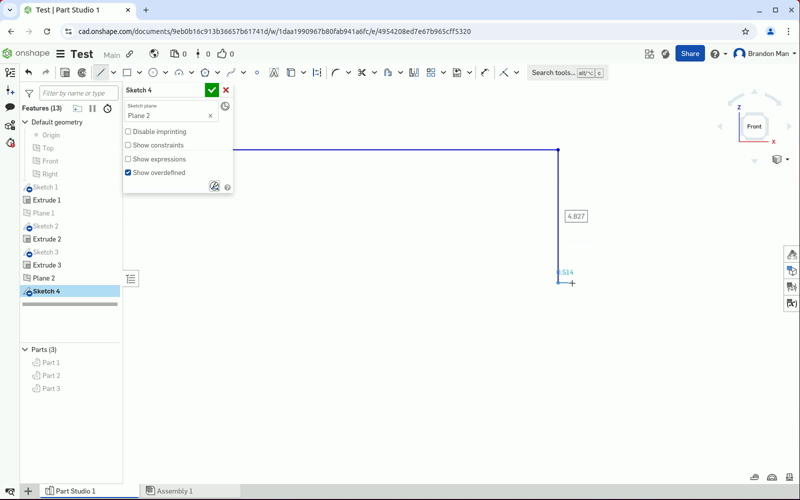
scroll(6)
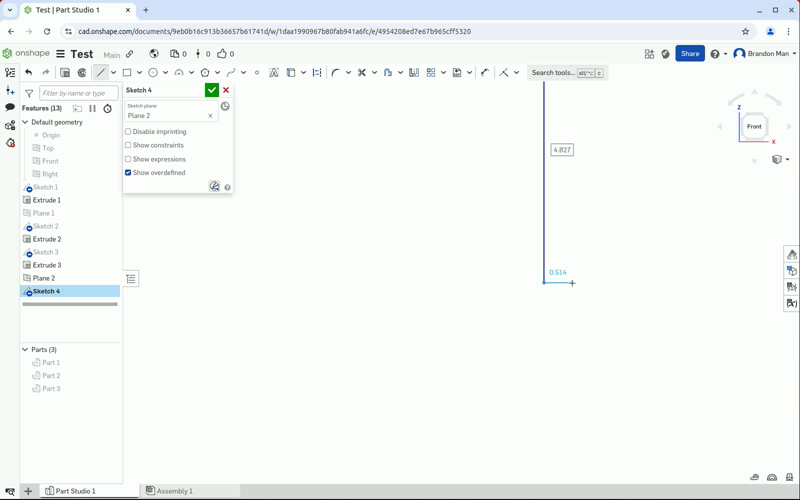
click(572, 282)
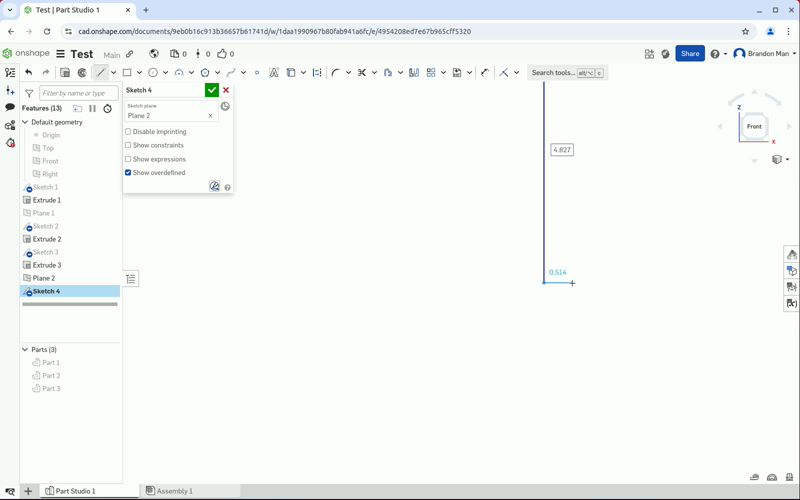
scroll(-6)
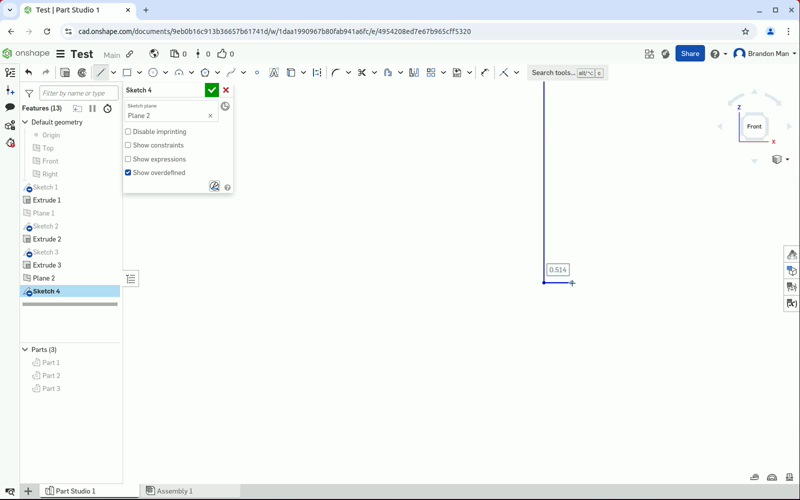
scroll(-6)
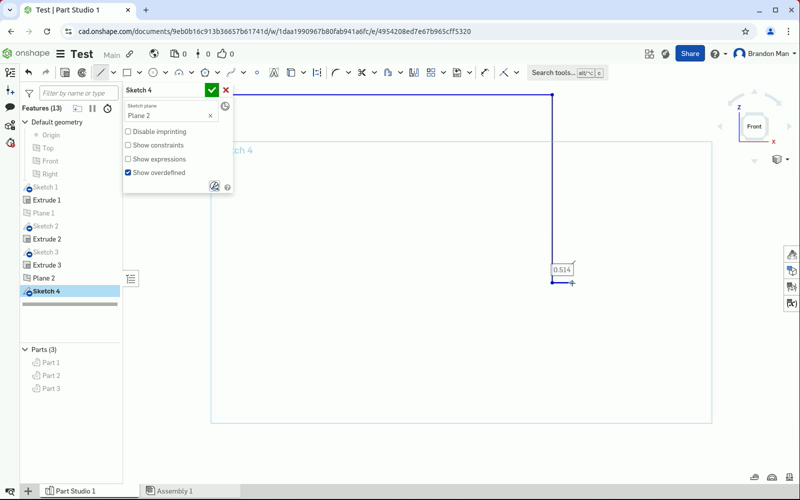
scroll(-6)
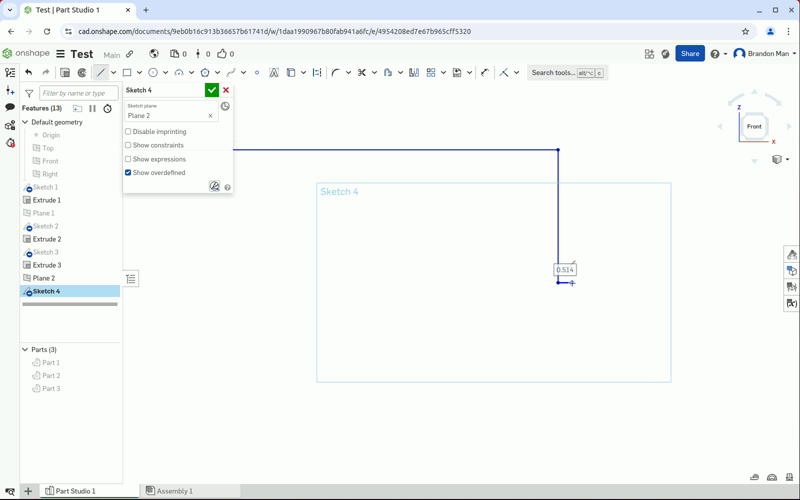
scroll(-6)
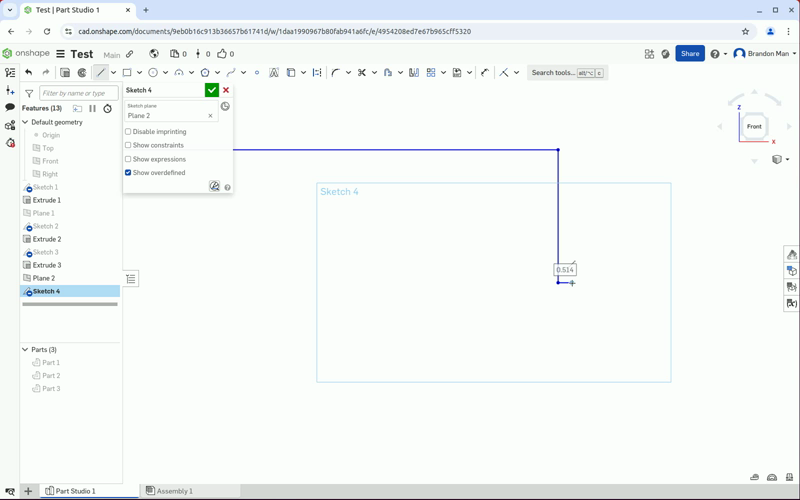
scroll(-6)
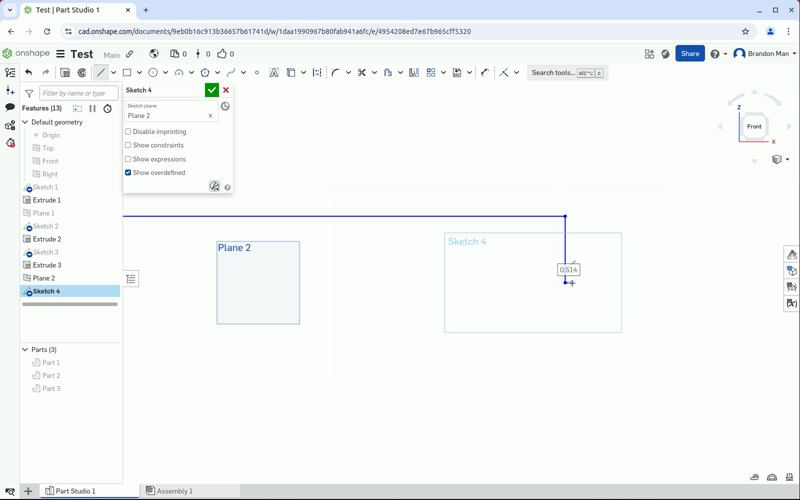
scroll(-6)
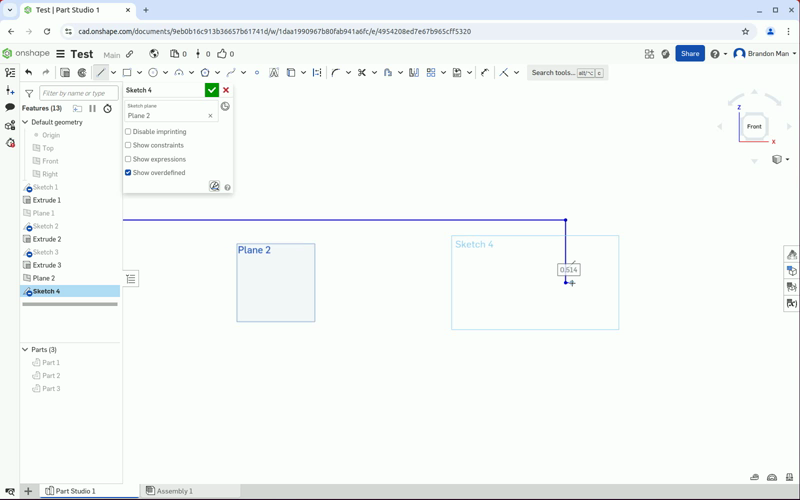
scroll(-6)
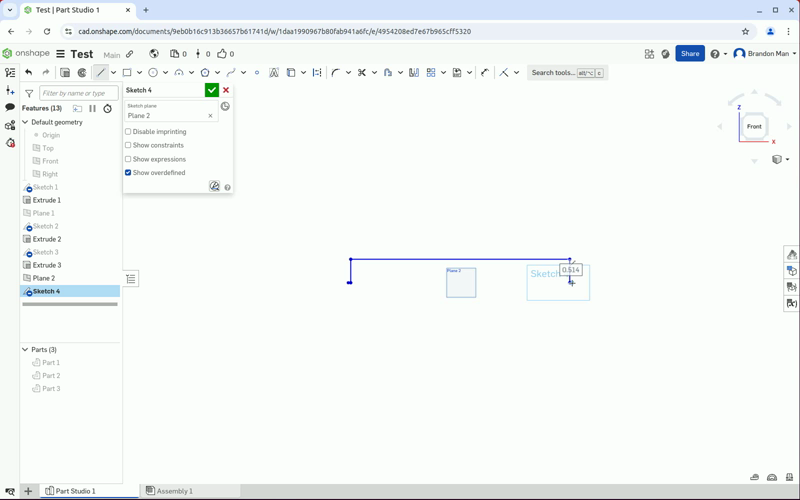
key_up(shift)
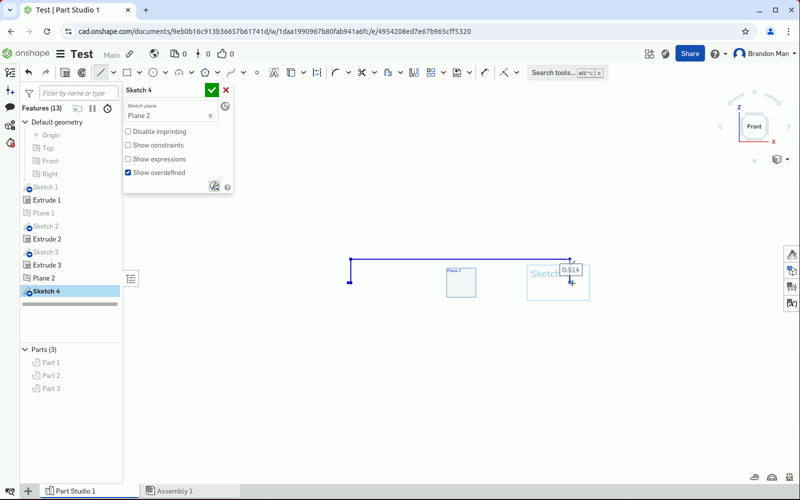
key_down(shift)
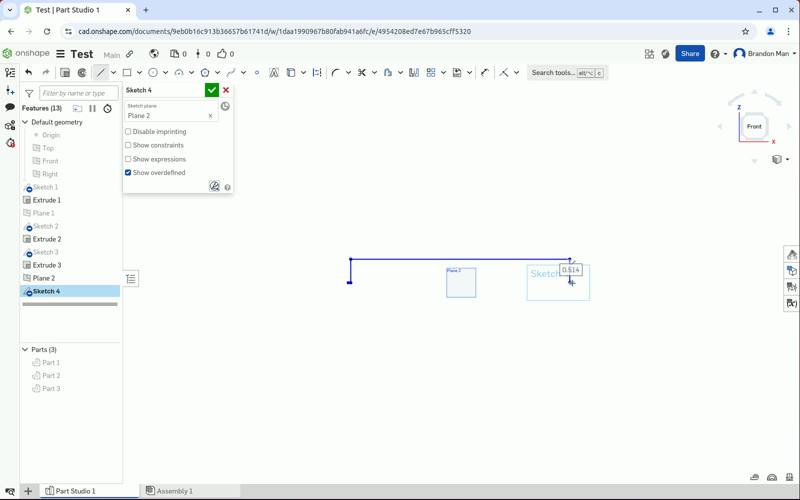
mouse_move(589, 282)
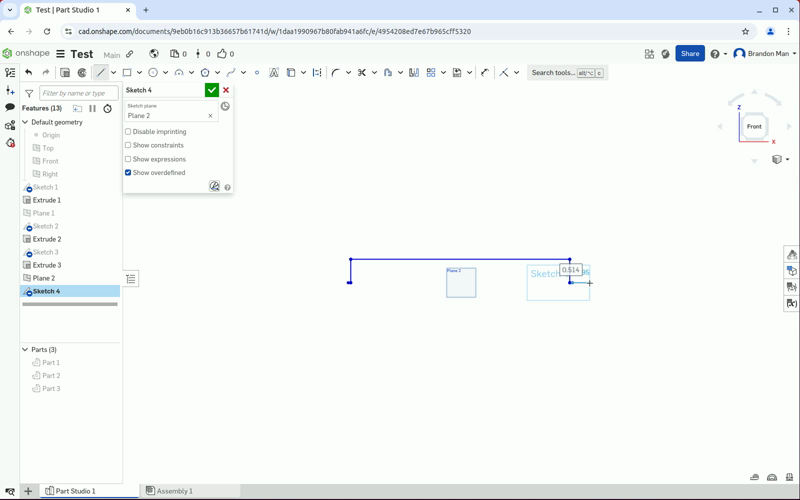
mouse_move(572, 257)
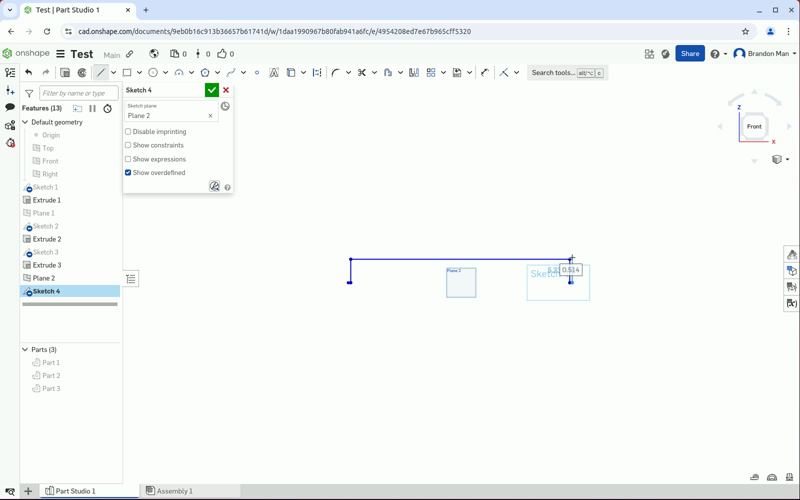
scroll(6)
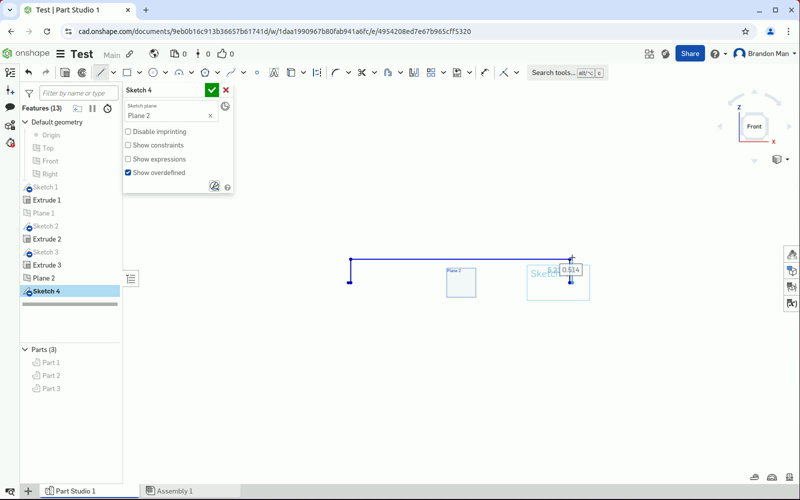
scroll(6)
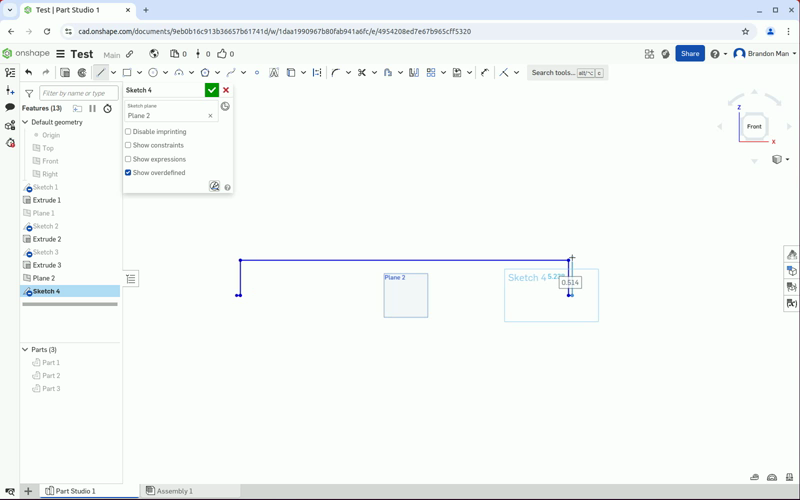
scroll(6)
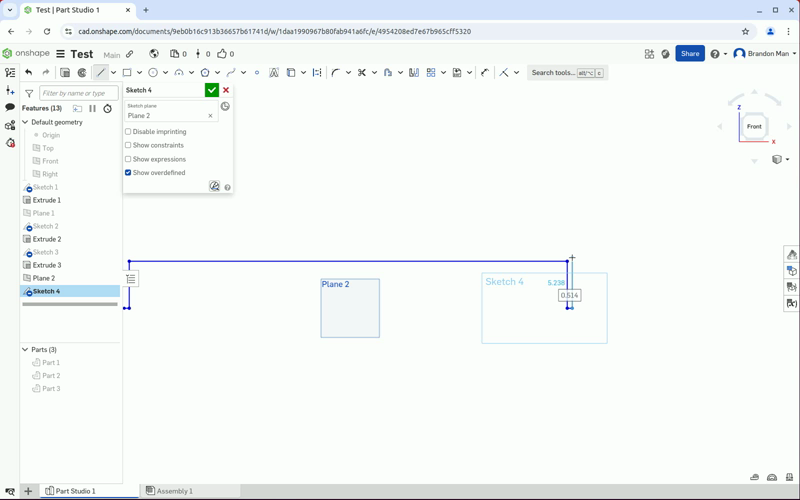
scroll(6)
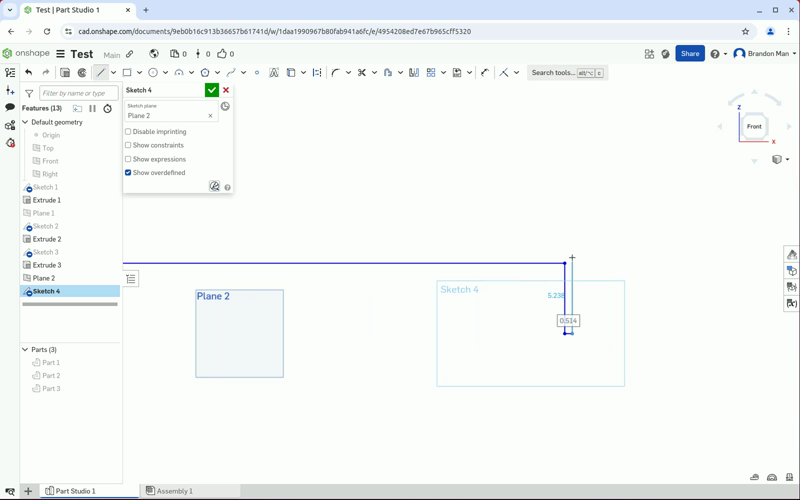
scroll(6)
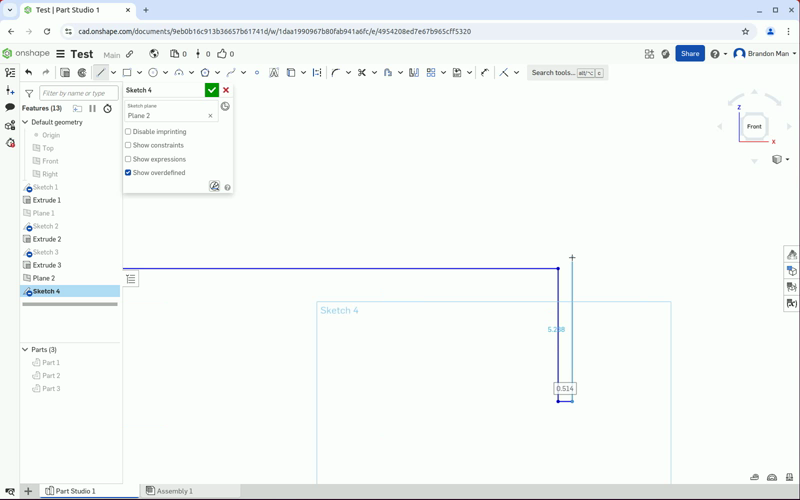
scroll(6)
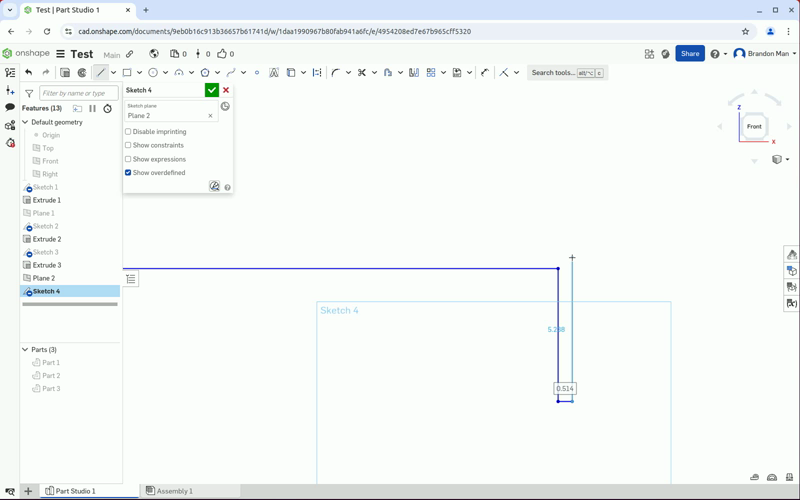
scroll(6)
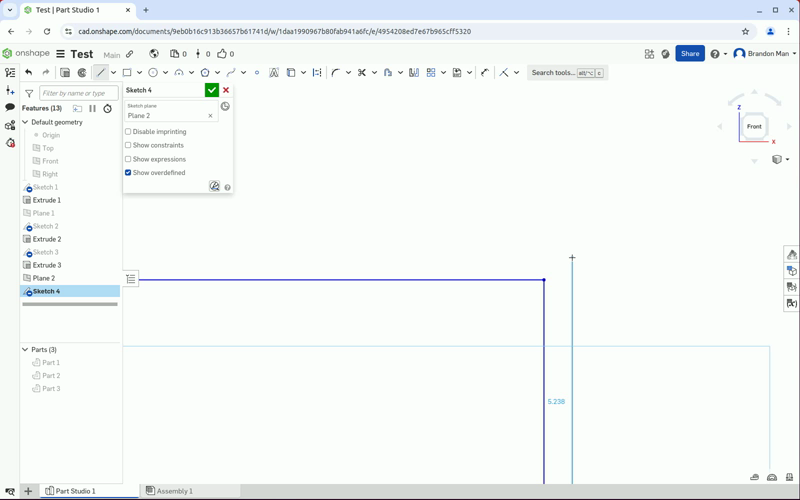
click(572, 257)
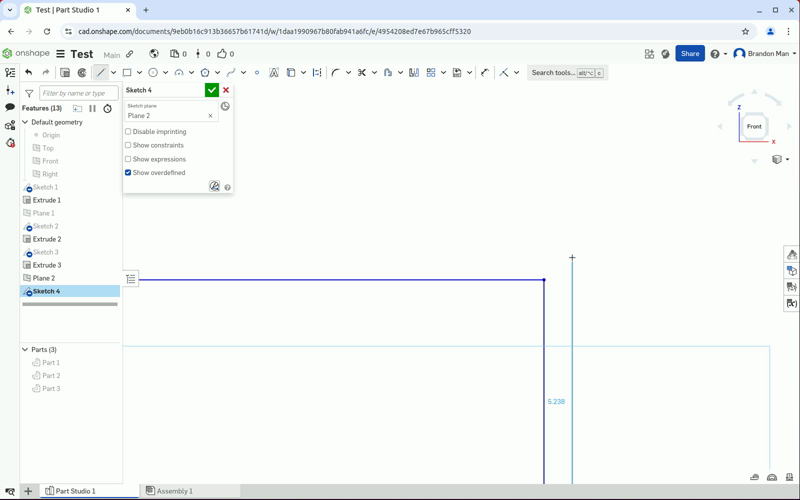
scroll(-6)
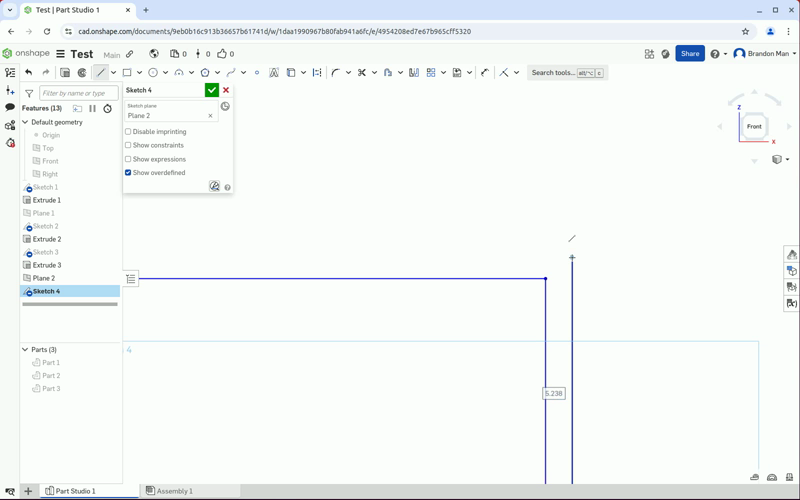
scroll(-6)
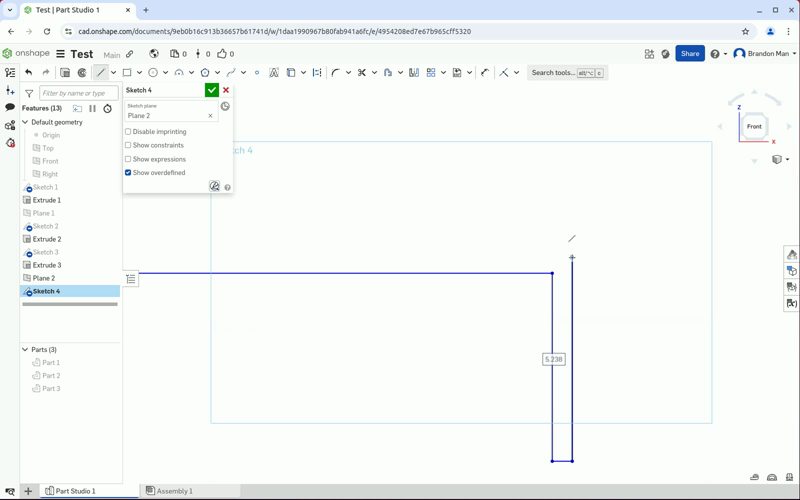
scroll(-6)
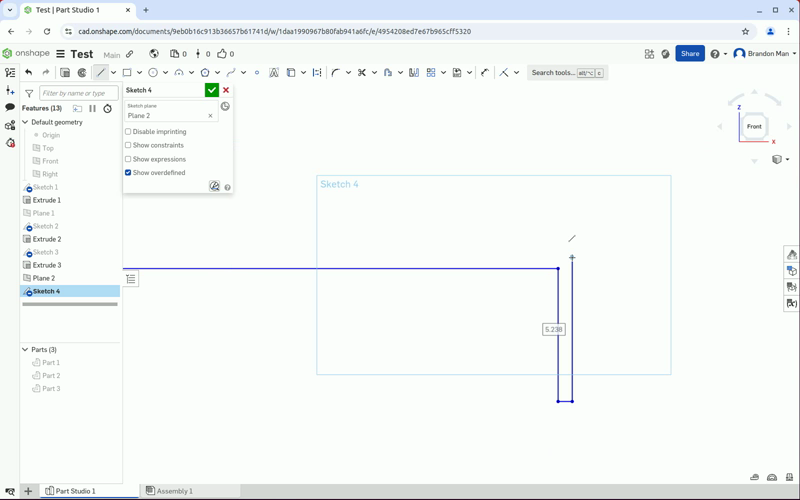
scroll(-6)
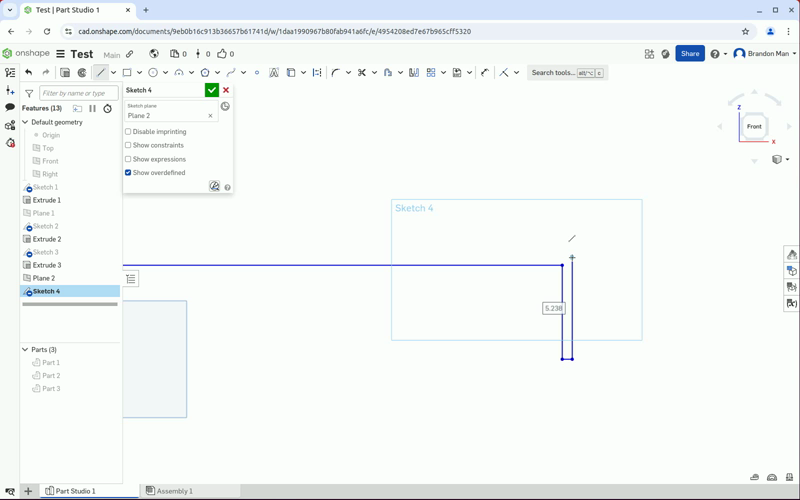
scroll(-6)
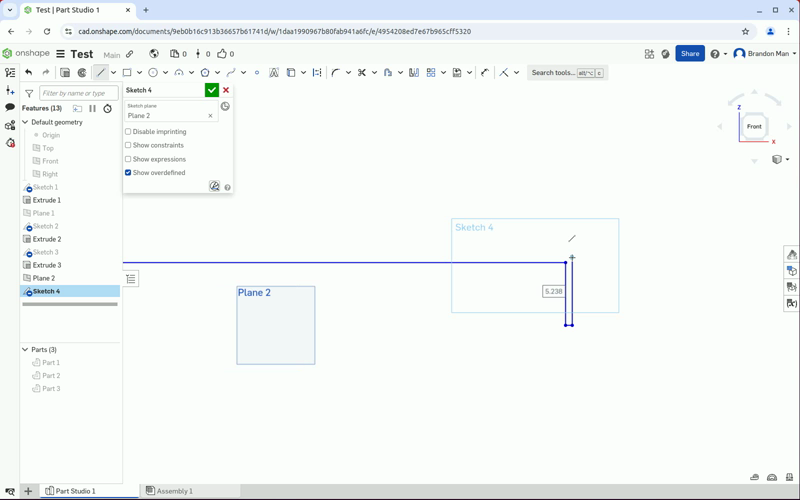
scroll(-6)
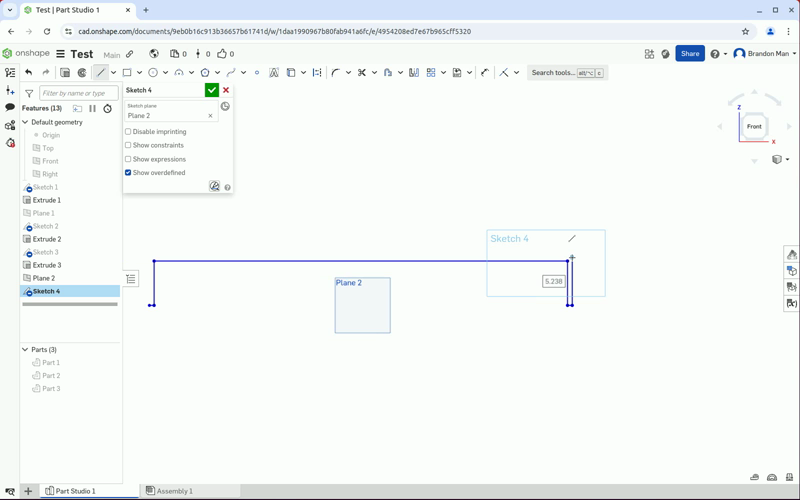
scroll(-6)
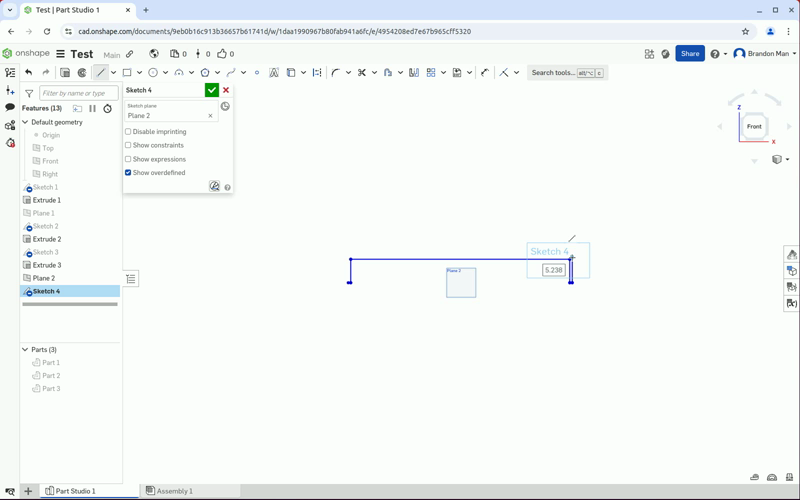
key_up(shift)
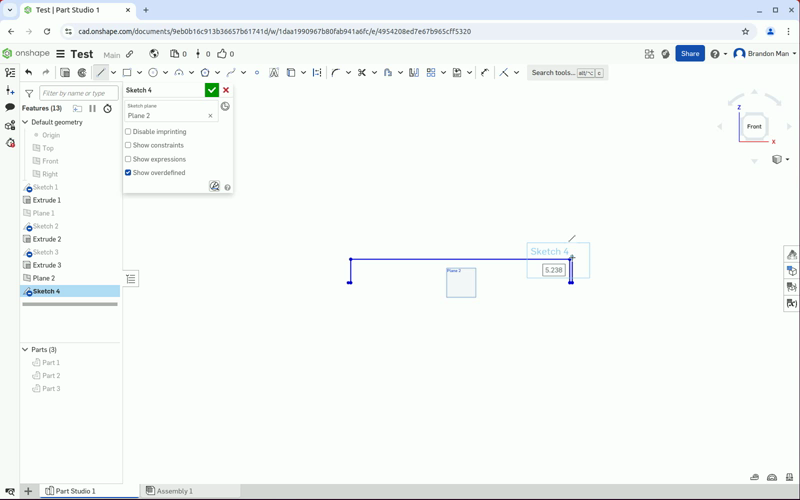
key_down(shift)
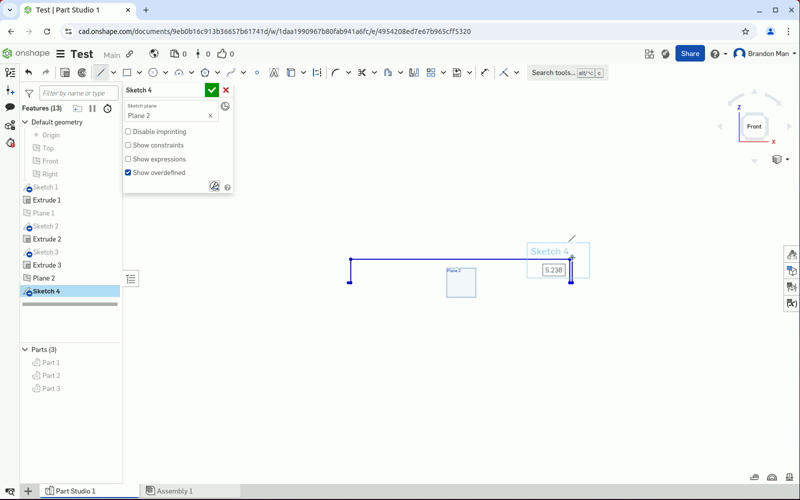
mouse_move(348, 257)
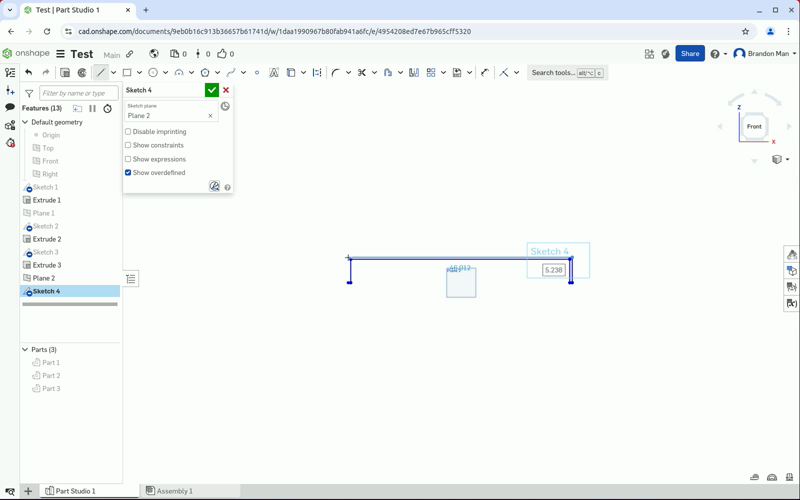
scroll(6)
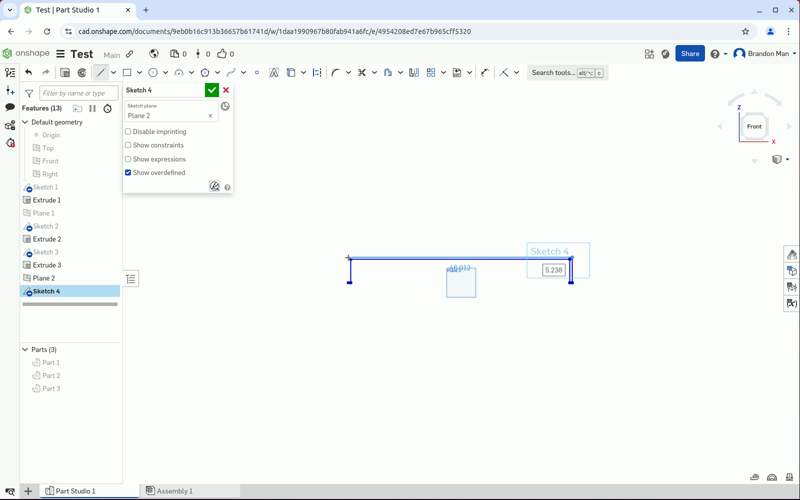
scroll(6)
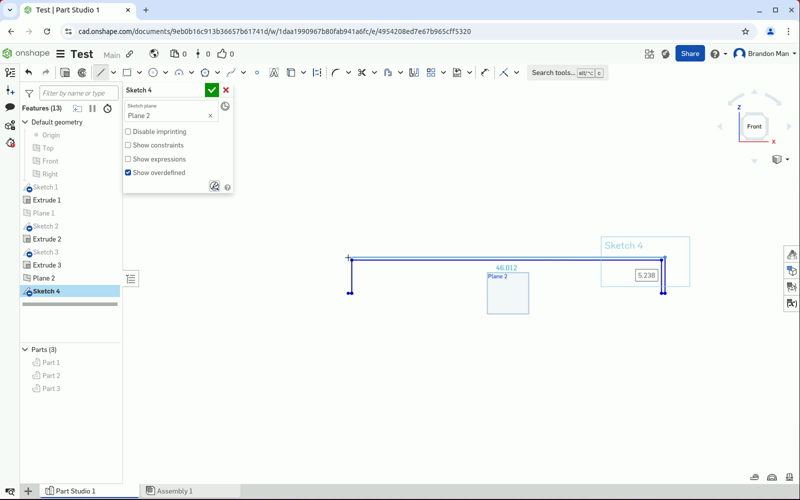
scroll(6)
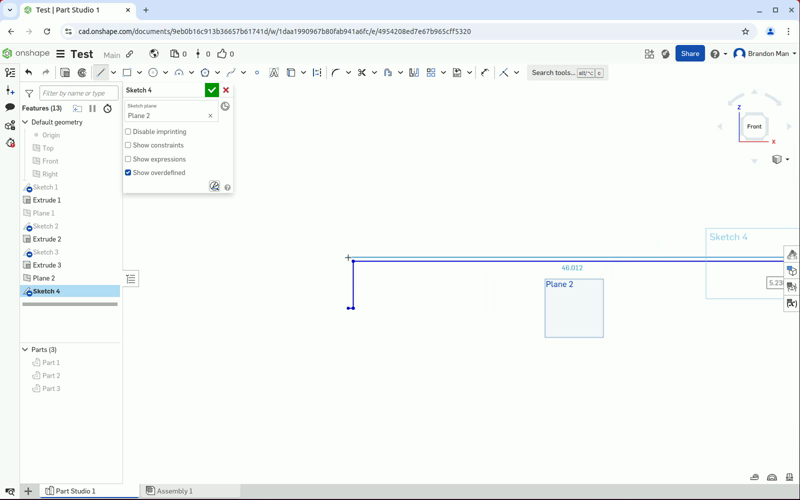
scroll(6)
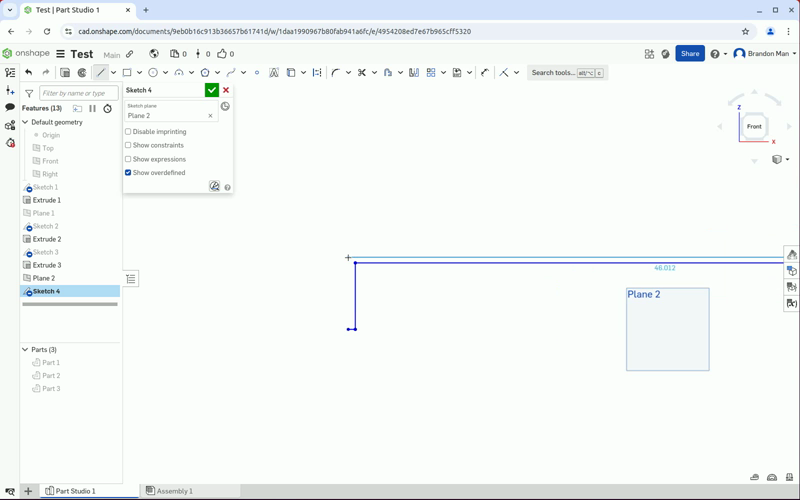
scroll(6)
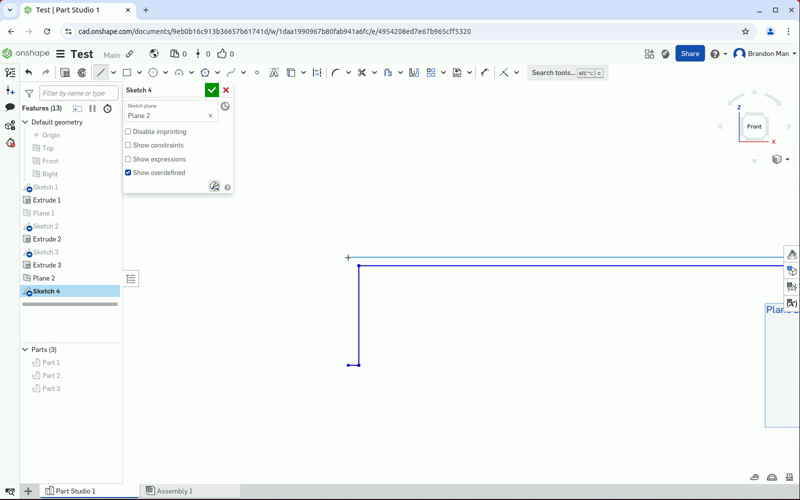
scroll(6)
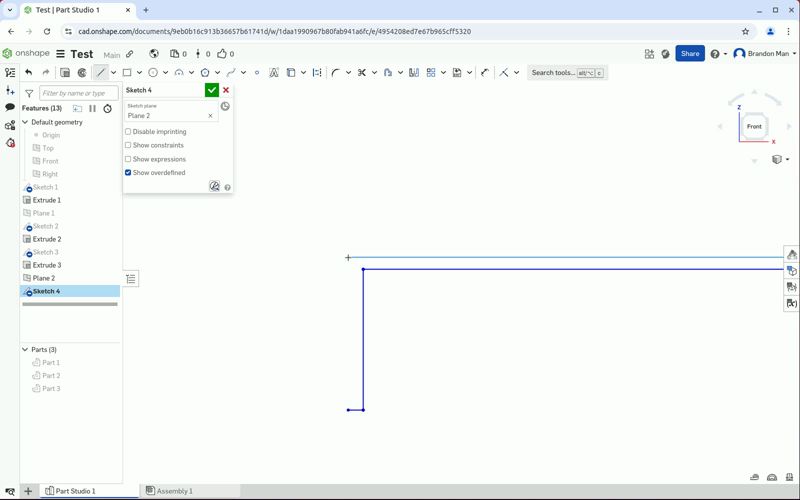
scroll(6)
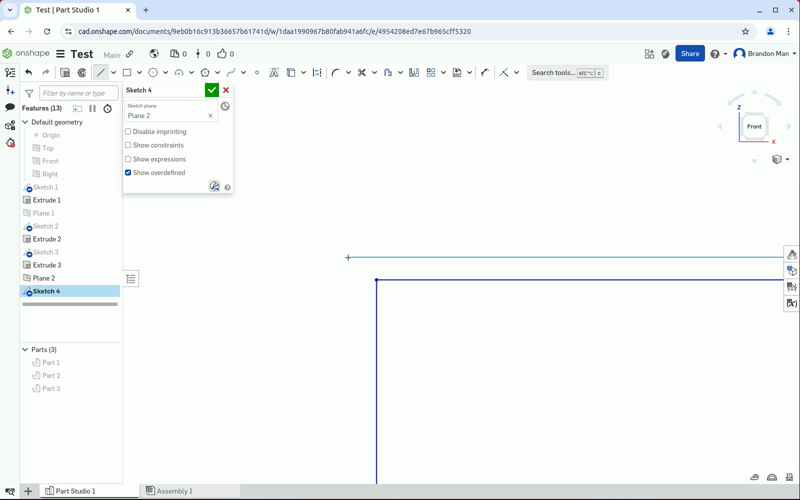
click(348, 257)
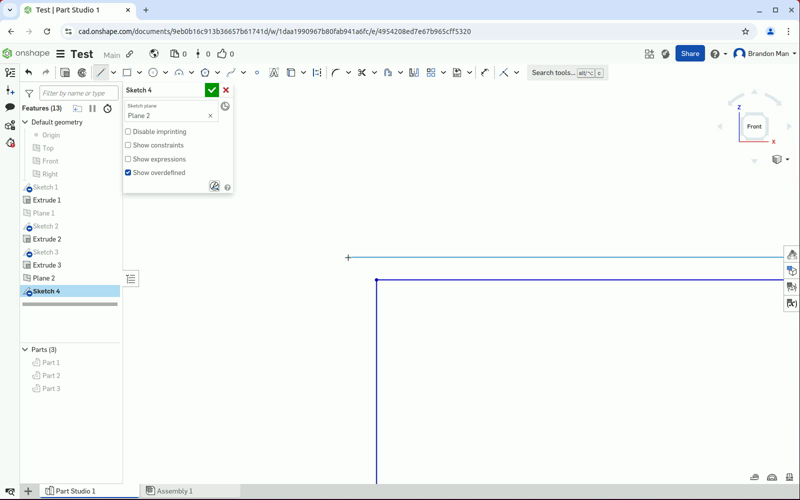
scroll(-6)
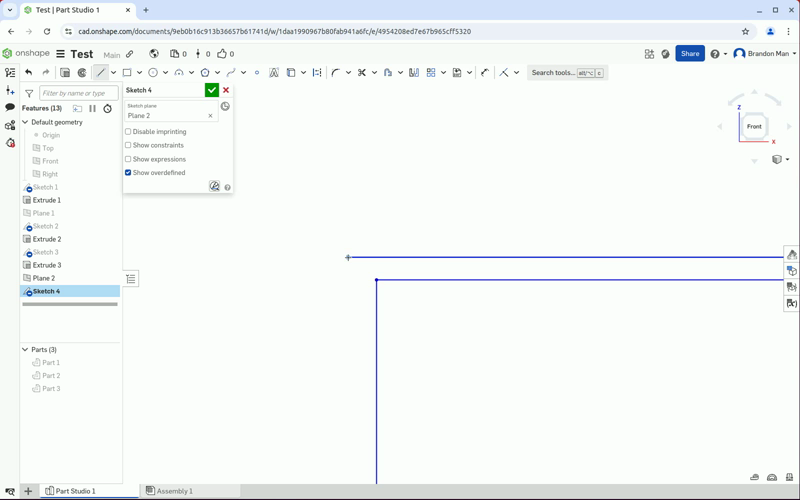
scroll(-6)
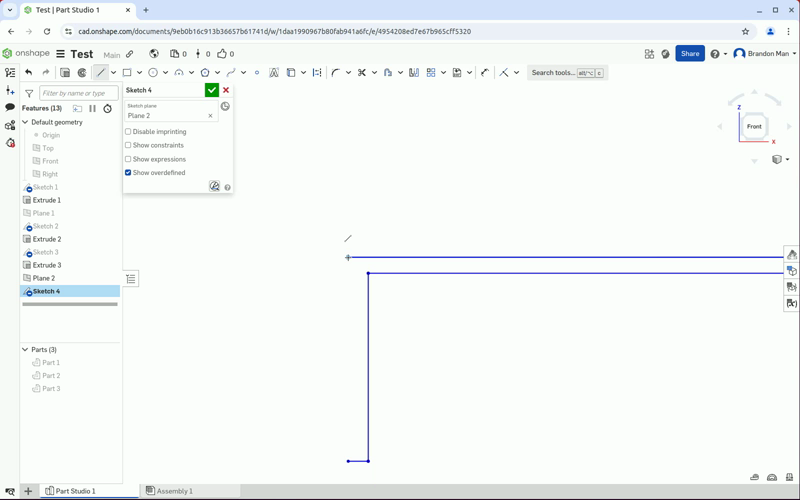
scroll(-6)
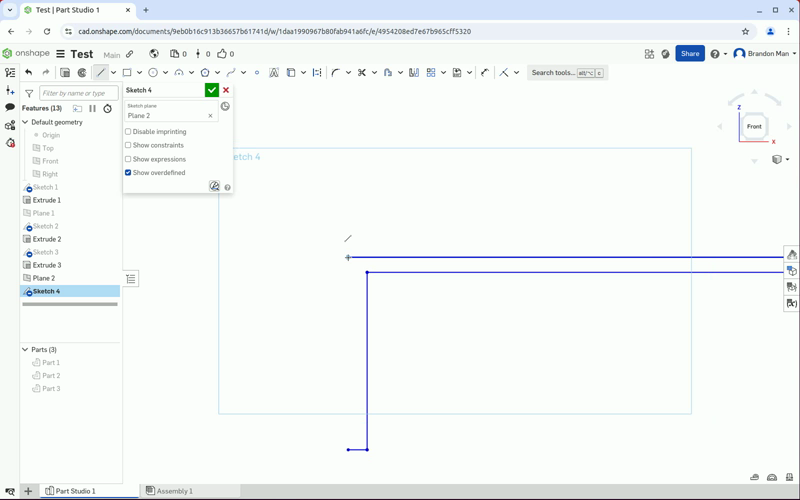
scroll(-6)
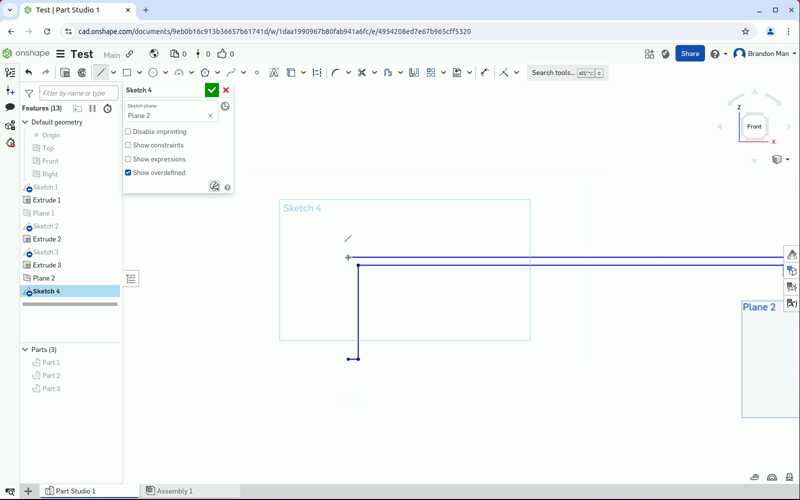
scroll(-6)
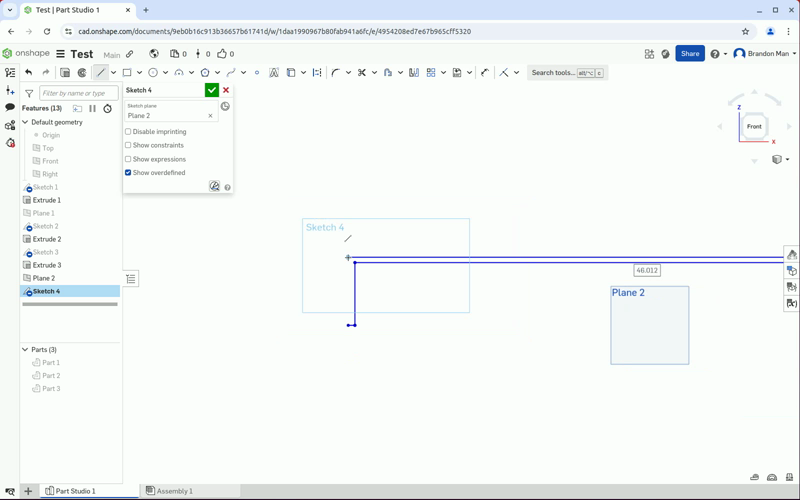
scroll(-6)
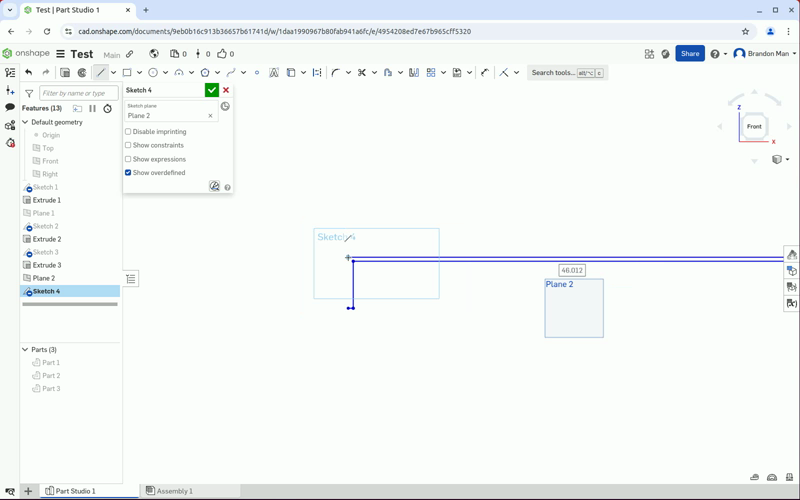
scroll(-6)
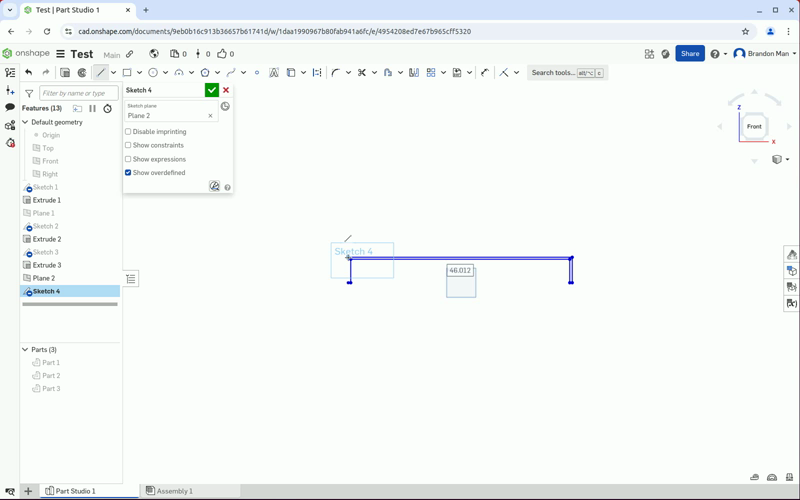
key_up(shift)
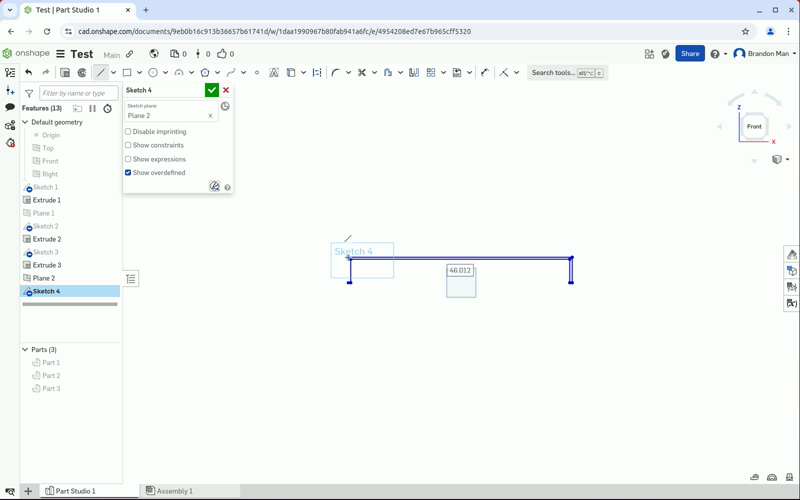
mouse_move(378, 257)
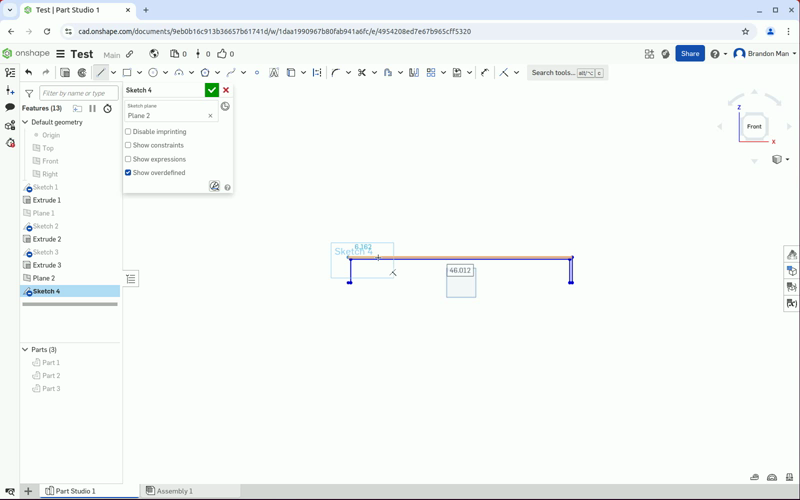
key_down(shift)
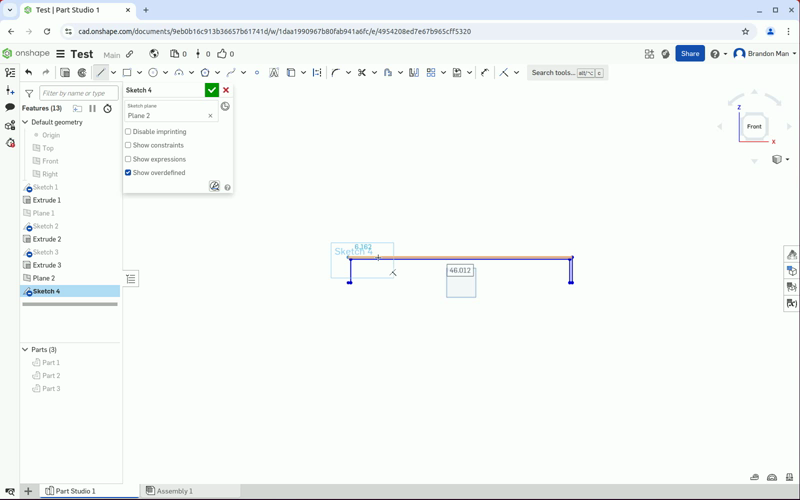
mouse_move(348, 282)
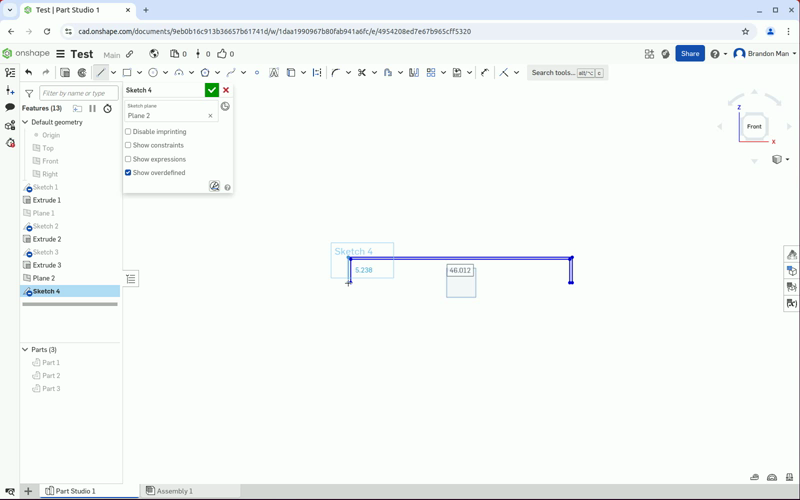
scroll(6)
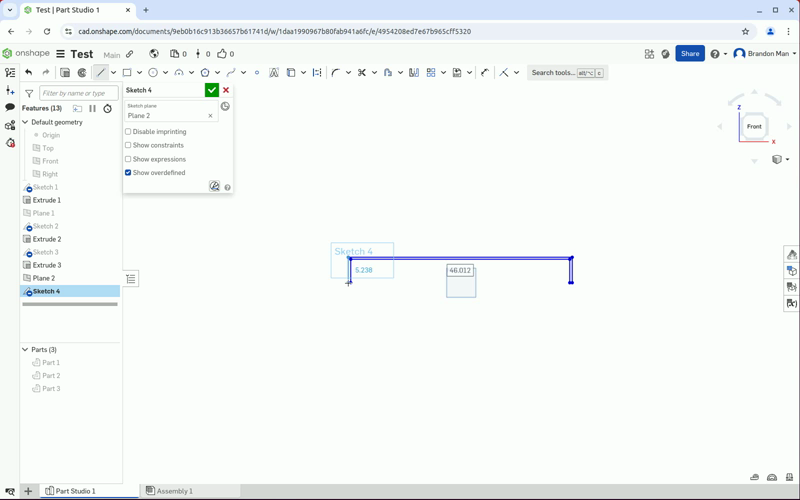
scroll(6)
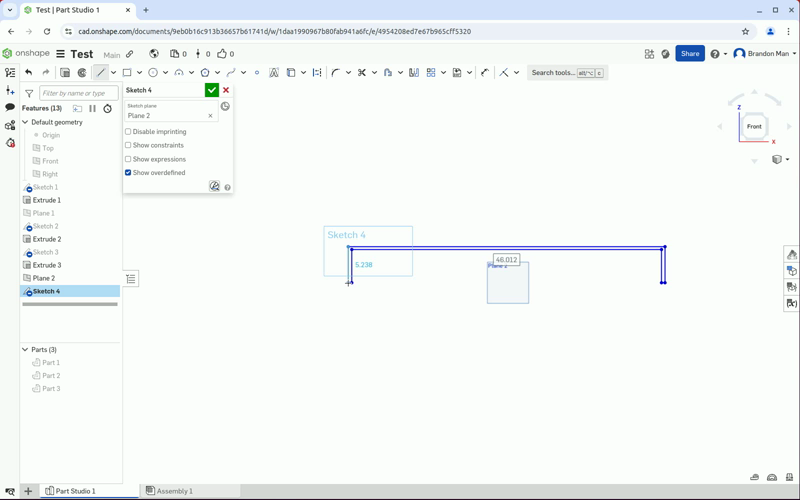
scroll(6)
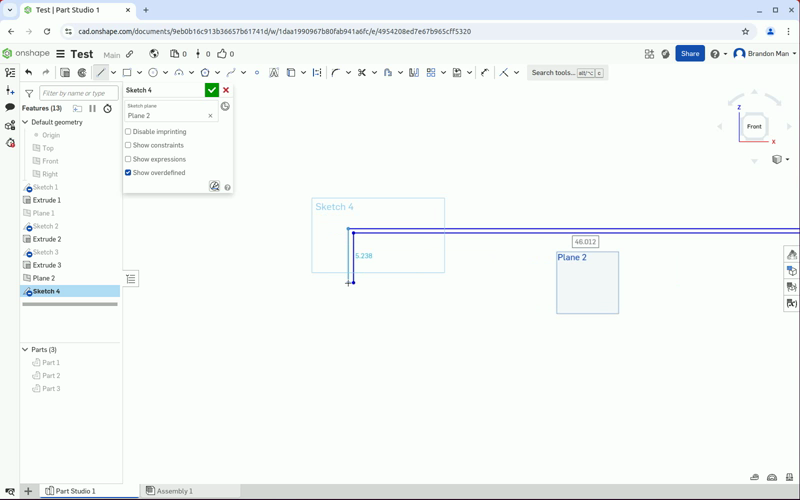
scroll(6)
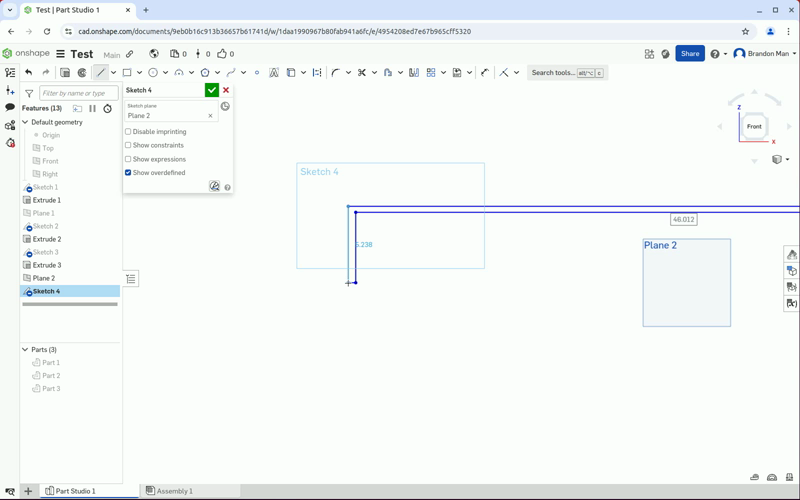
scroll(6)
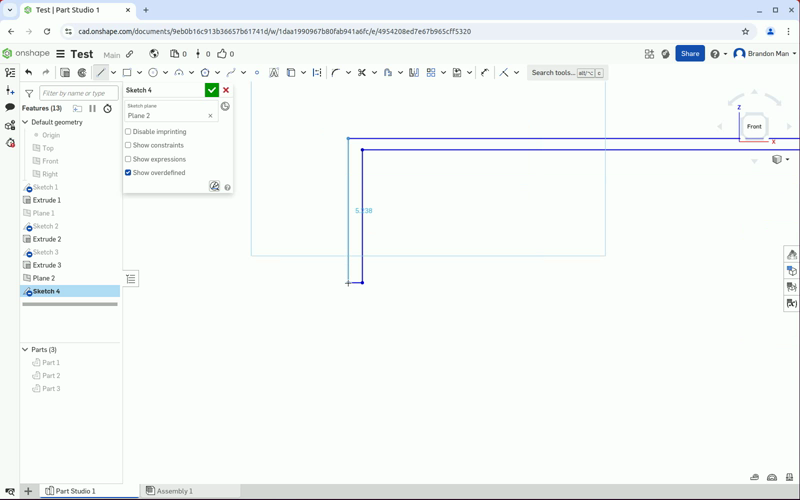
scroll(6)
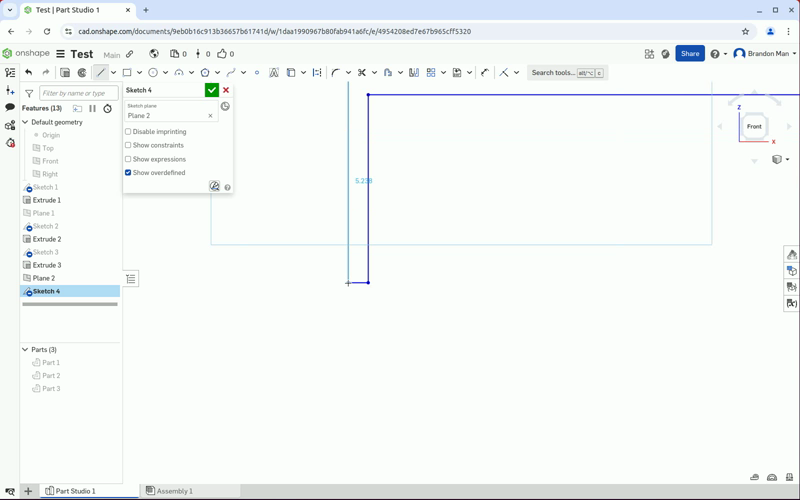
scroll(6)
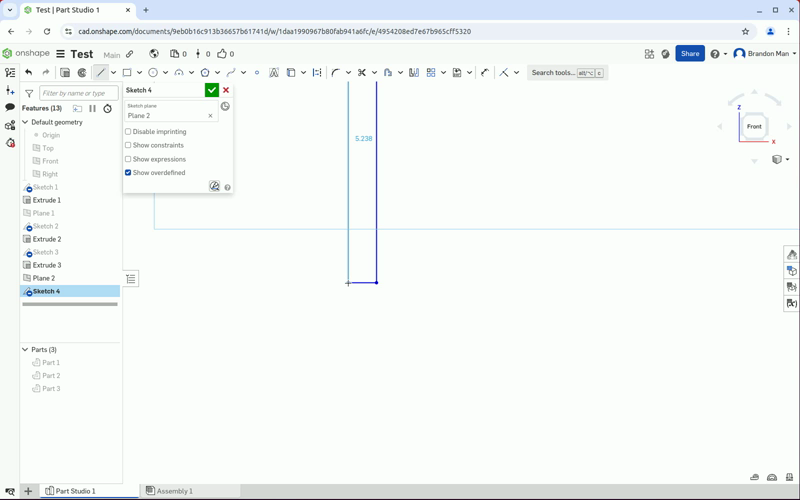
key_up(shift)
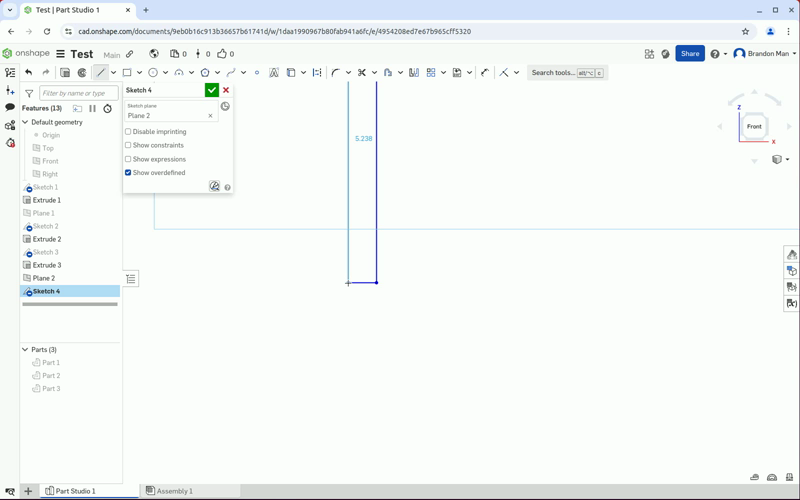
click(348, 282)
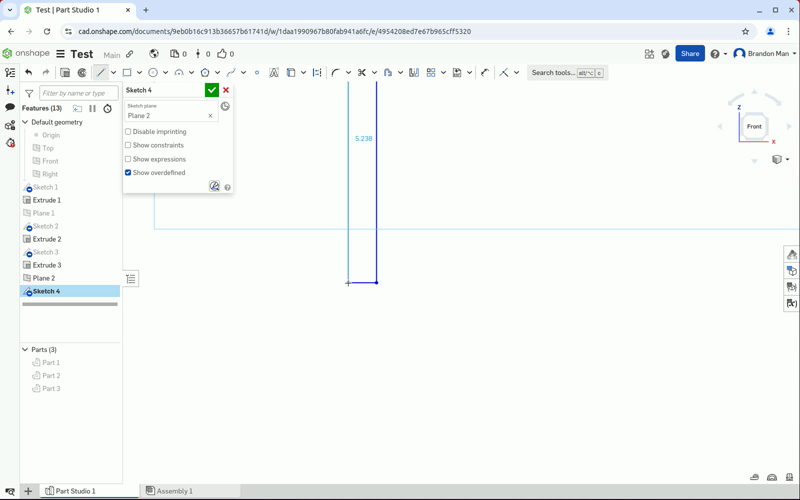
scroll(-6)
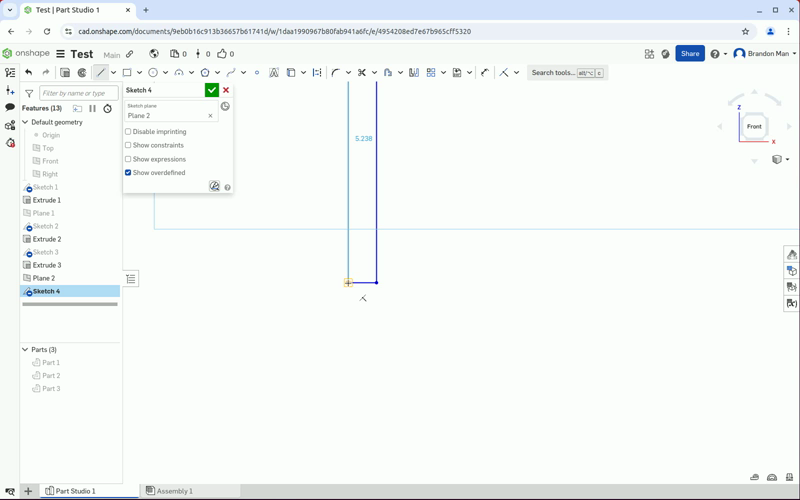
scroll(-6)
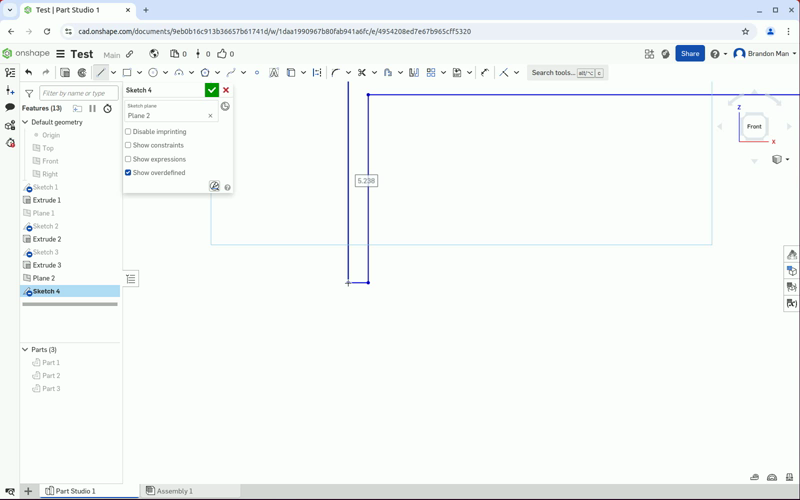
scroll(-6)
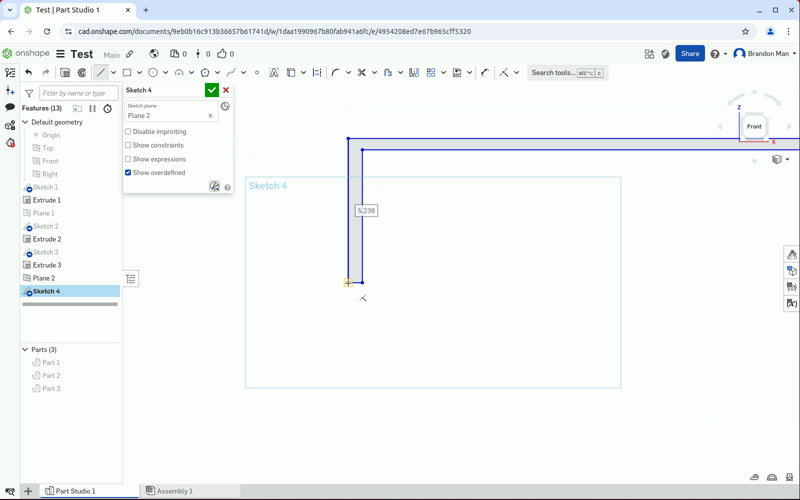
scroll(-6)
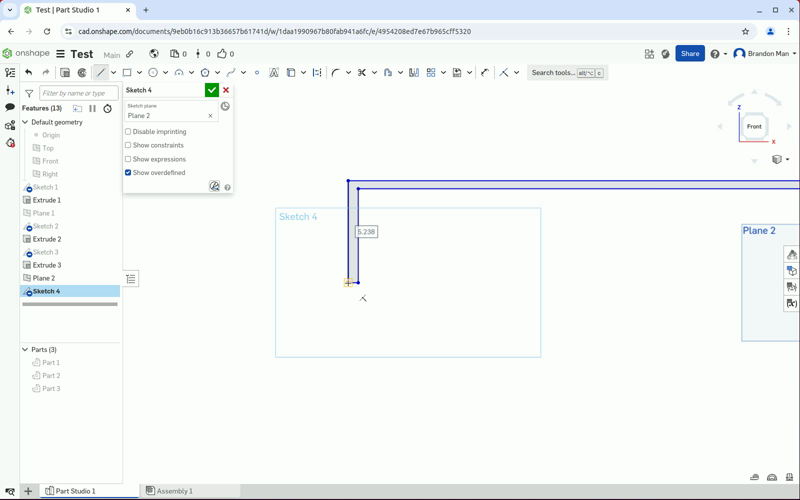
scroll(-6)
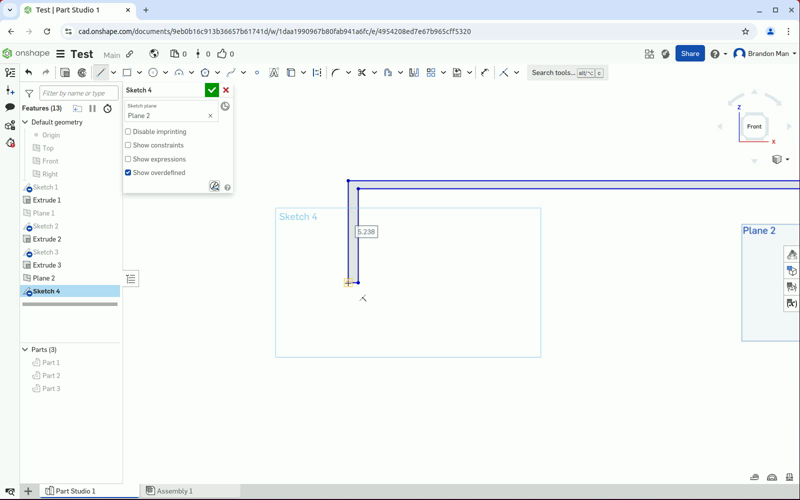
scroll(-6)
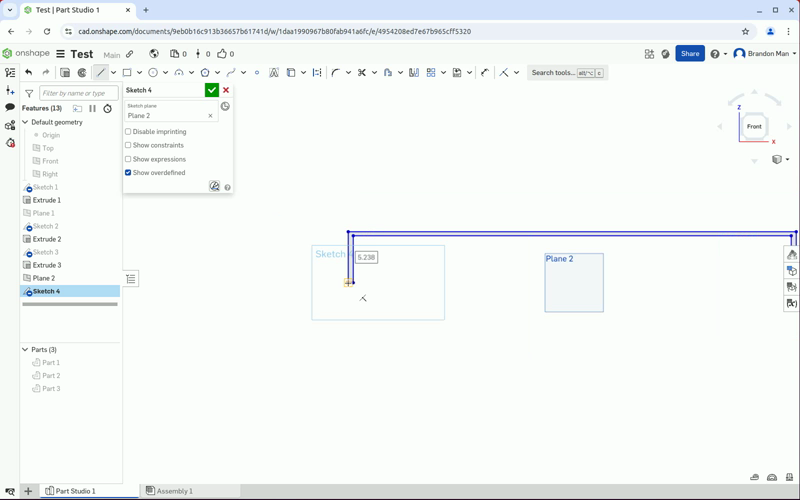
scroll(-6)
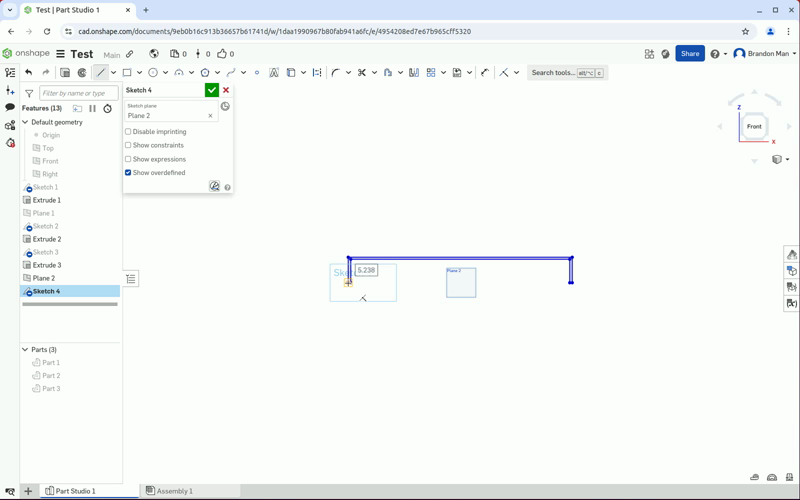
key(esc)
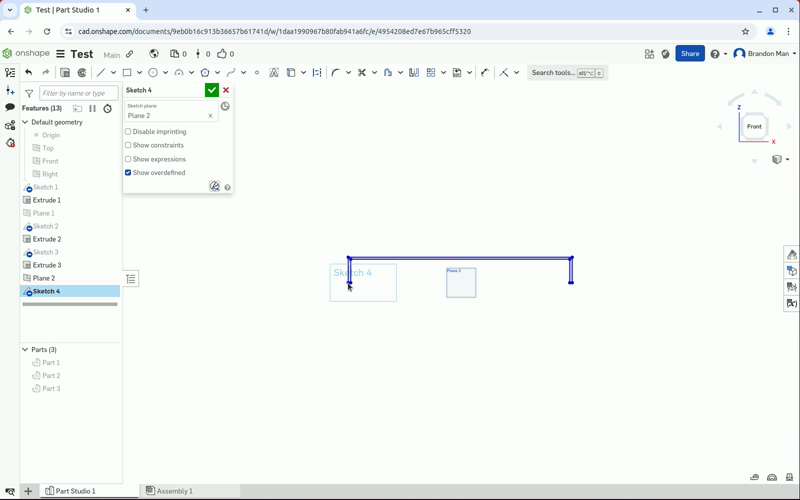
mouse_move(563, 257)
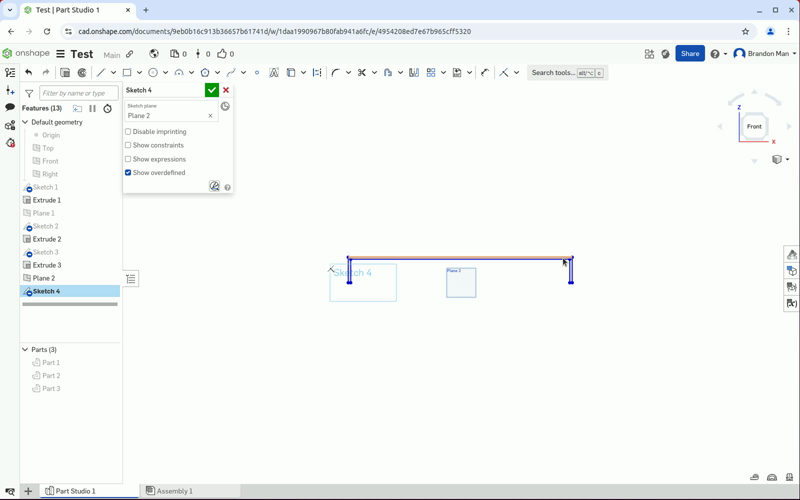
scroll(6)
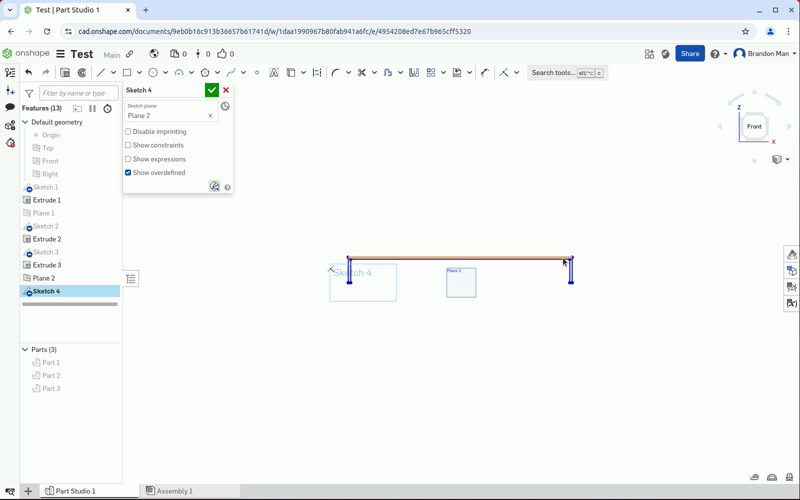
scroll(6)
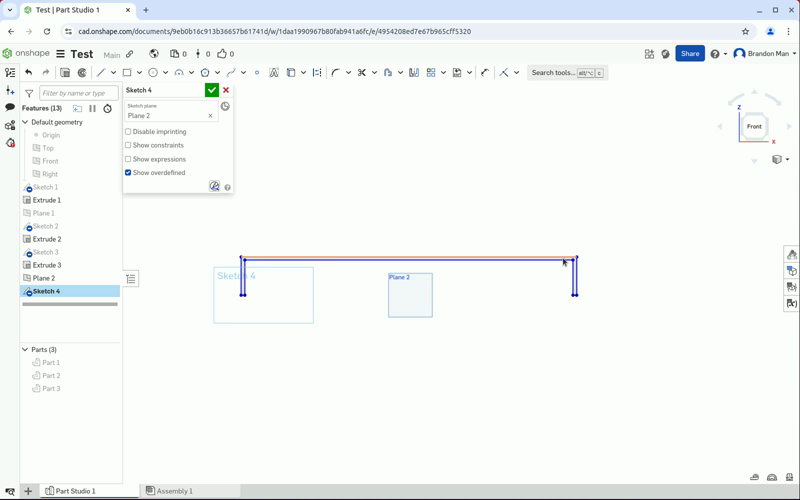
scroll(6)
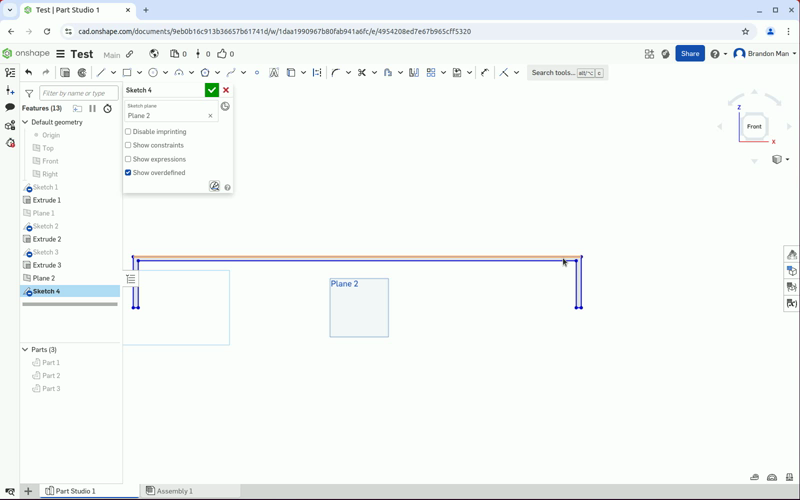
scroll(6)
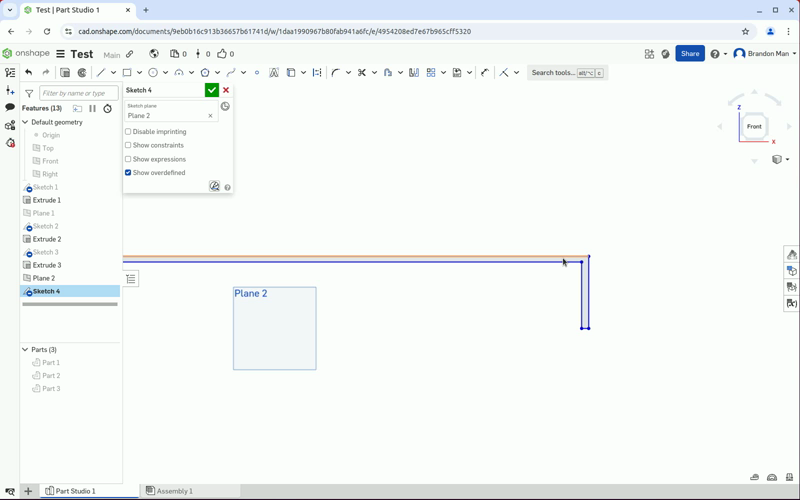
scroll(6)
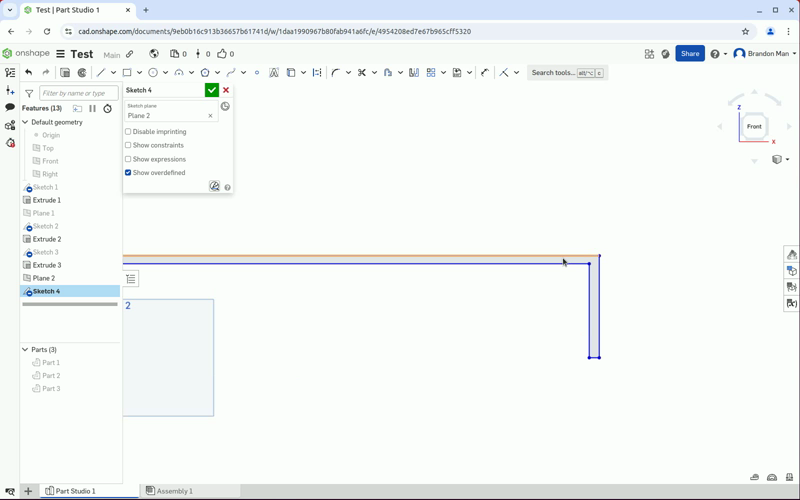
scroll(6)
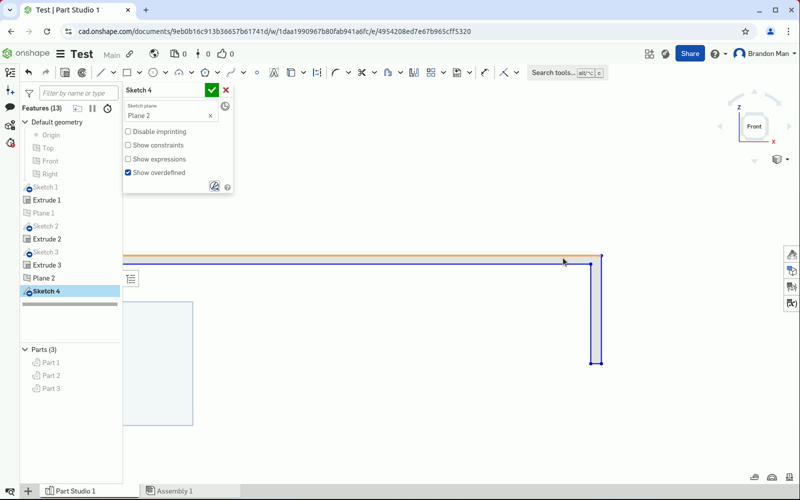
scroll(6)
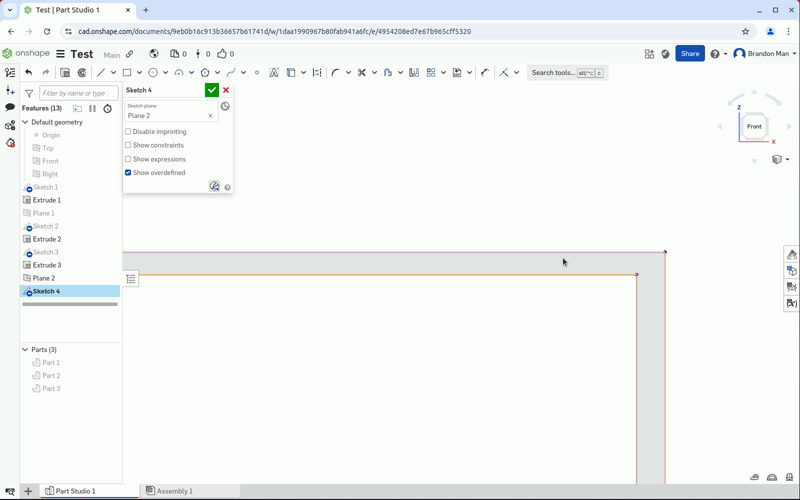
click(563, 257)
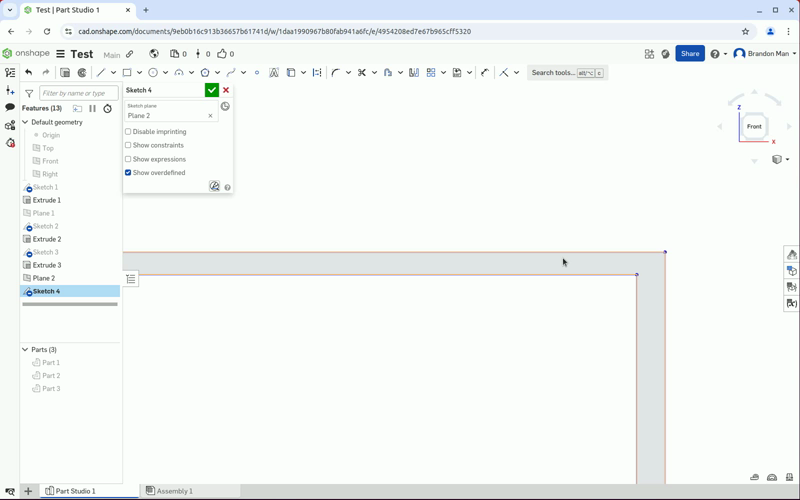
scroll(-6)
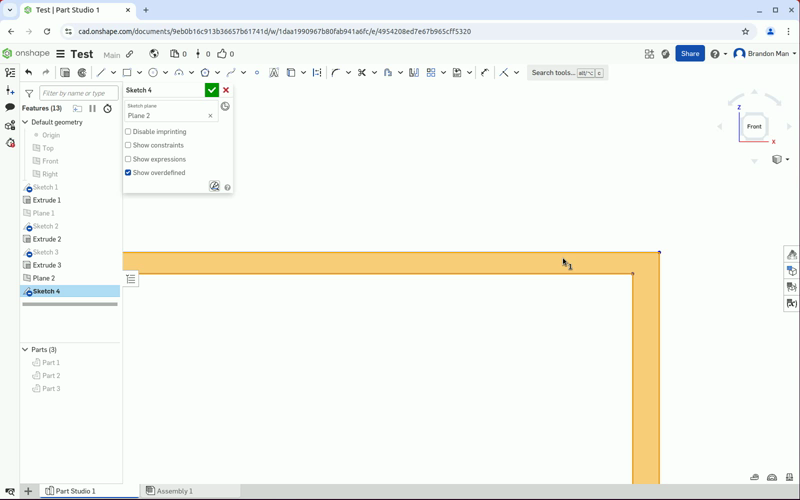
scroll(-6)
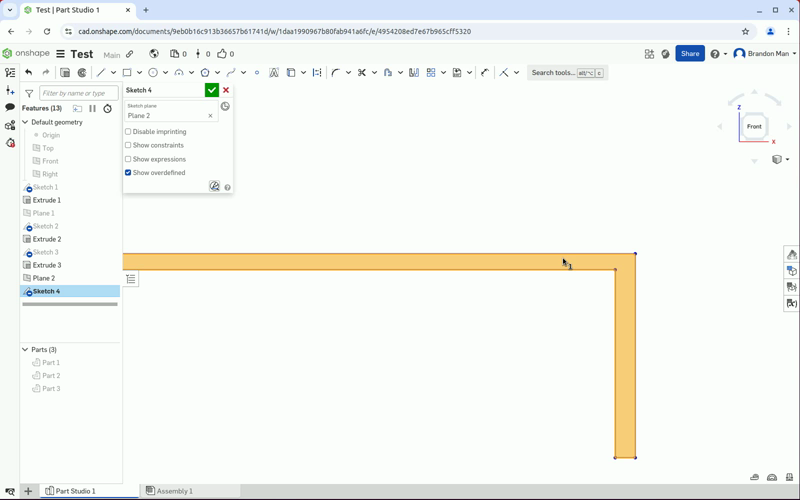
scroll(-6)
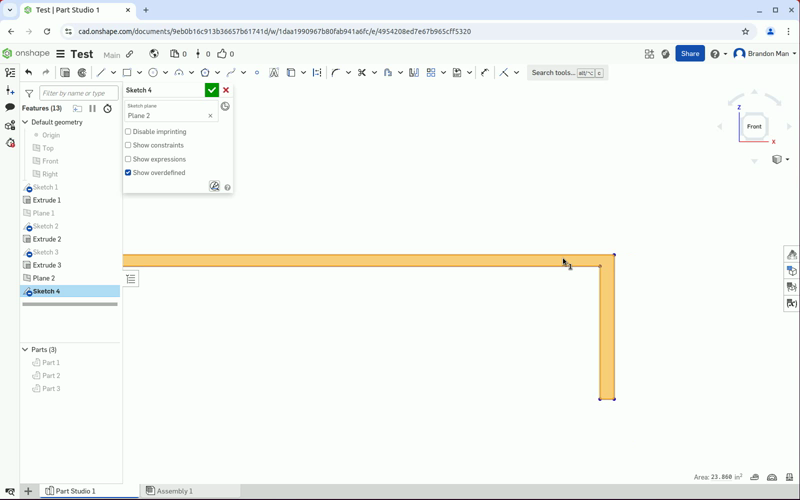
scroll(-6)
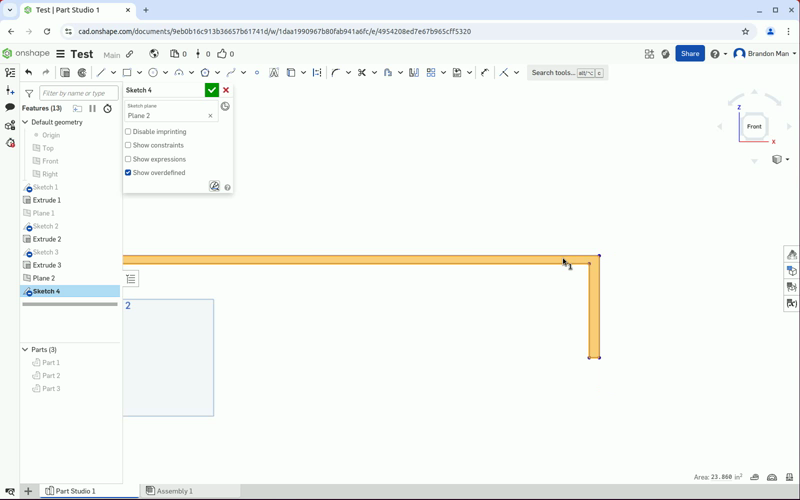
scroll(-6)
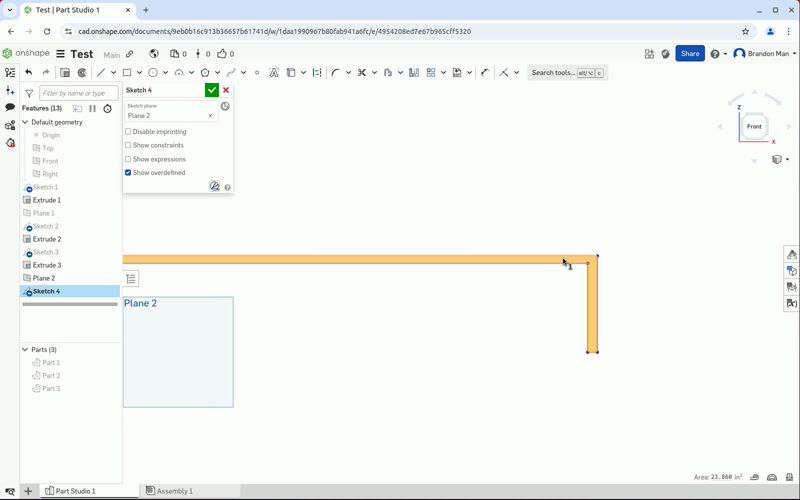
scroll(-6)
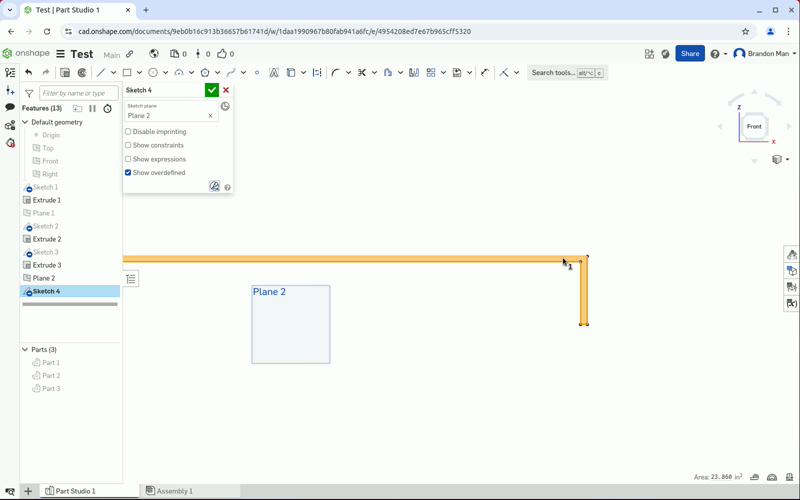
scroll(-6)
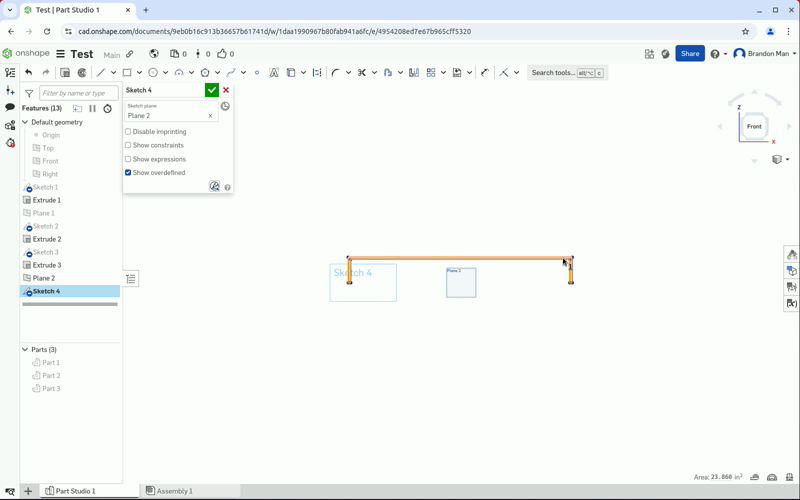
mouse_move(73, 352)
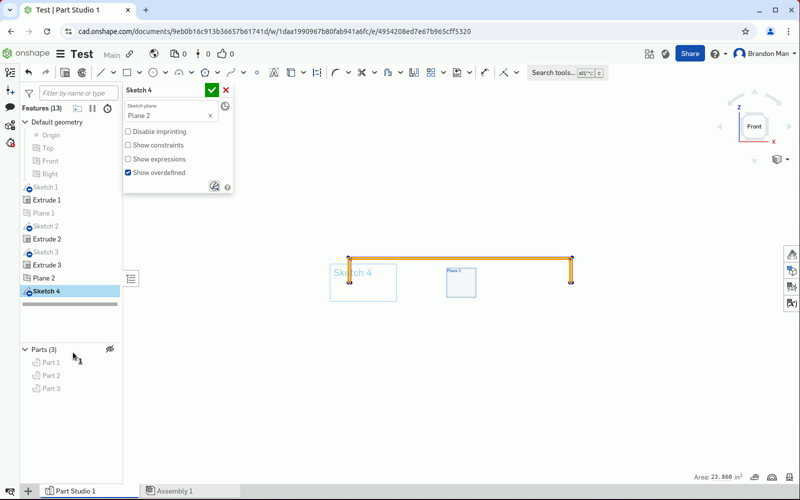
key(shift+y)
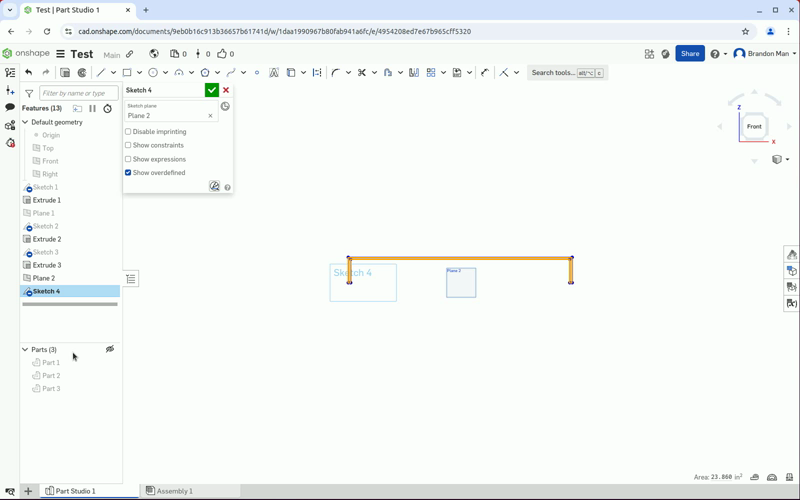
key(shift+e)
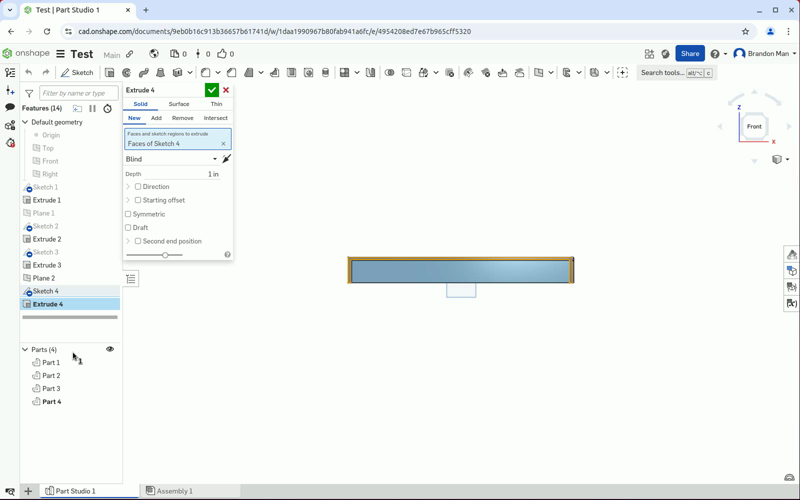
mouse_move(143, 106)
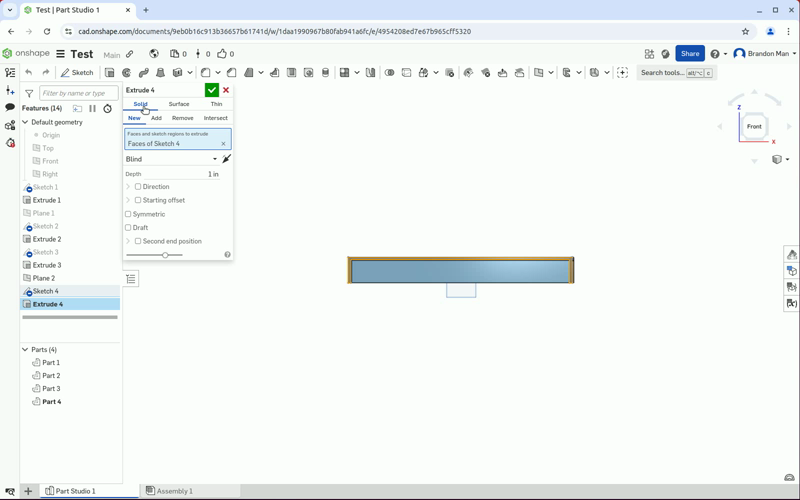
click(143, 106)
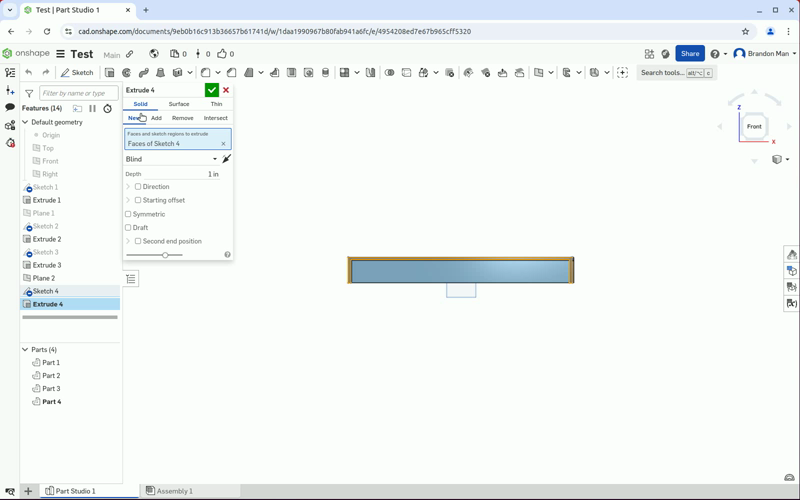
mouse_move(137, 120)
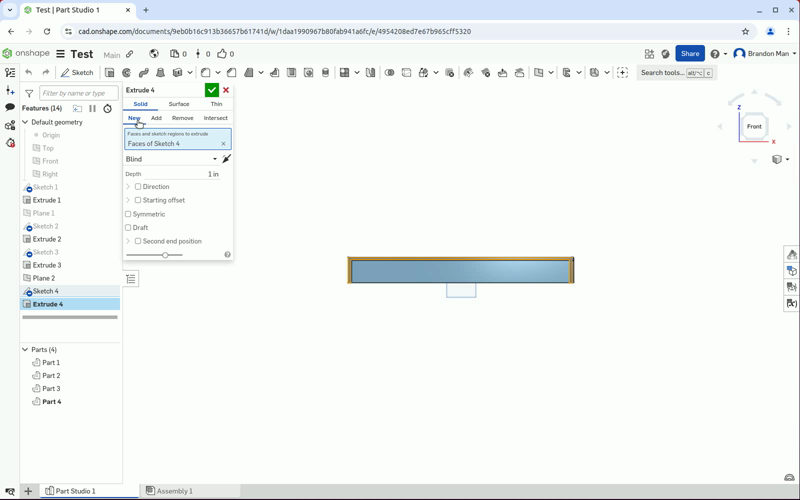
click(137, 120)
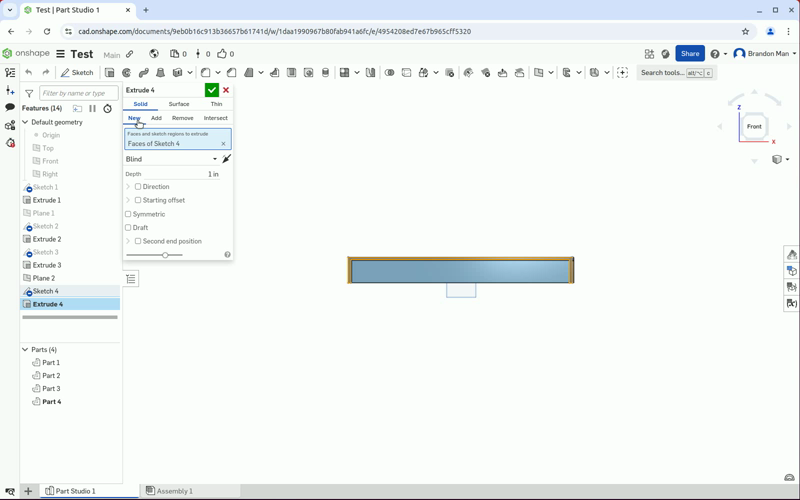
key(tab, 4)
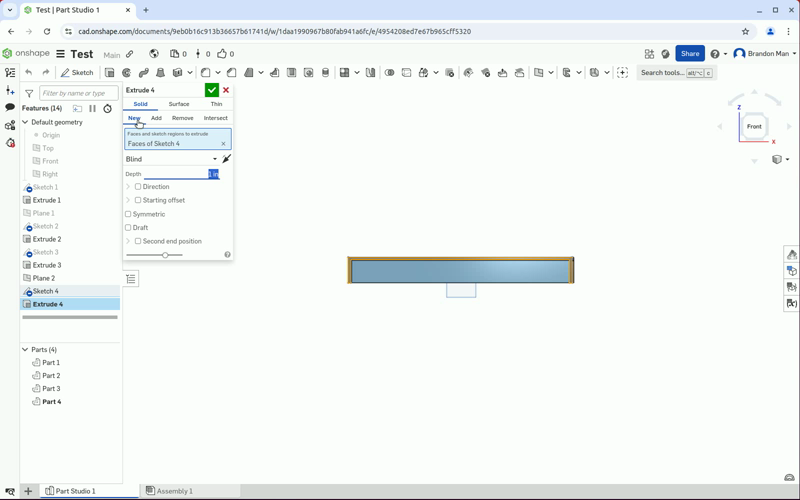
text(0.722)
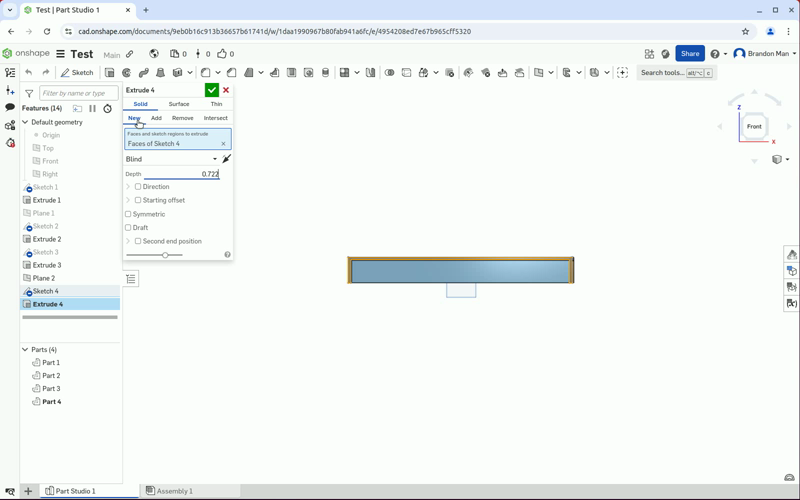
key(enter)
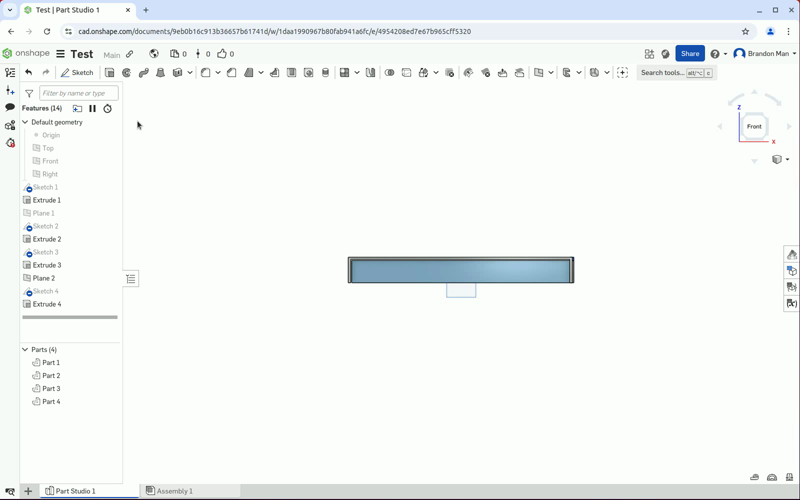
key(shift+h)
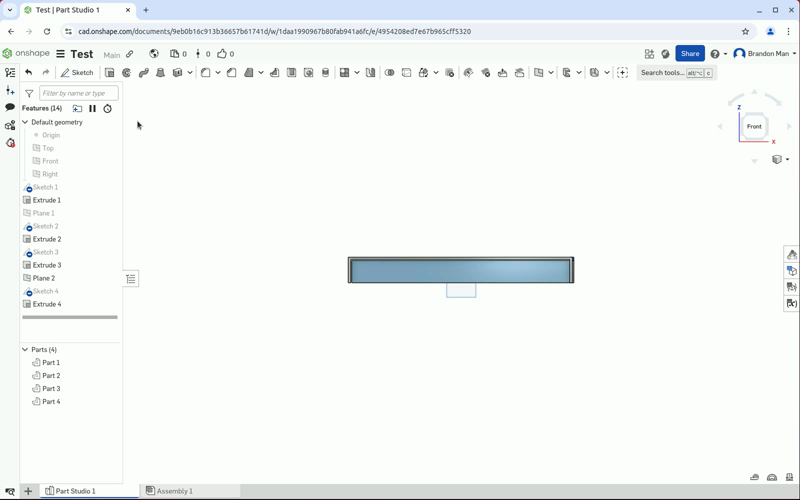
key(shift+h)
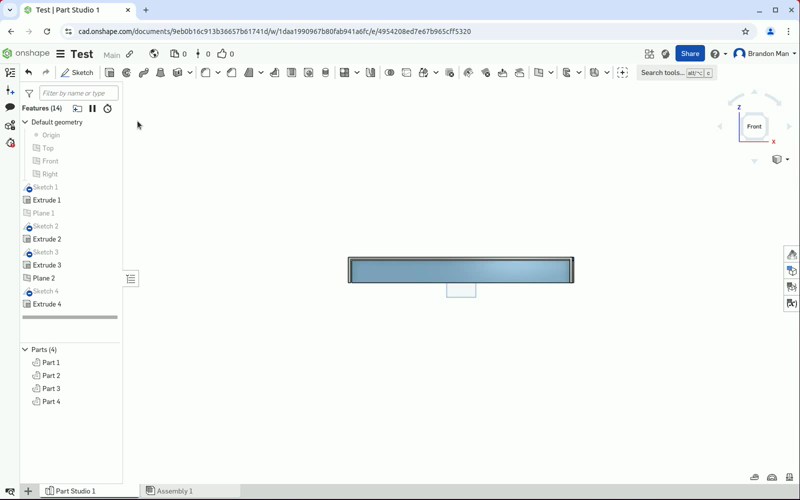
mouse_move(73, 189)
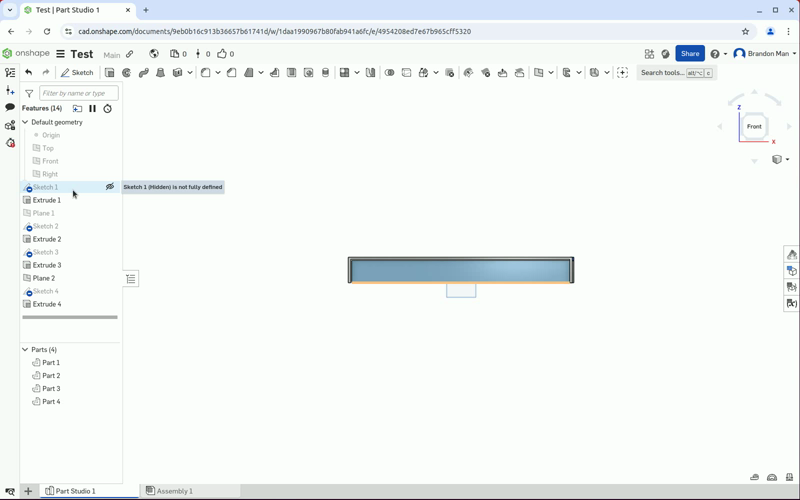
click(73, 189)
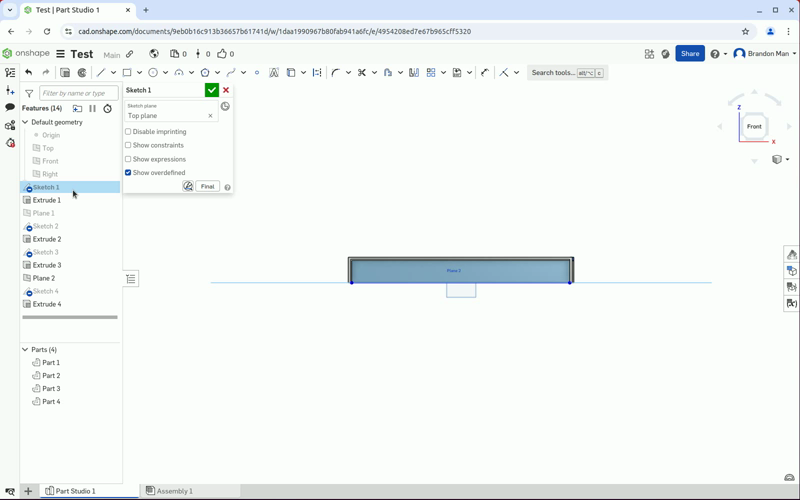
mouse_move(229, 92)
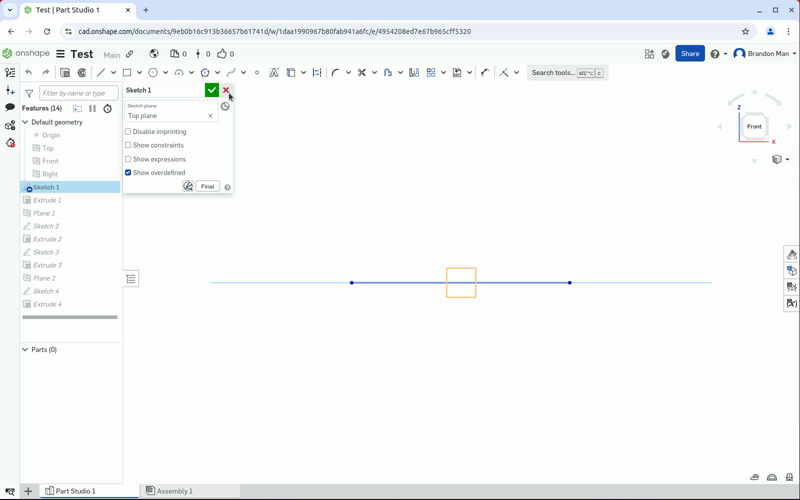
click(229, 92)
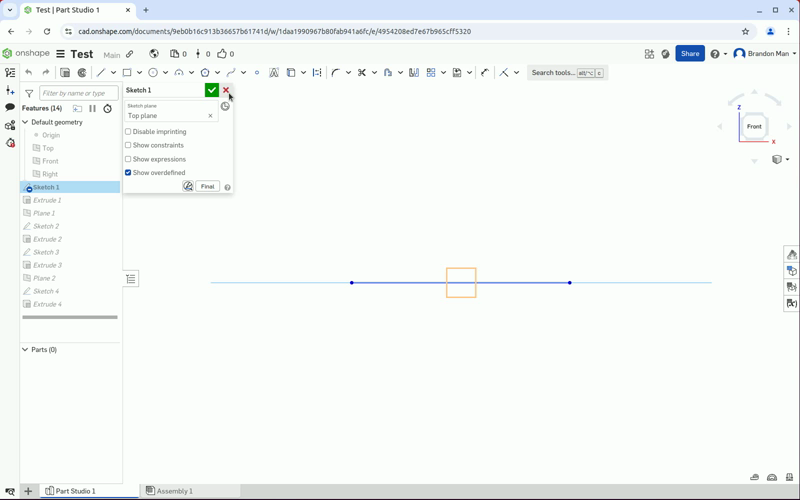
key(shift+s)
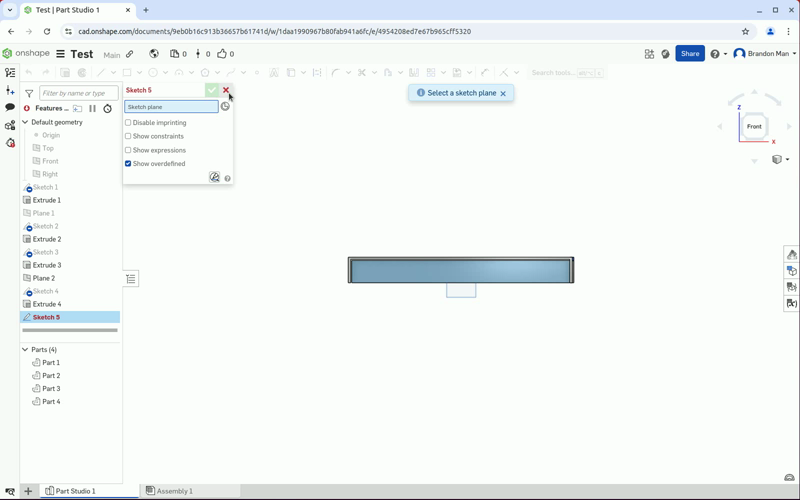
mouse_move(73, 280)
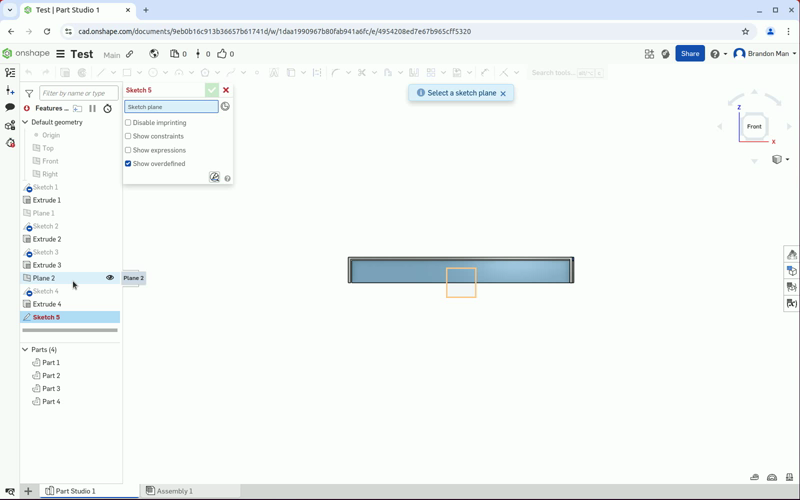
click(73, 280)
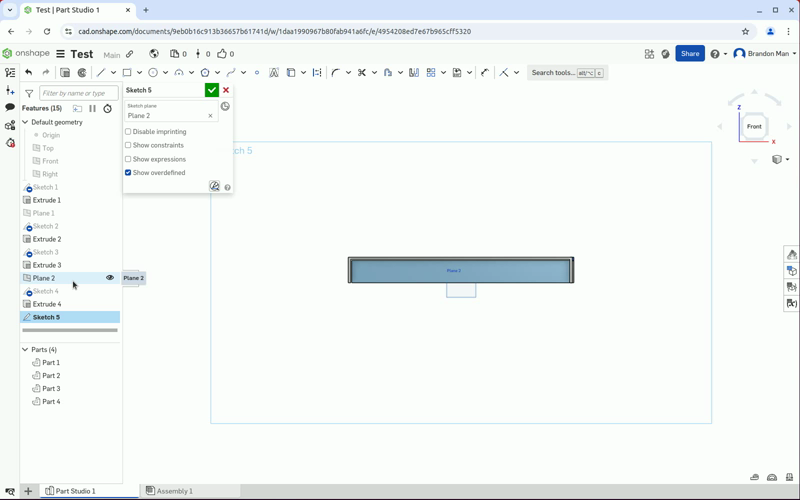
mouse_move(73, 352)
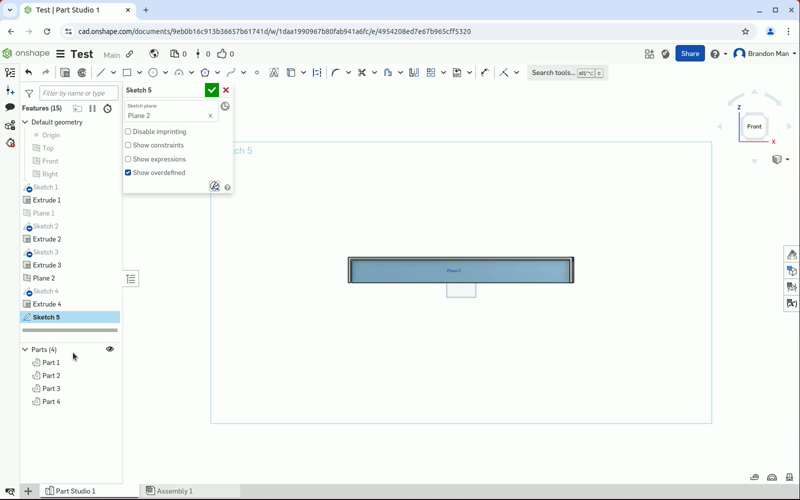
key(y)
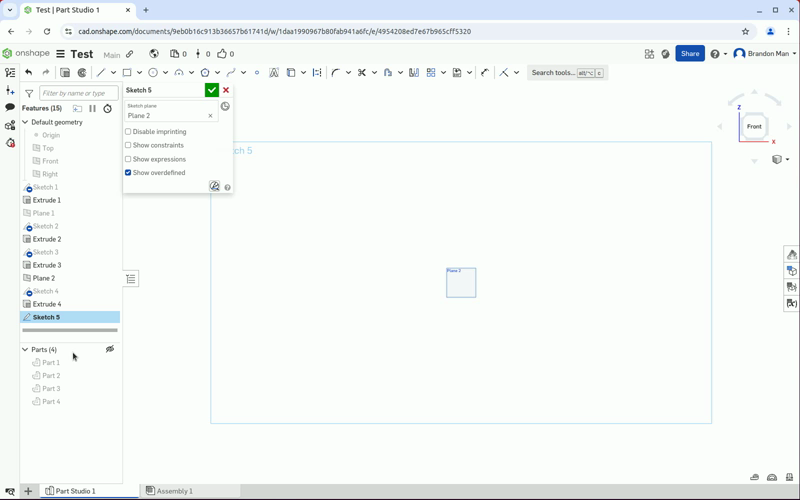
key(l)
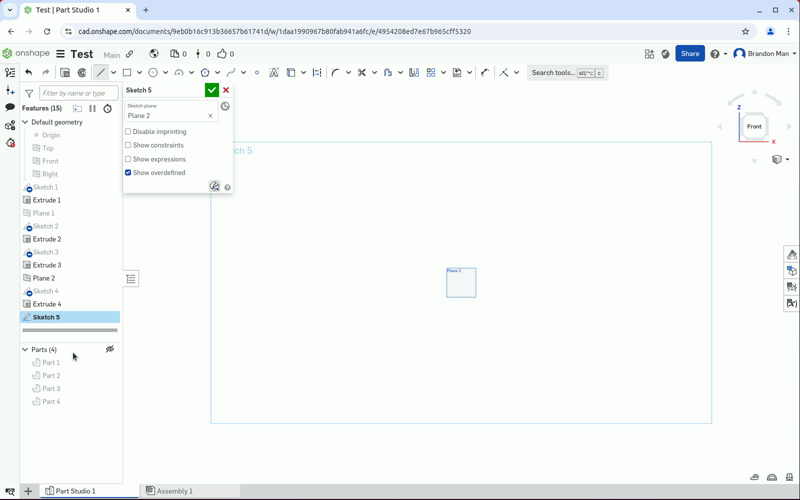
key_down(shift)
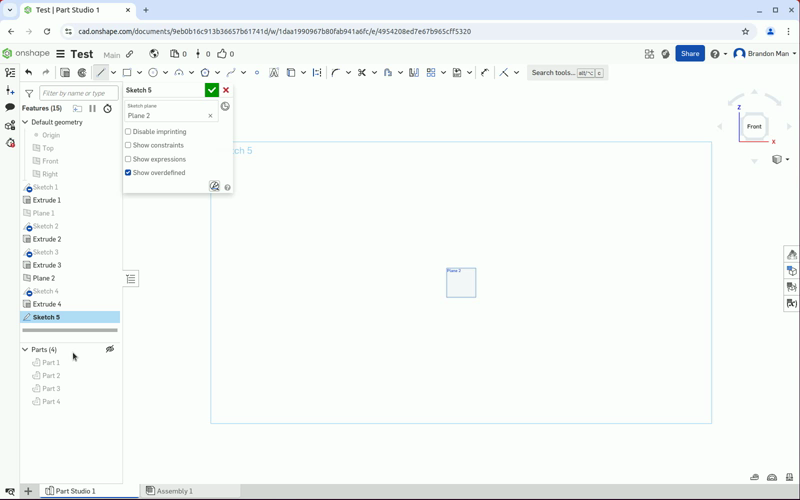
mouse_move(351, 282)
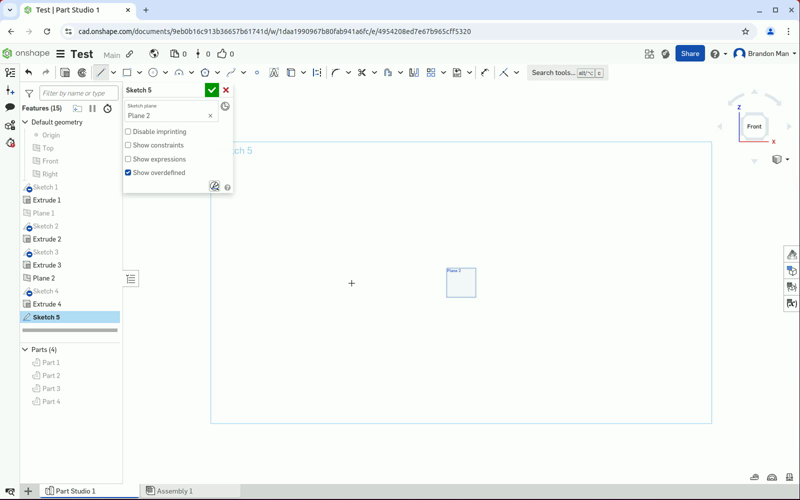
click(351, 282)
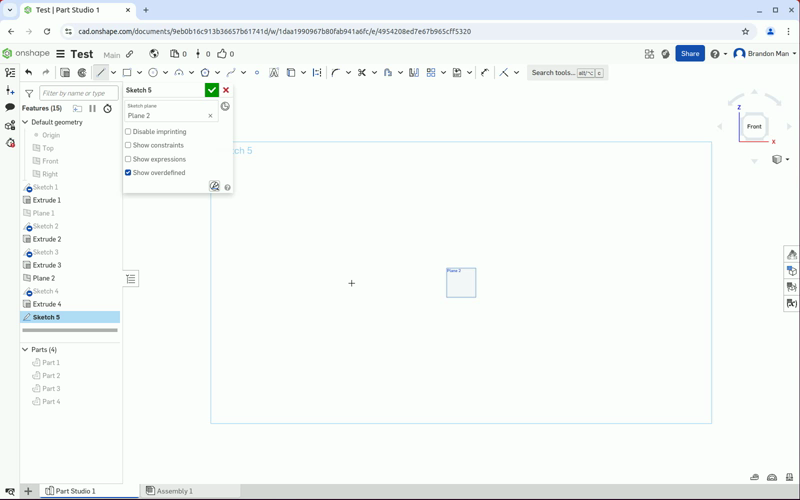
key_up(shift)
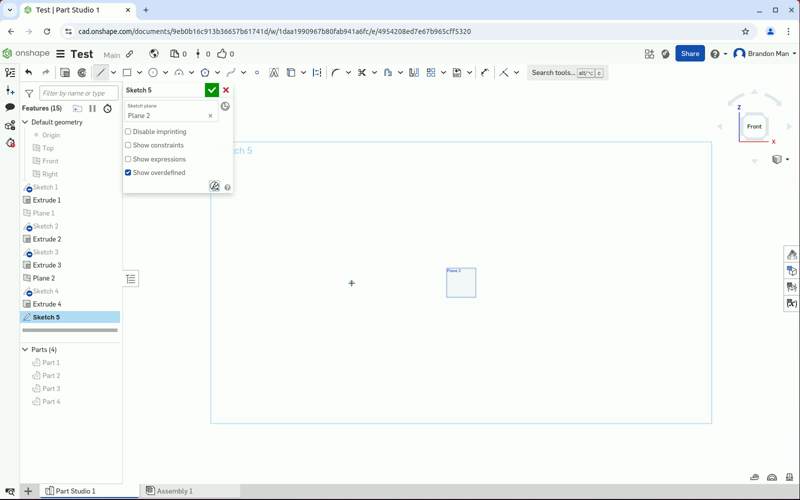
key_down(shift)
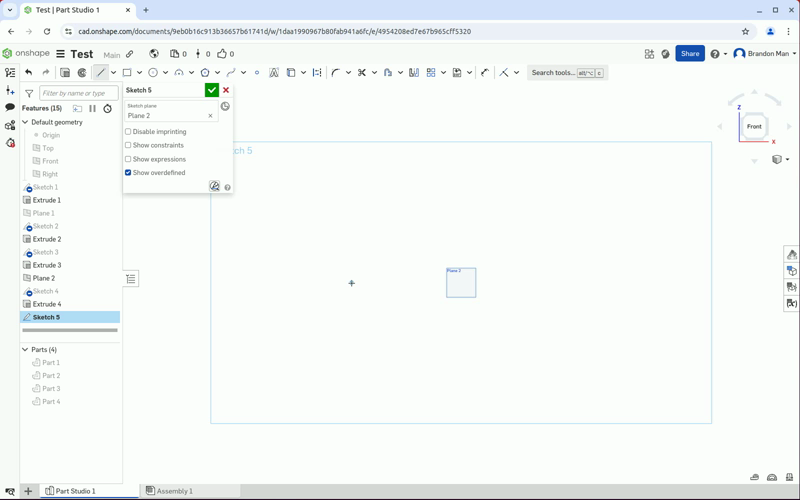
mouse_move(569, 282)
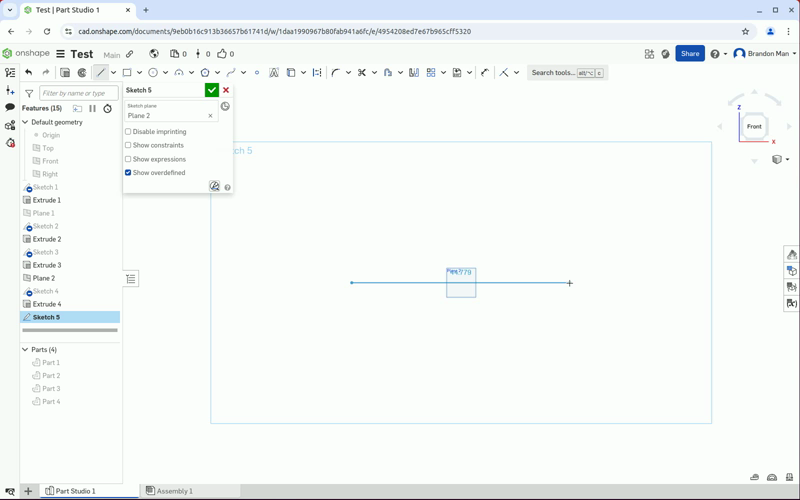
click(569, 282)
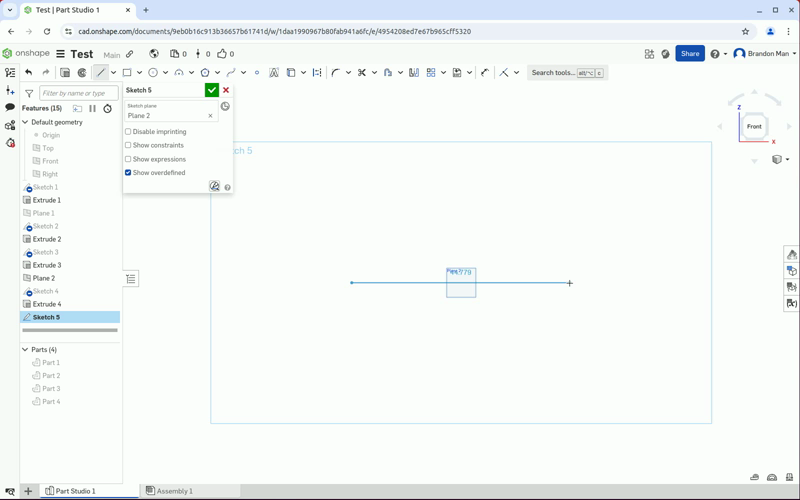
key_up(shift)
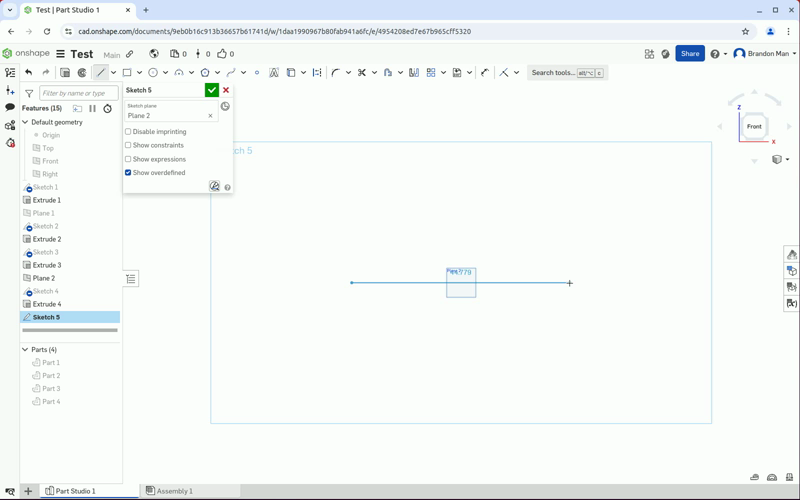
key_down(shift)
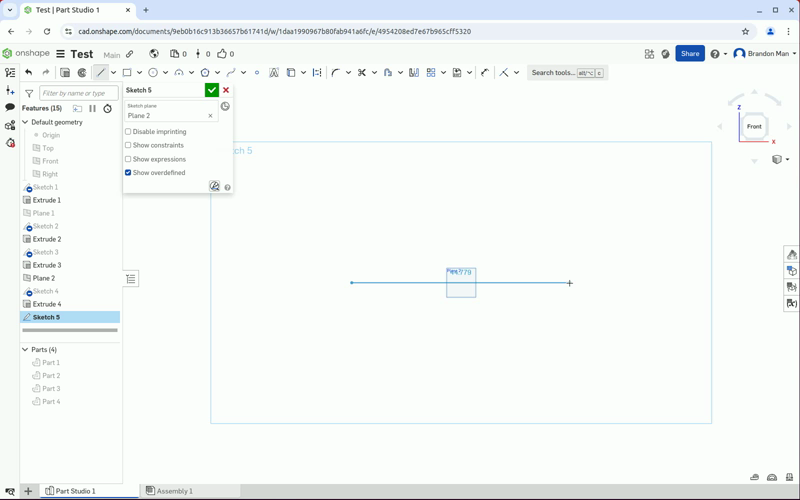
mouse_move(589, 282)
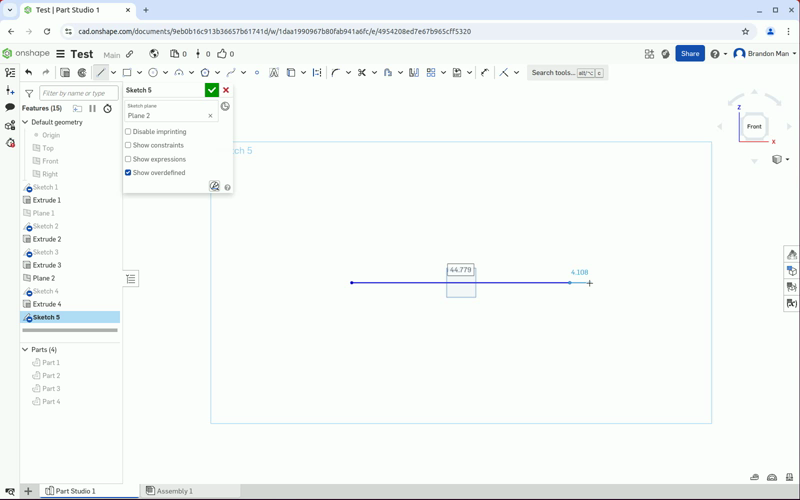
mouse_move(569, 260)
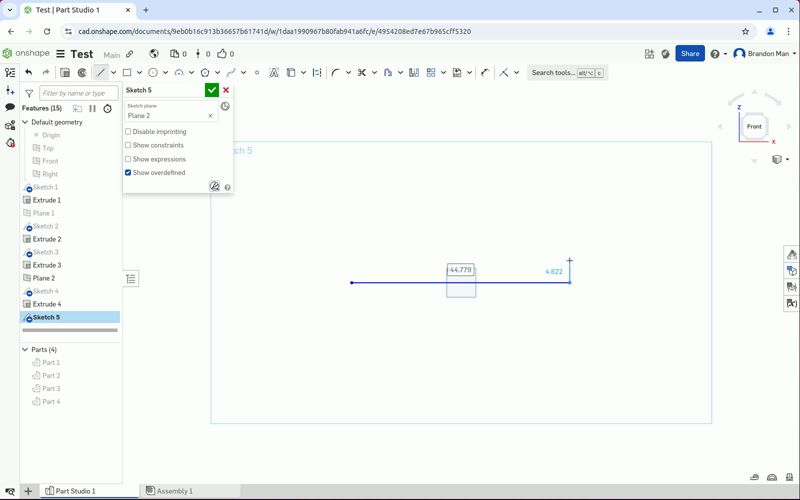
click(569, 260)
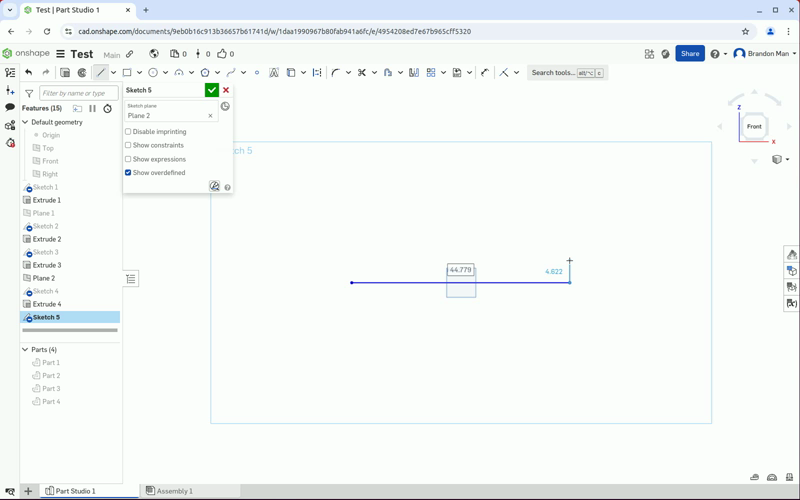
key_up(shift)
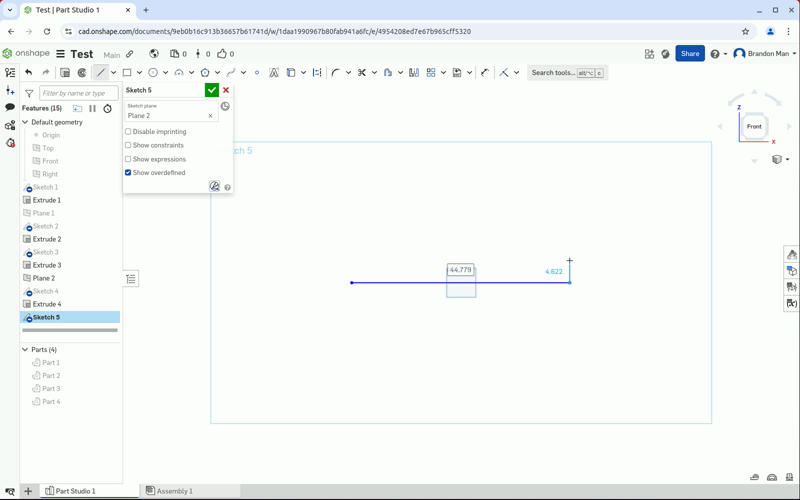
key_down(shift)
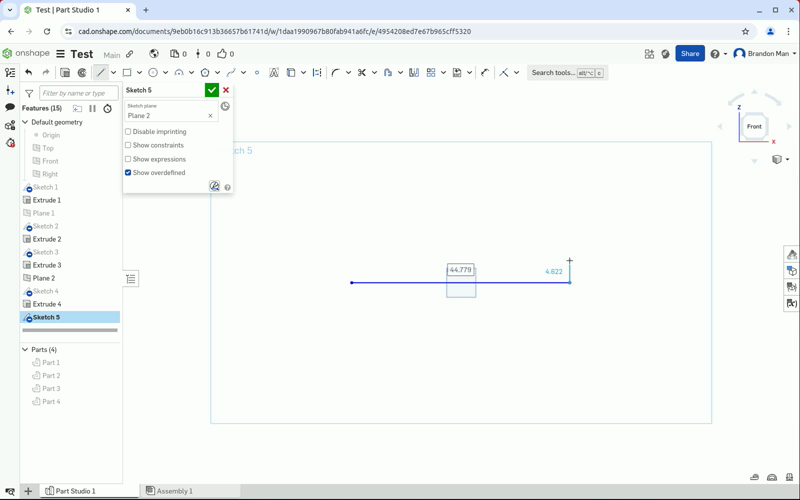
mouse_move(351, 260)
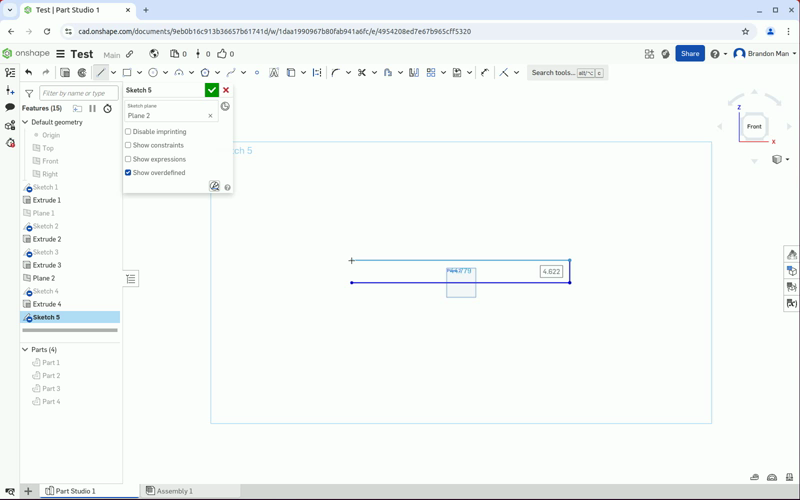
click(351, 260)
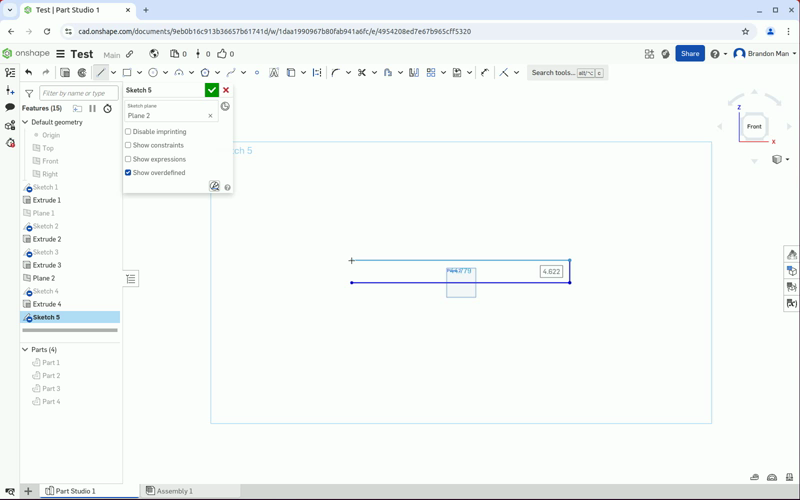
key_up(shift)
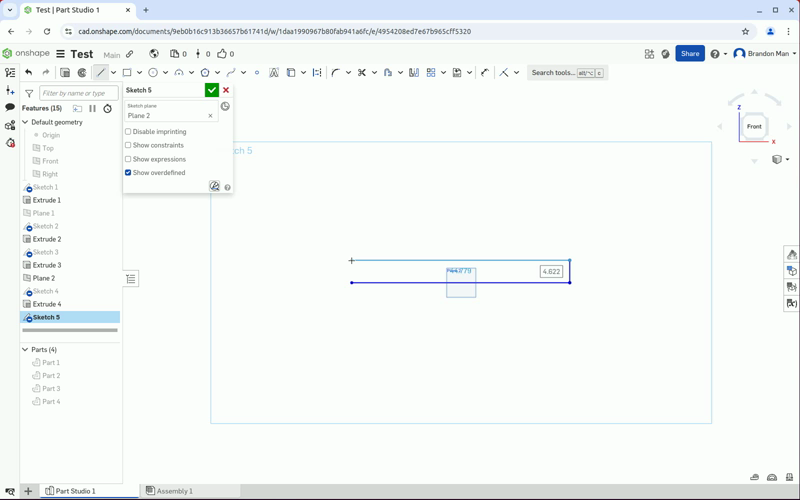
mouse_move(381, 260)
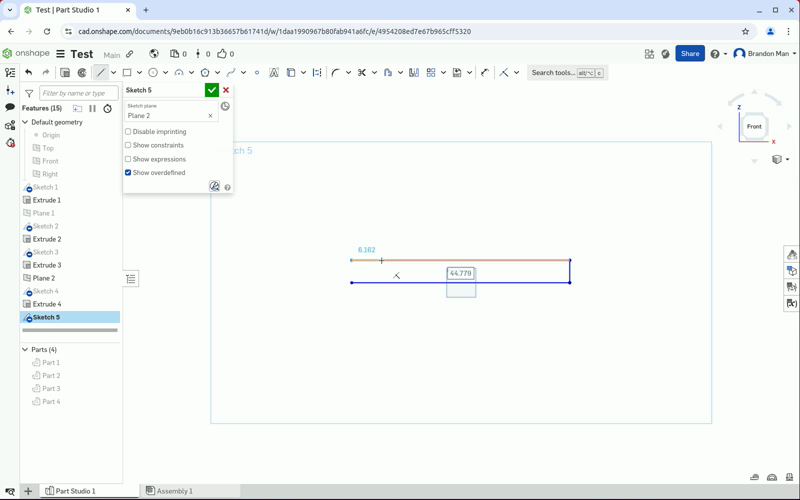
key_down(shift)
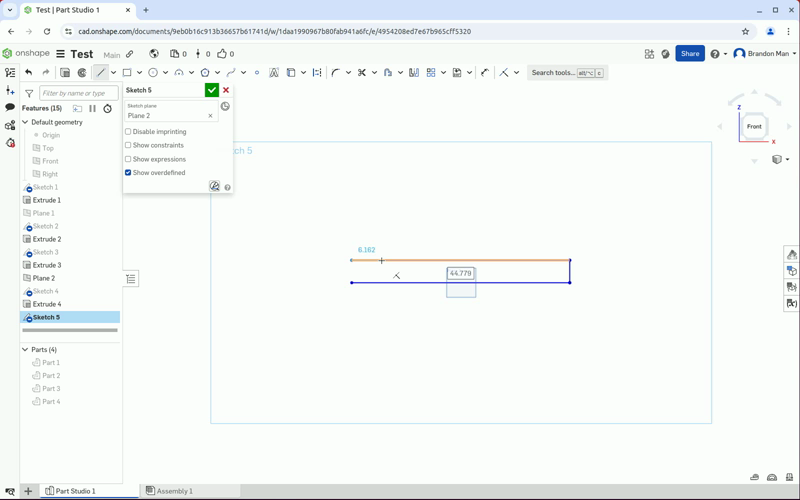
mouse_move(351, 282)
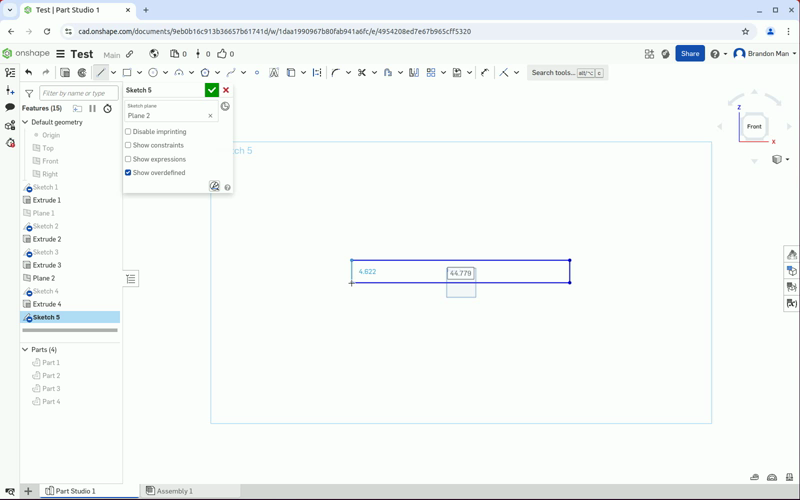
key_up(shift)
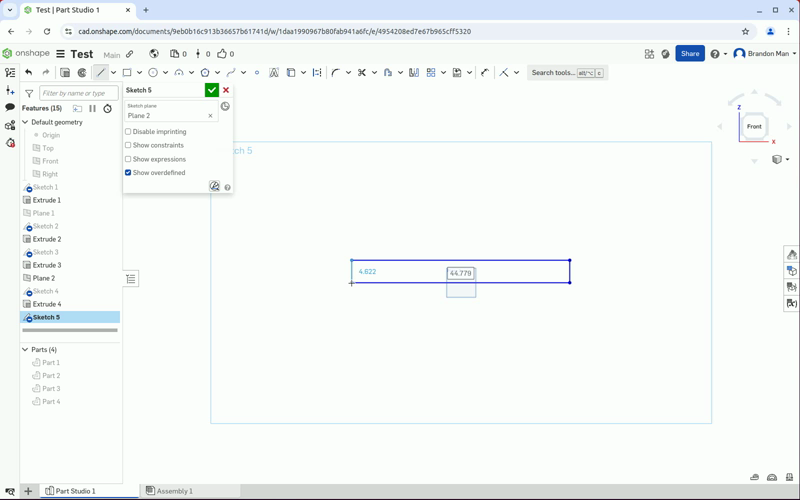
click(351, 282)
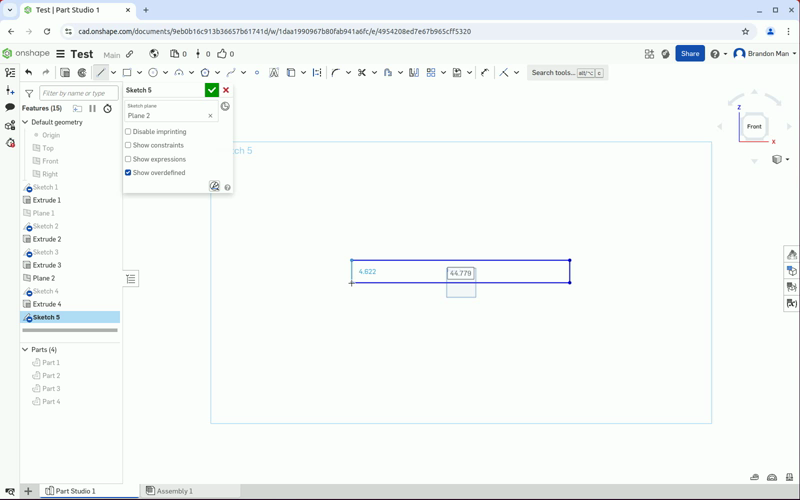
key(esc)
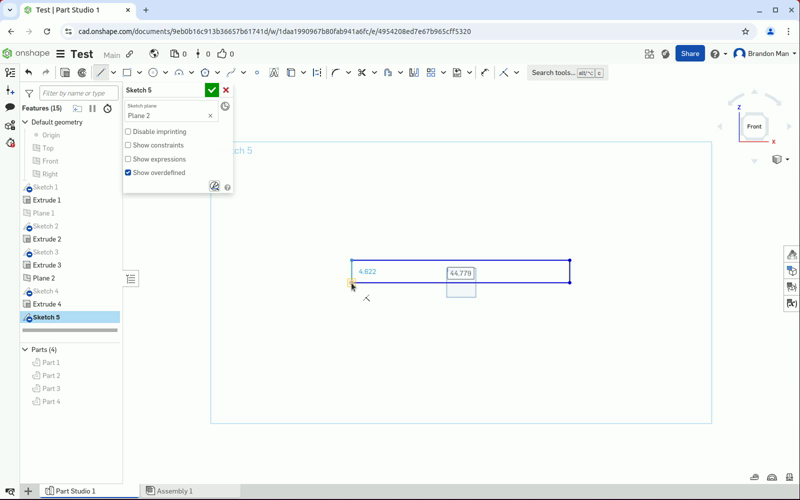
mouse_move(392, 272)
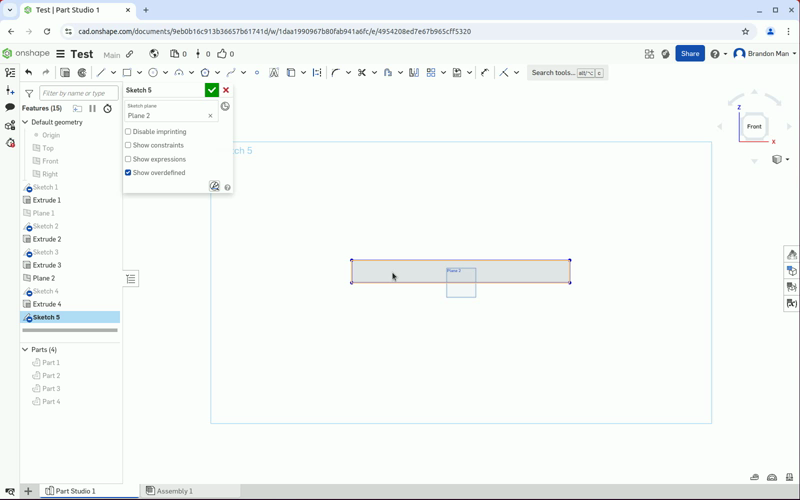
click(392, 272)
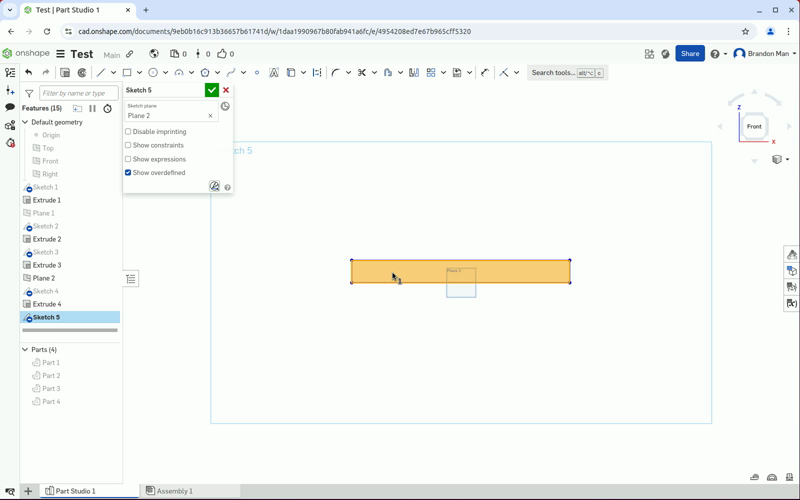
mouse_move(73, 352)
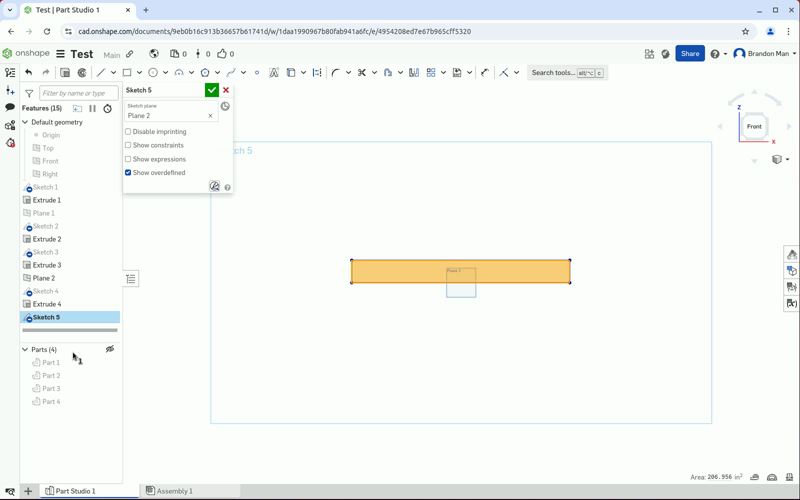
key(shift+y)
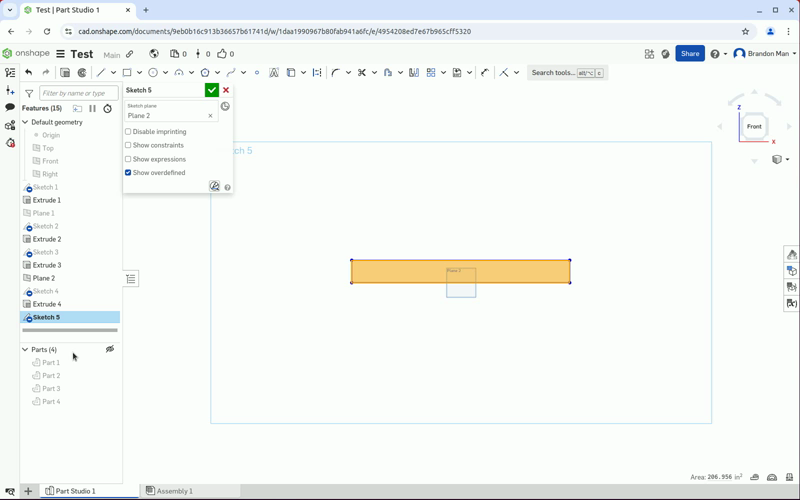
key(shift+e)
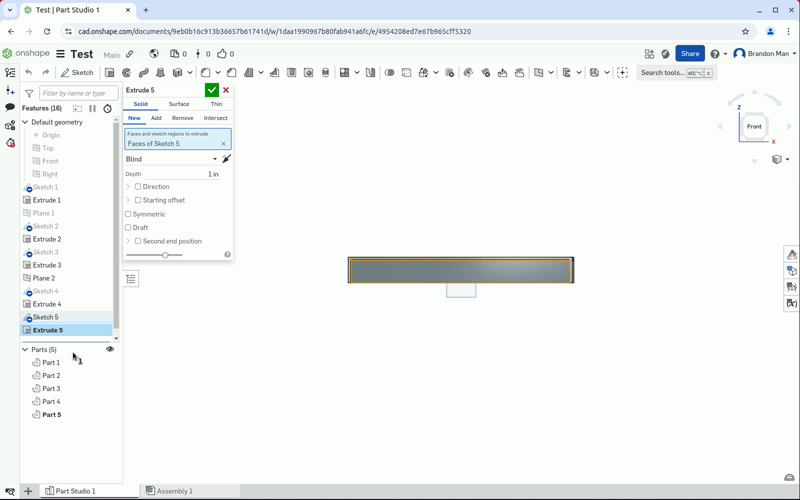
mouse_move(143, 106)
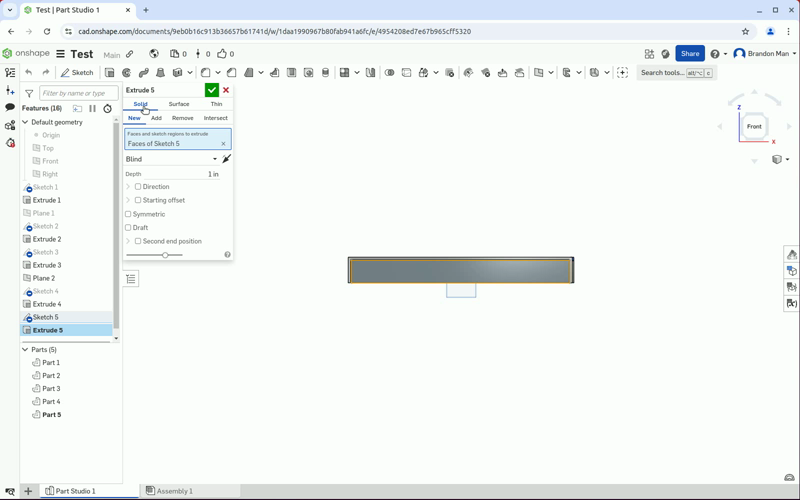
click(143, 106)
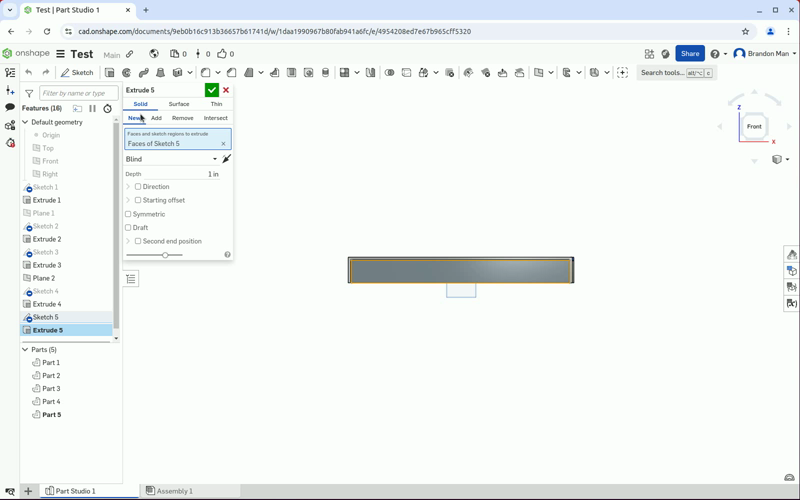
mouse_move(137, 120)
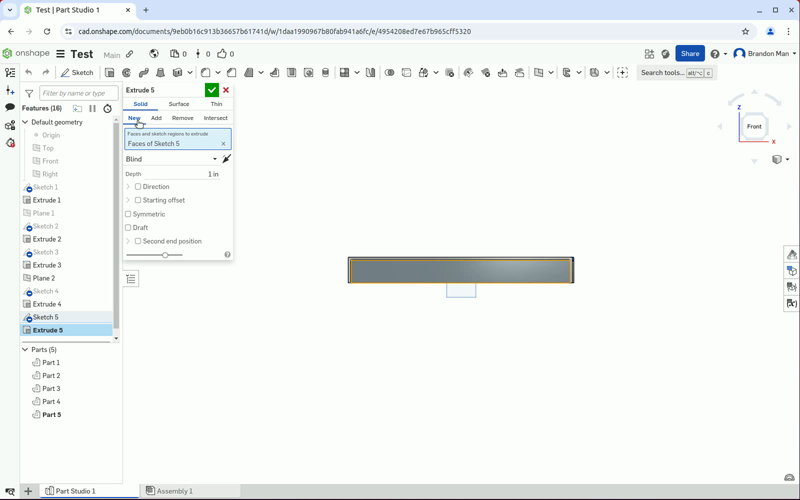
click(137, 120)
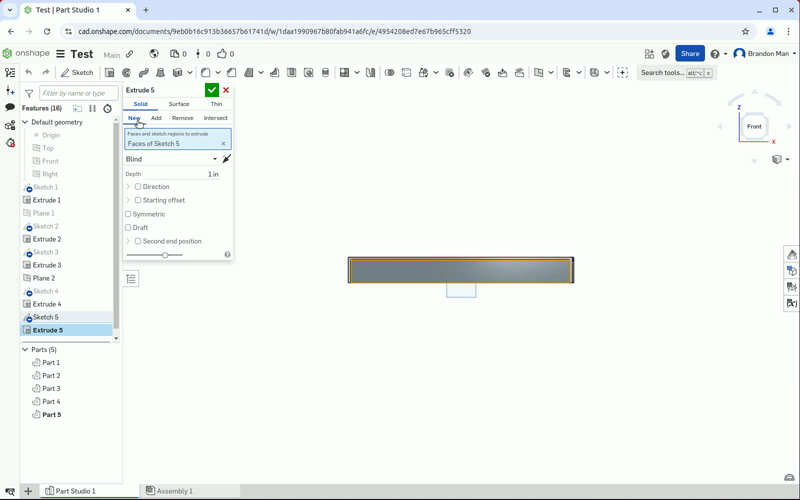
key(tab, 4)
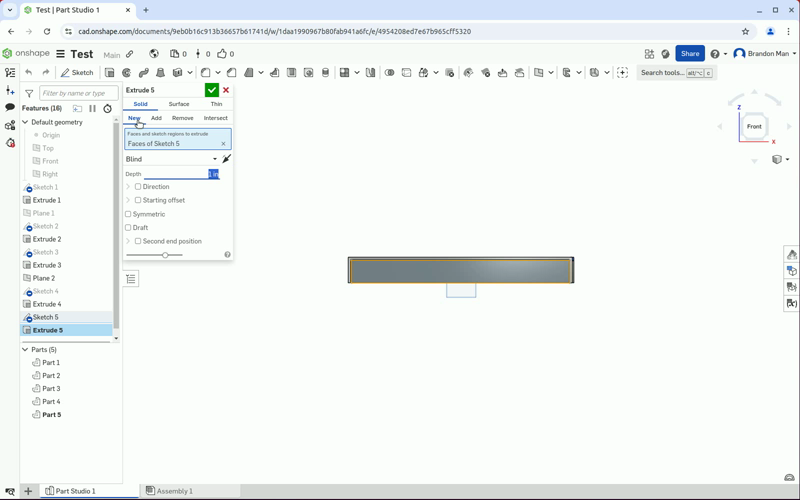
text(0.722)
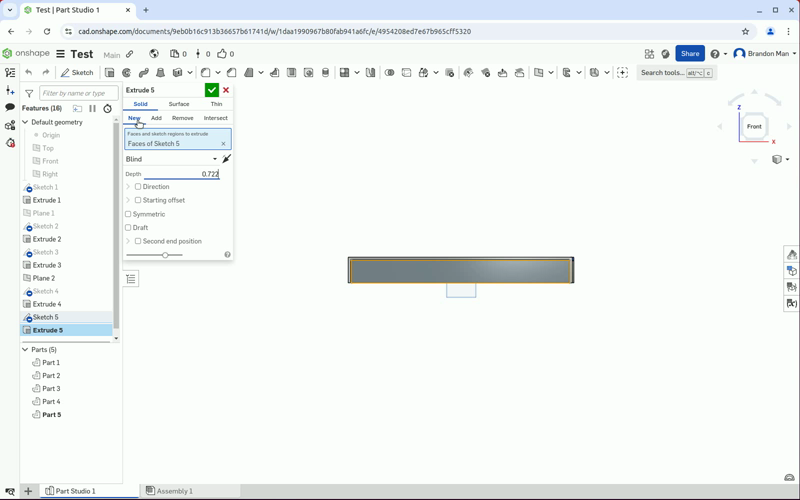
key(enter)
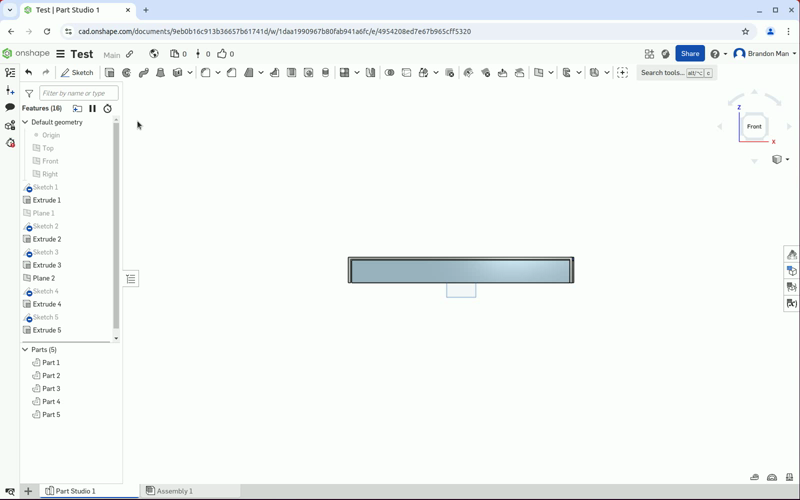
key(shift+h)
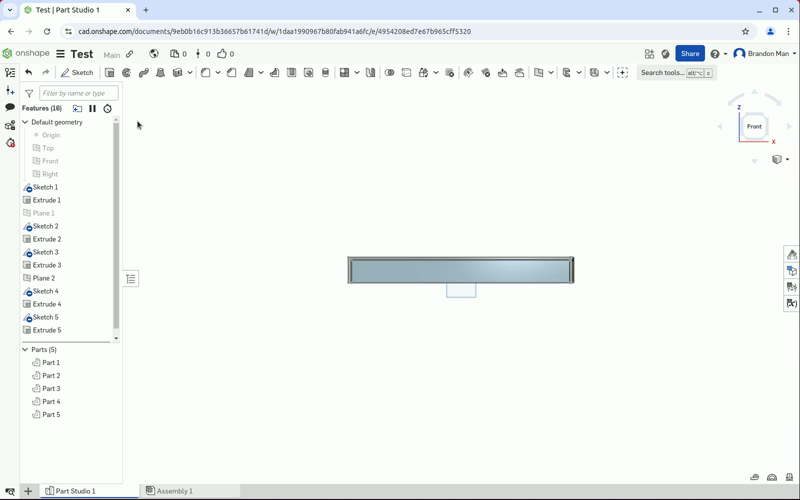
key(shift+h)
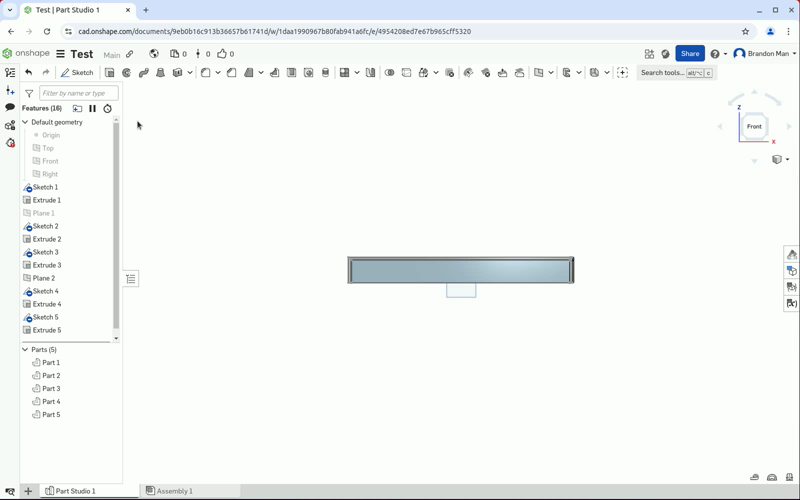
key(shift+7)
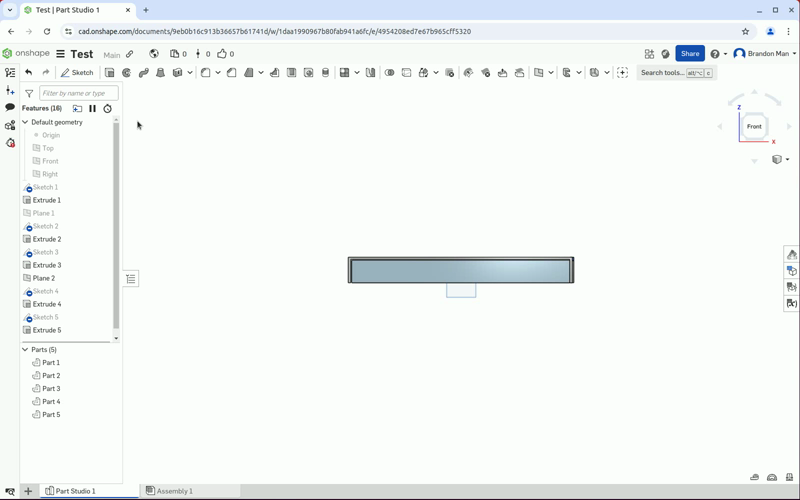
key(left, 2)
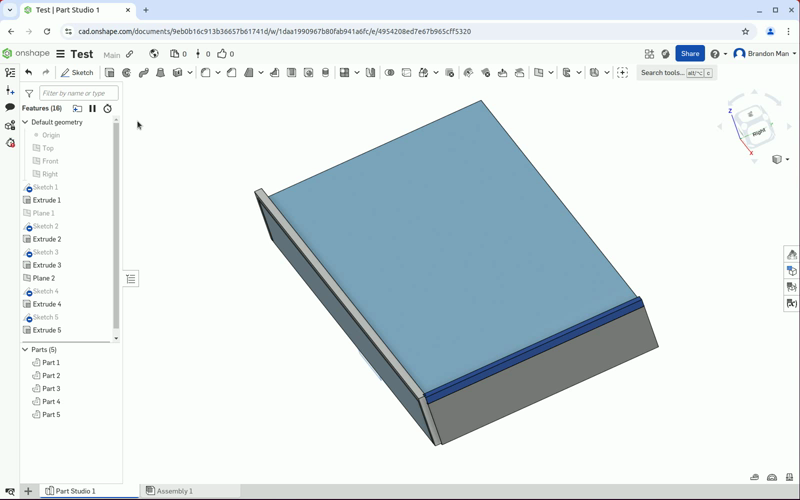
key(down, 2)
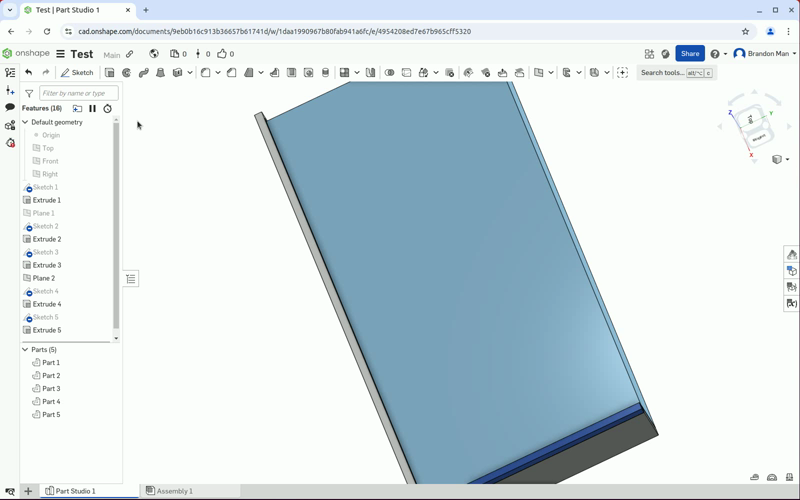
key(up, 2)
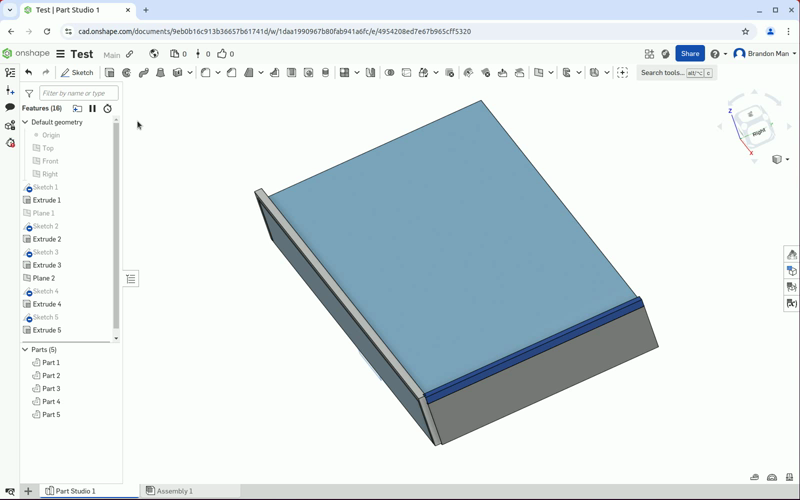
key(right, 2)
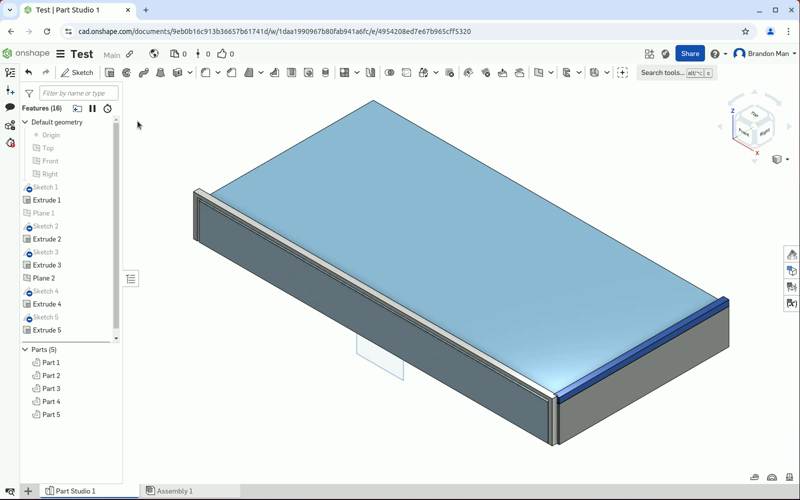
mouse_move(69, 189)
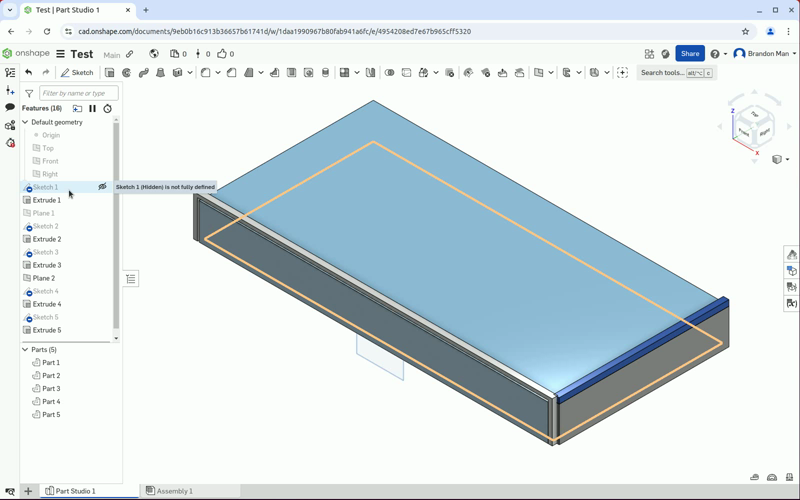
click(69, 189)